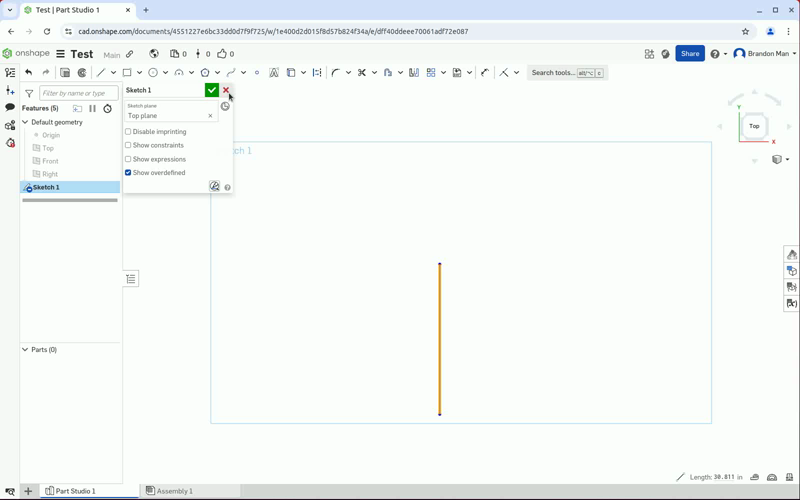
key(shift+h)
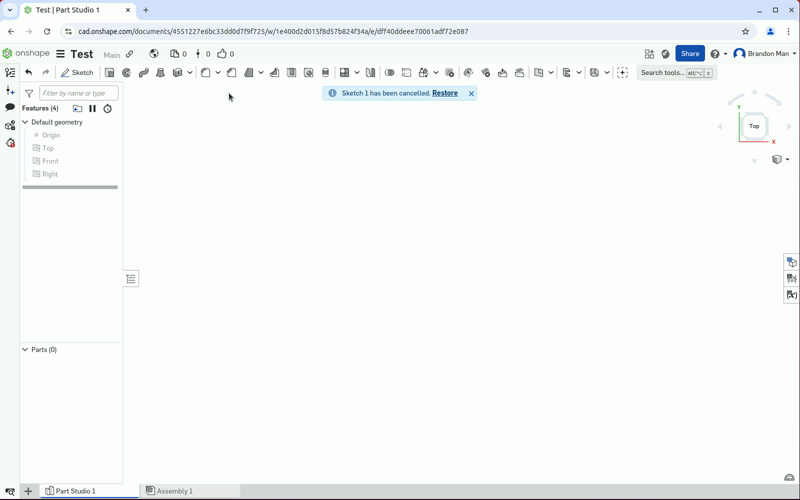
mouse_move(73, 352)
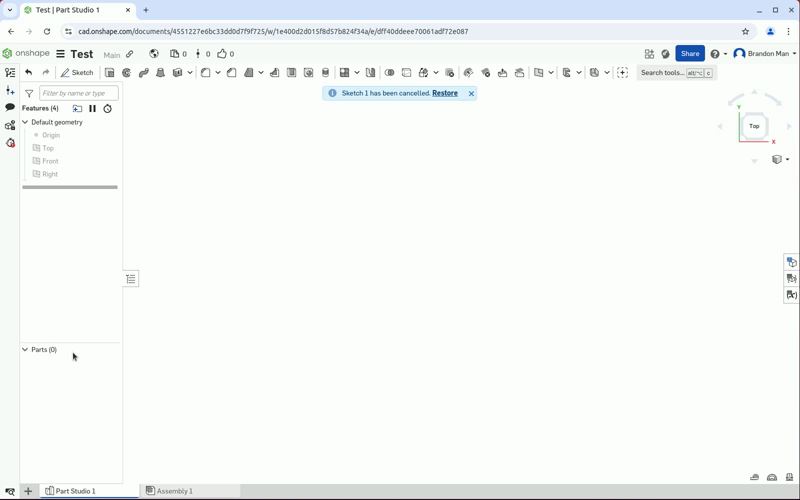
key(y)
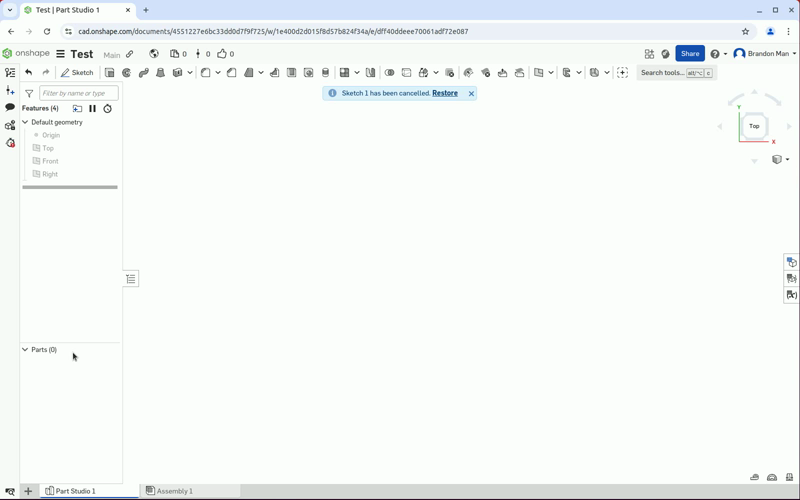
key(shift+p)
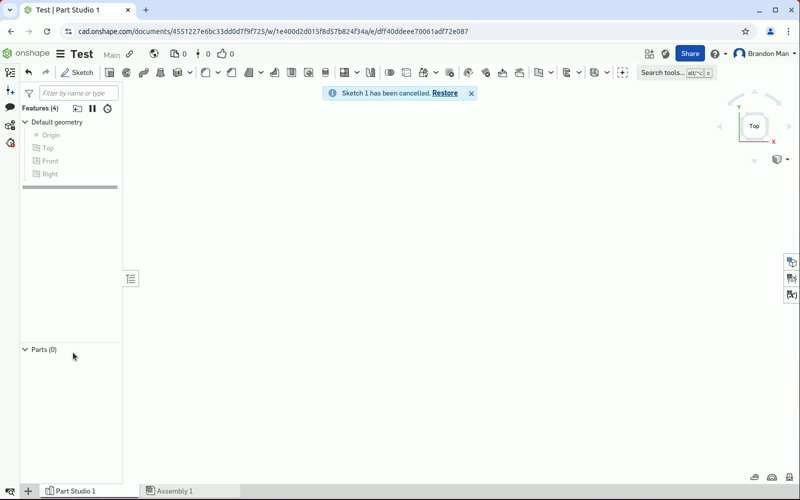
key(space)
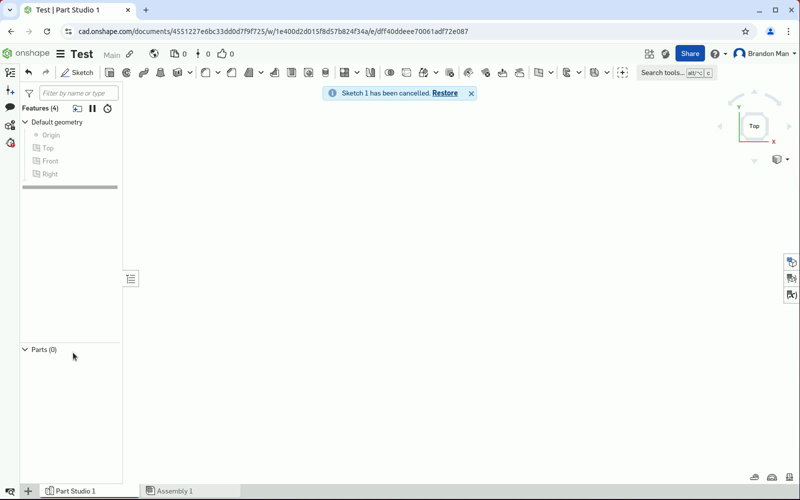
key_down(shift)
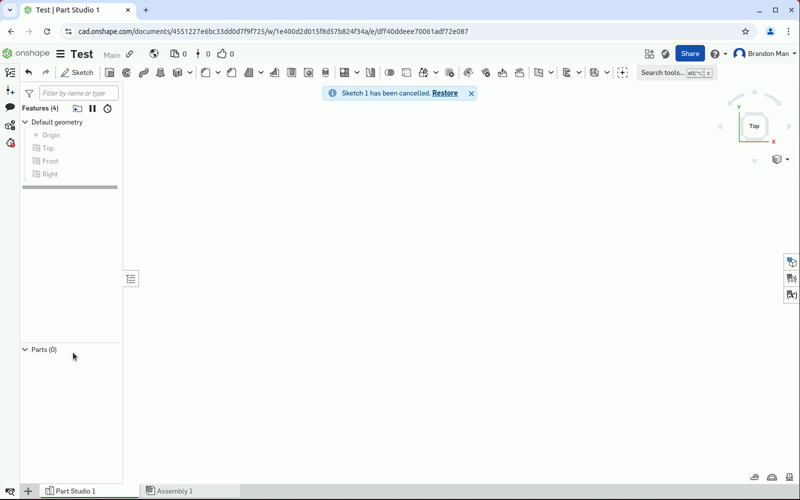
key(up)
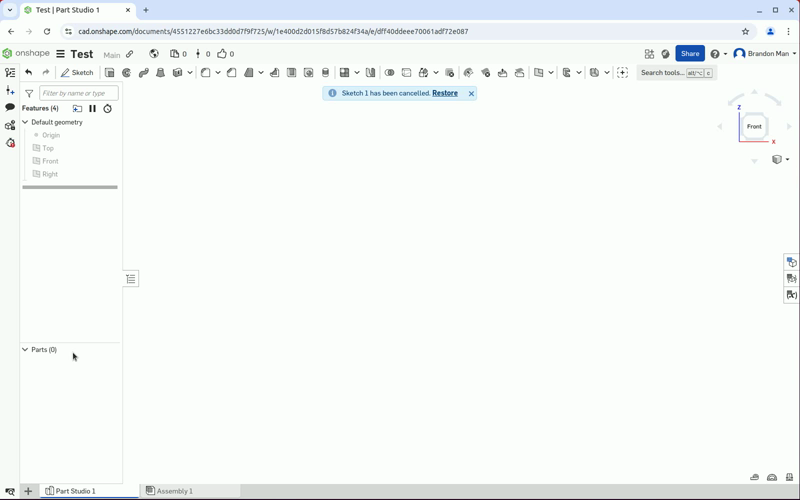
key_up(shift)
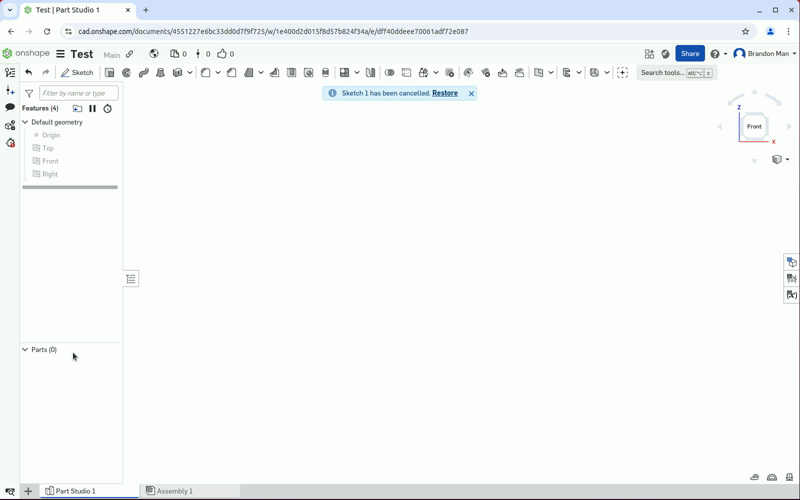
key(space)
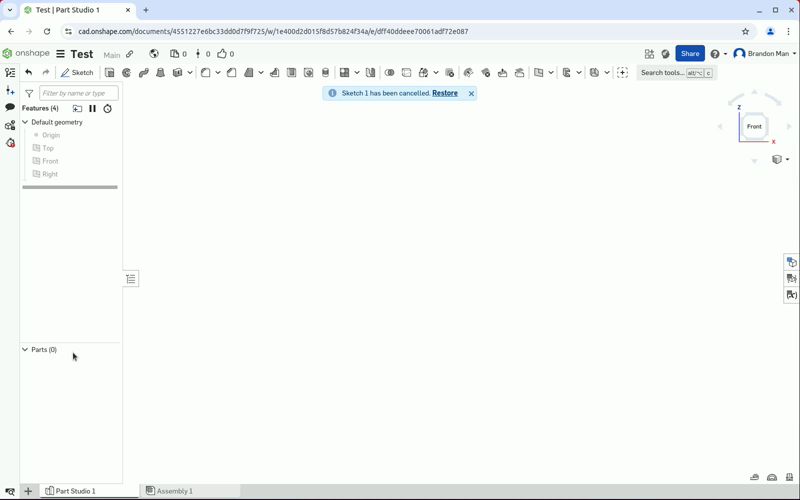
key_down(shift)
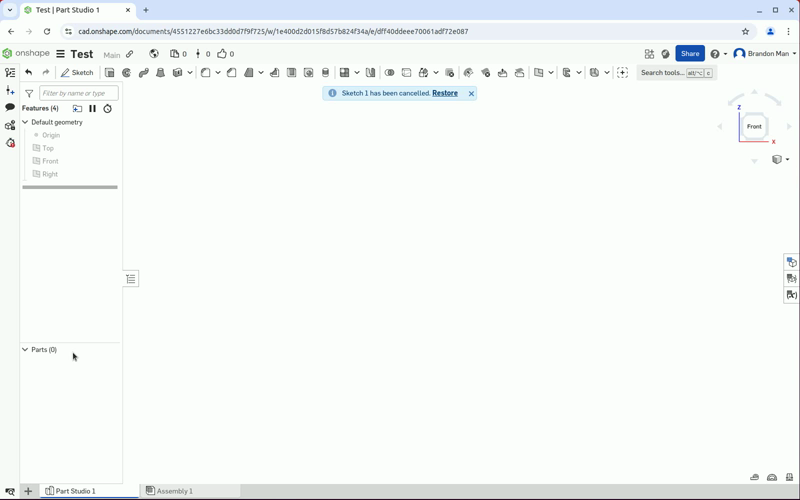
key(left)
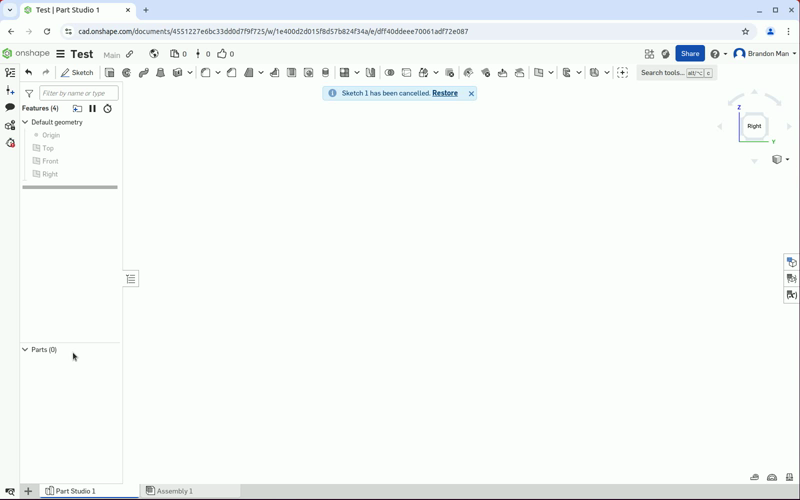
key_up(shift)
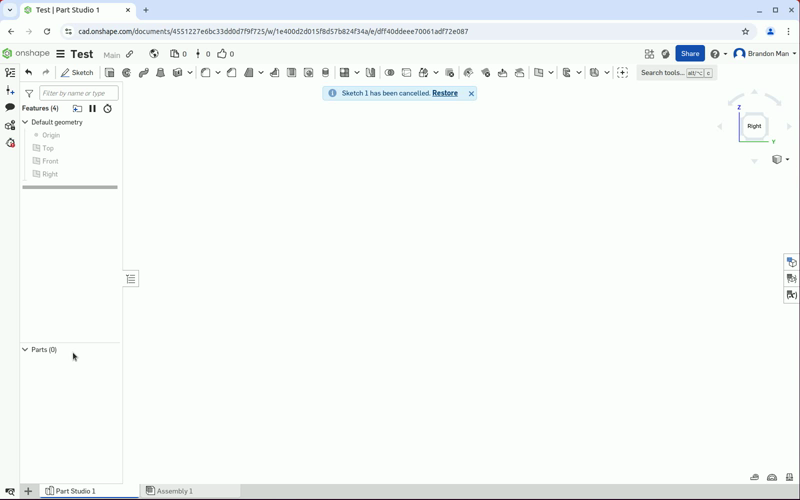
mouse_move(73, 352)
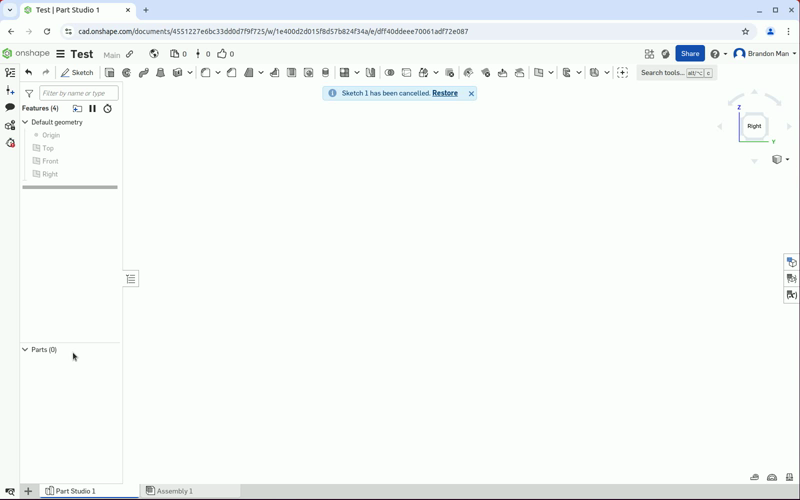
key(shift+y)
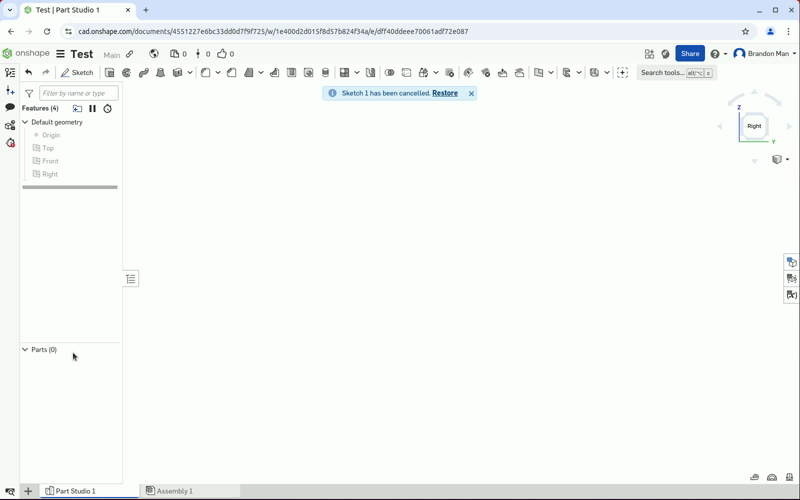
key(shift+s)
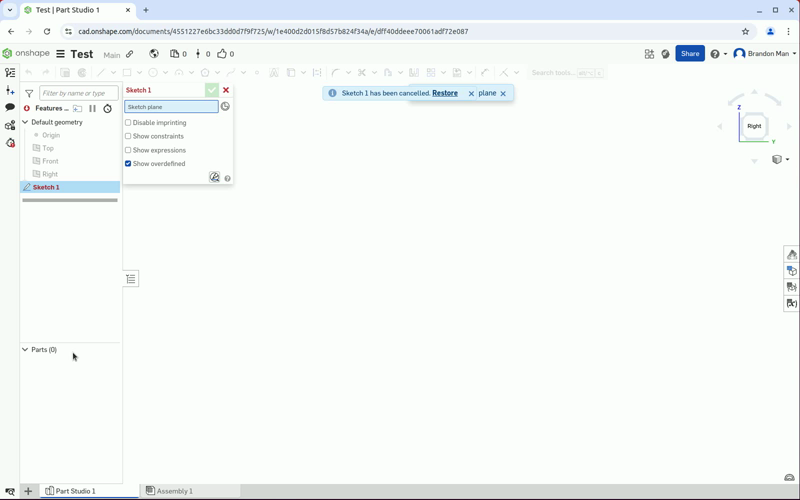
mouse_move(73, 176)
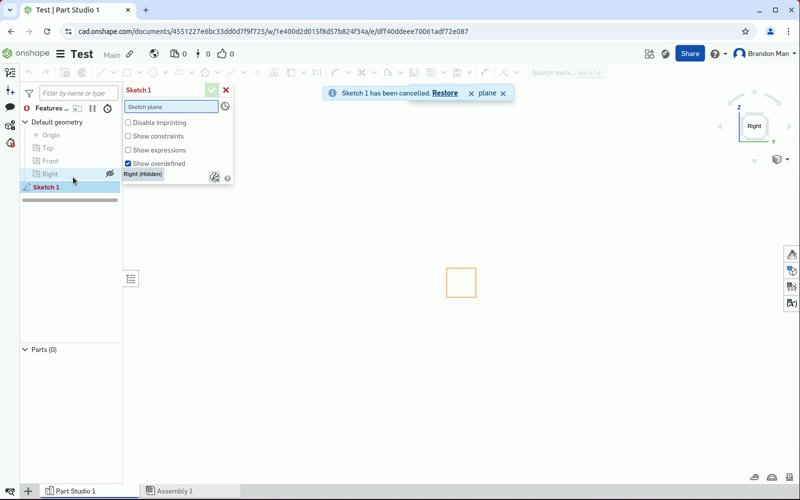
click(73, 176)
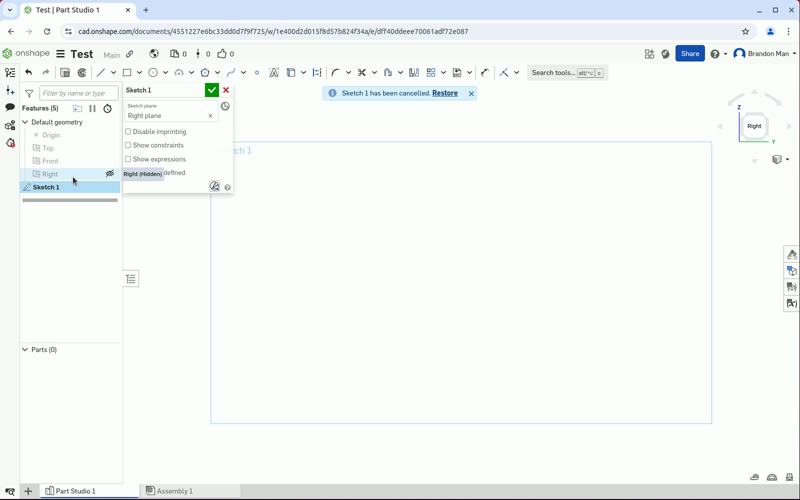
mouse_move(73, 352)
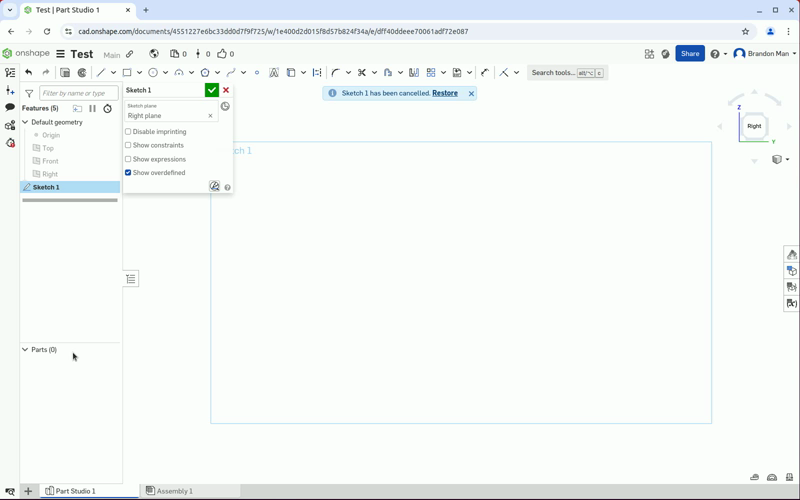
key(y)
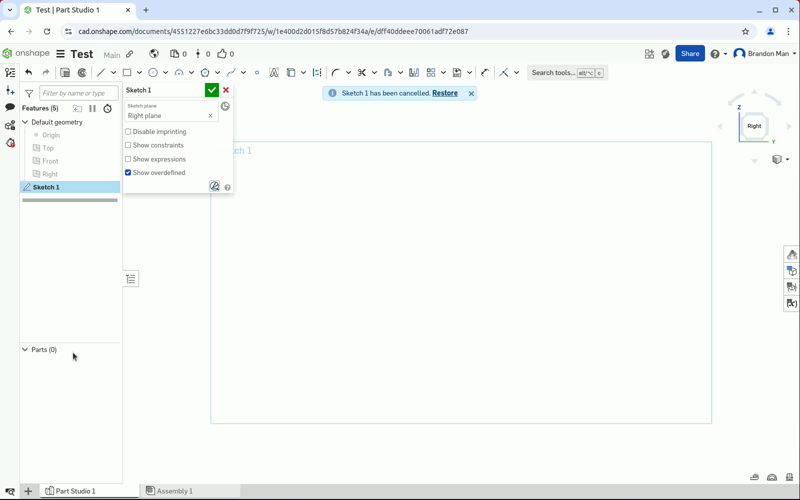
key(l)
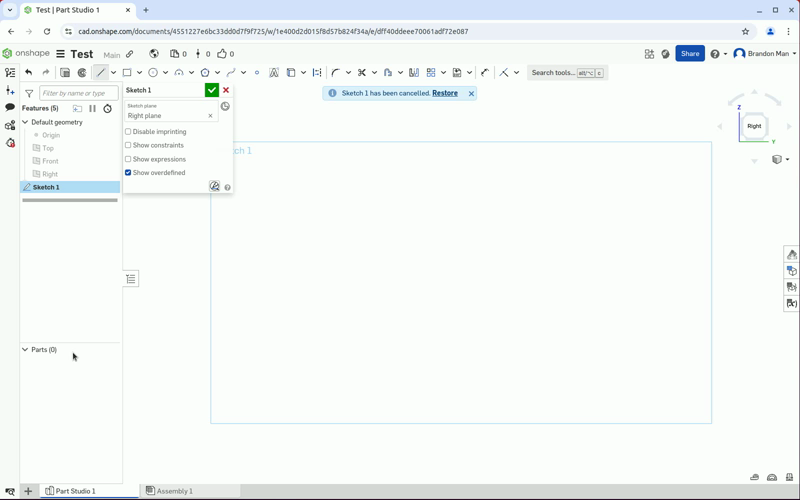
key_down(shift)
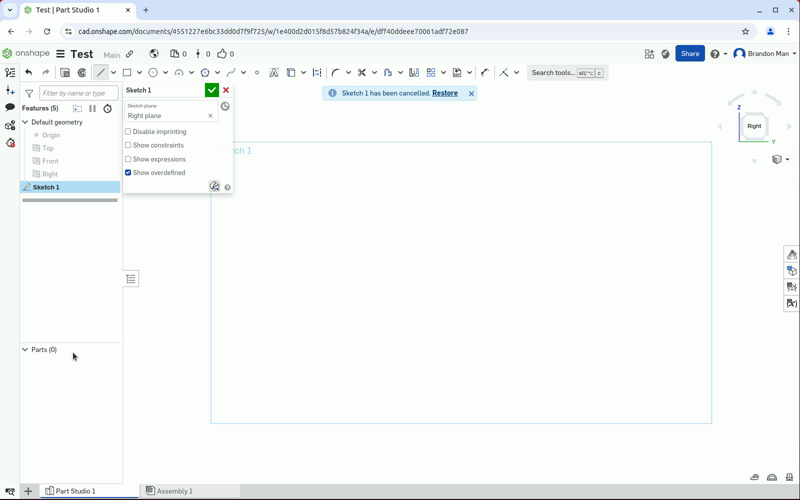
mouse_move(460, 282)
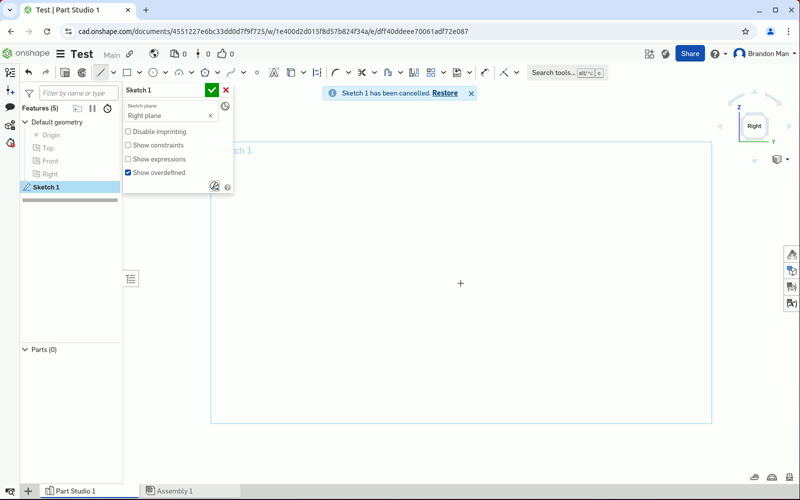
click(460, 282)
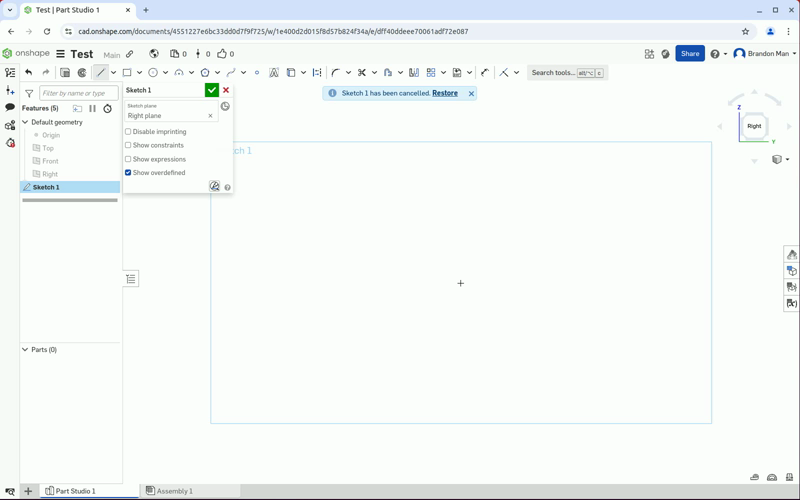
key_up(shift)
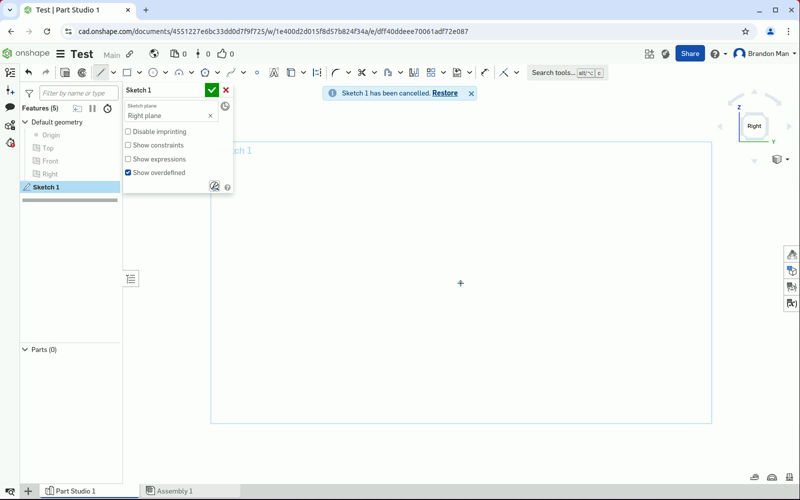
key_down(shift)
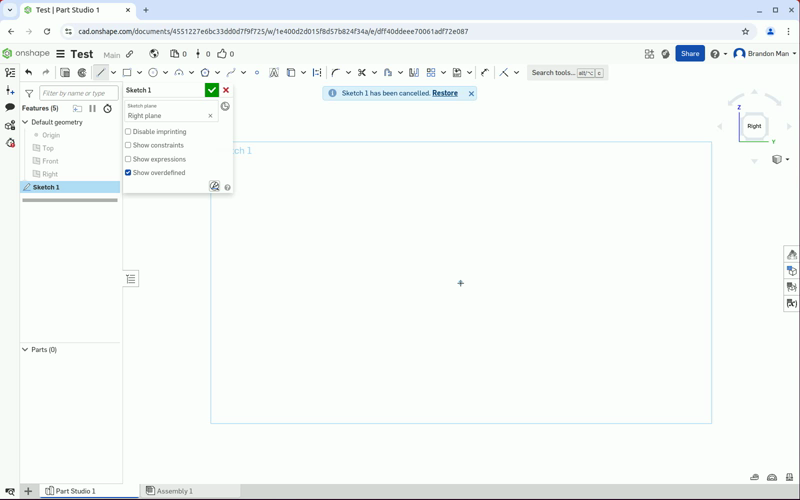
mouse_move(490, 282)
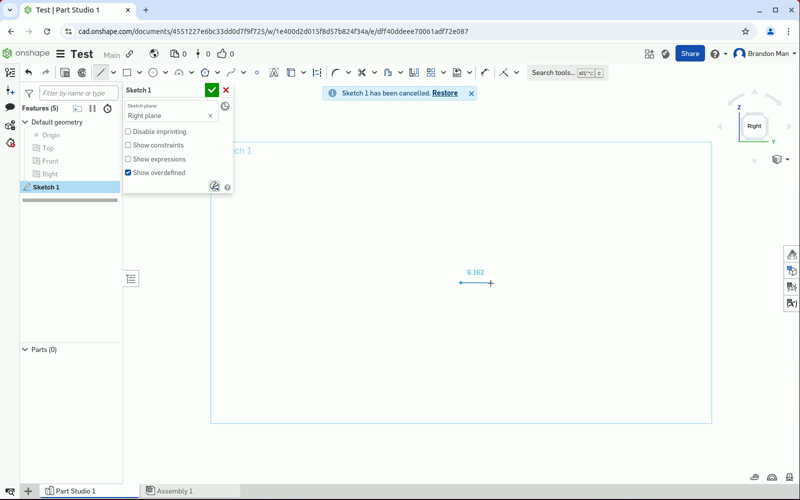
mouse_move(479, 282)
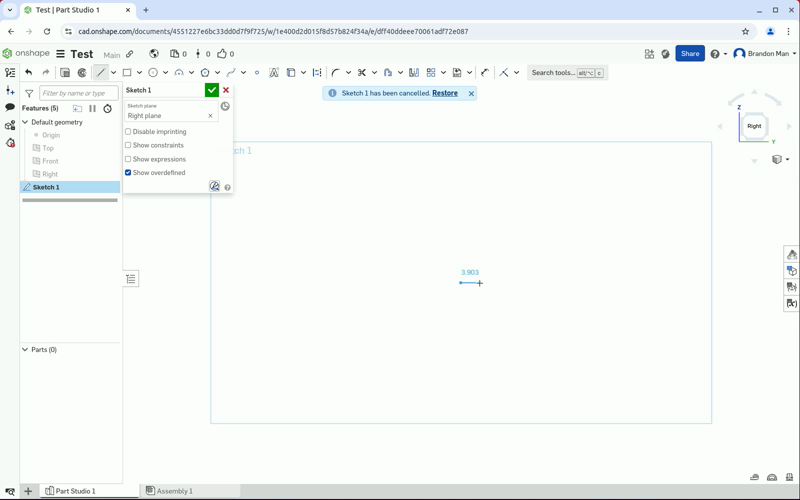
click(479, 282)
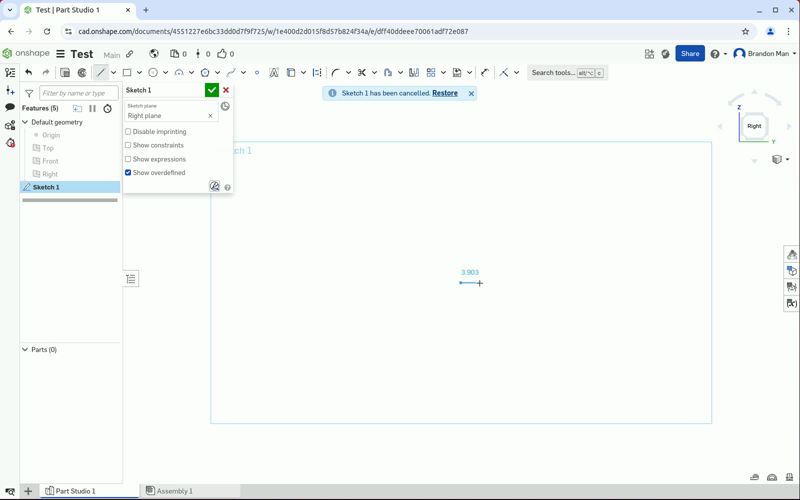
key_up(shift)
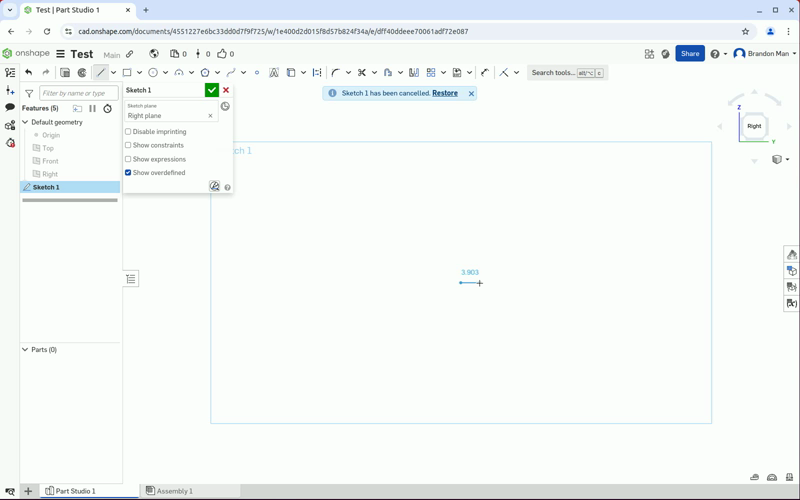
key_down(shift)
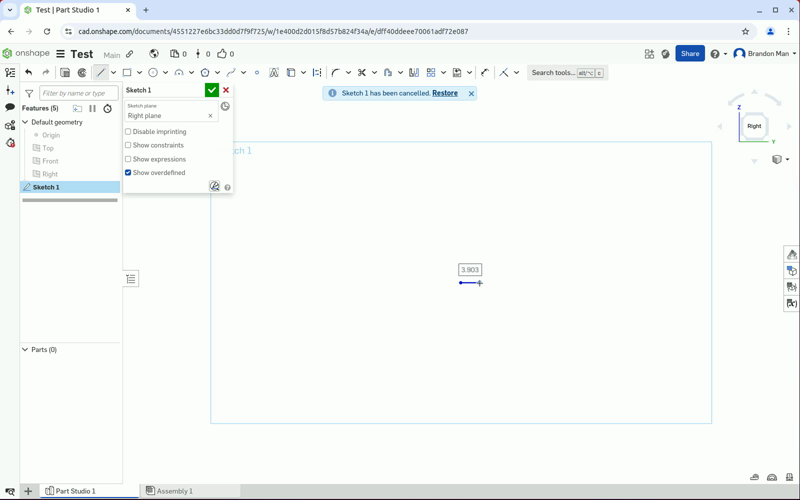
mouse_move(509, 282)
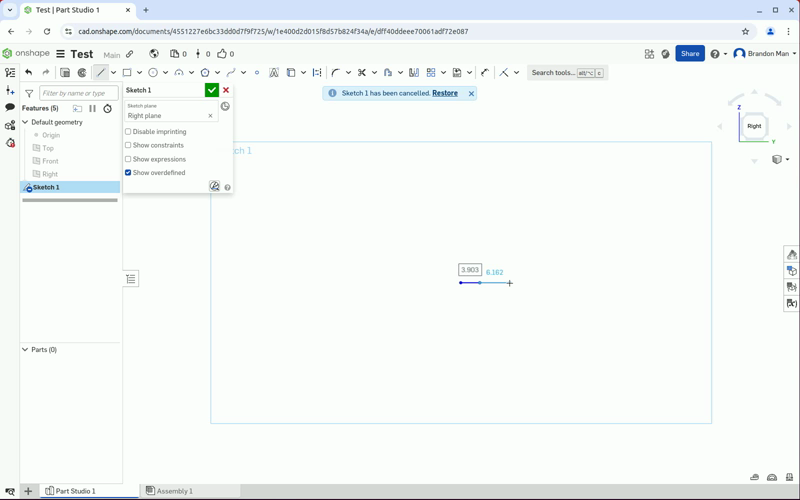
mouse_move(479, 264)
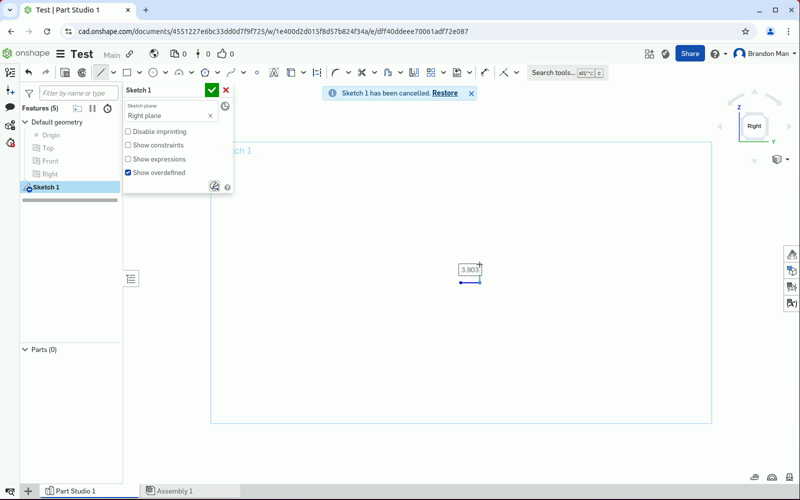
click(479, 264)
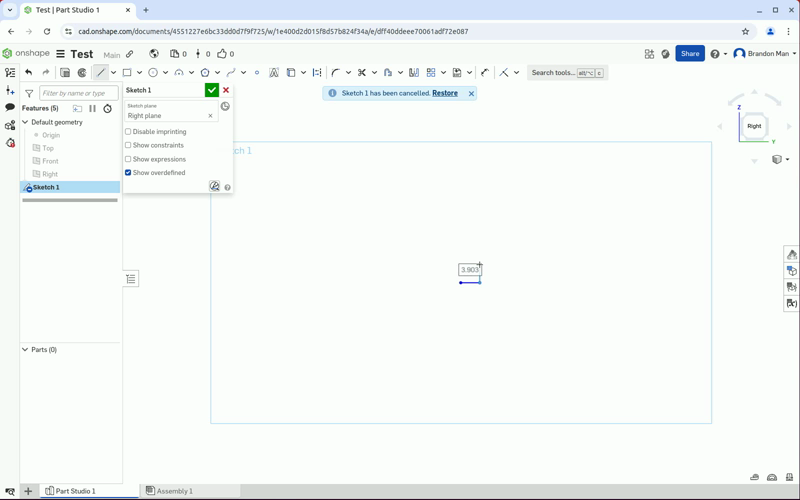
key_up(shift)
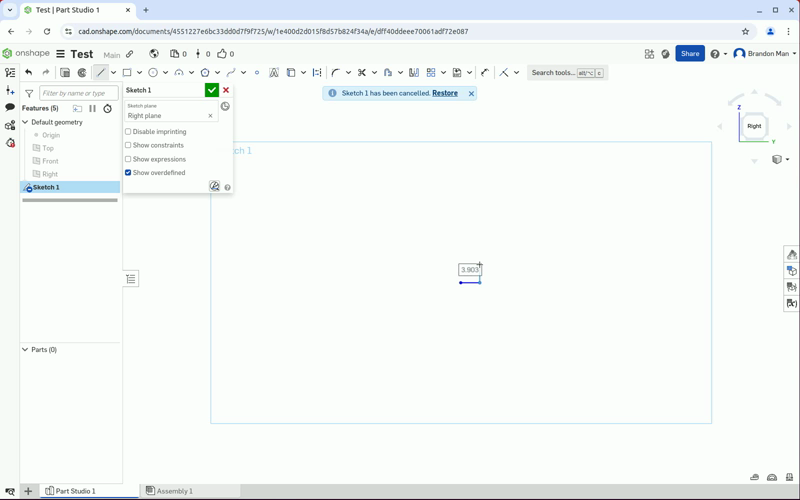
key_down(shift)
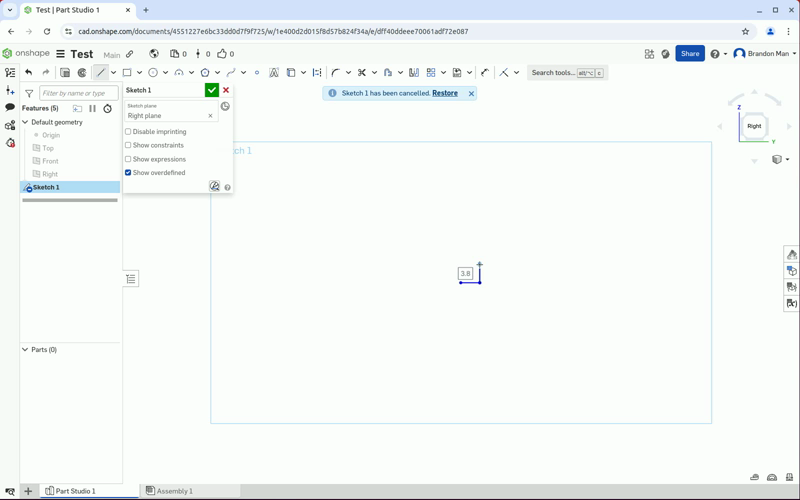
mouse_move(573, 264)
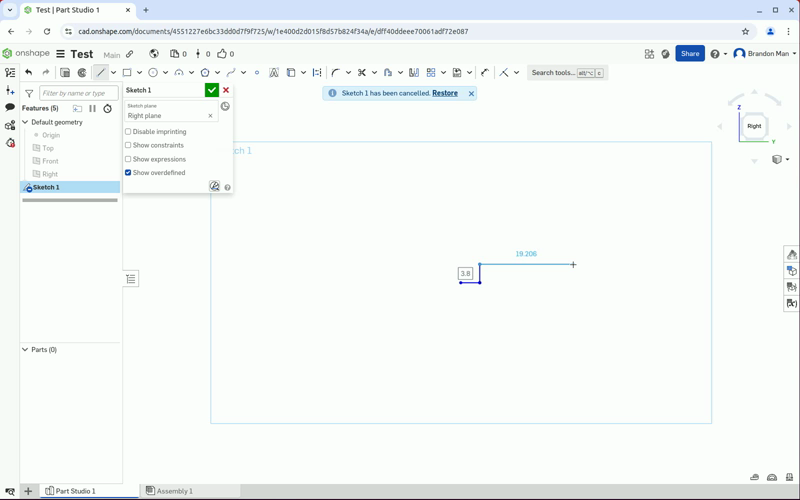
click(573, 264)
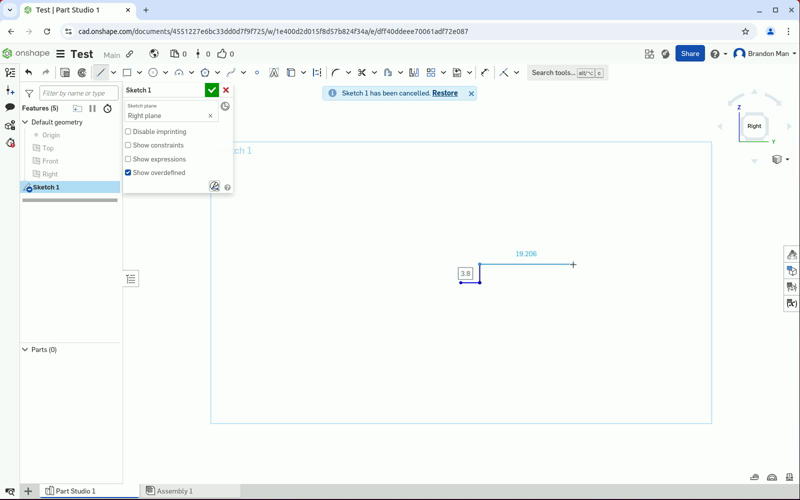
key_up(shift)
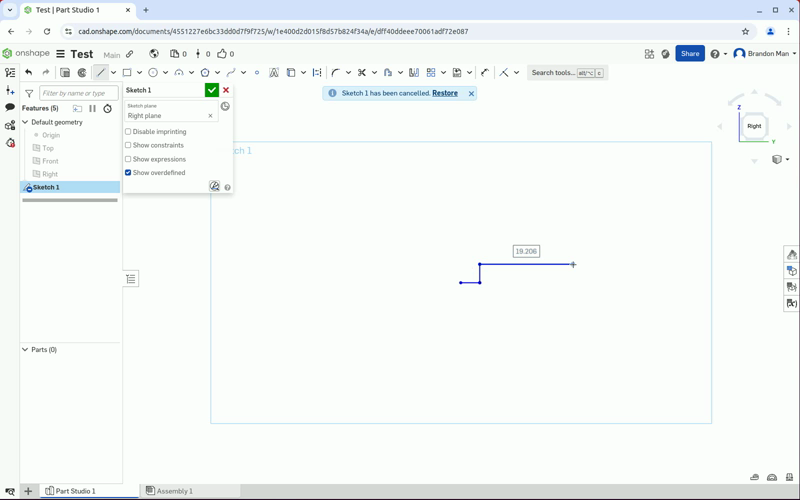
key_down(shift)
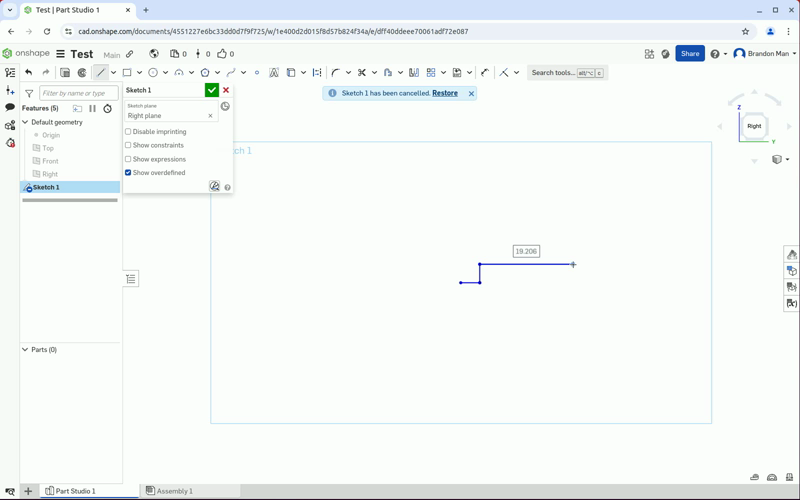
mouse_move(589, 264)
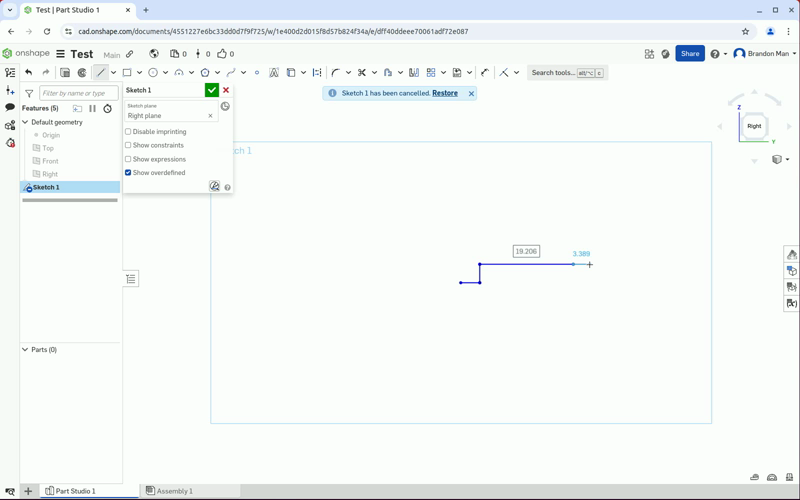
mouse_move(573, 208)
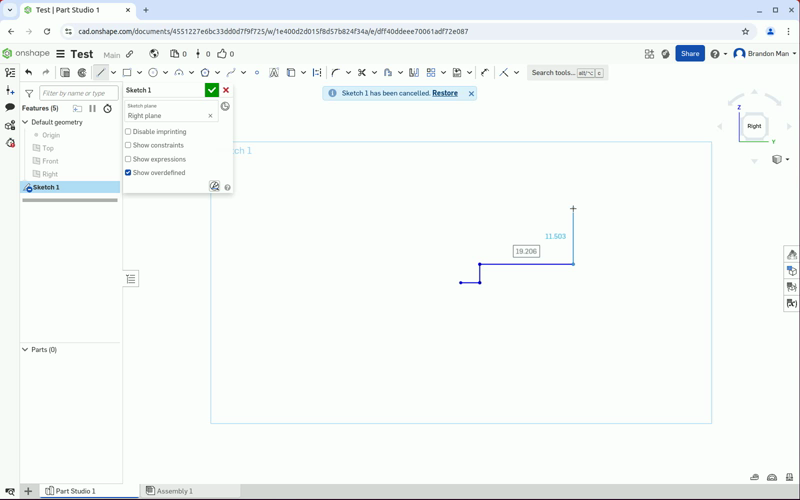
click(573, 208)
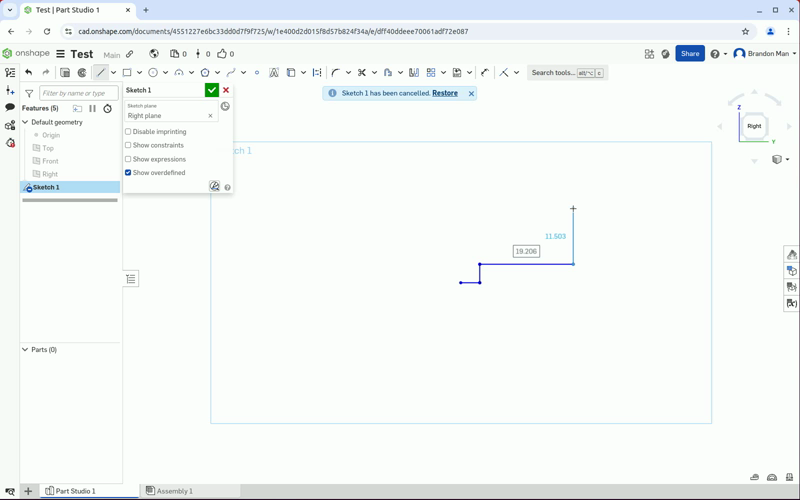
key_up(shift)
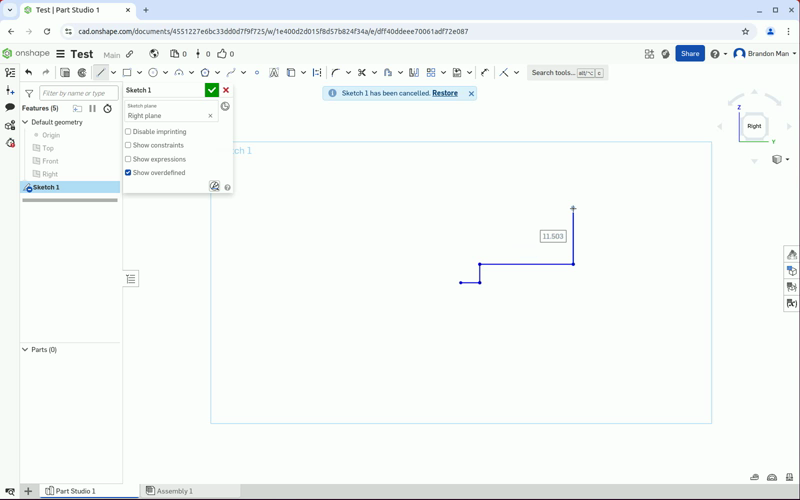
key_down(shift)
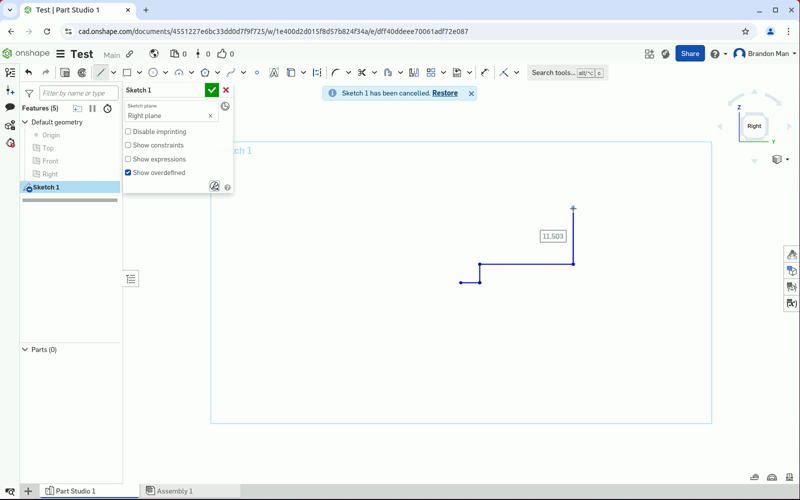
mouse_move(589, 208)
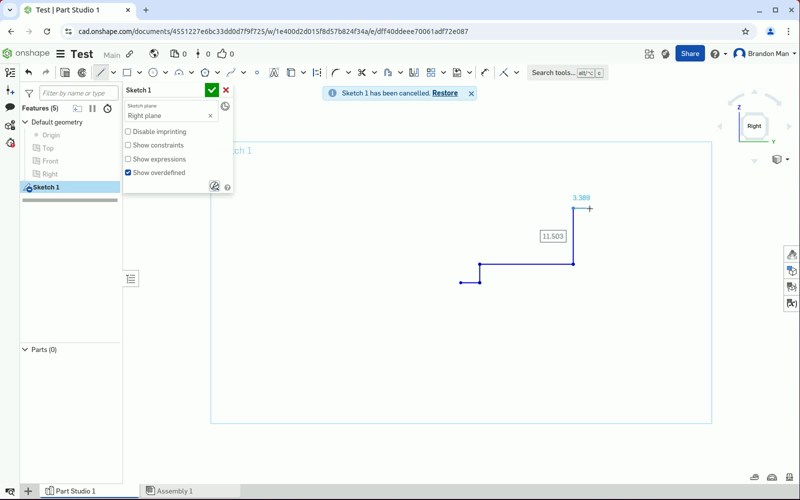
mouse_move(517, 208)
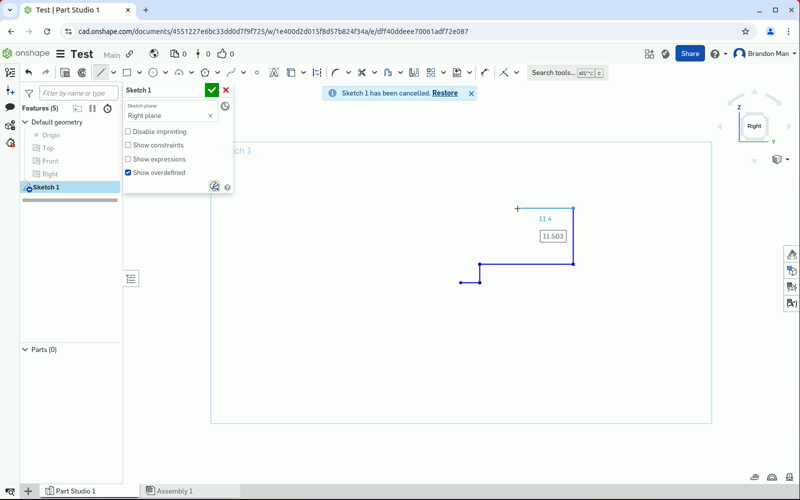
click(517, 208)
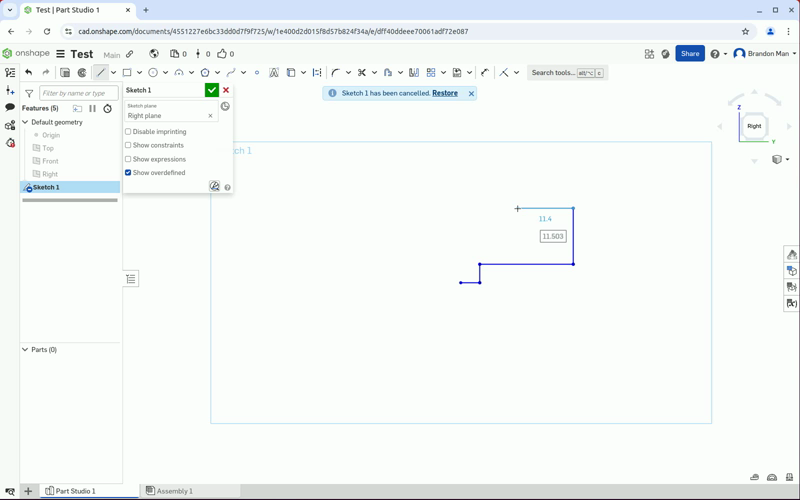
key_up(shift)
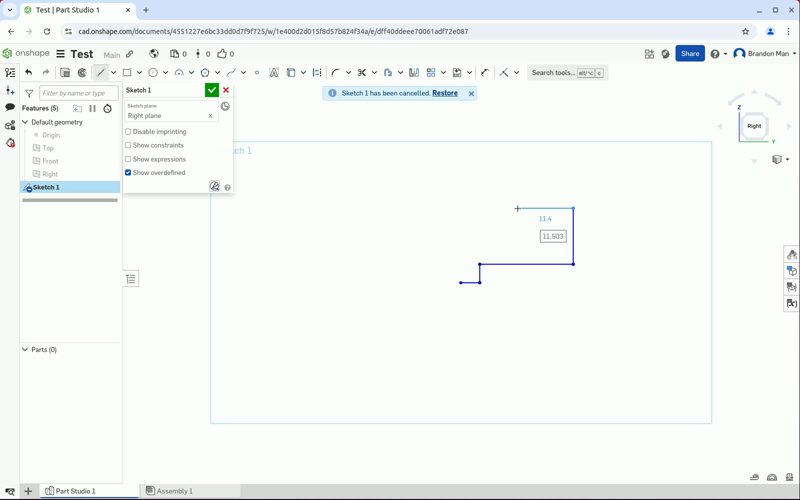
key_down(shift)
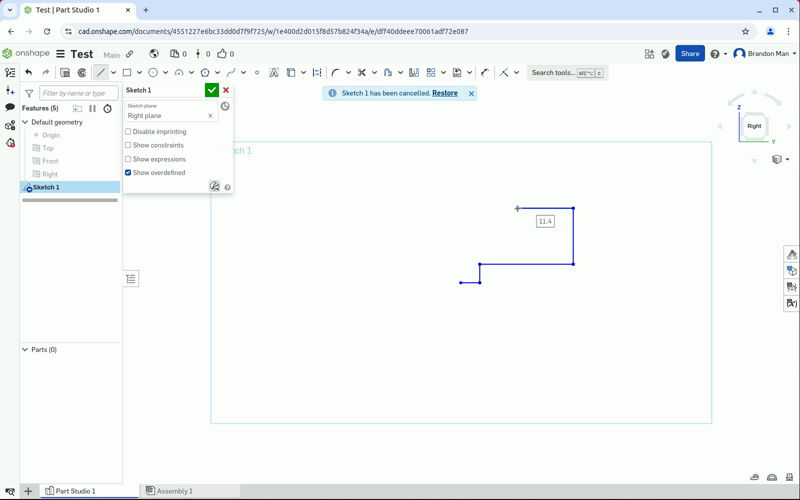
mouse_move(547, 208)
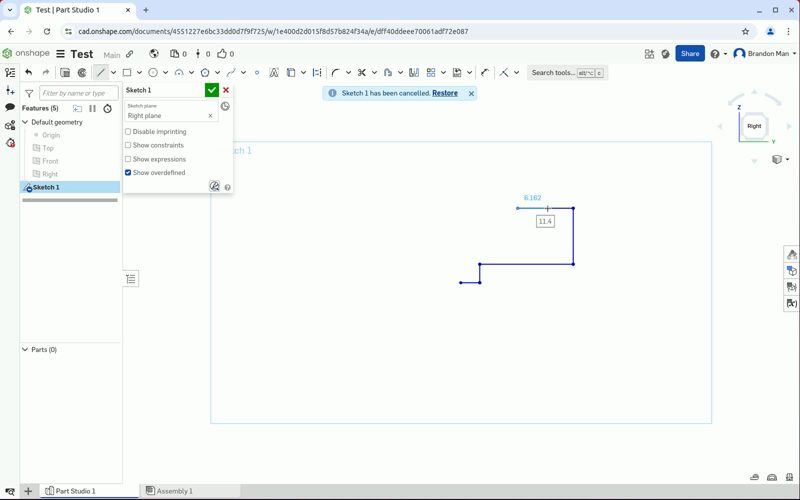
mouse_move(517, 245)
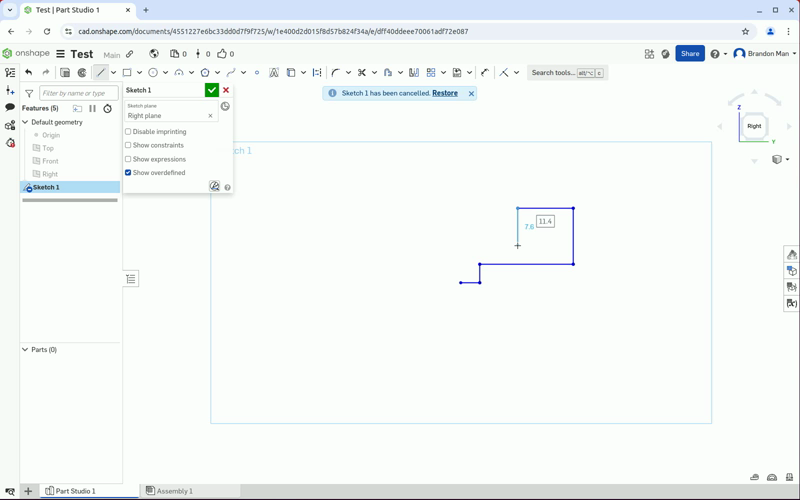
click(517, 245)
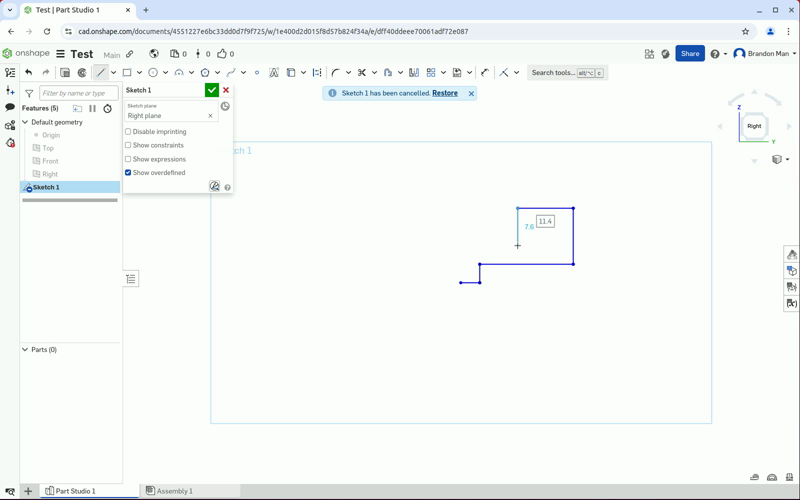
key_up(shift)
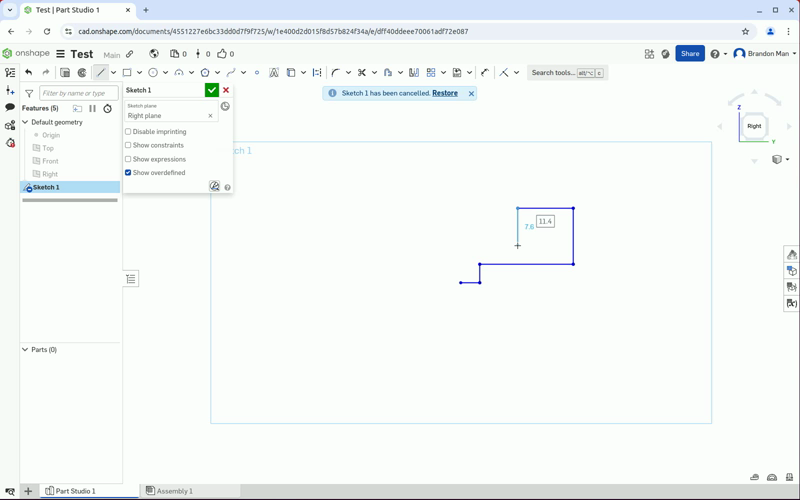
key_down(shift)
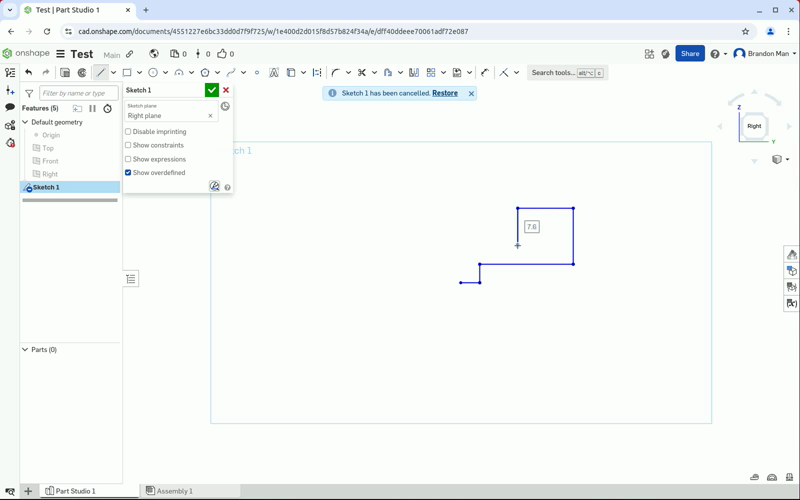
mouse_move(547, 245)
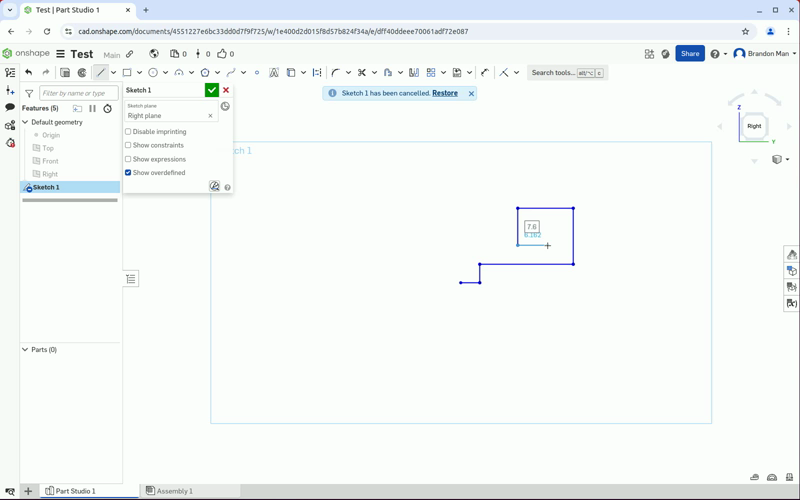
mouse_move(460, 245)
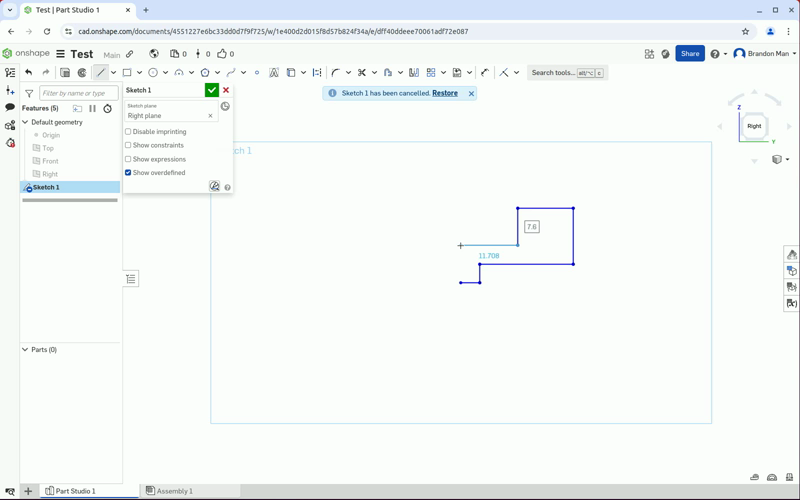
click(460, 245)
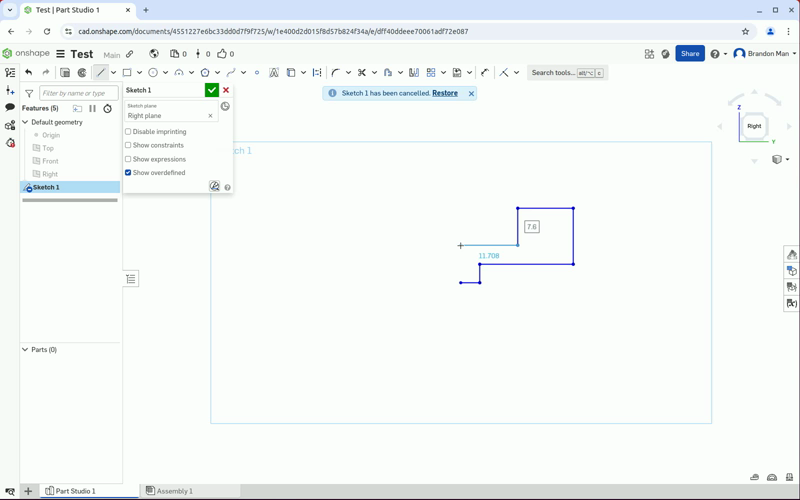
key_up(shift)
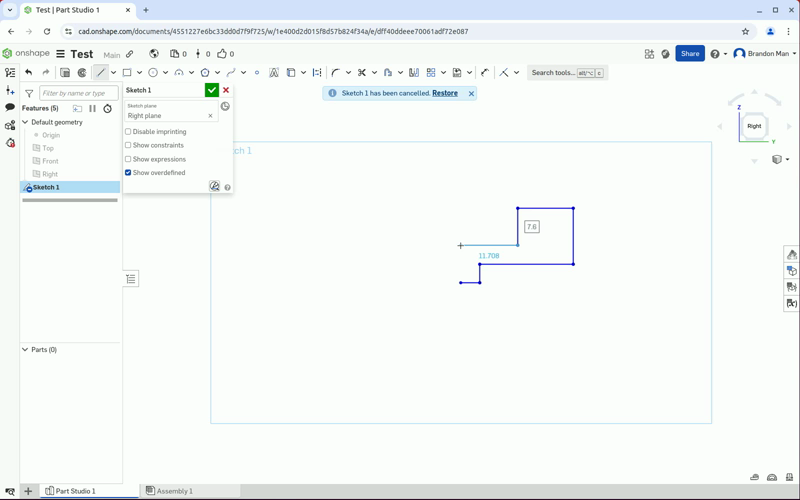
mouse_move(490, 245)
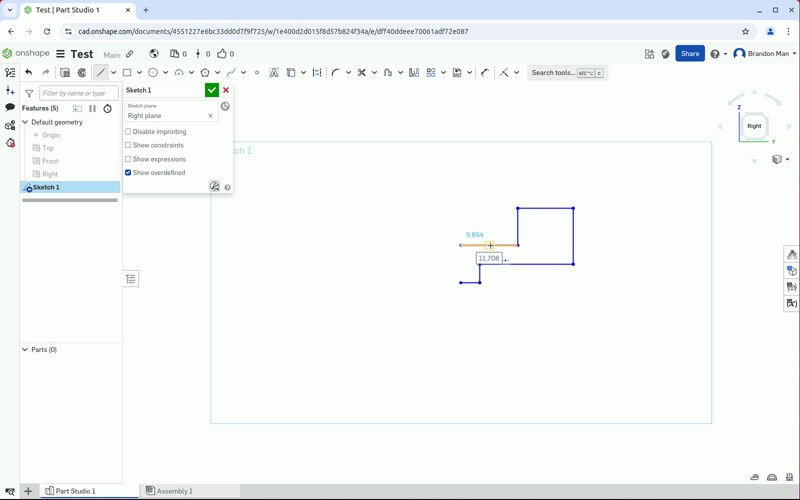
key_down(shift)
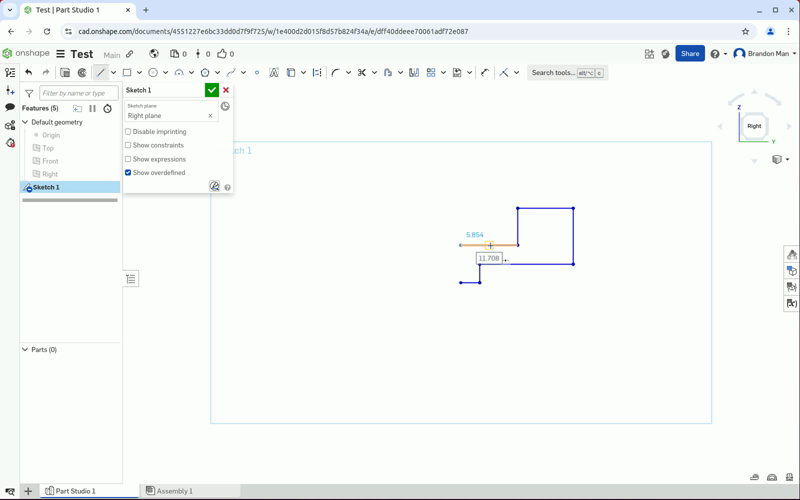
mouse_move(460, 282)
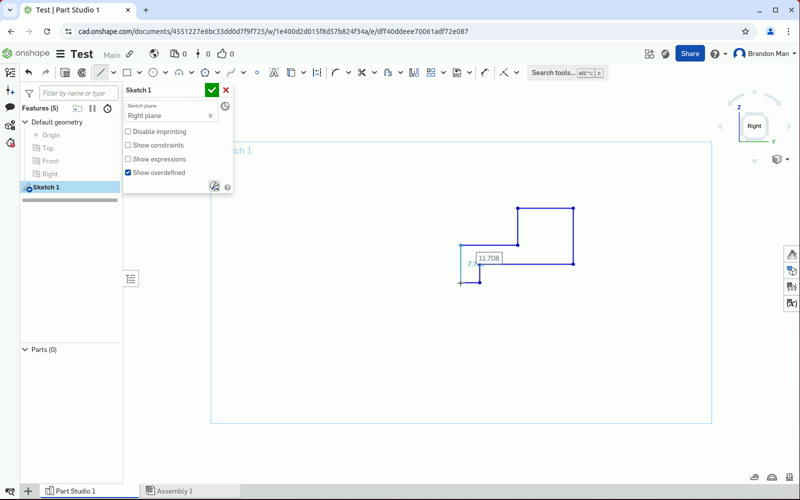
key_up(shift)
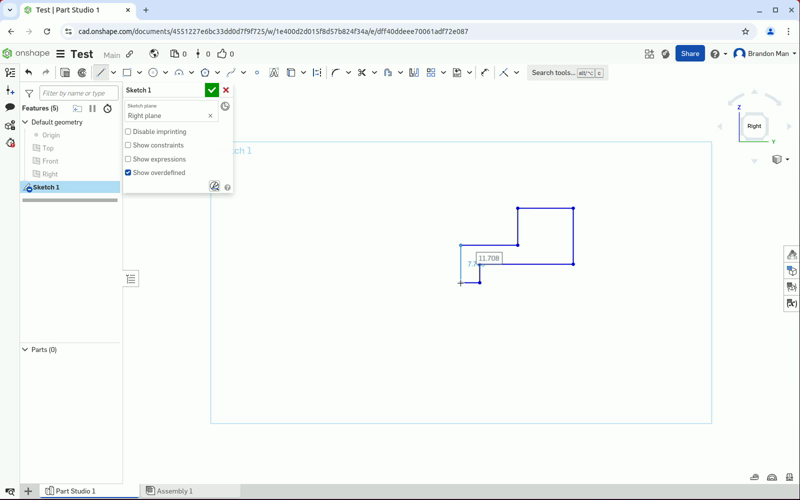
click(460, 282)
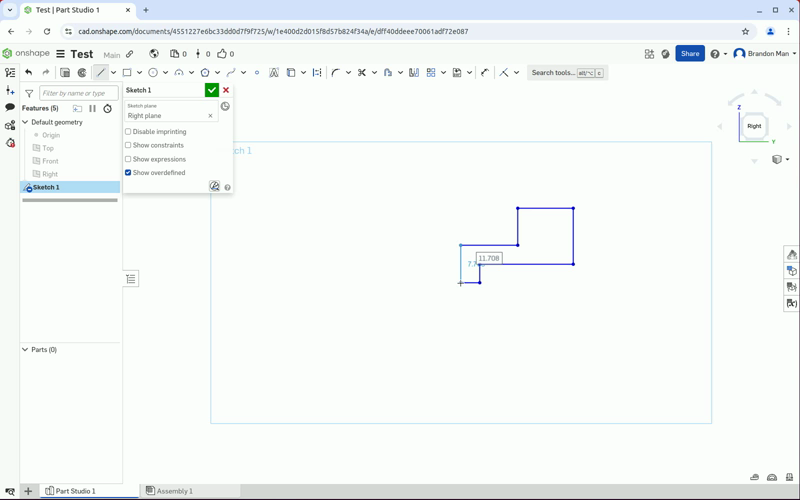
key(esc)
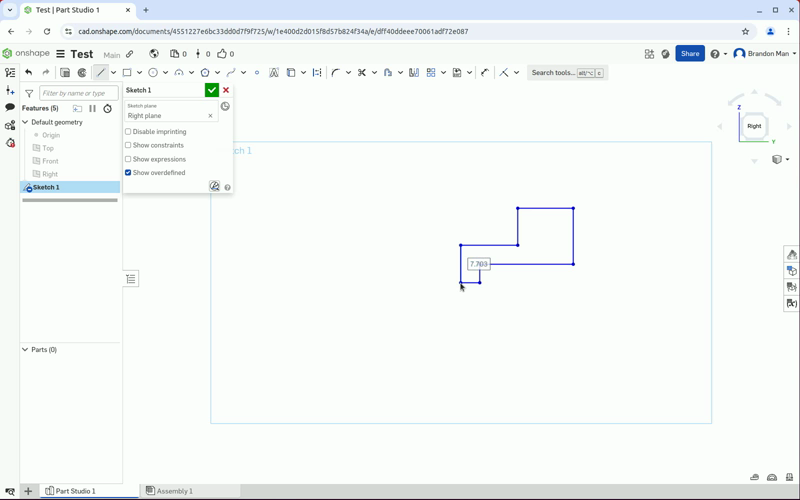
mouse_move(557, 243)
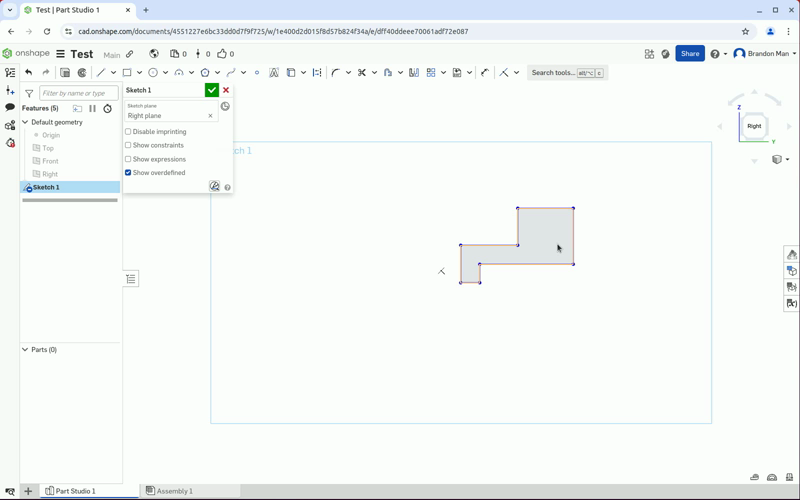
click(557, 243)
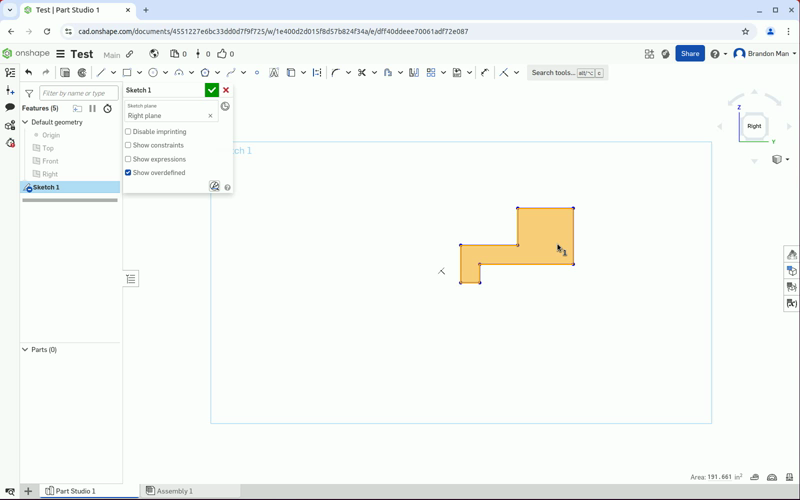
mouse_move(73, 352)
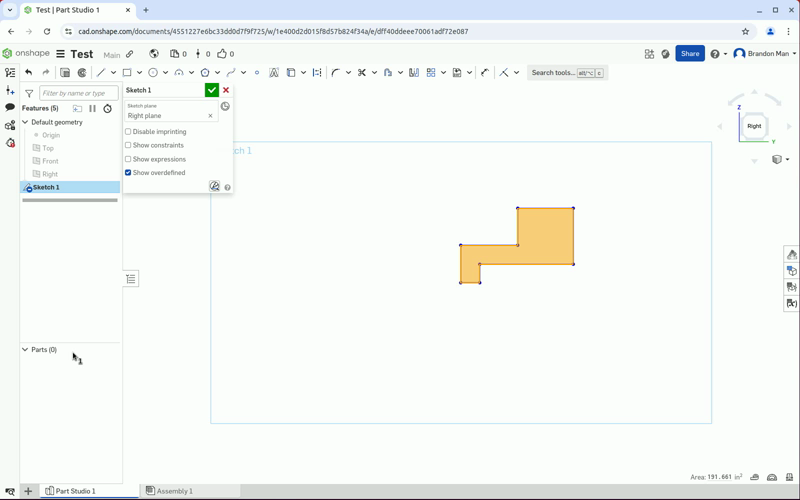
key(shift+y)
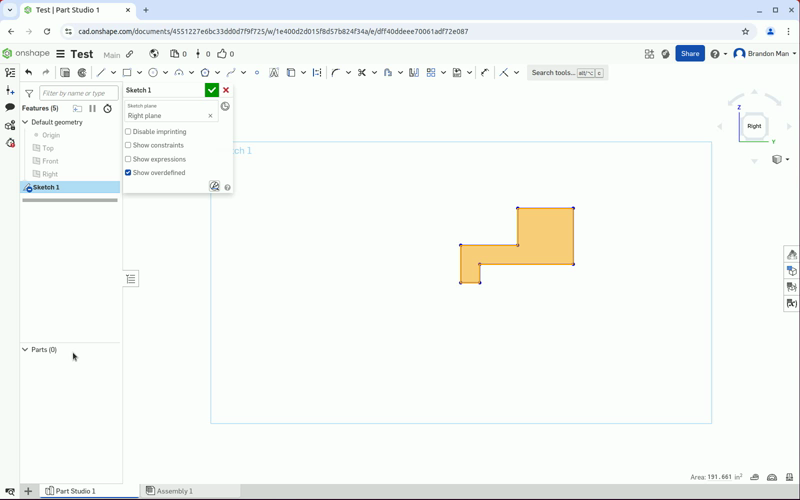
key(shift+e)
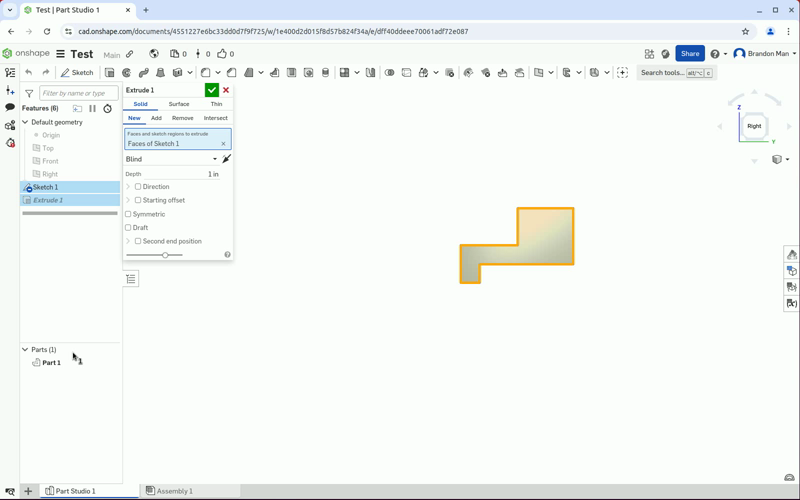
mouse_move(143, 106)
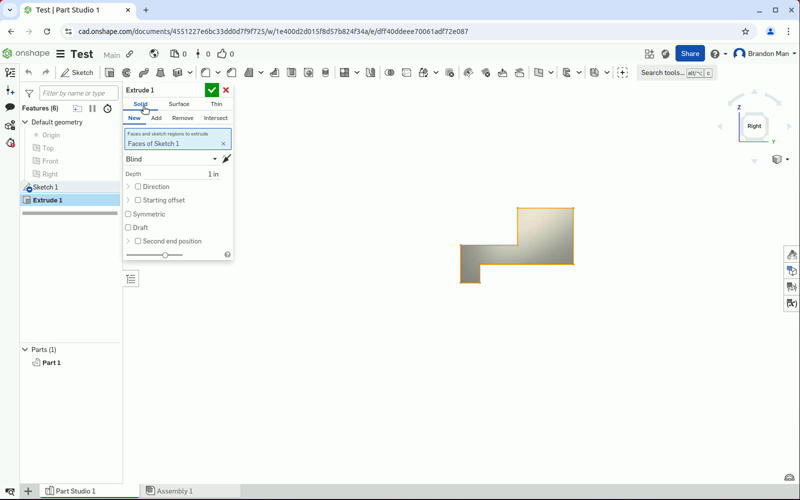
click(143, 106)
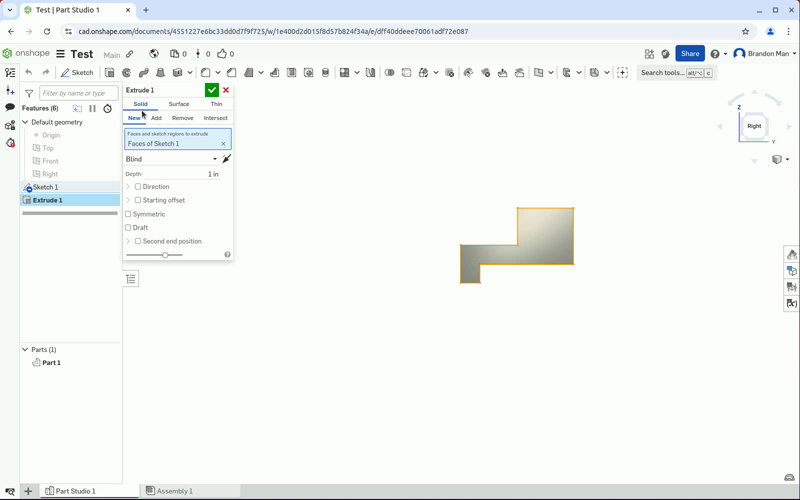
mouse_move(137, 120)
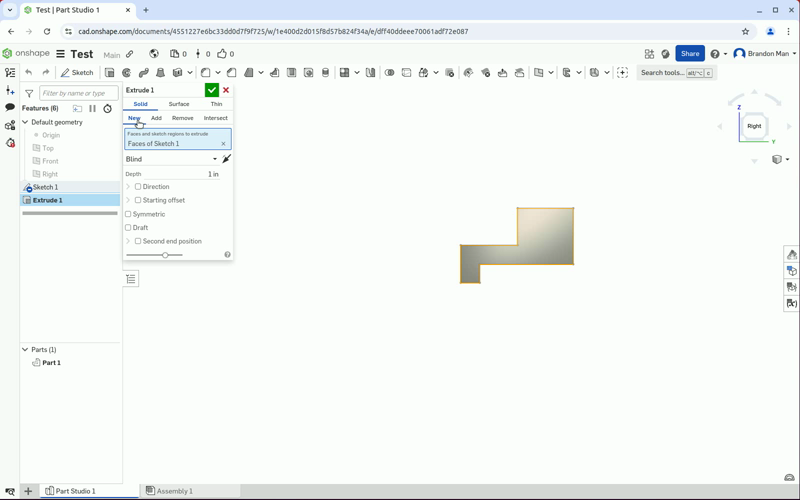
click(137, 120)
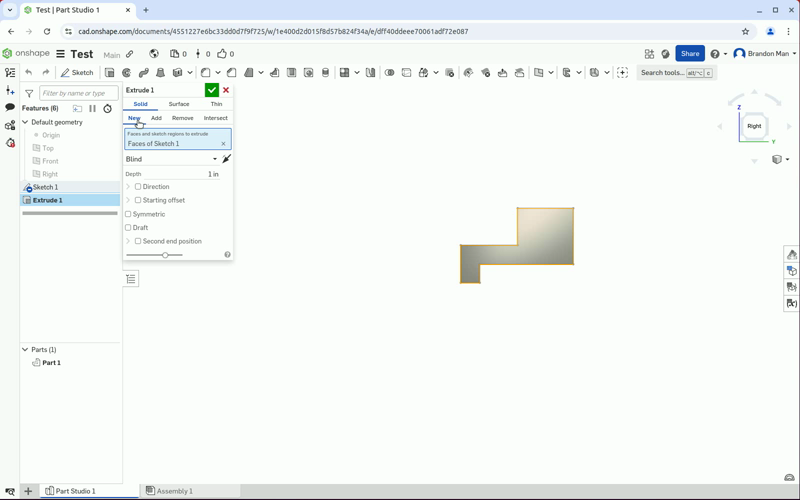
key(tab, 4)
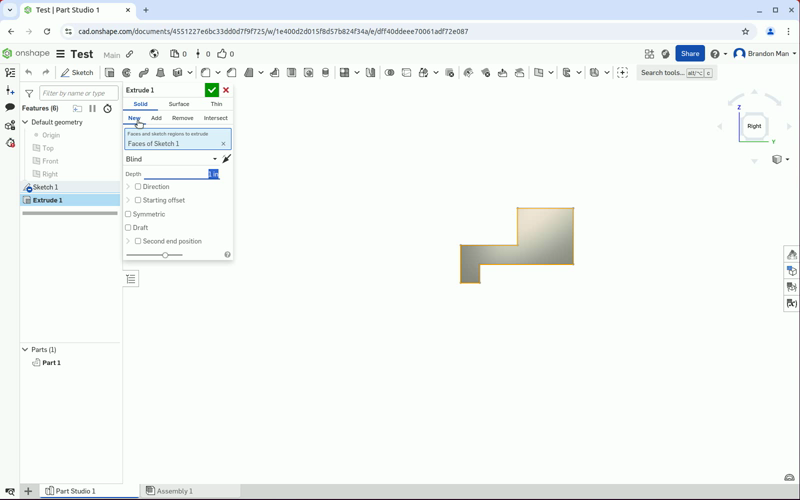
text(15.405)
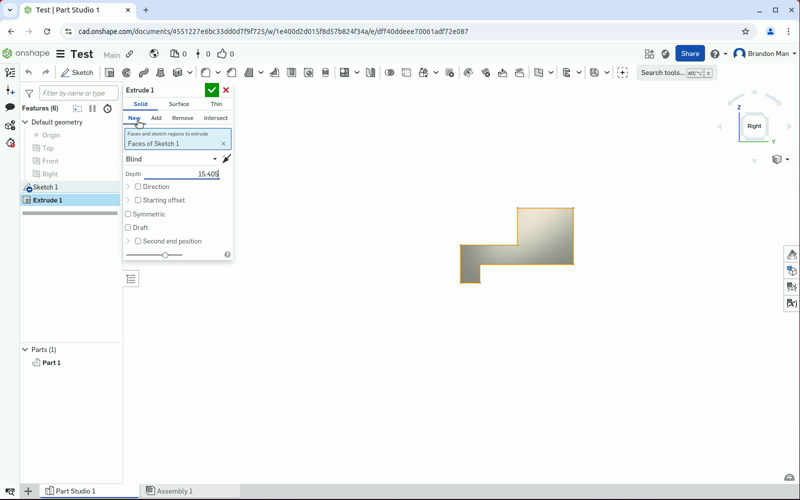
key(enter)
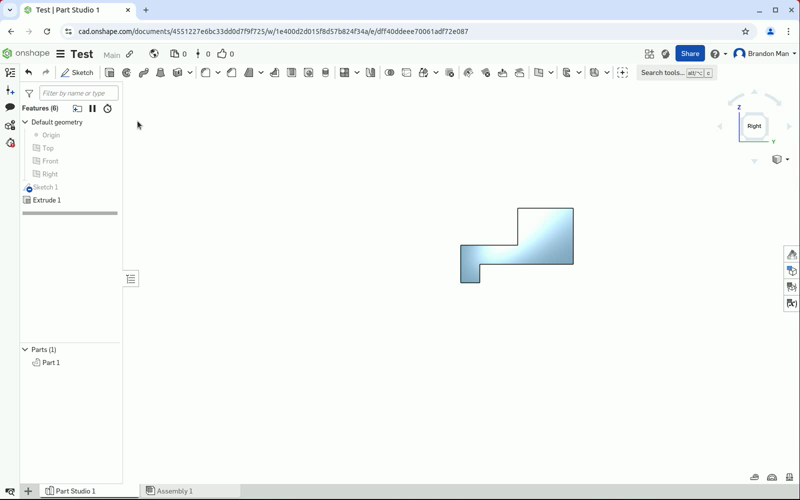
key(shift+h)
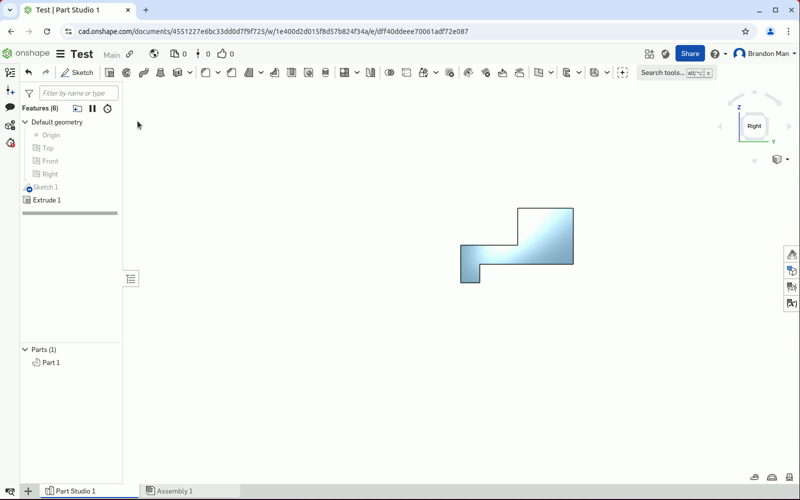
key(shift+h)
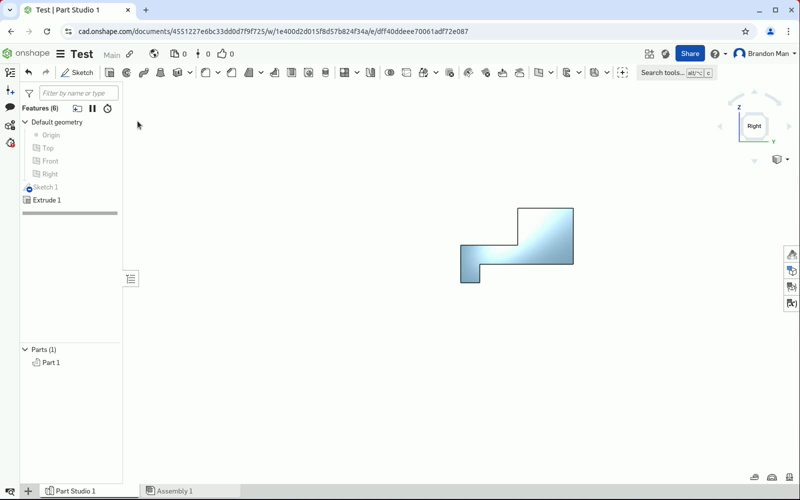
mouse_move(73, 189)
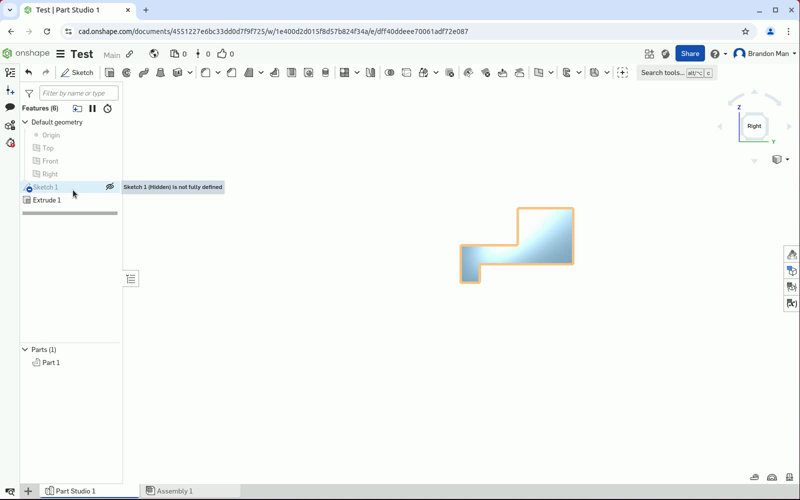
click(73, 189)
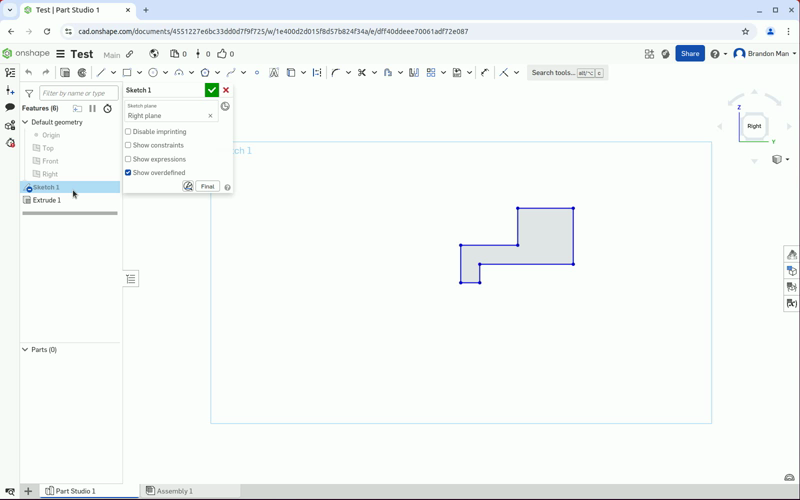
mouse_move(229, 92)
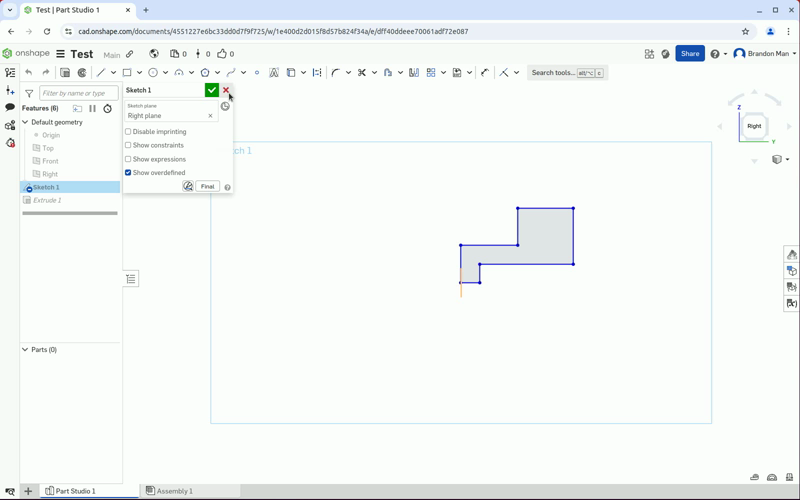
click(229, 92)
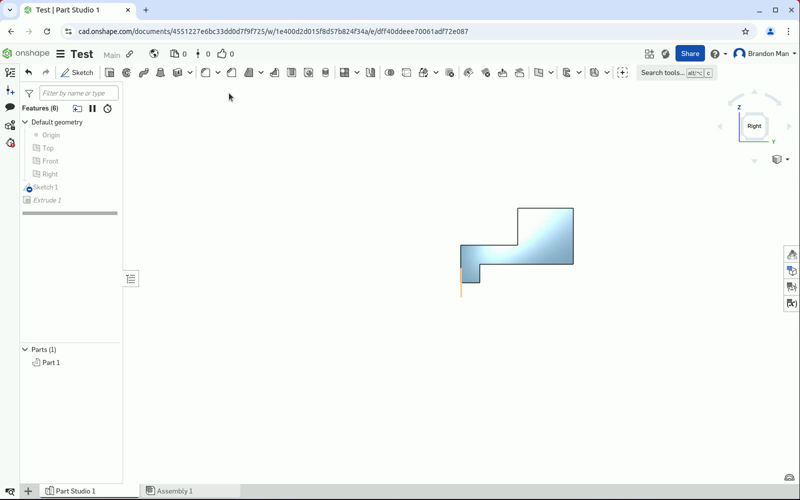
mouse_move(73, 352)
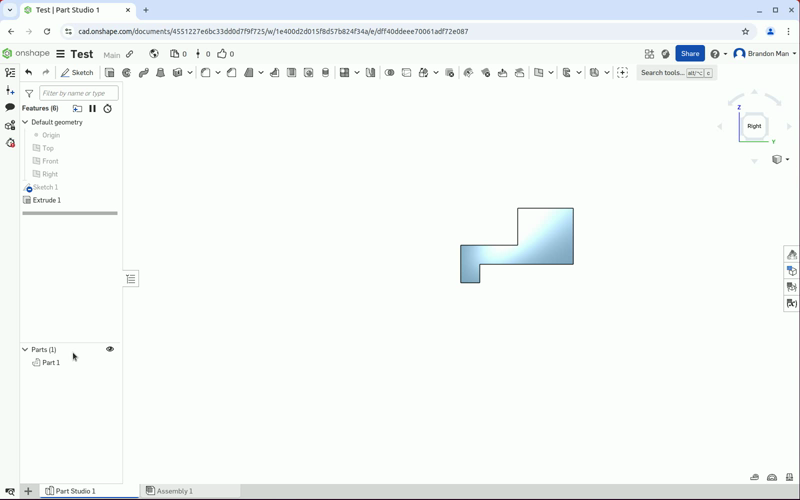
key(y)
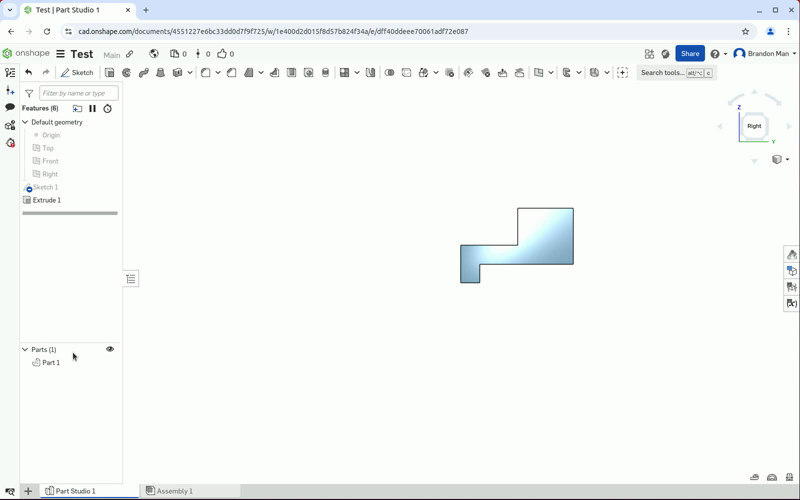
key(shift+p)
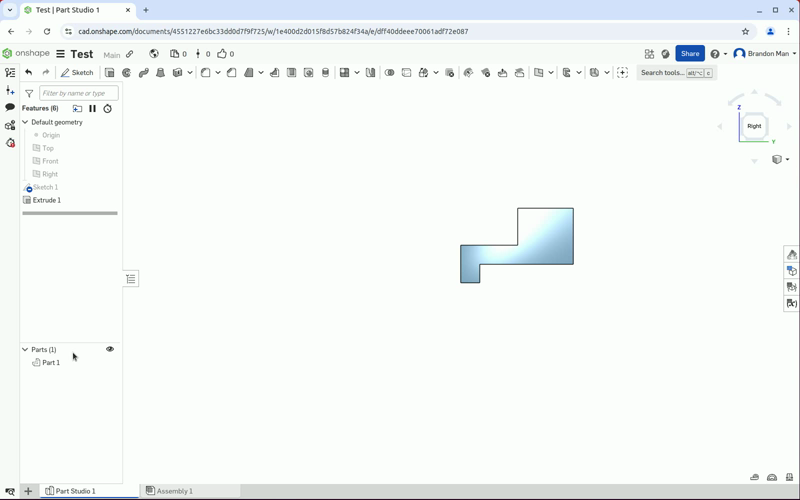
key(space)
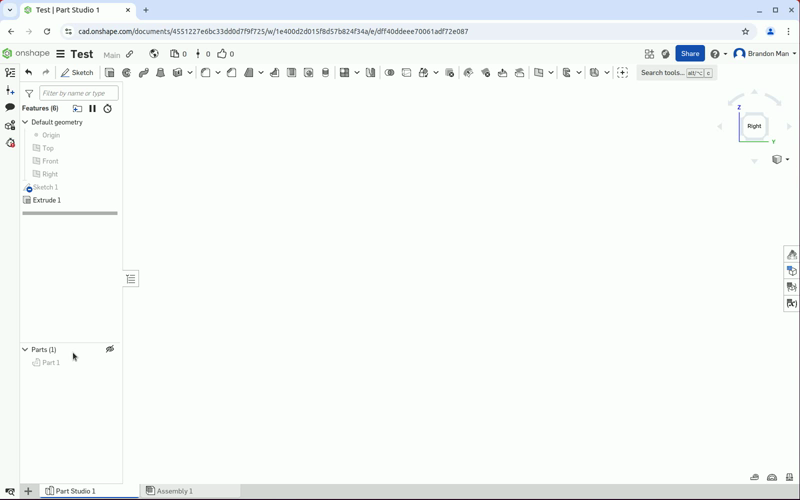
key_down(shift)
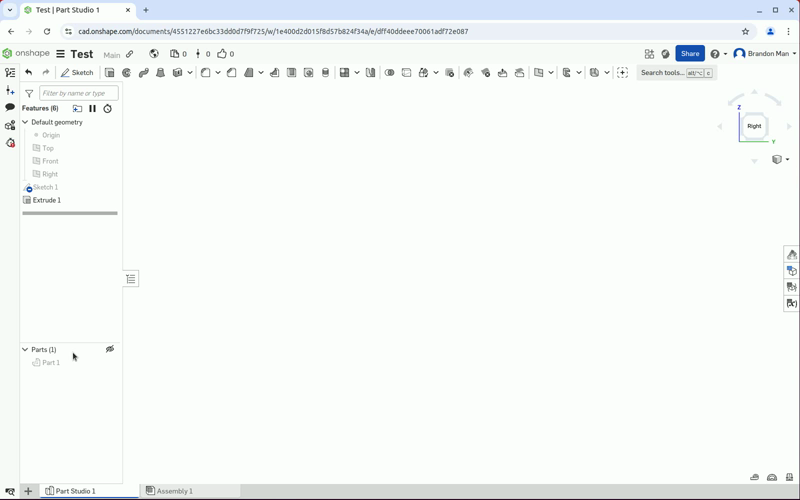
key(right)
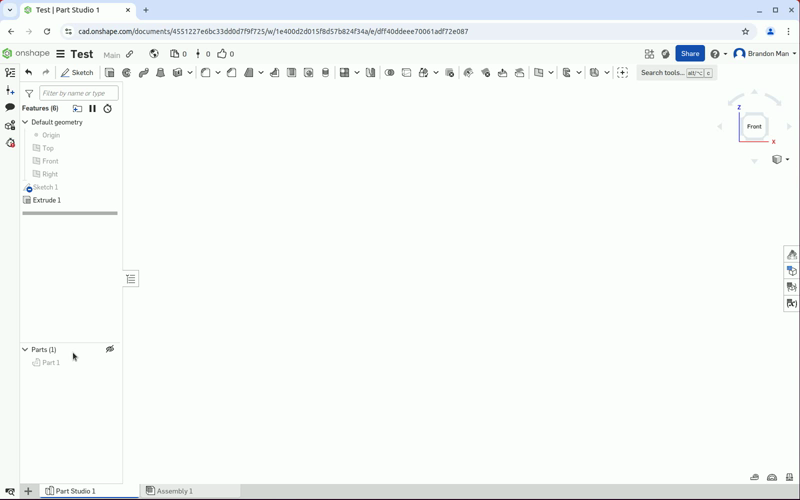
key_up(shift)
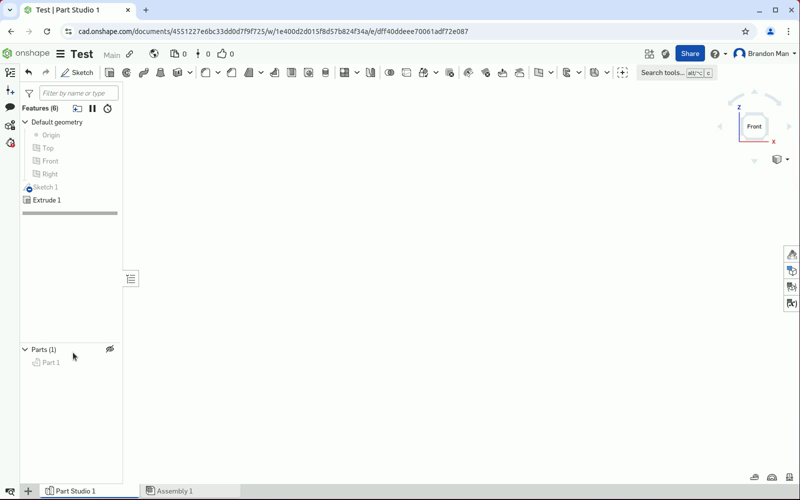
key(space)
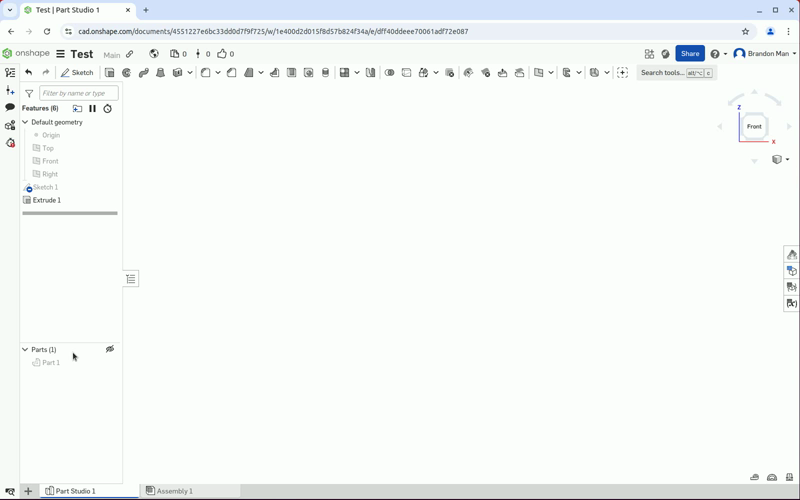
key_down(shift)
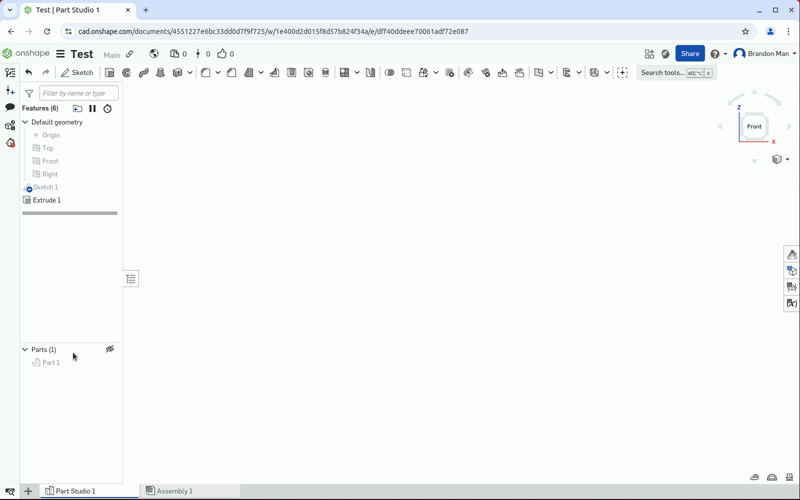
key(down)
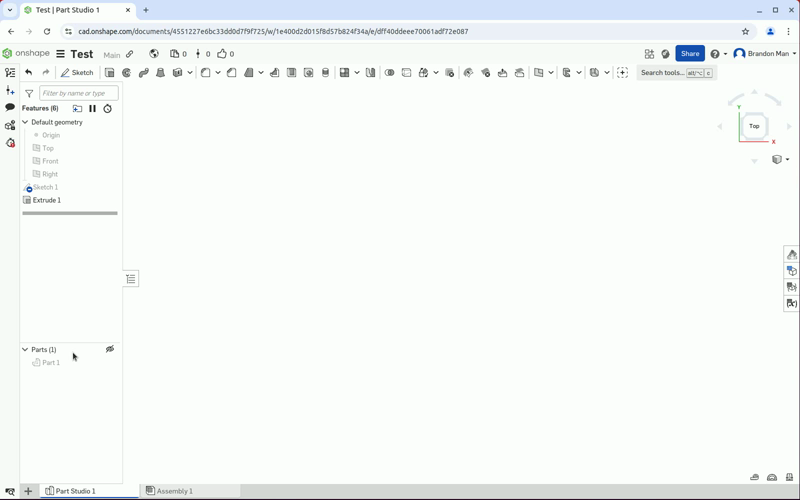
key_up(shift)
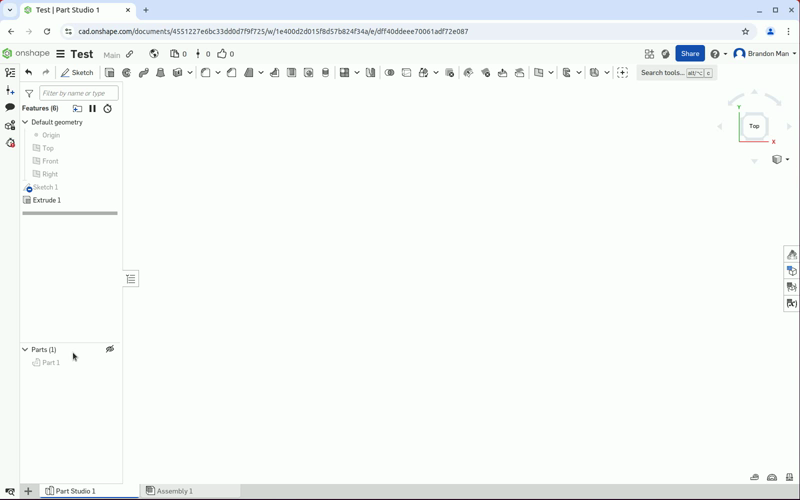
mouse_move(73, 352)
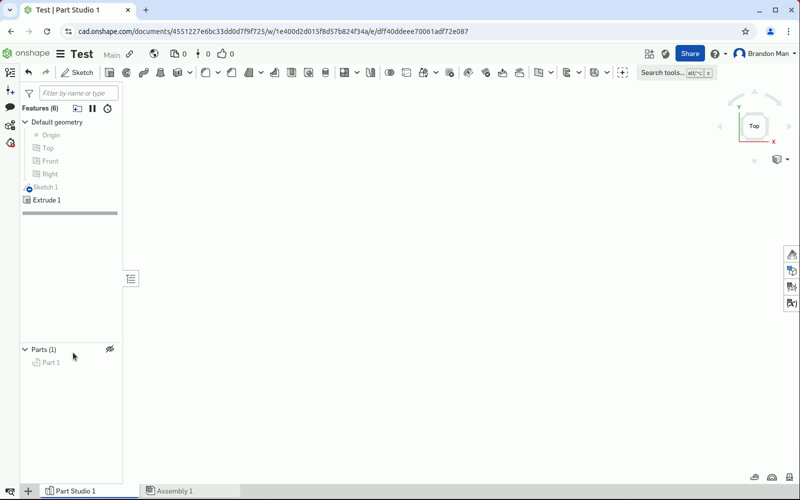
key(shift+y)
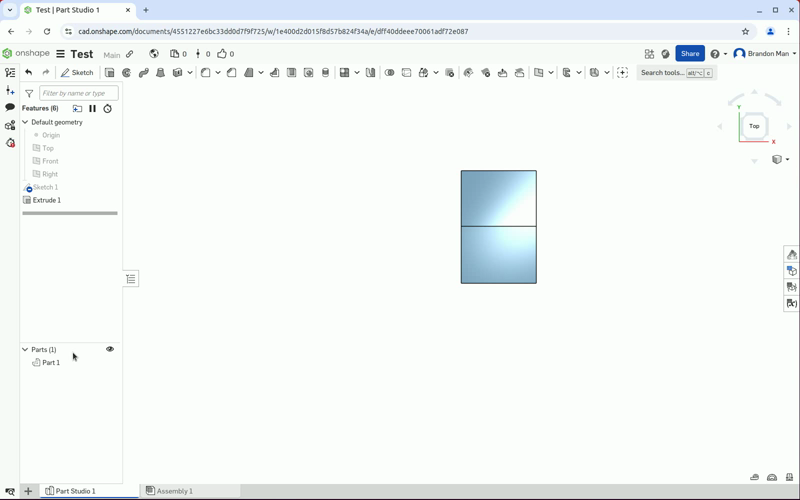
mouse_move(541, 75)
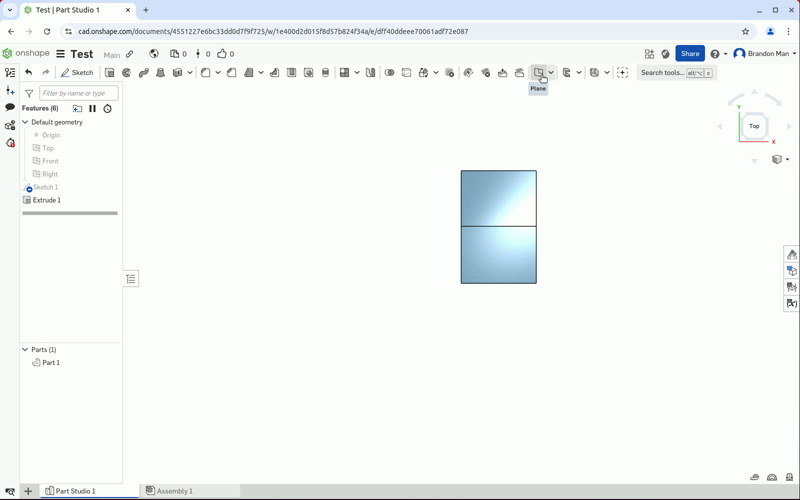
click(541, 75)
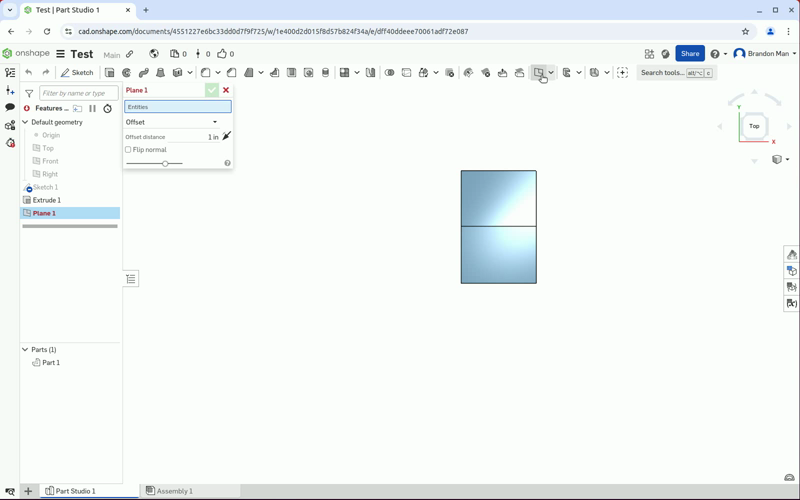
mouse_move(73, 150)
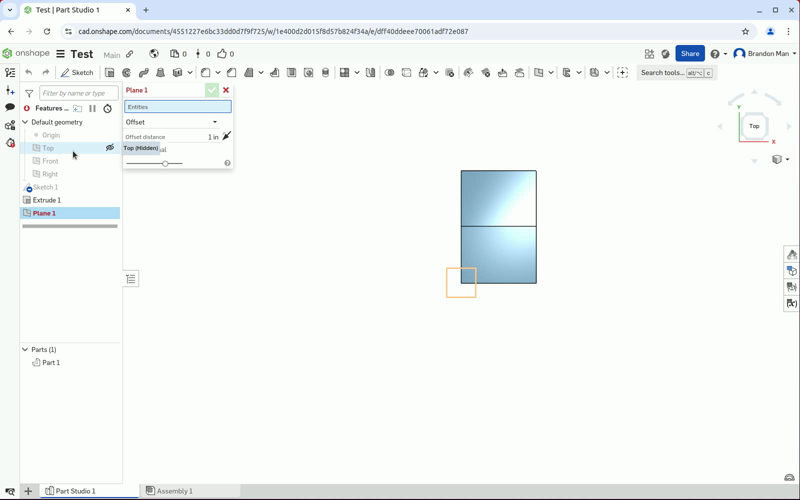
click(73, 150)
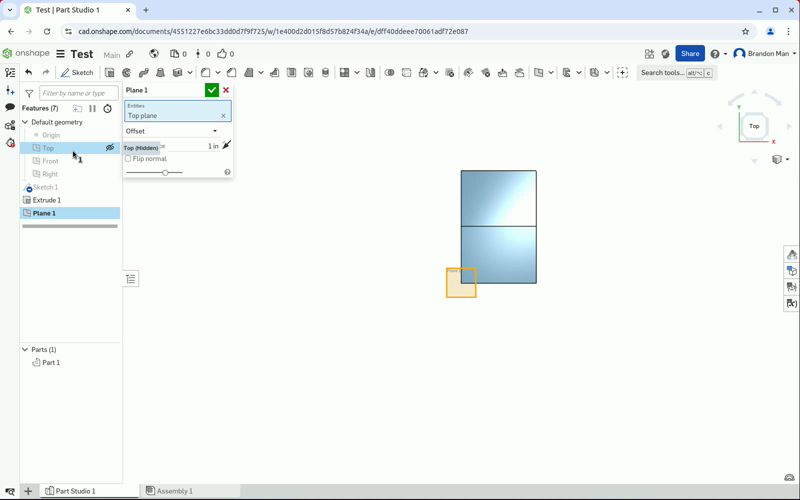
key(tab, 2)
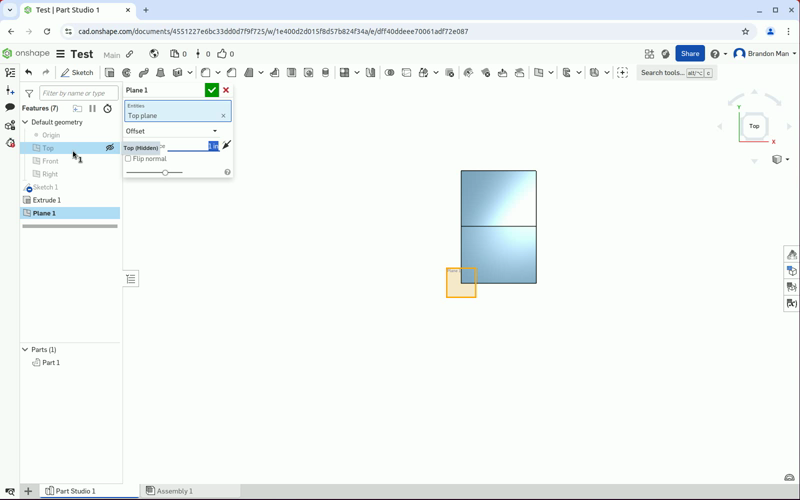
text(15.405)
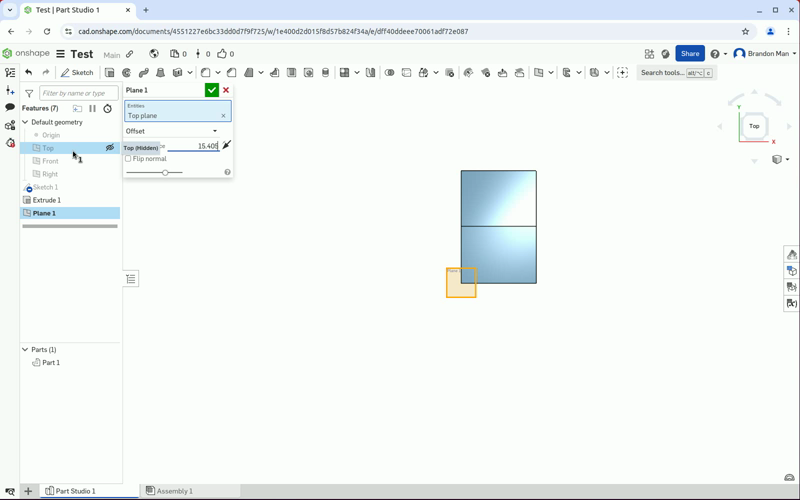
key(enter, 2)
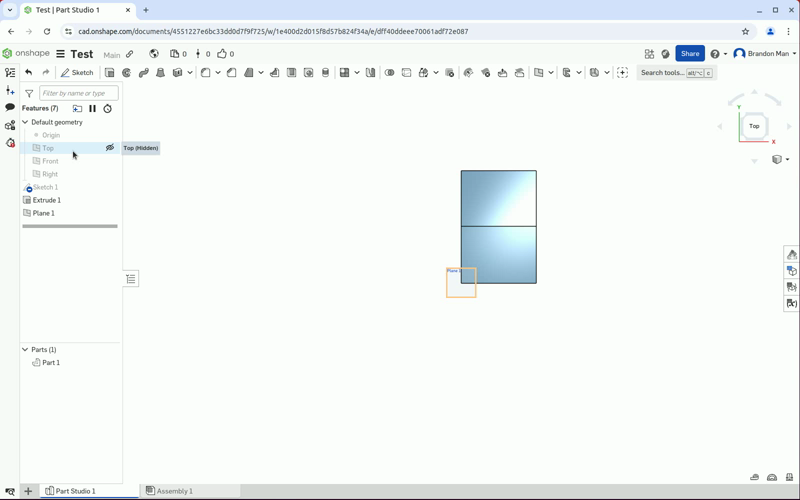
key(shift+s)
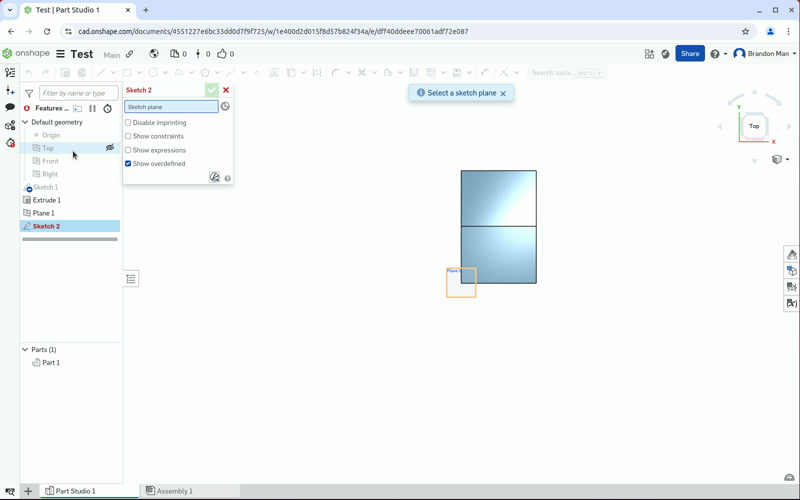
mouse_move(73, 215)
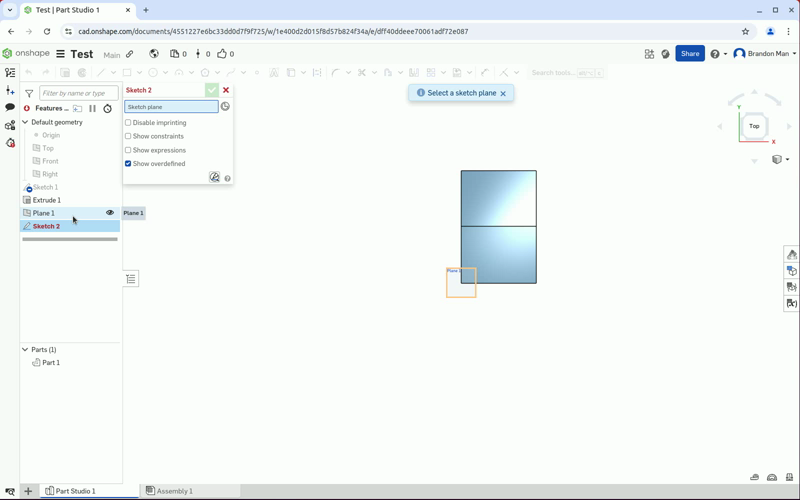
click(73, 215)
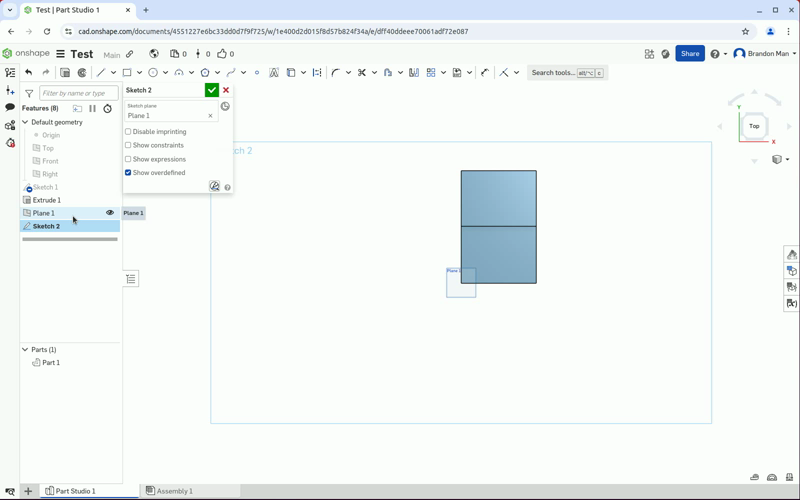
mouse_move(73, 352)
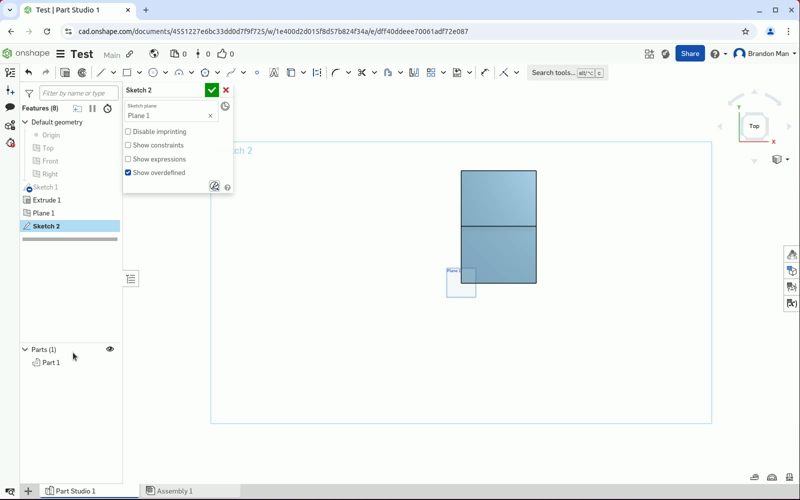
key(y)
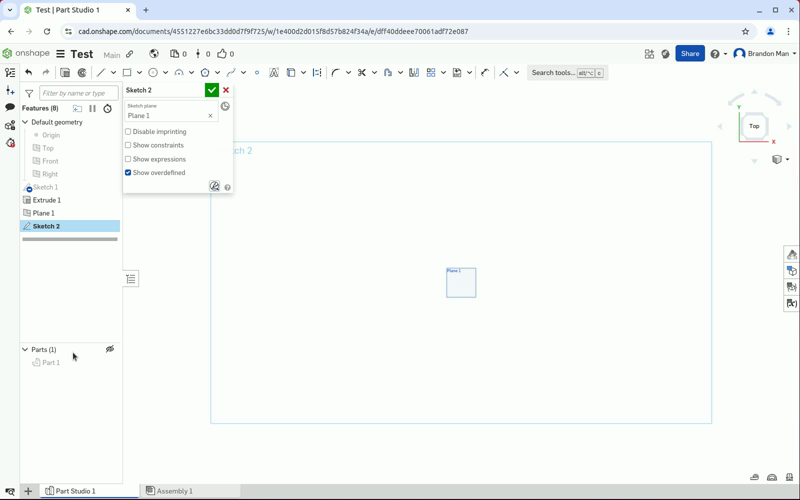
key(l)
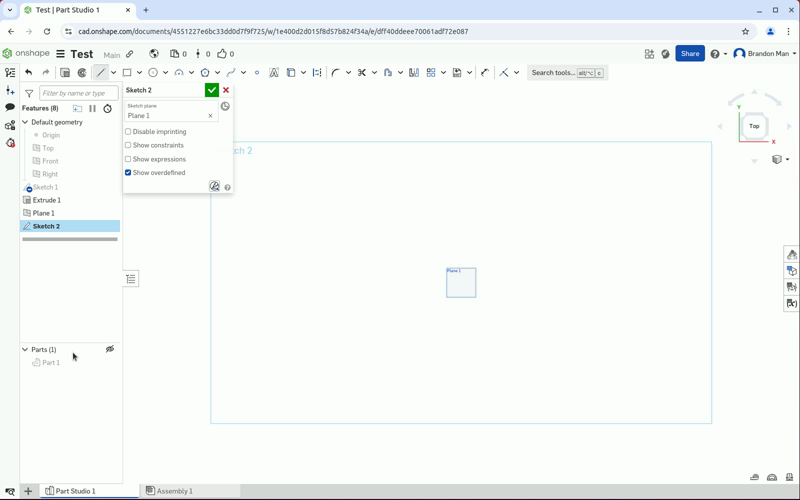
key_down(shift)
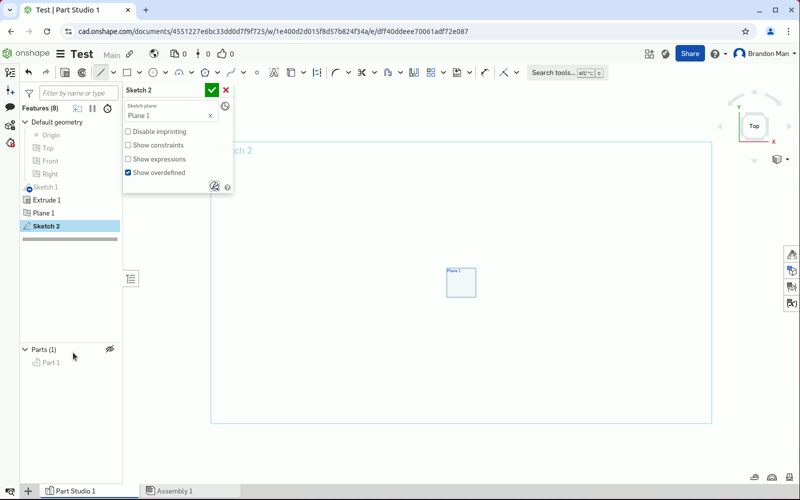
mouse_move(479, 226)
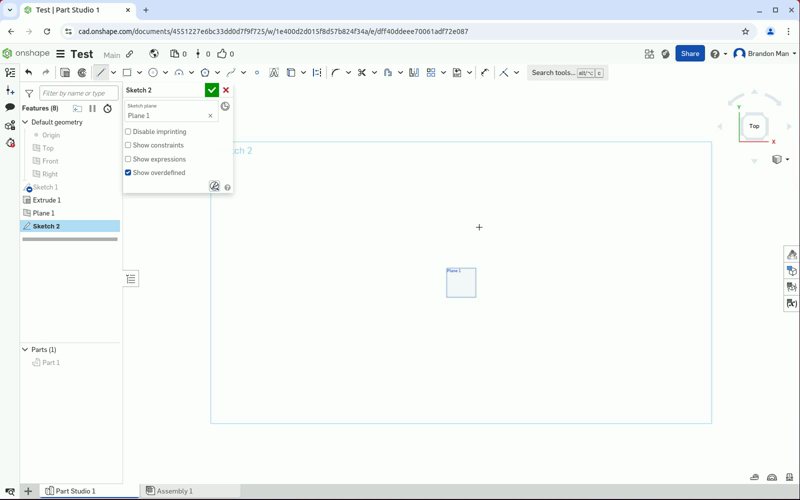
click(479, 226)
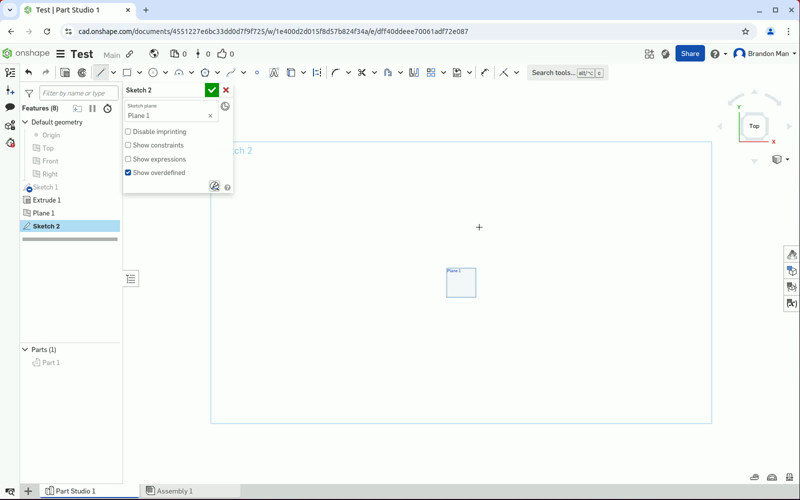
key_up(shift)
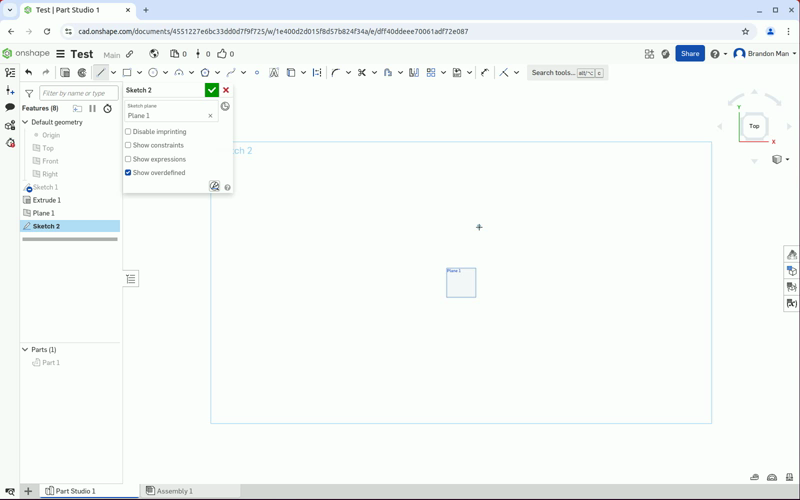
key_down(shift)
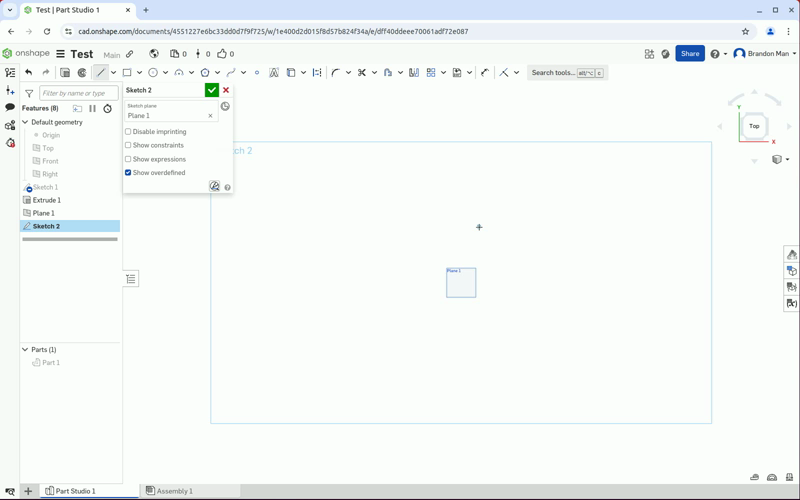
mouse_move(509, 226)
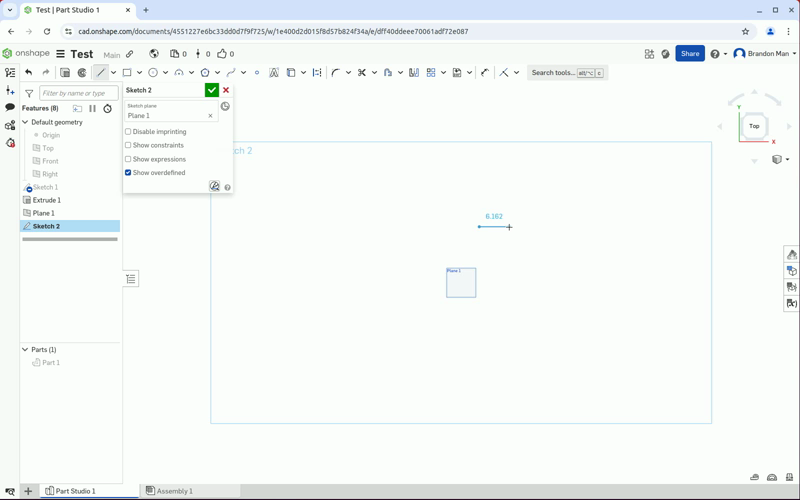
mouse_move(536, 226)
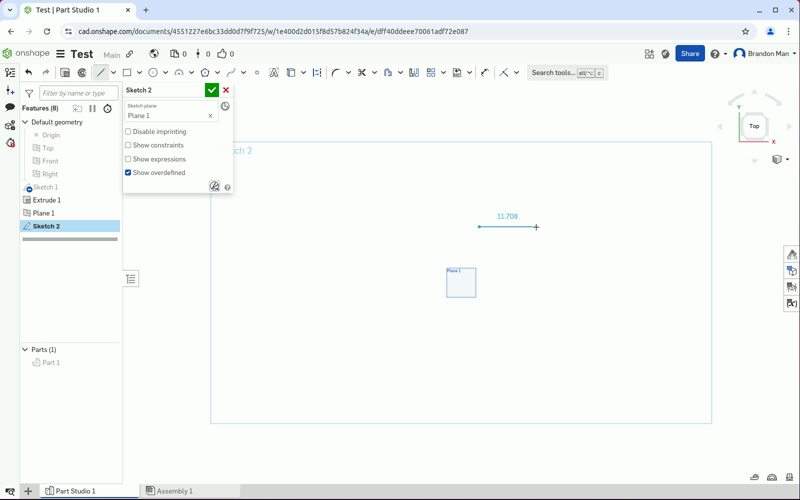
click(536, 226)
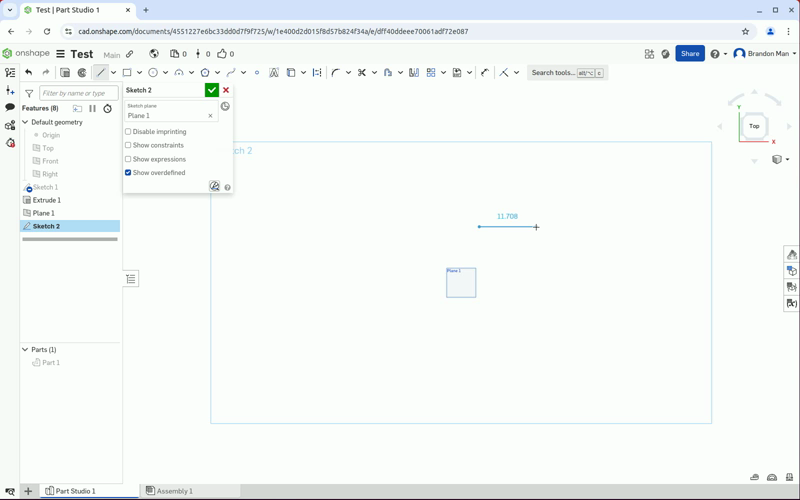
key_up(shift)
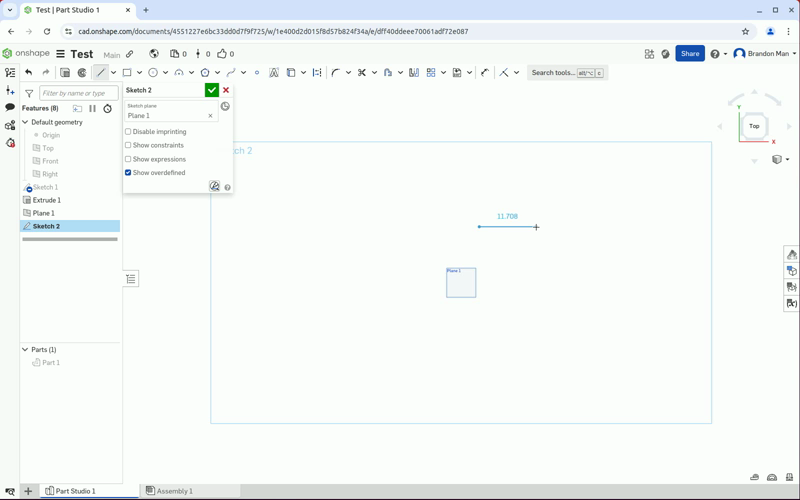
key_down(shift)
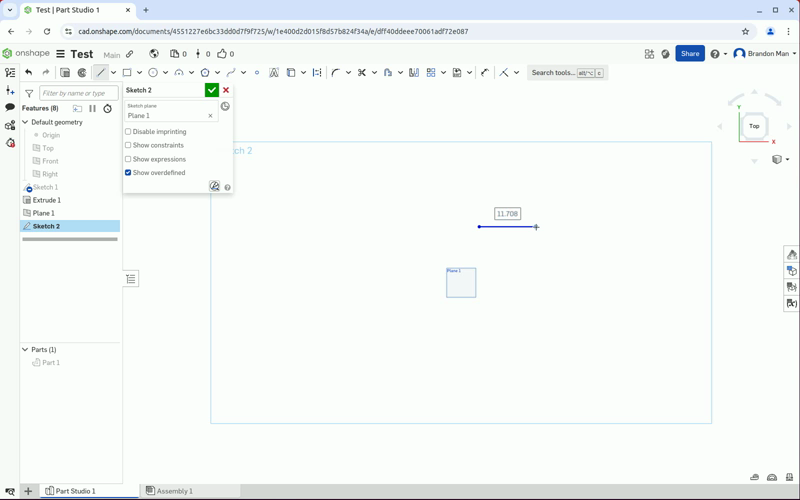
mouse_move(566, 226)
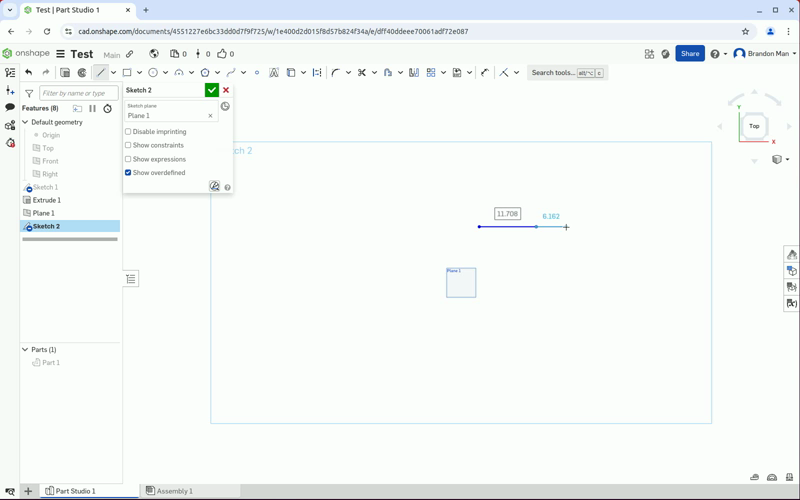
mouse_move(536, 169)
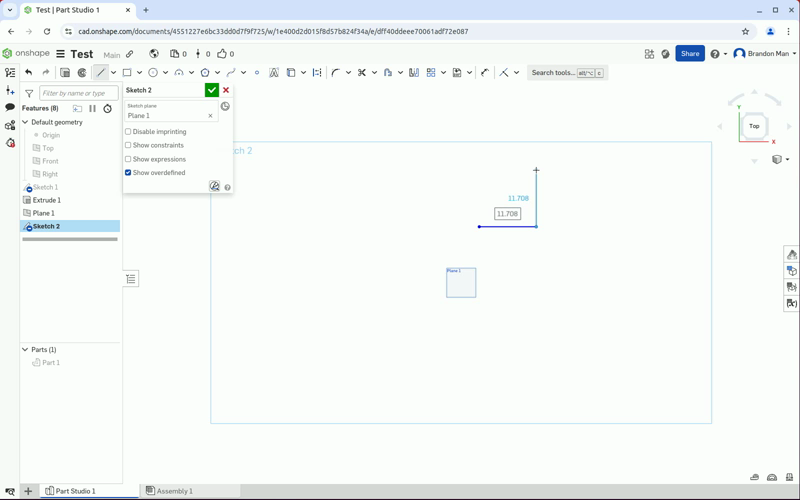
click(536, 169)
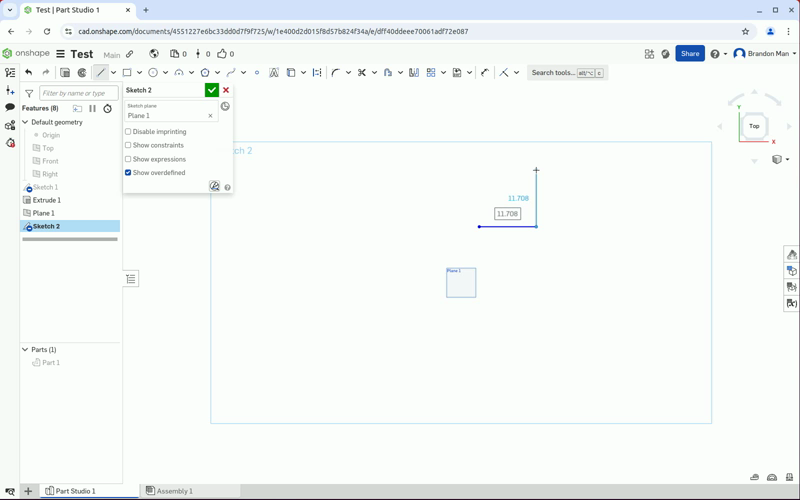
key_up(shift)
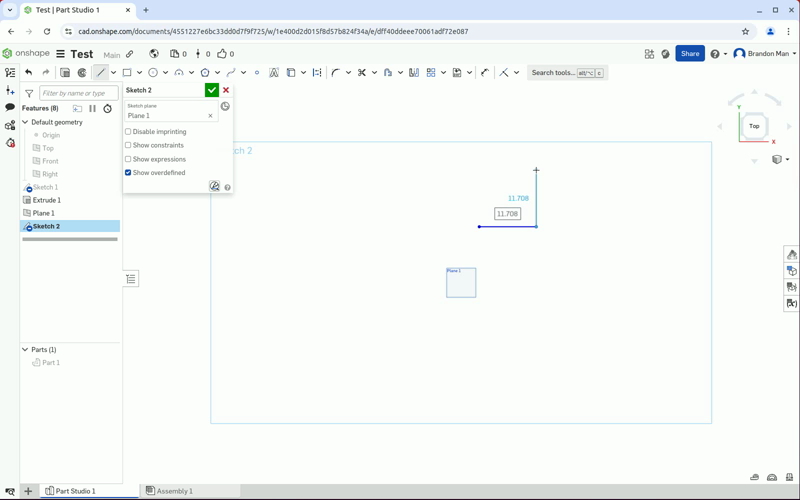
key_down(shift)
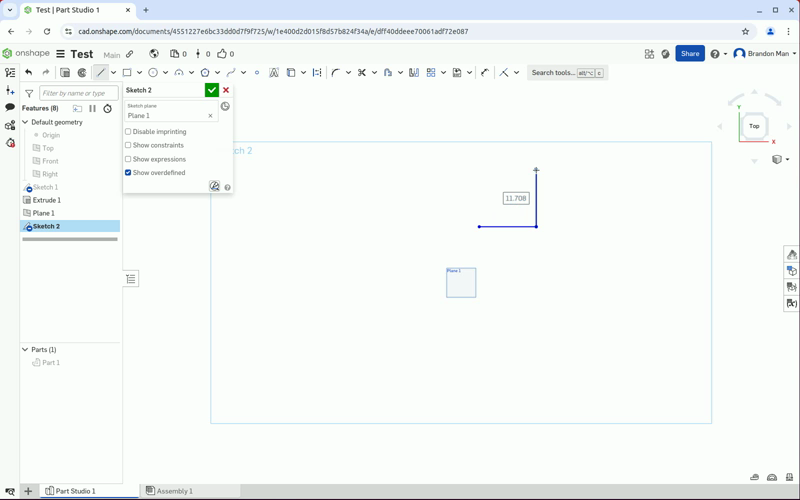
mouse_move(566, 169)
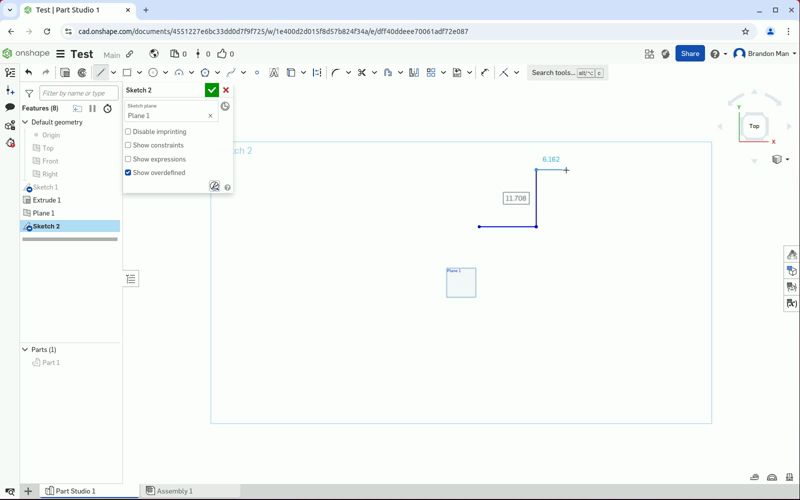
mouse_move(479, 169)
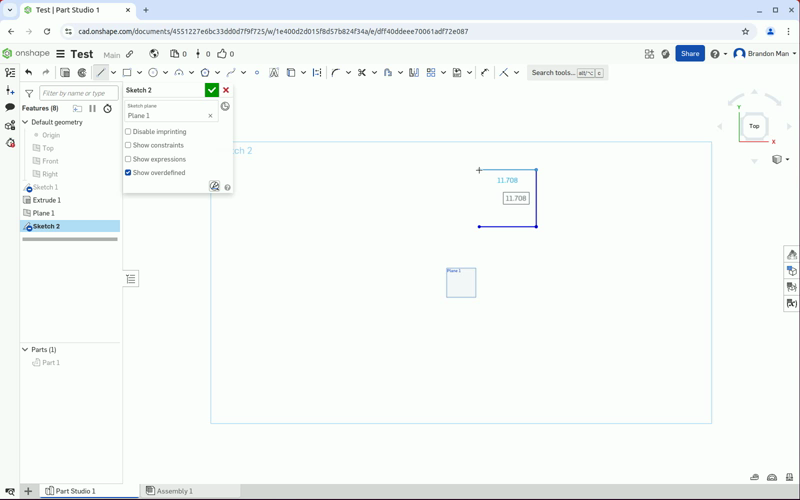
click(479, 169)
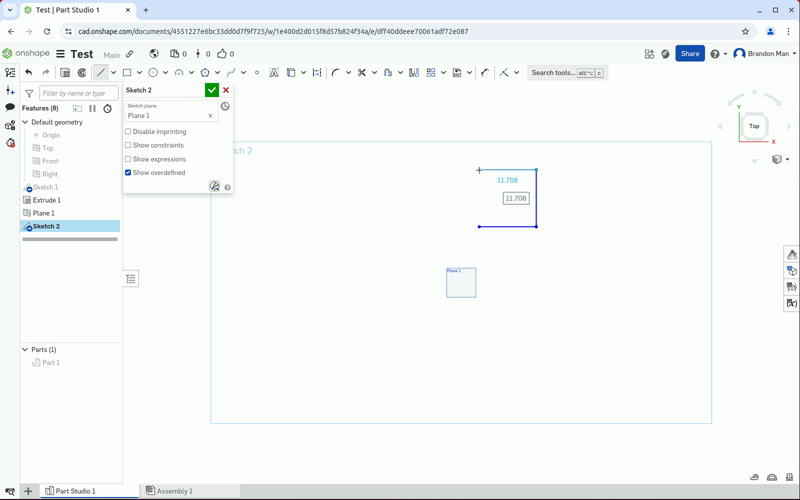
key_up(shift)
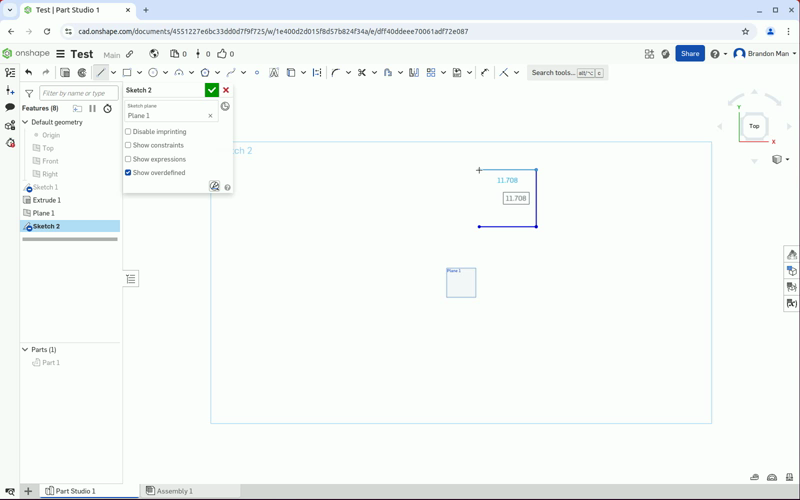
mouse_move(509, 169)
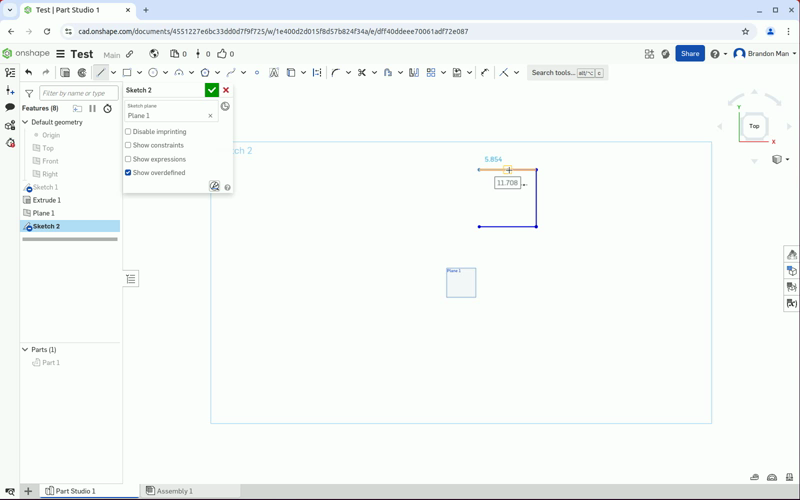
key_down(shift)
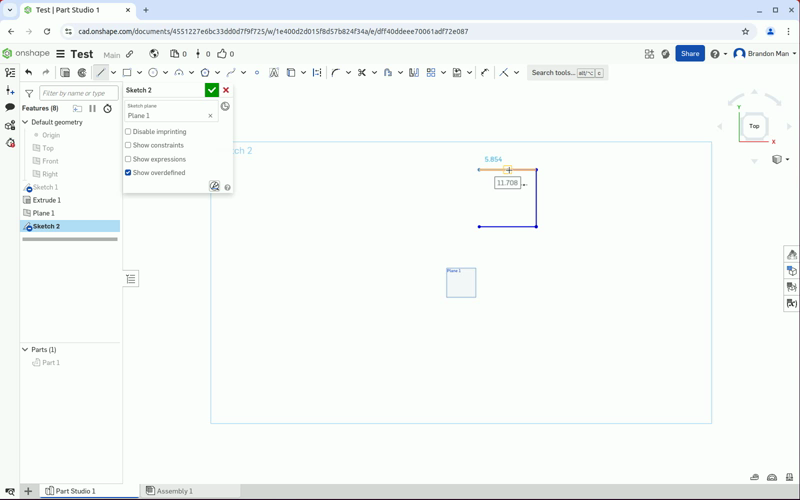
mouse_move(479, 226)
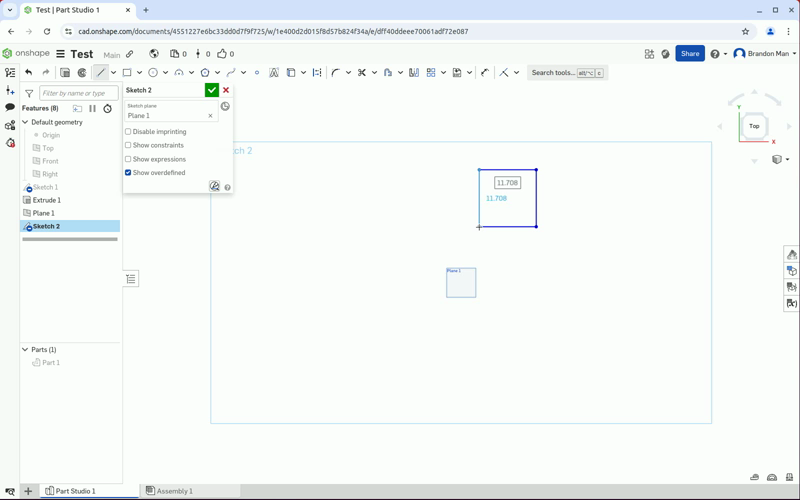
key_up(shift)
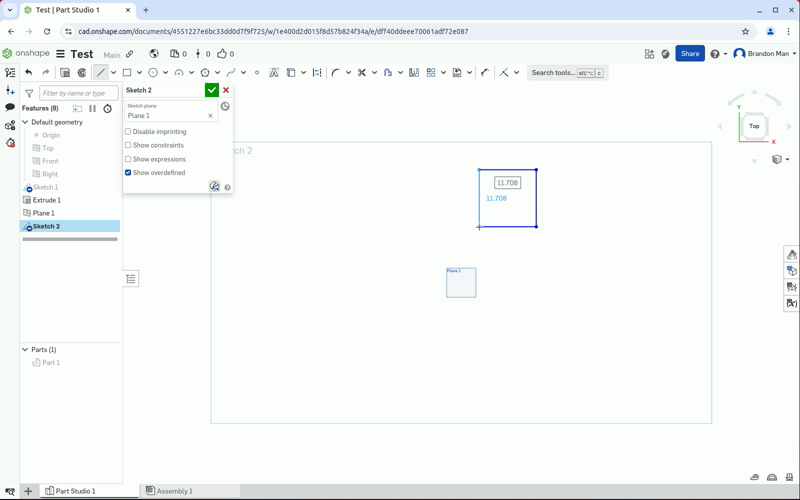
click(479, 226)
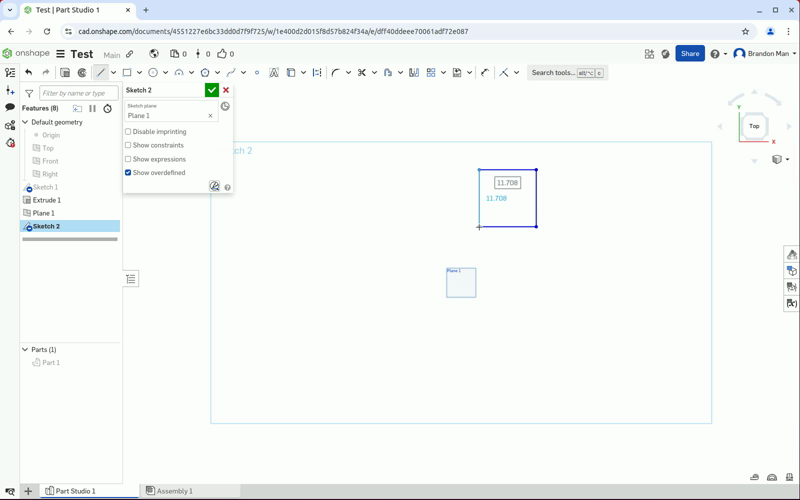
key(esc)
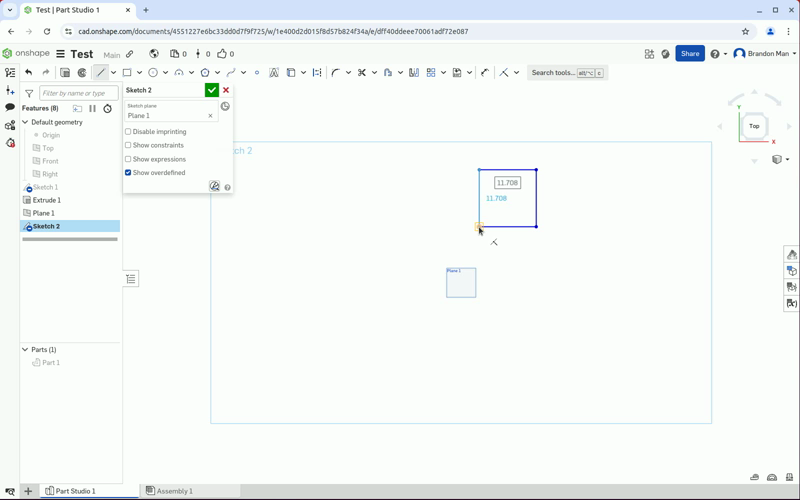
mouse_move(512, 183)
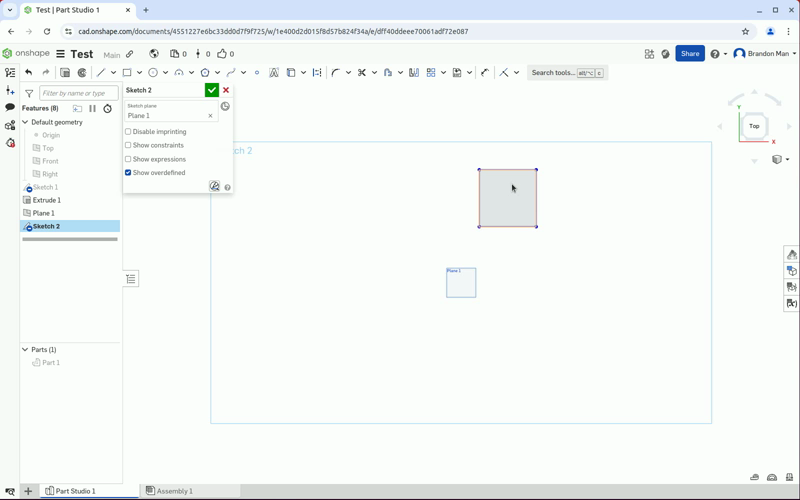
click(512, 183)
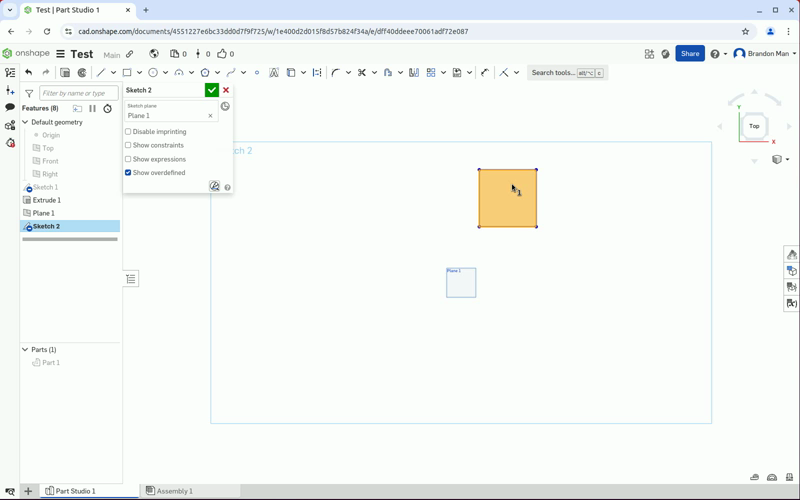
mouse_move(73, 352)
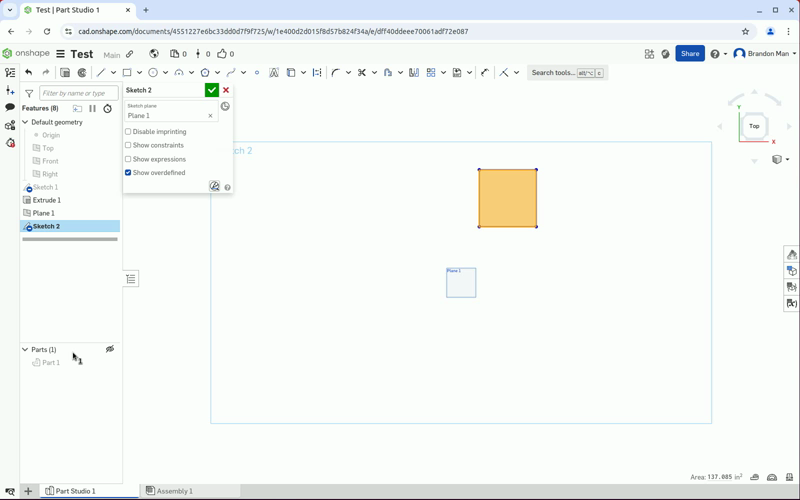
key(shift+y)
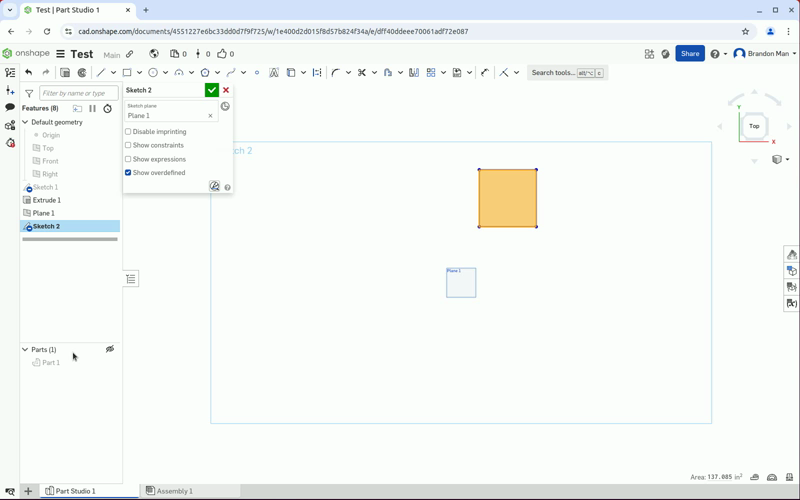
key(shift+e)
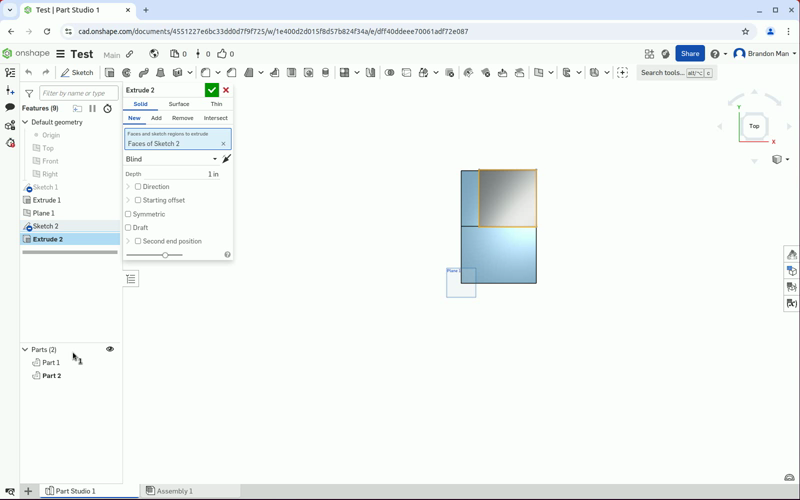
mouse_move(143, 106)
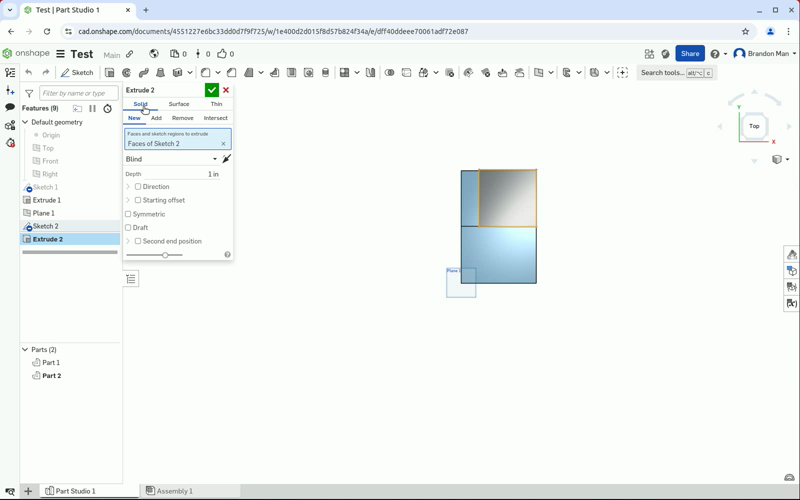
click(143, 106)
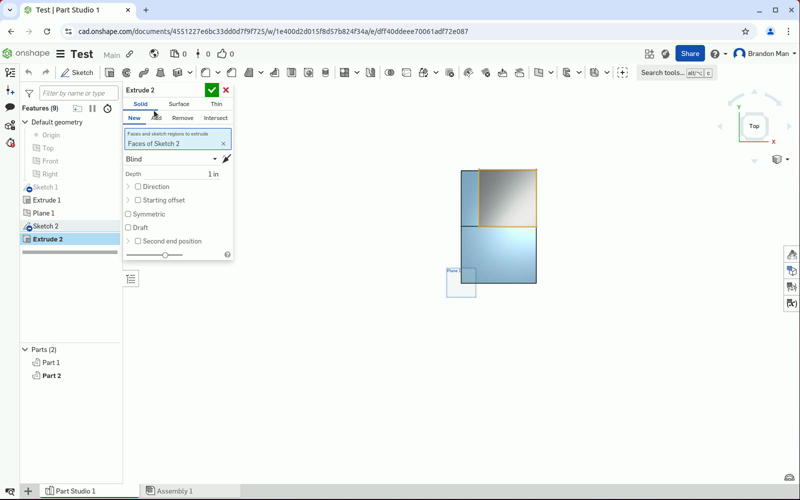
mouse_move(186, 120)
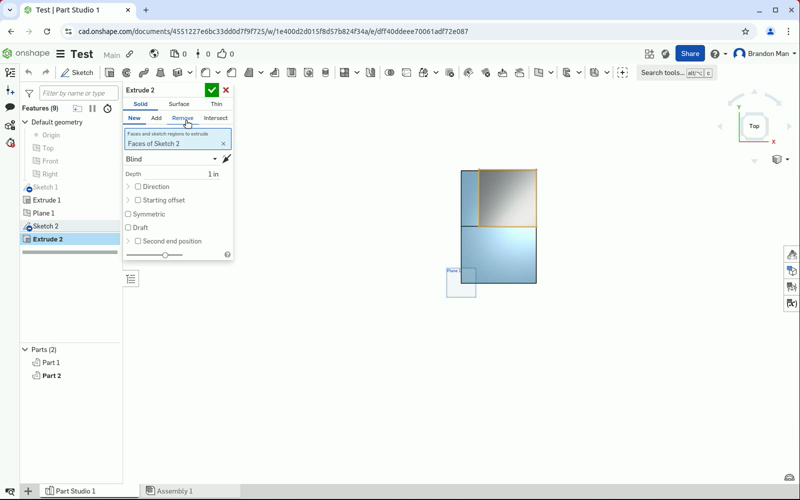
click(186, 120)
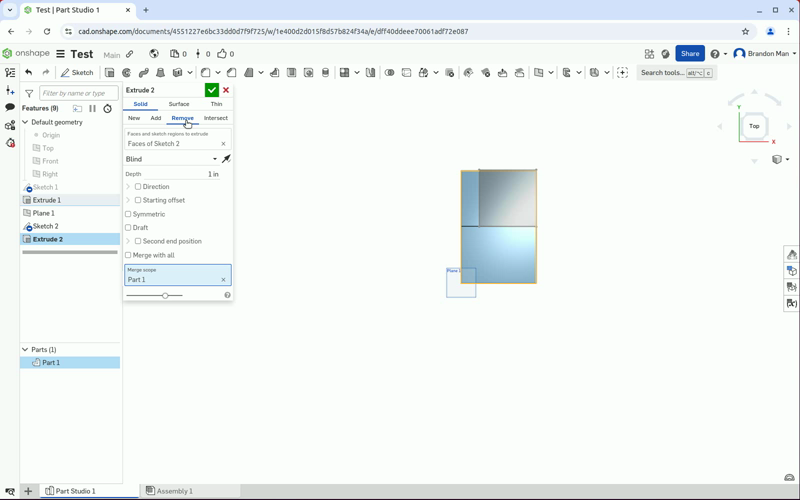
key(tab, 4)
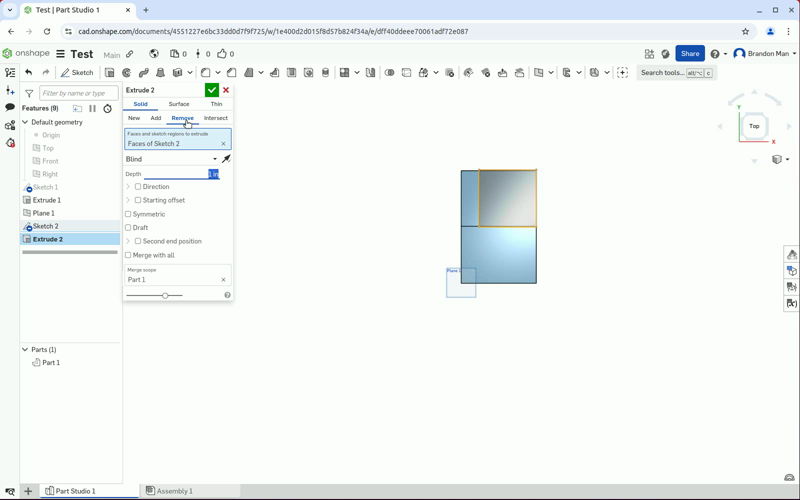
text(3.851)
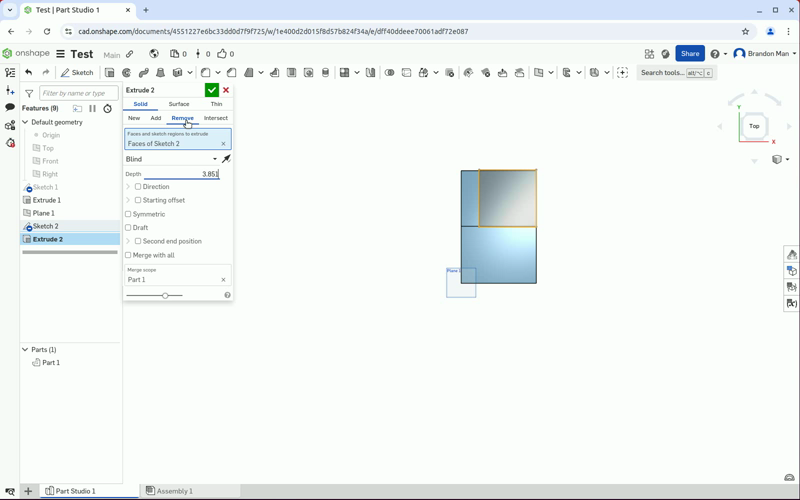
key(tab, 6)
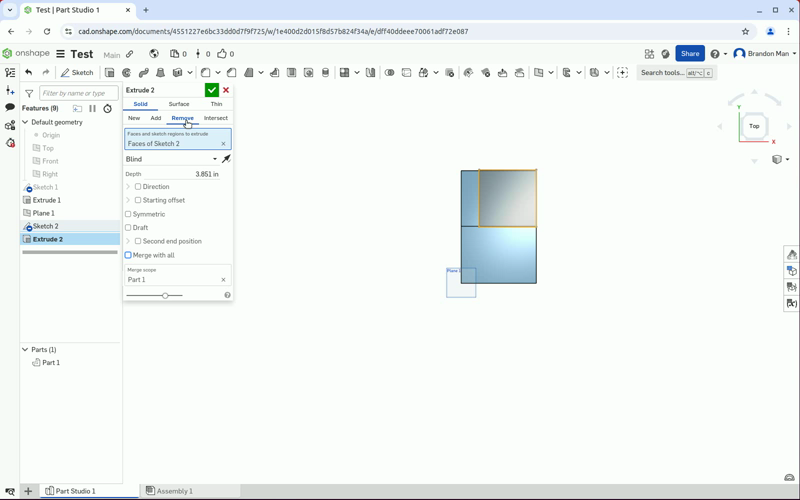
key(space)
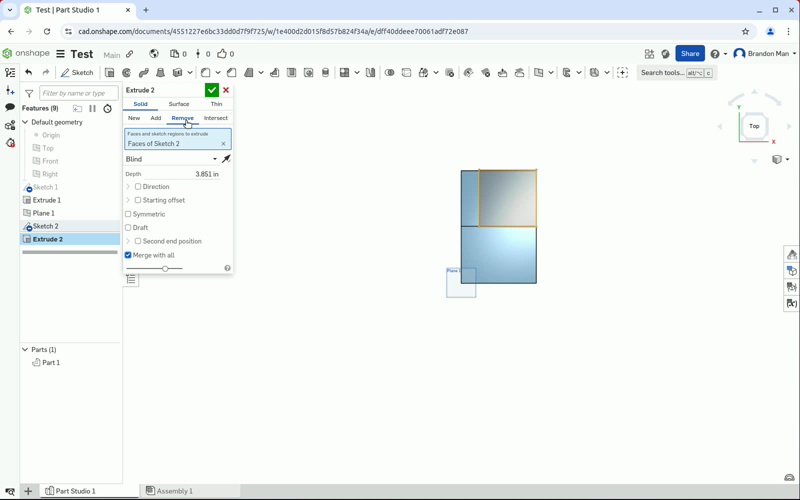
key(enter)
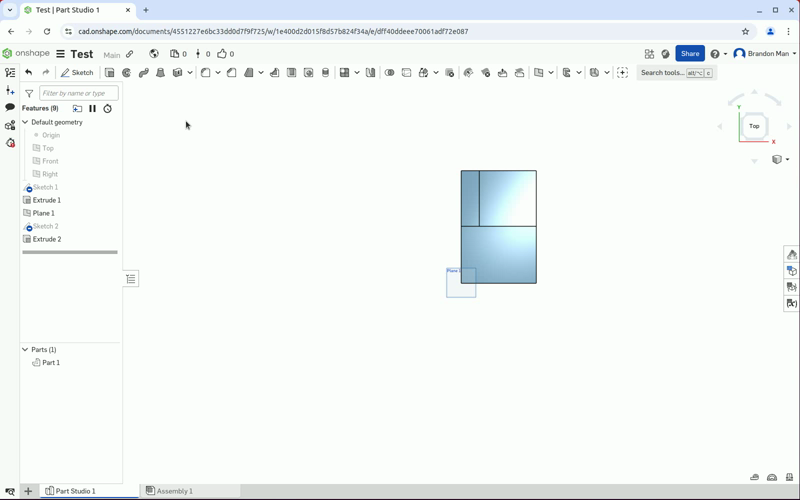
key(shift+h)
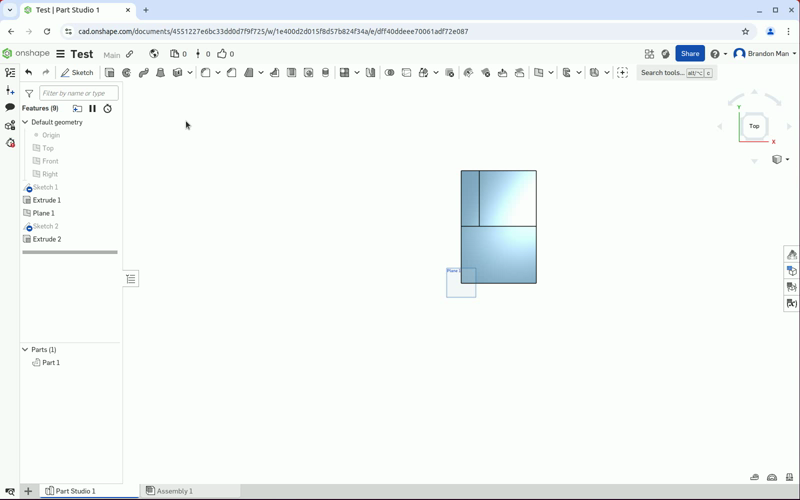
key(shift+h)
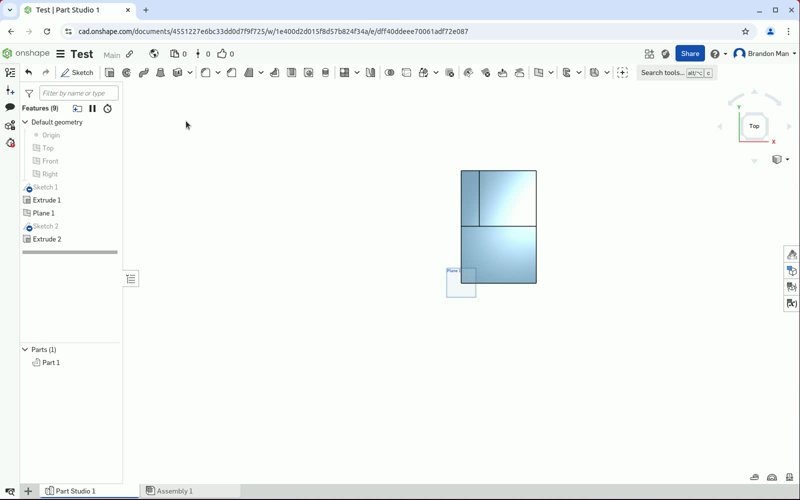
mouse_move(73, 189)
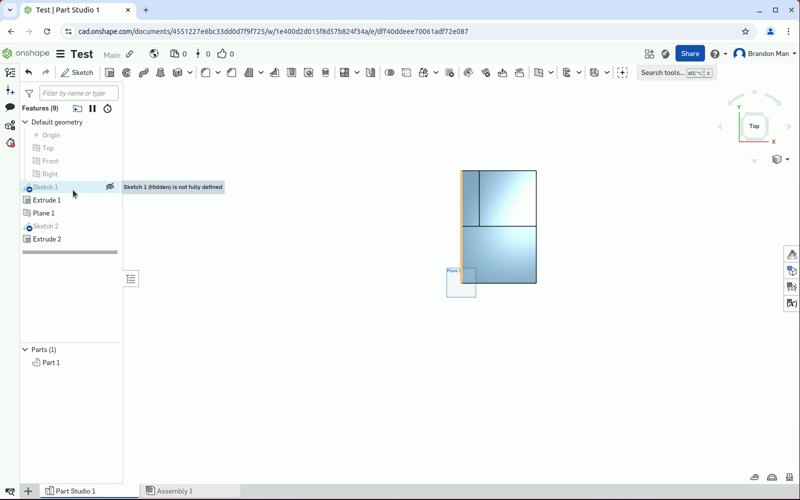
click(73, 189)
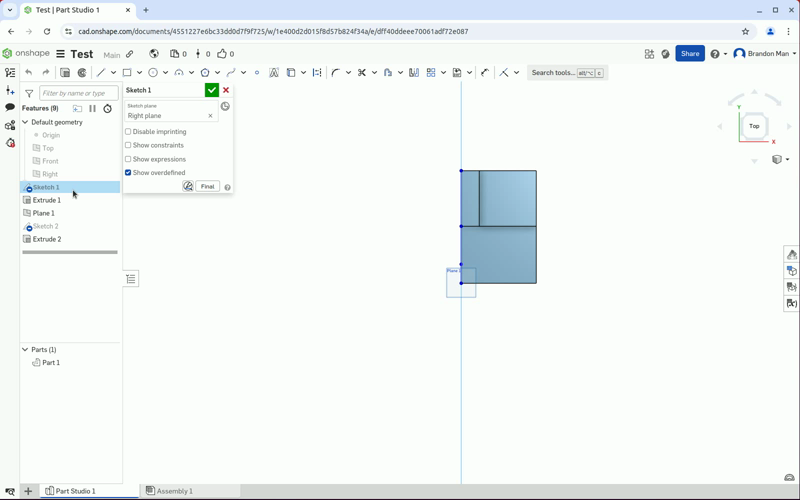
mouse_move(229, 92)
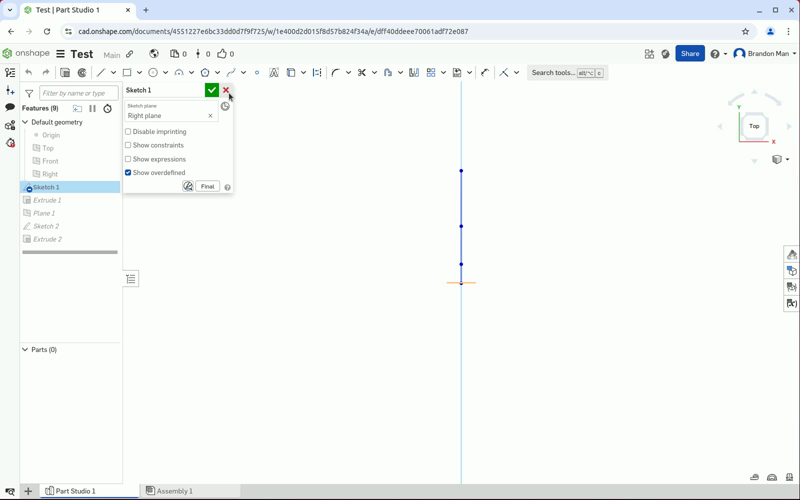
click(229, 92)
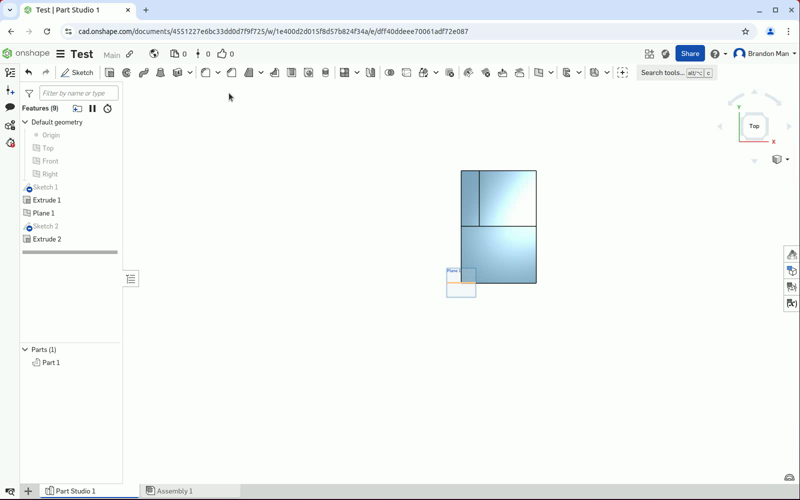
mouse_move(541, 75)
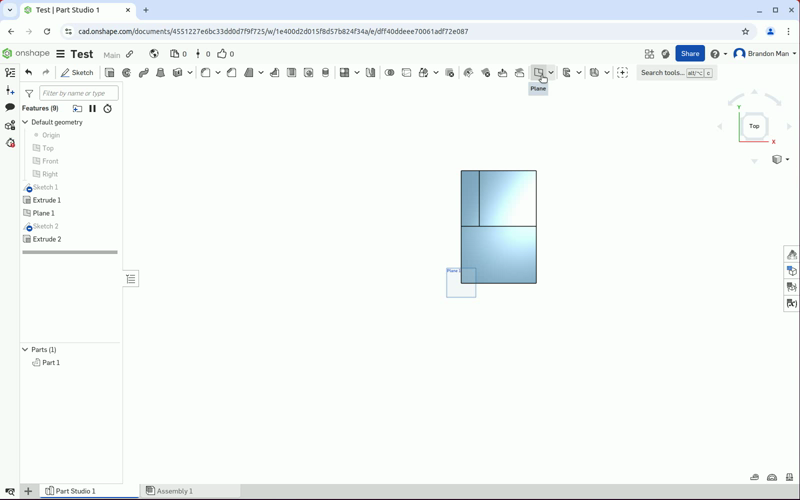
click(541, 75)
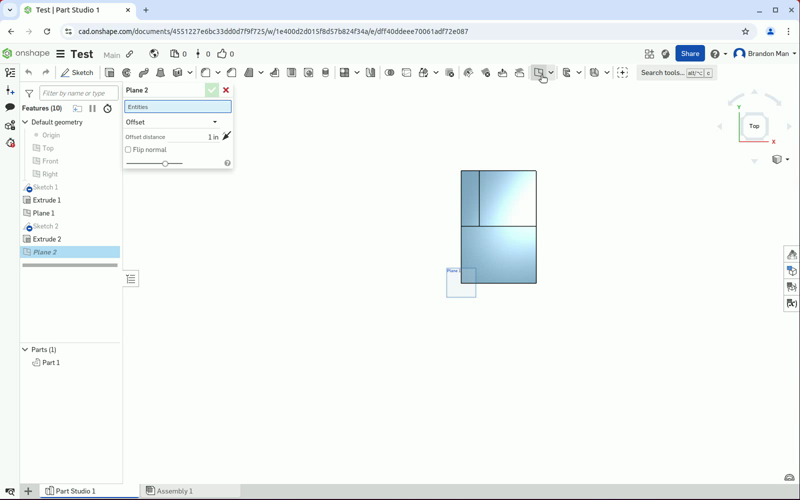
mouse_move(73, 150)
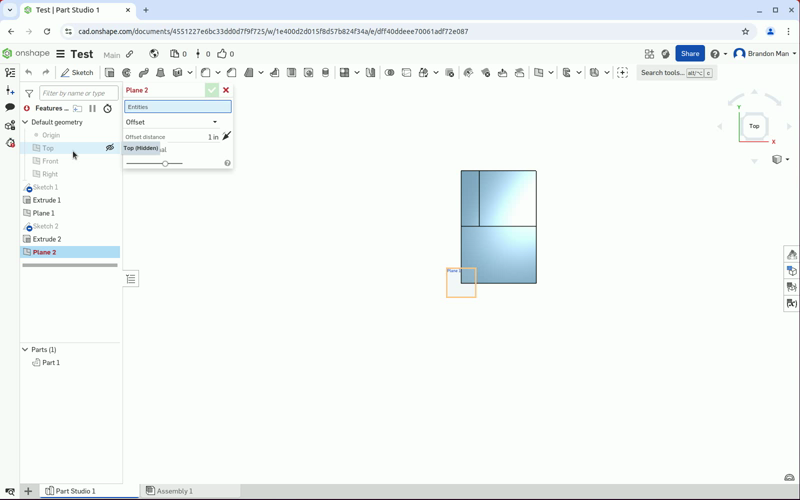
click(73, 150)
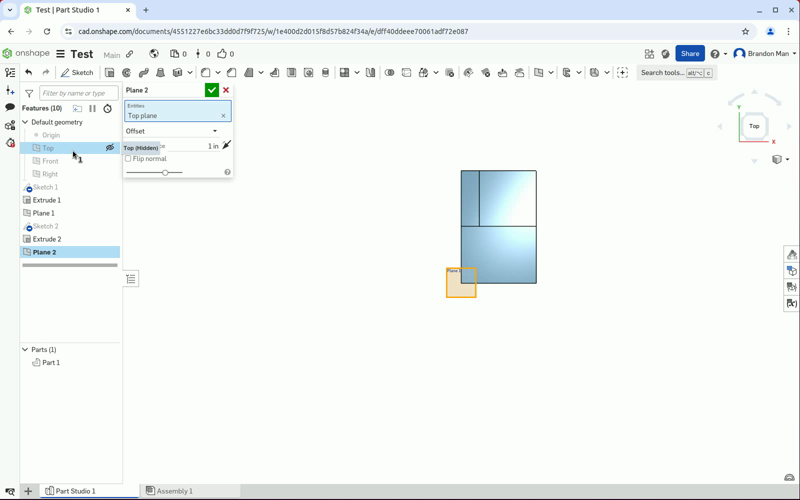
key(tab, 2)
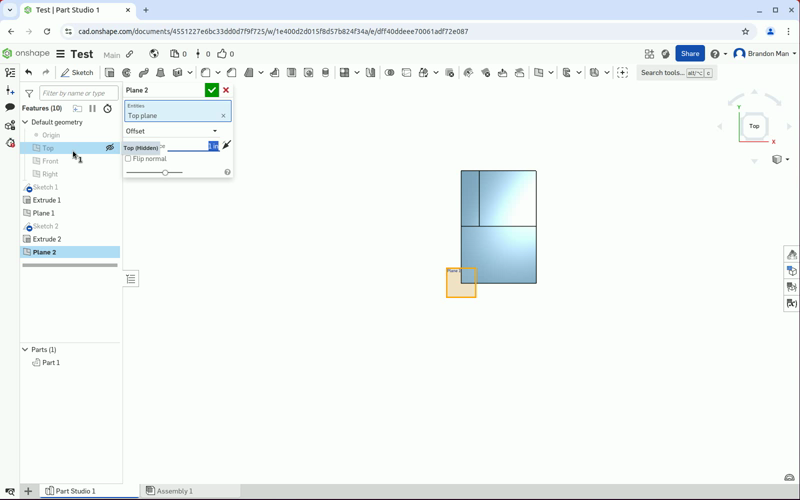
text(7.703)
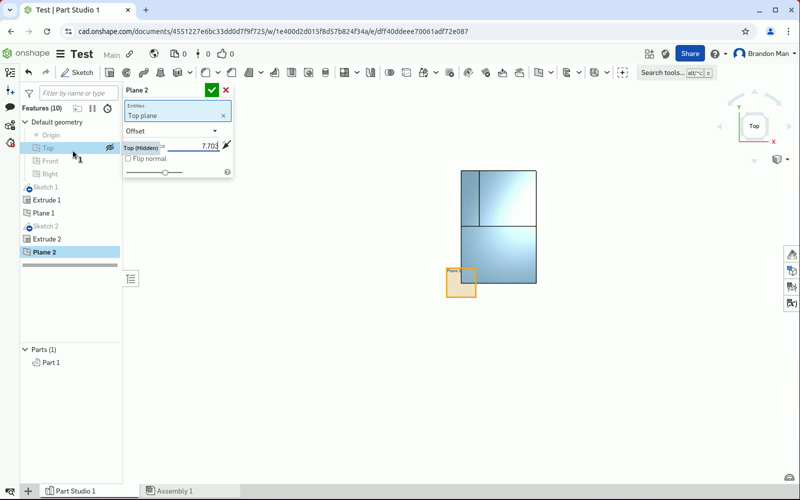
key(enter, 2)
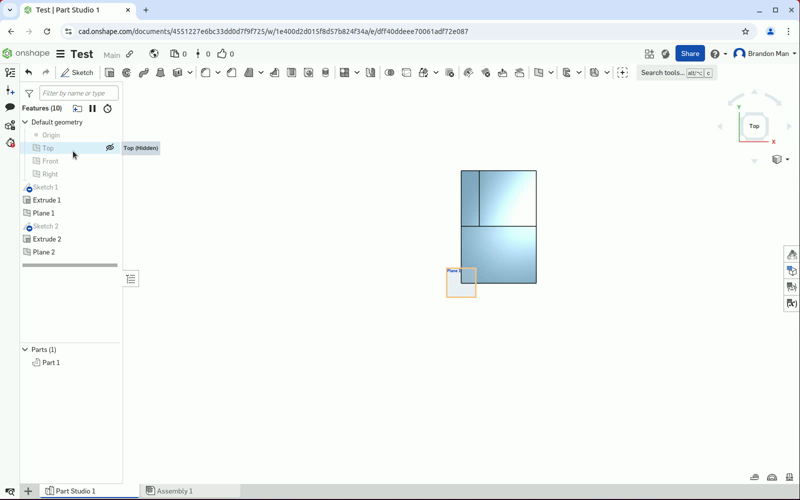
key(shift+s)
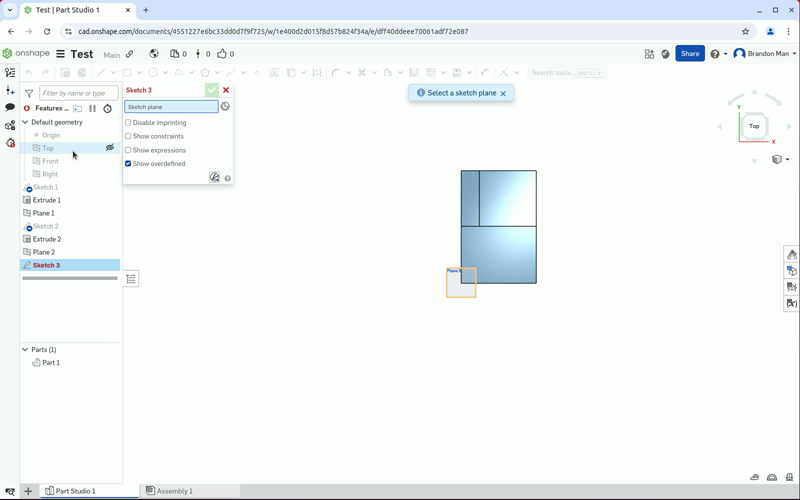
mouse_move(73, 254)
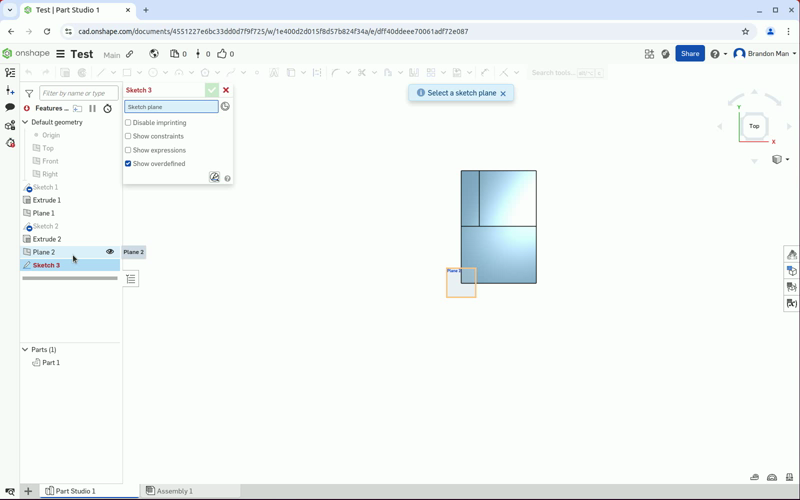
click(73, 254)
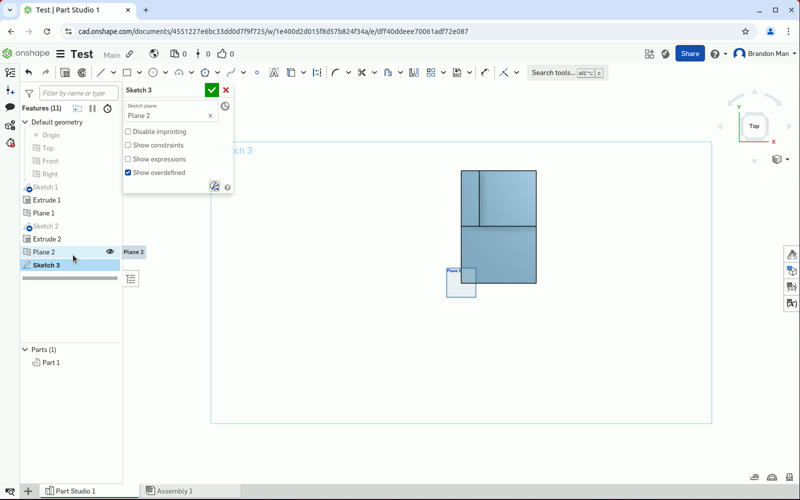
mouse_move(73, 352)
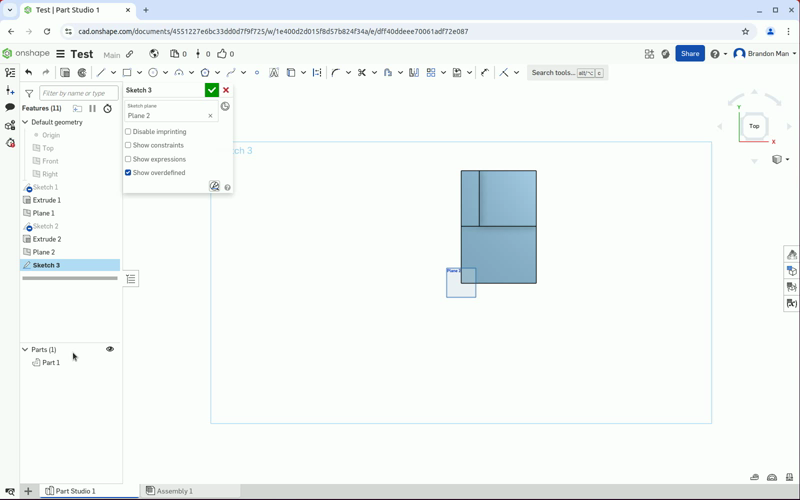
key(y)
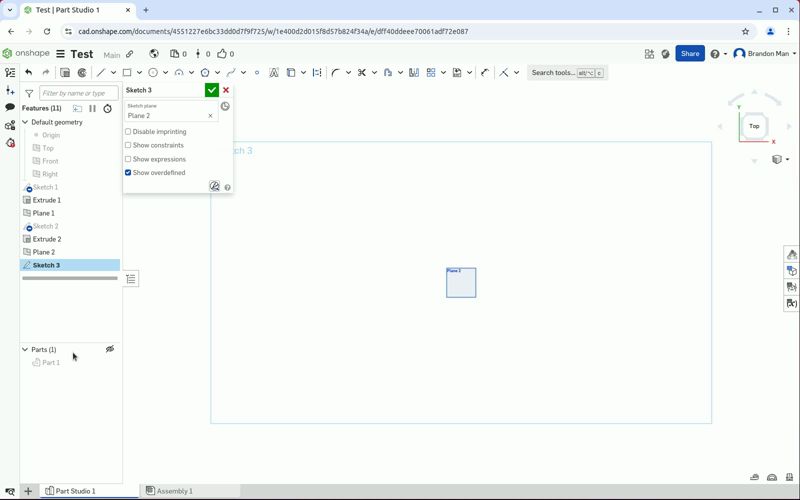
key(c)
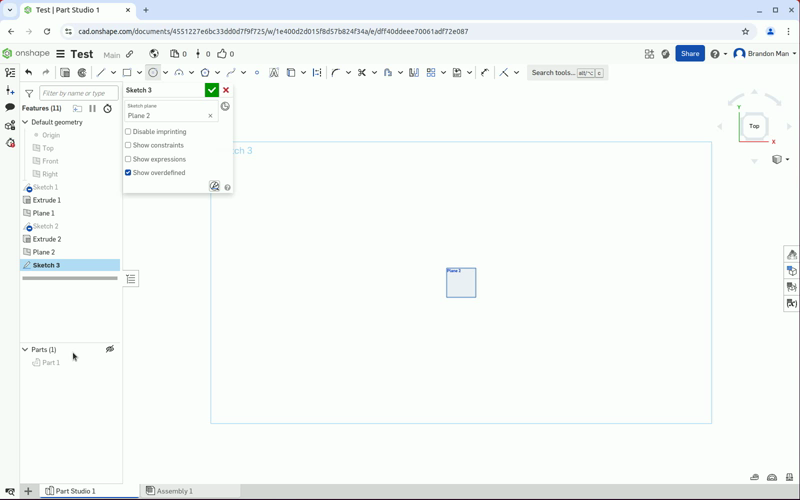
key_down(shift)
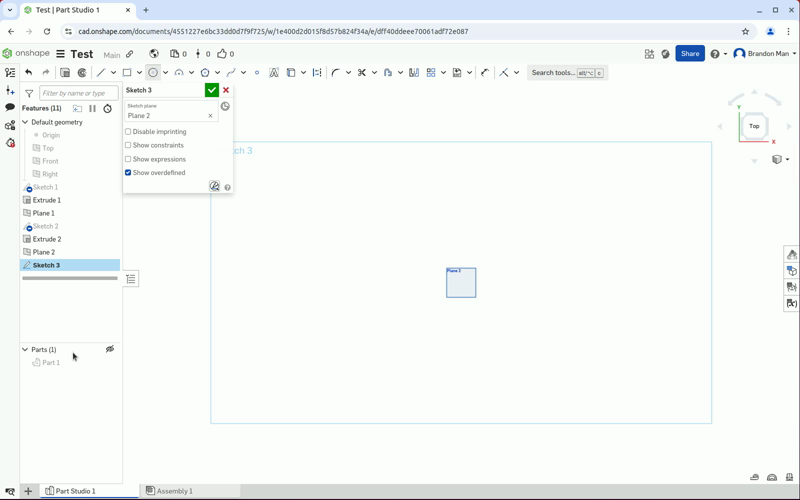
mouse_move(498, 254)
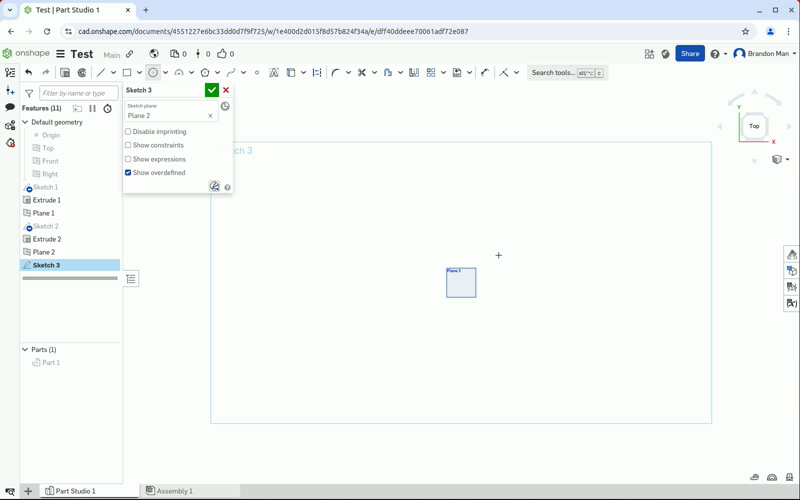
click(498, 254)
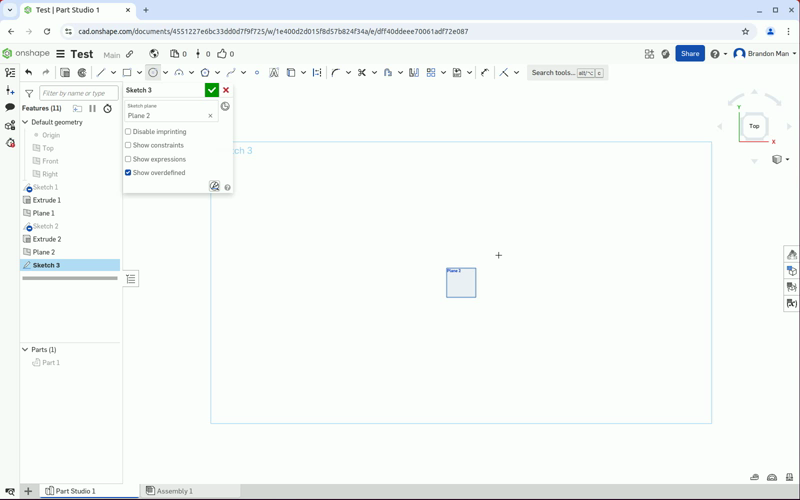
key_up(shift)
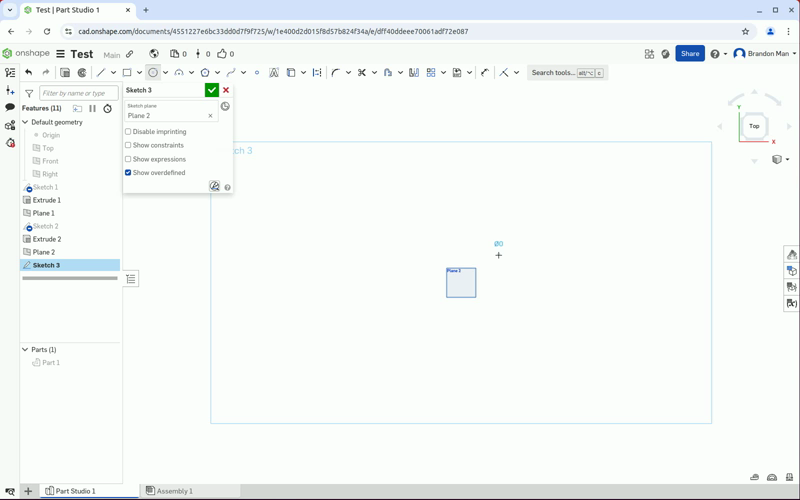
mouse_move(508, 254)
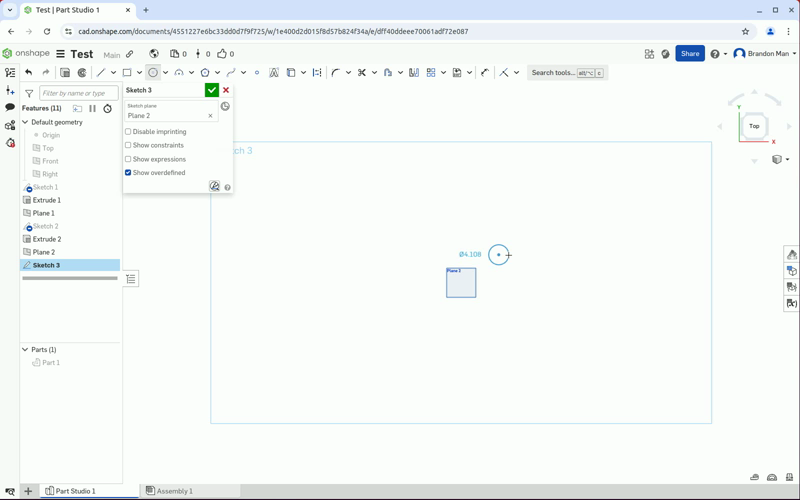
click(508, 254)
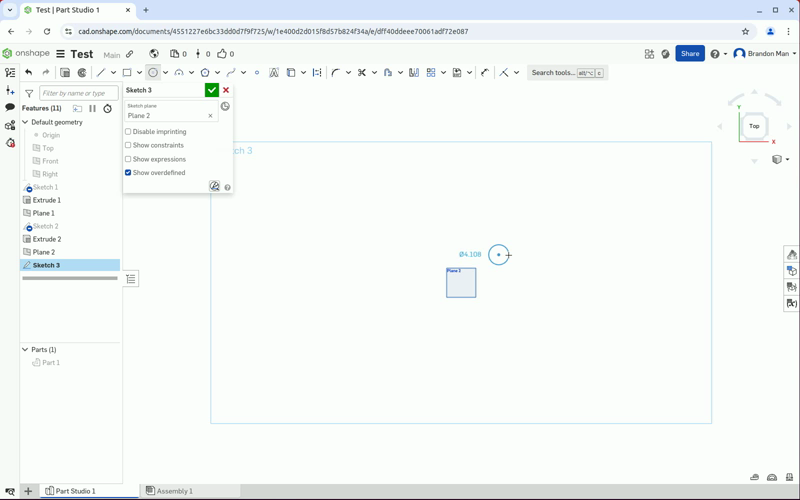
key(esc)
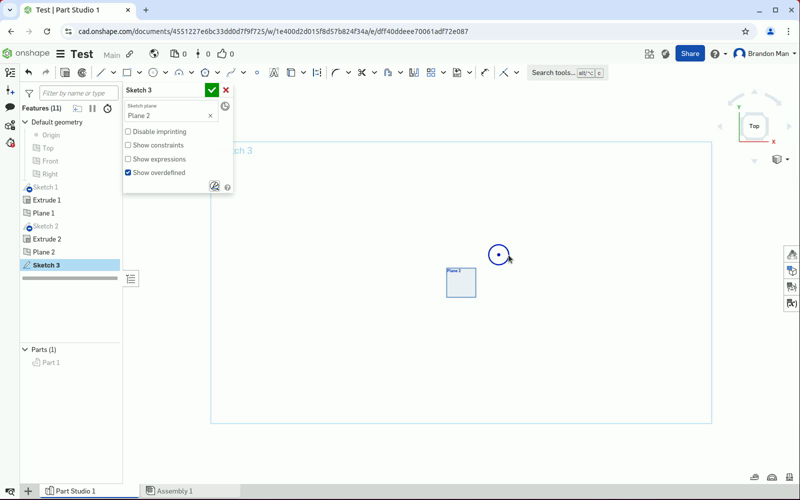
mouse_move(500, 261)
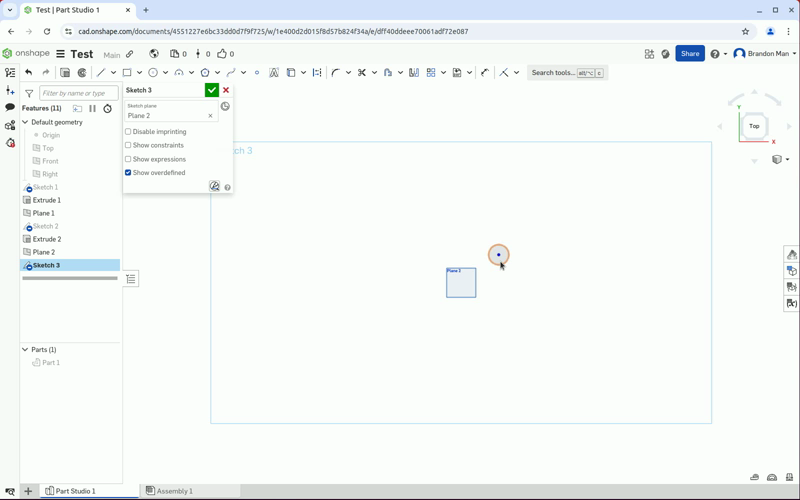
scroll(6)
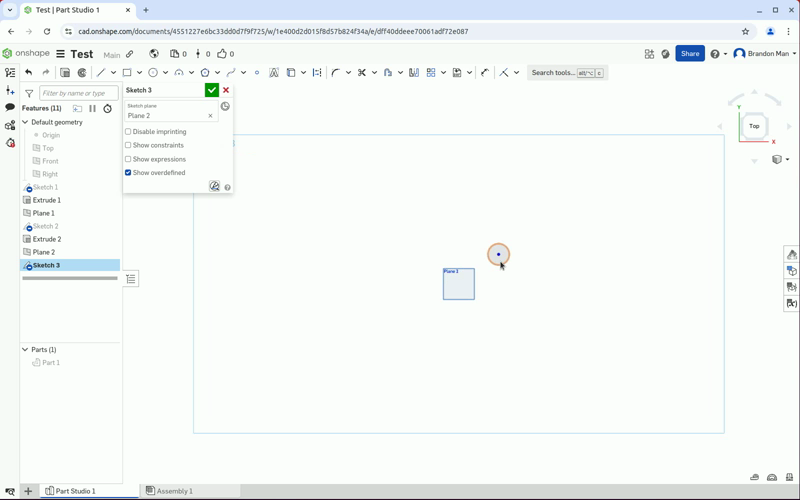
scroll(6)
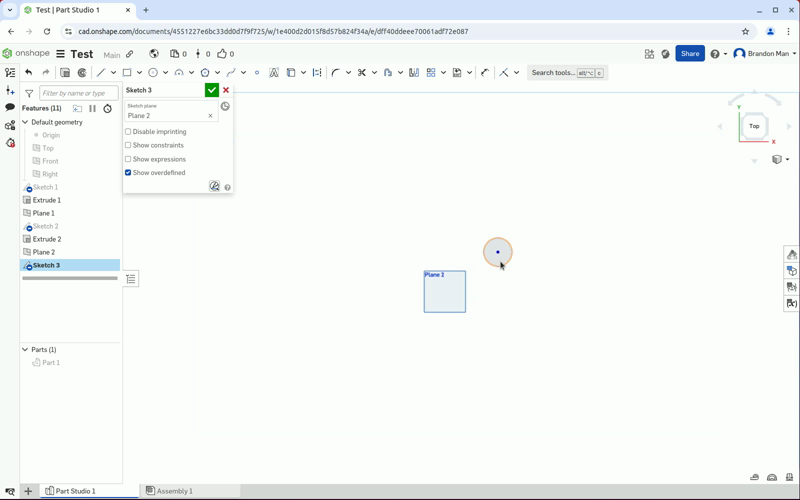
scroll(6)
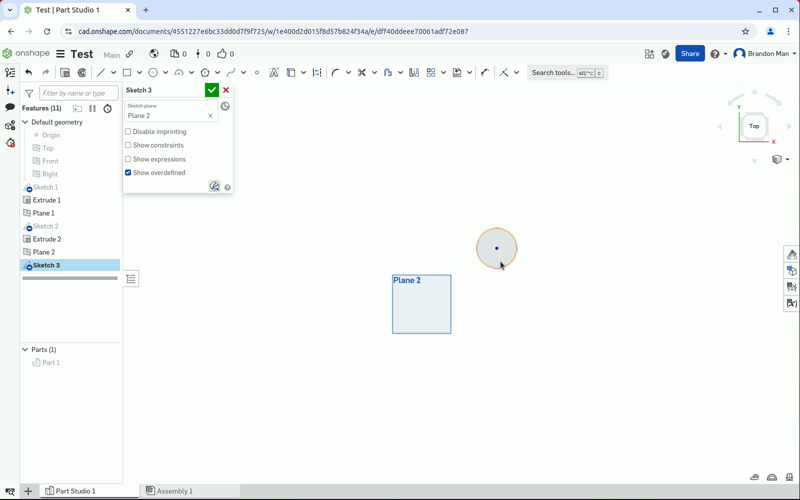
scroll(6)
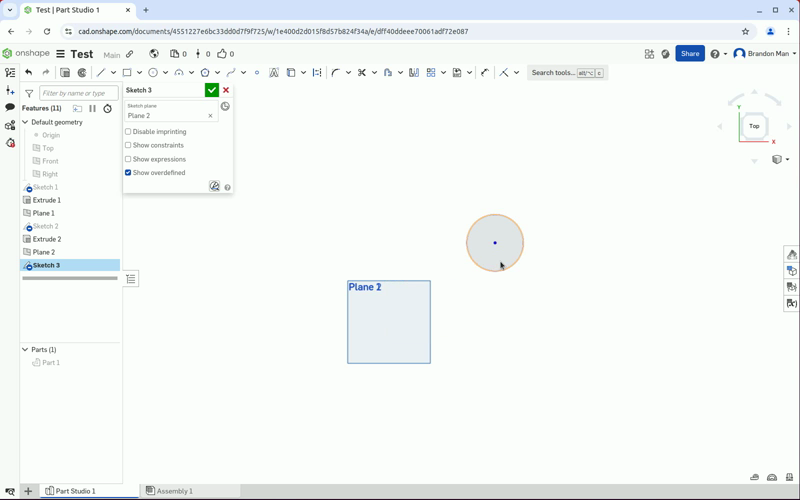
scroll(6)
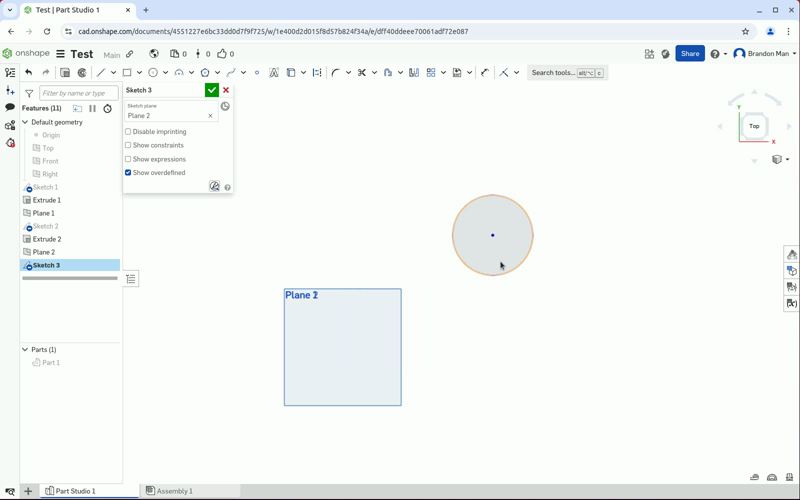
scroll(6)
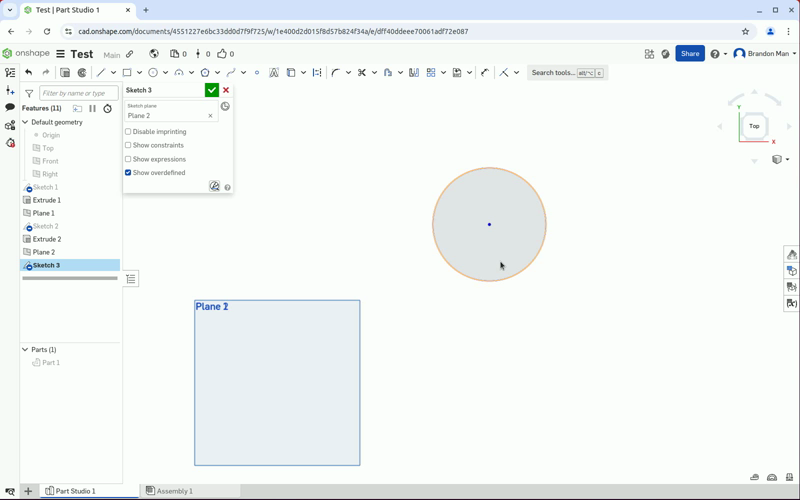
scroll(6)
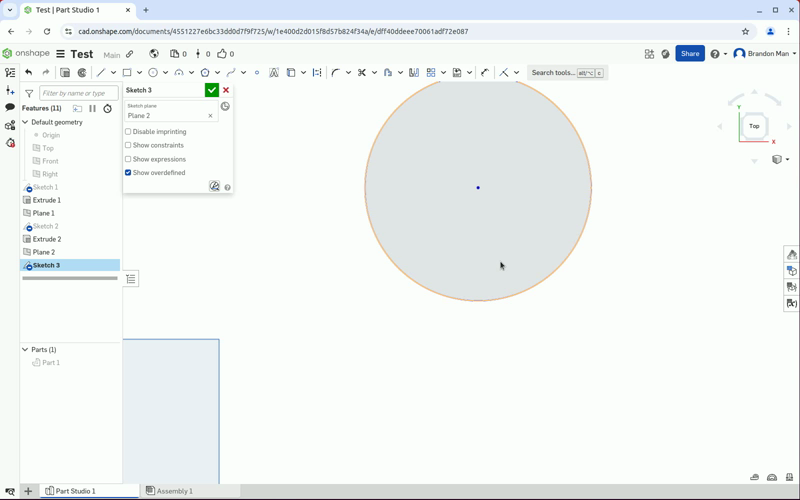
click(500, 261)
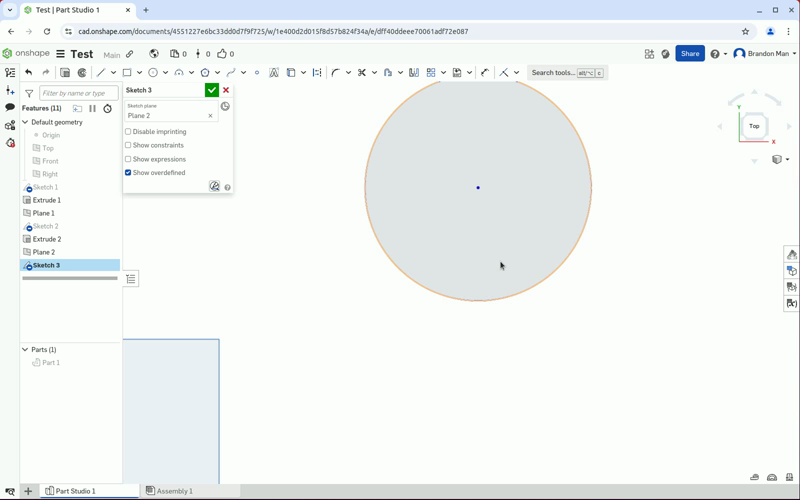
scroll(-6)
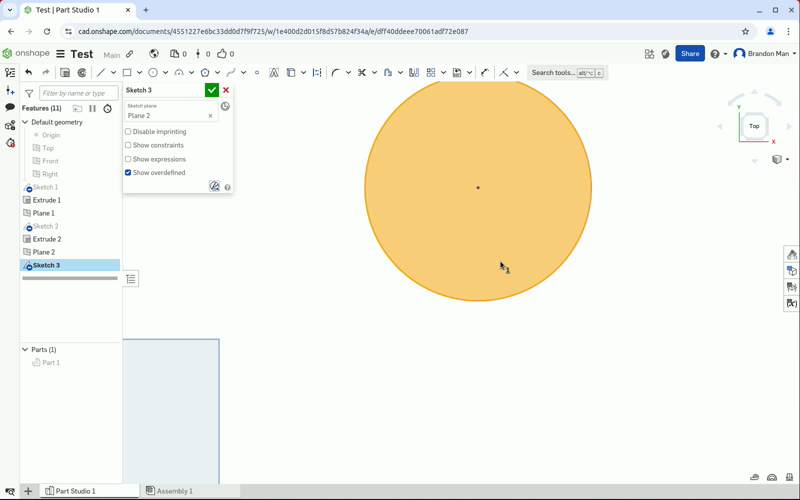
scroll(-6)
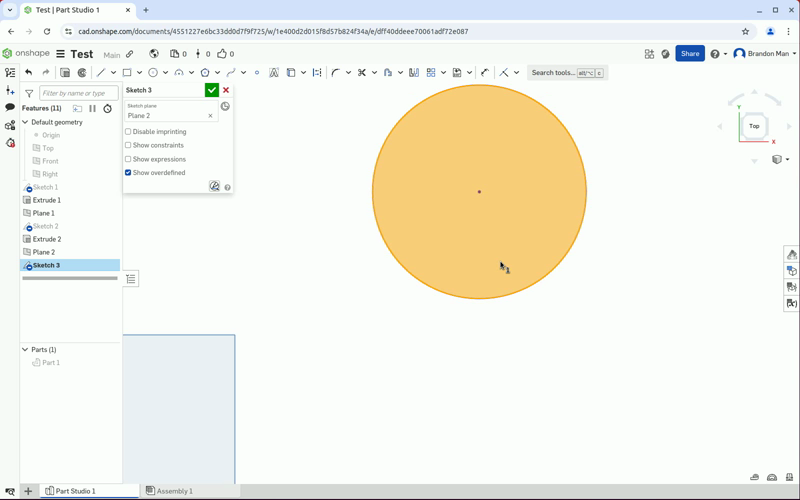
scroll(-6)
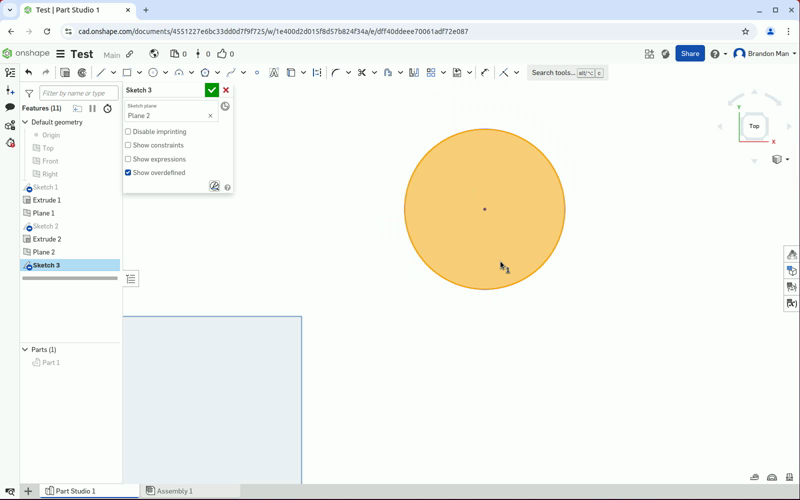
scroll(-6)
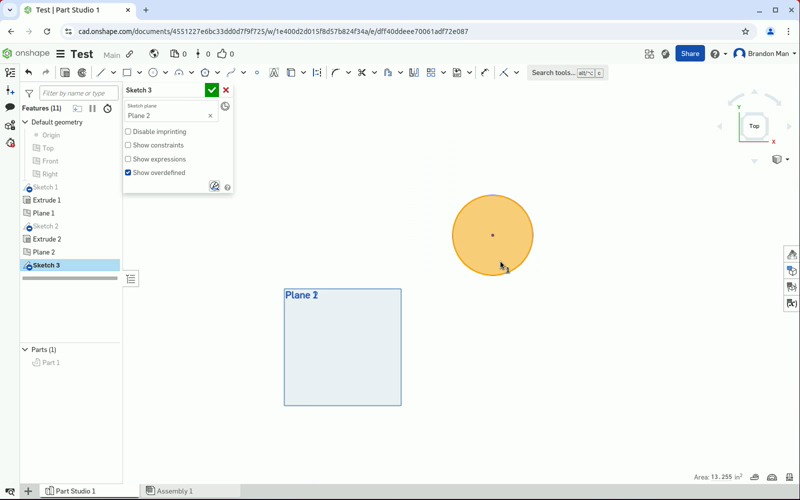
scroll(-6)
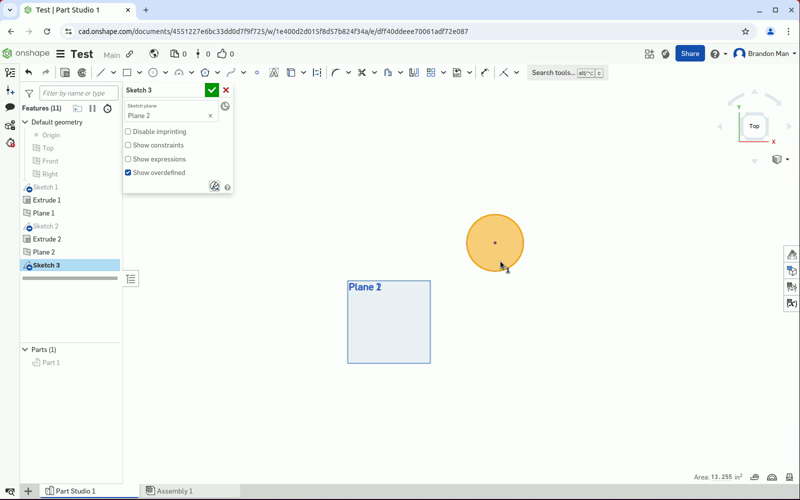
scroll(-6)
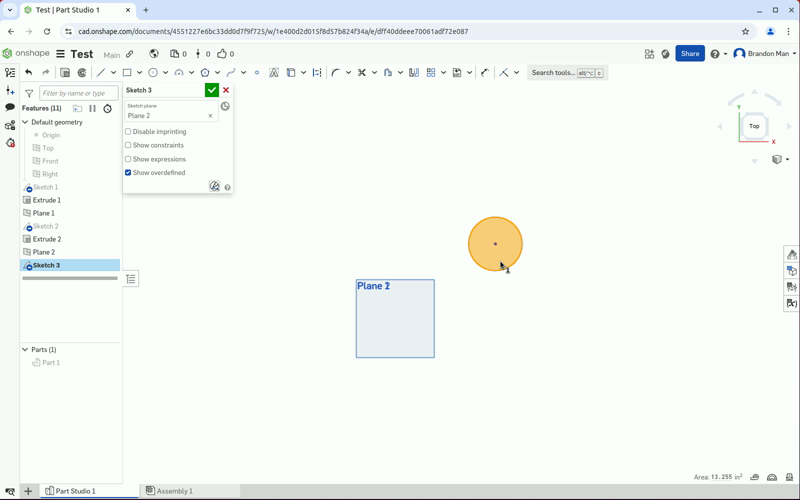
scroll(-6)
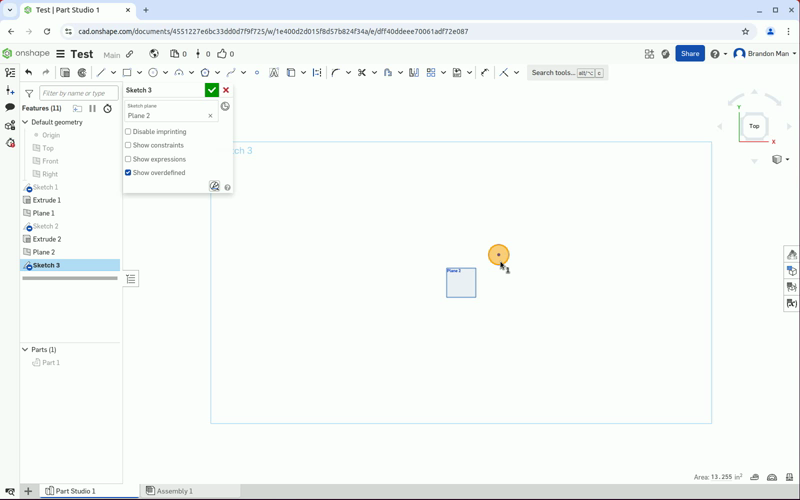
mouse_move(73, 352)
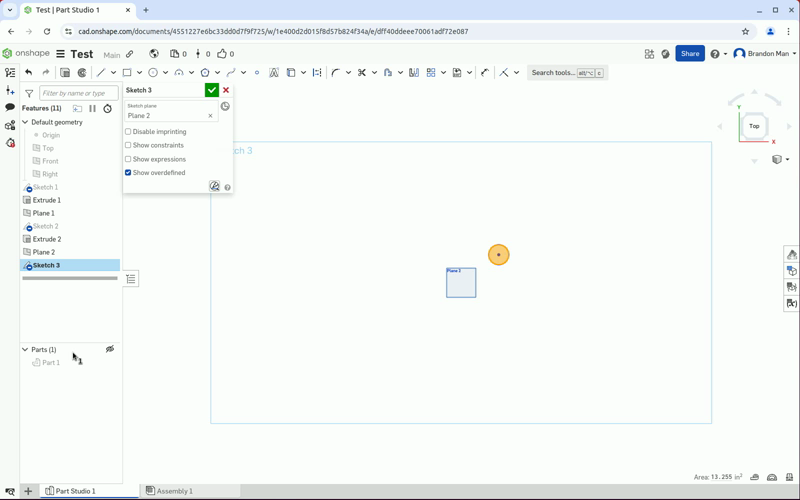
key(shift+y)
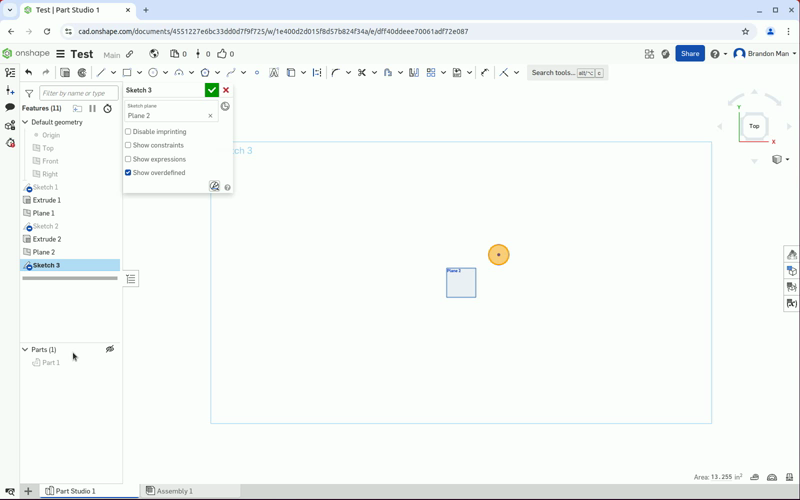
key(shift+e)
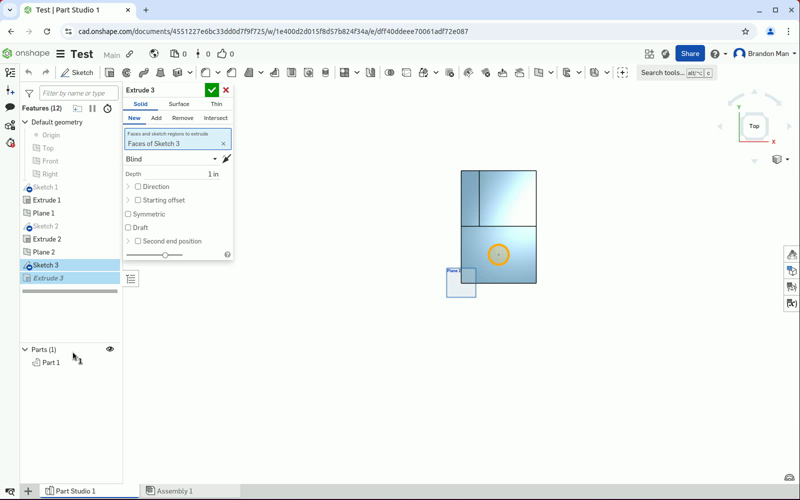
mouse_move(143, 106)
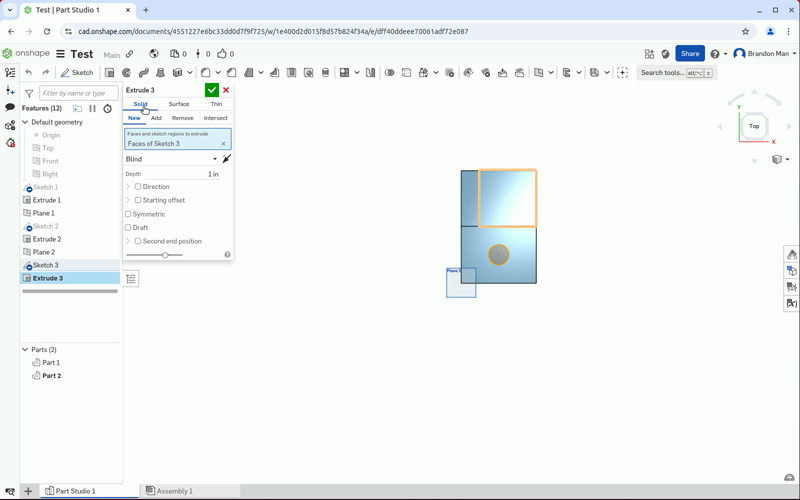
click(143, 106)
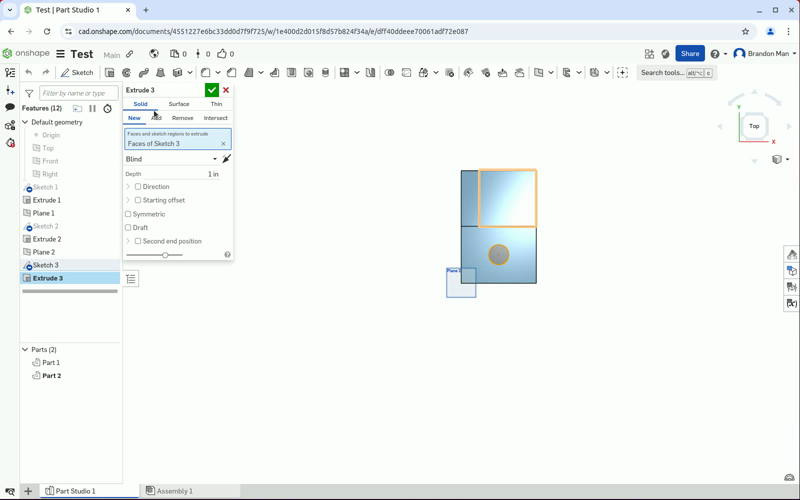
mouse_move(186, 120)
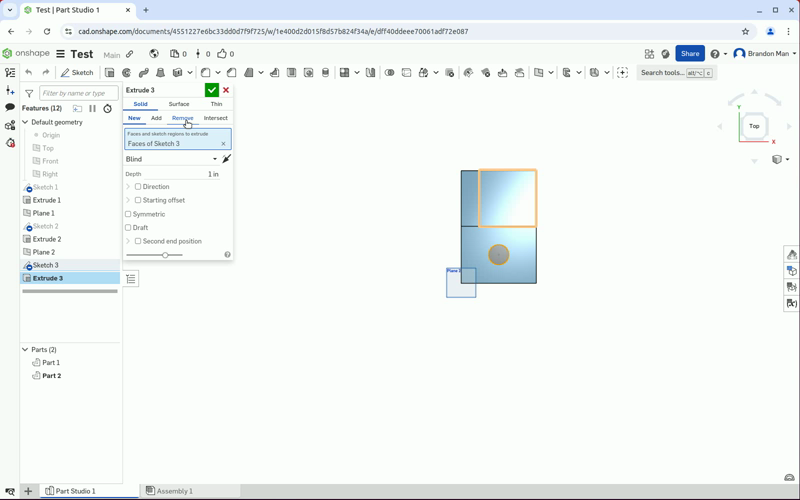
click(186, 120)
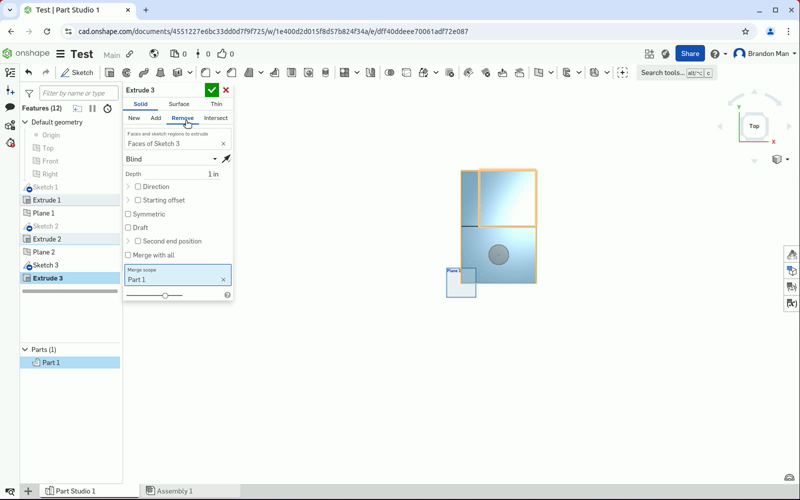
key(tab, 4)
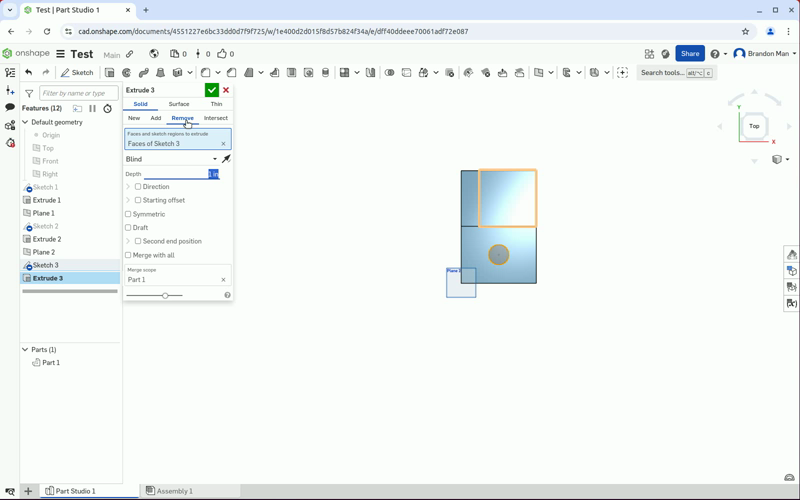
text(3.851)
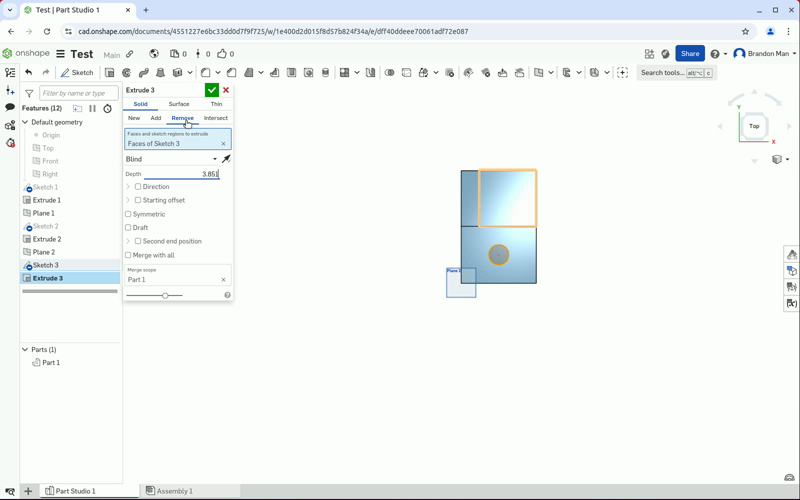
key(tab, 6)
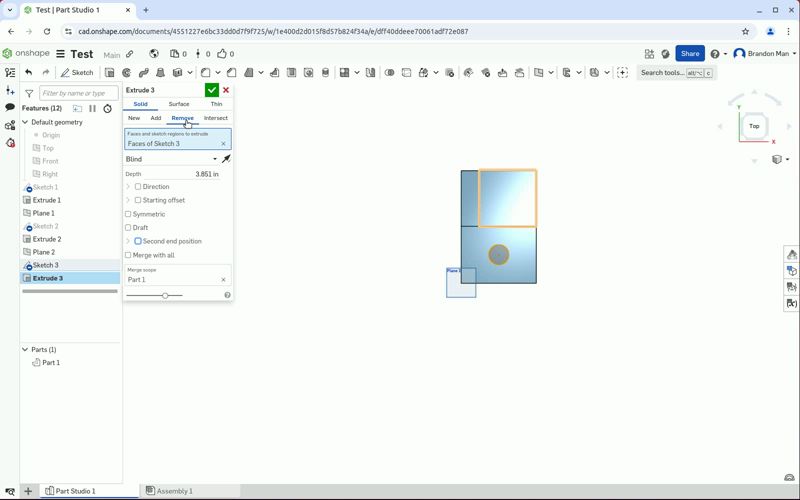
key(space)
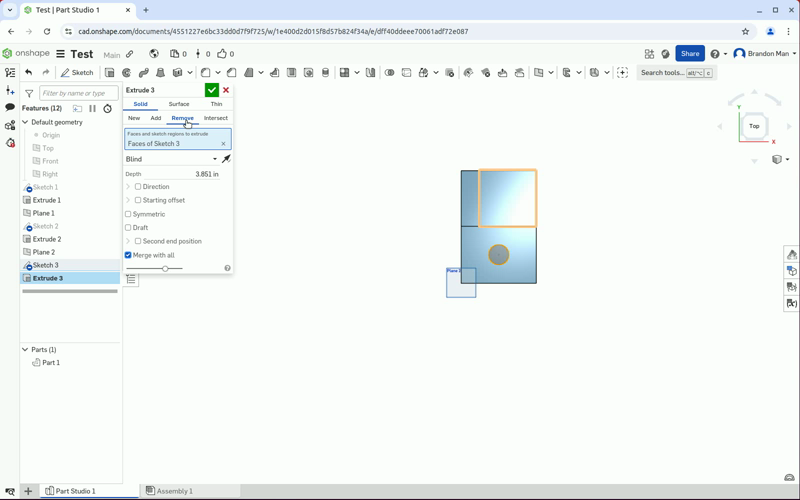
key(enter)
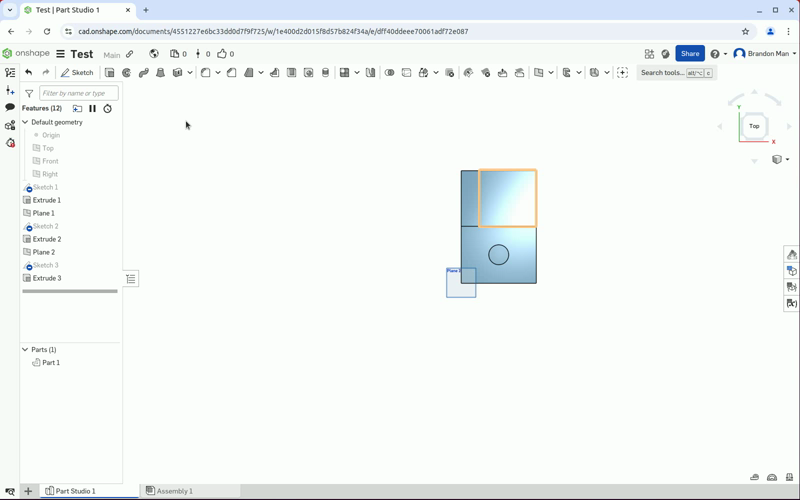
key(shift+h)
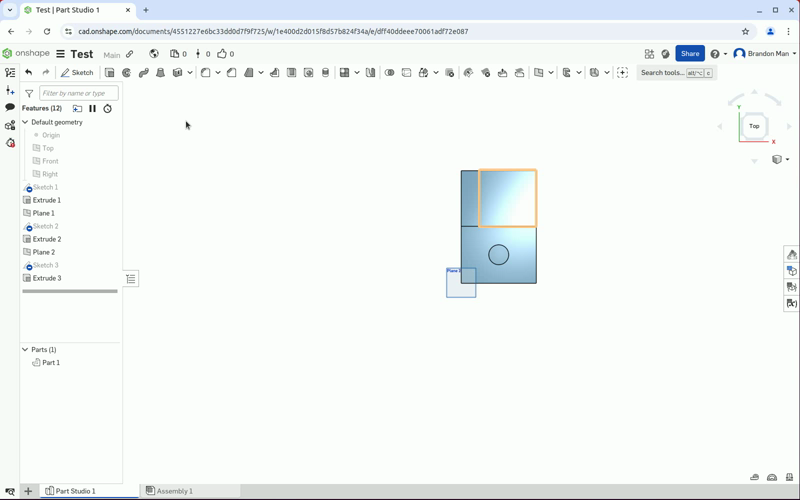
key(shift+h)
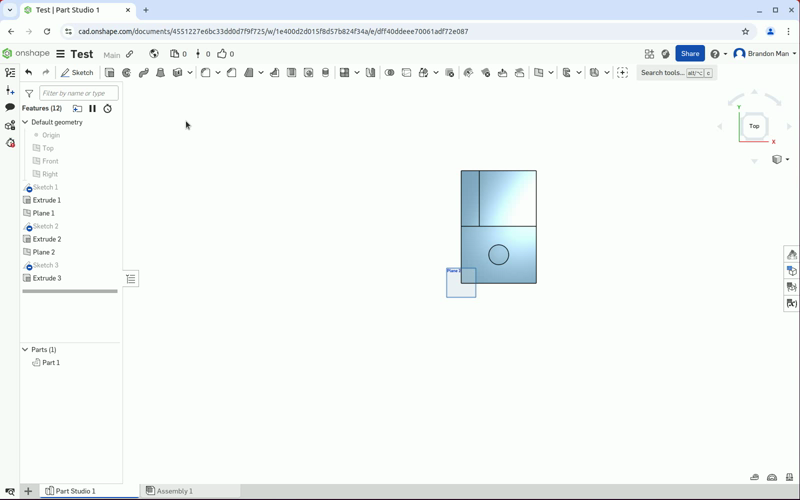
mouse_move(73, 189)
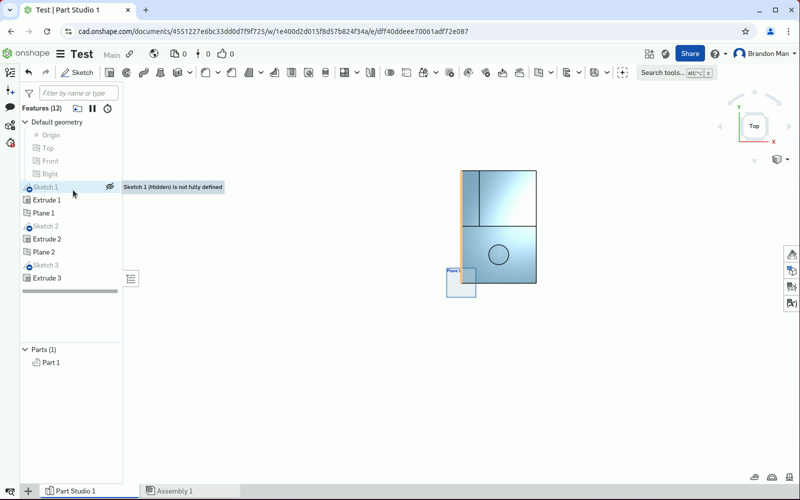
click(73, 189)
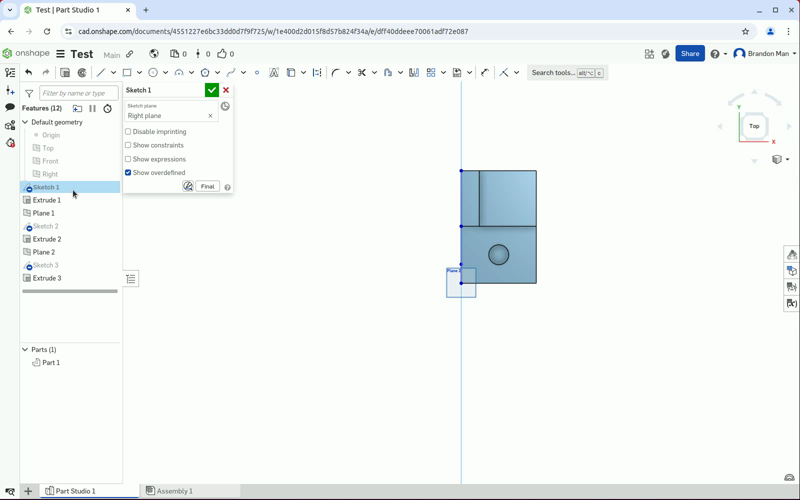
mouse_move(229, 92)
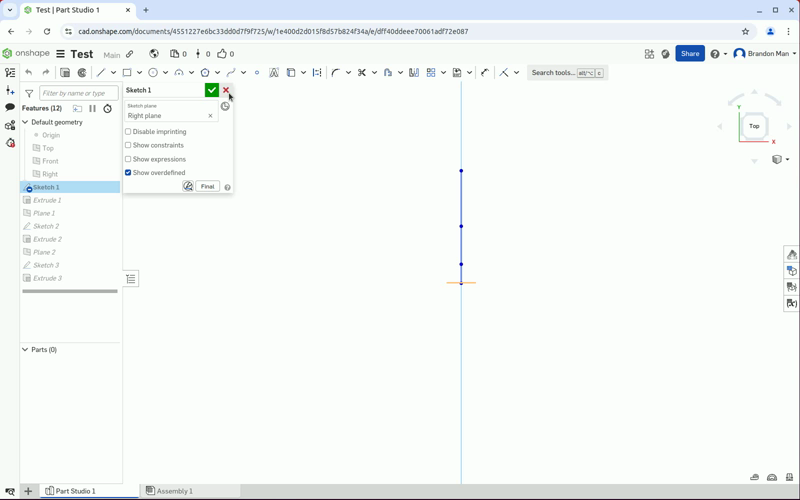
click(229, 92)
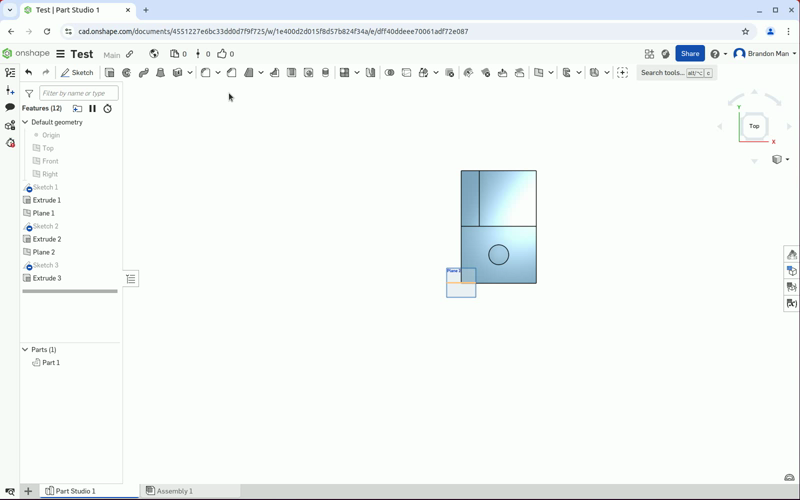
mouse_move(541, 75)
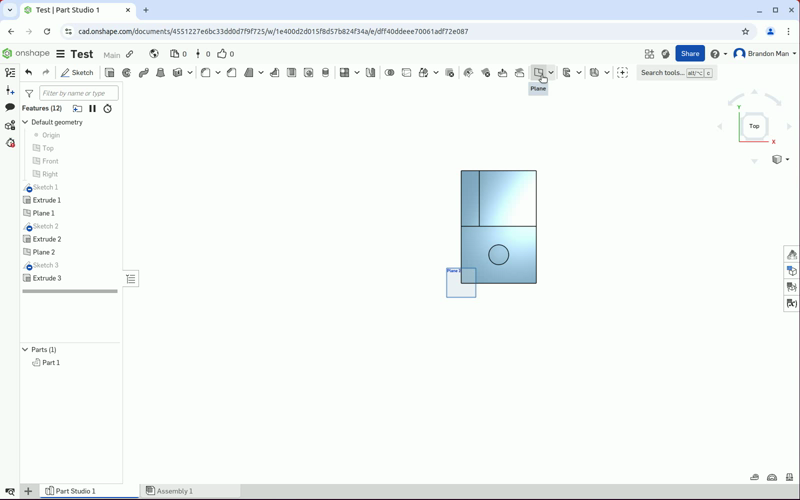
click(541, 75)
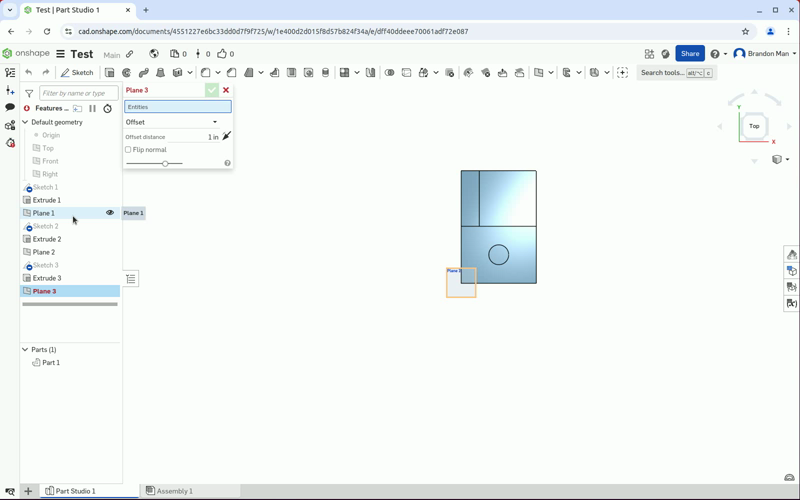
scroll(3)
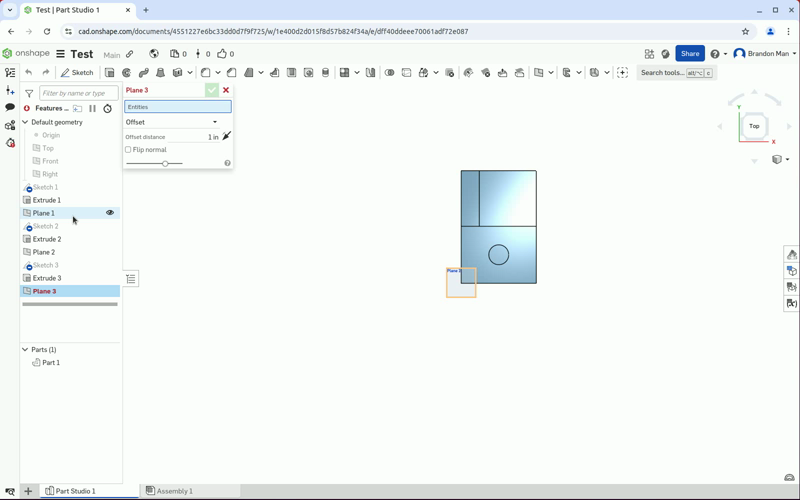
mouse_move(73, 150)
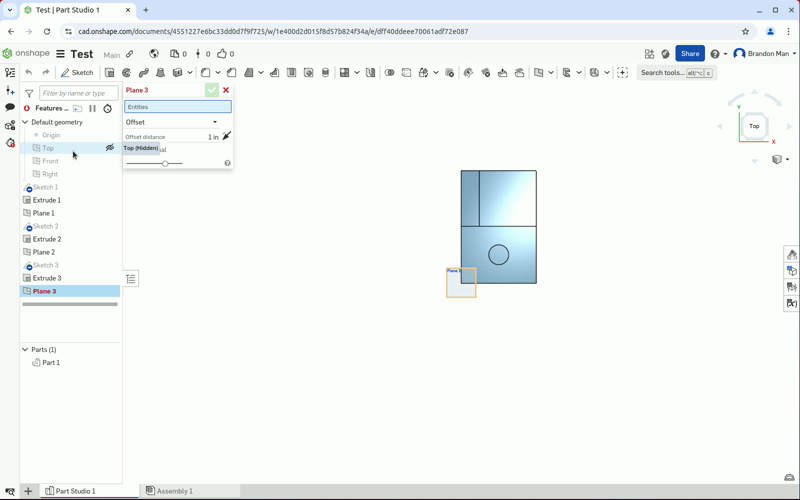
click(73, 150)
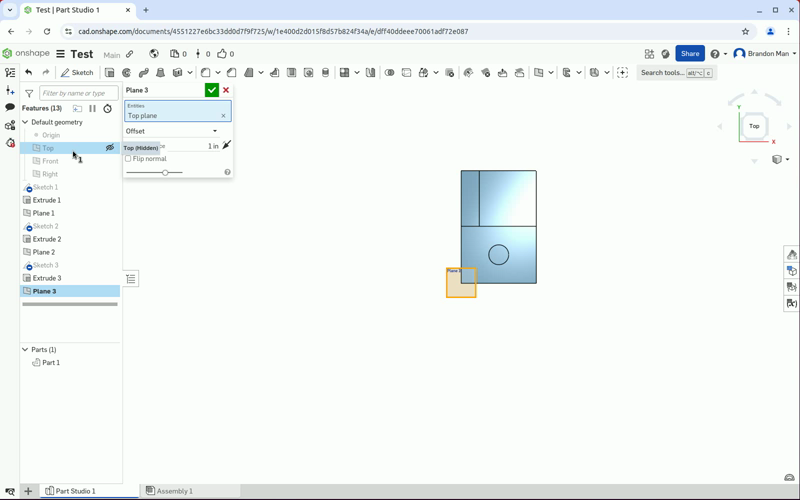
key(tab, 2)
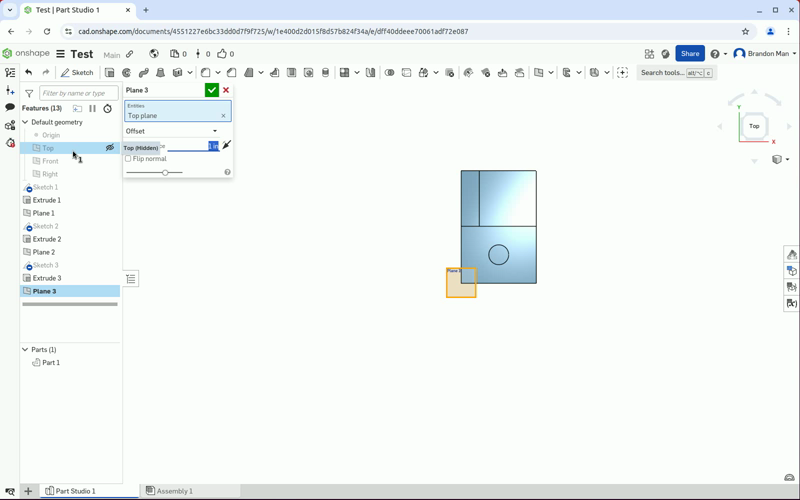
text(11.554)
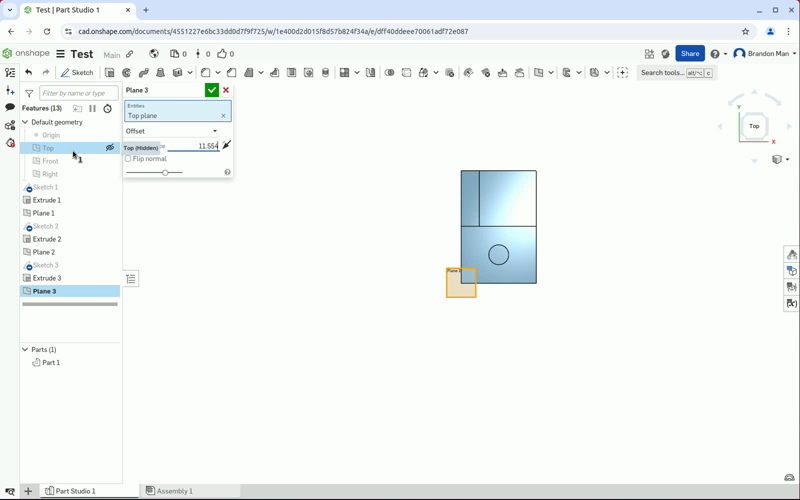
key(enter, 2)
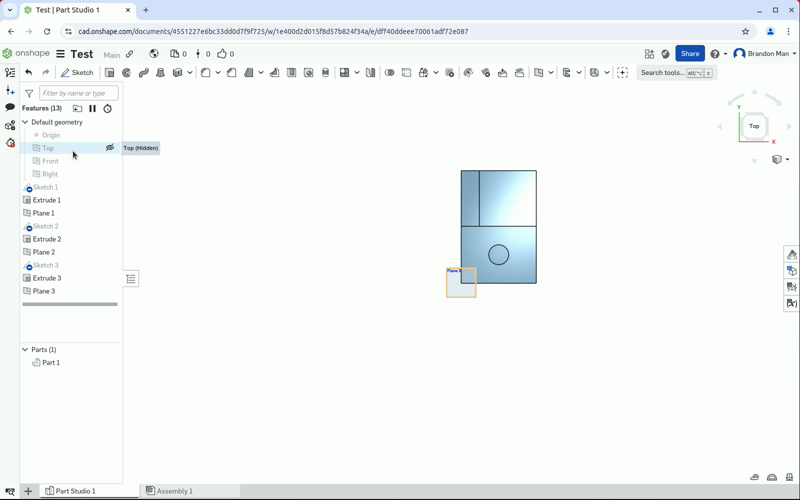
key(shift+s)
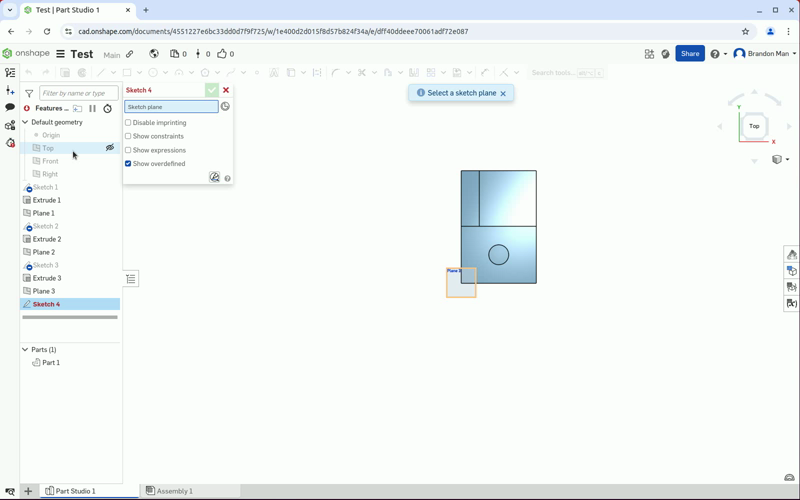
mouse_move(73, 293)
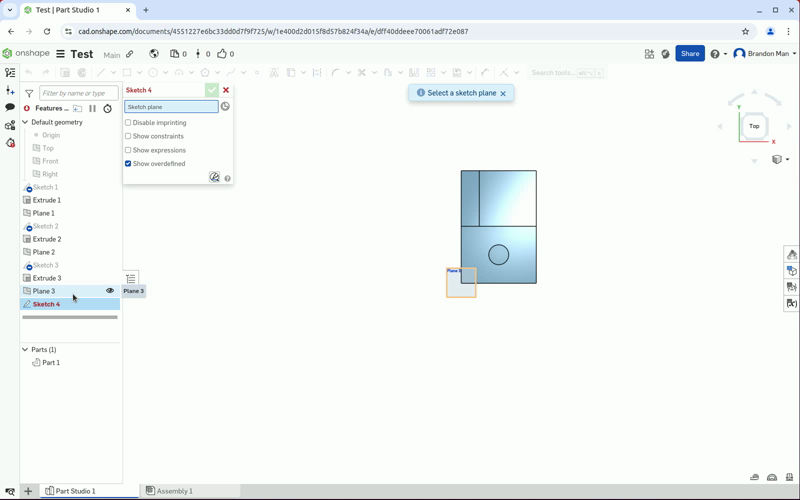
click(73, 293)
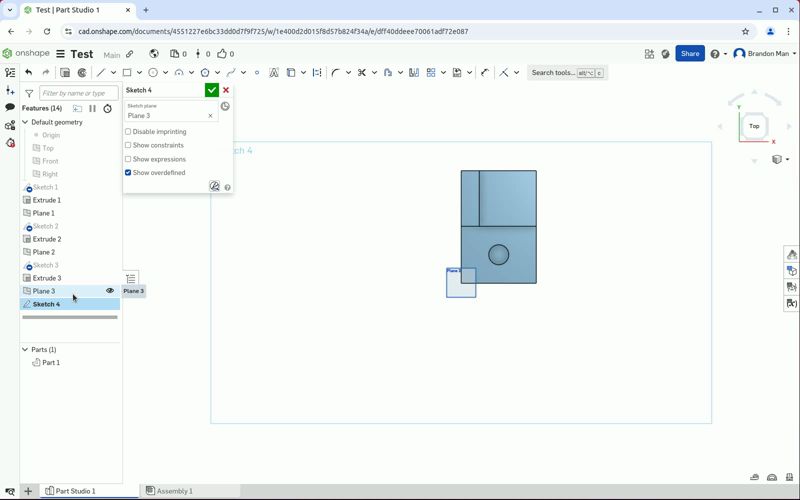
mouse_move(73, 352)
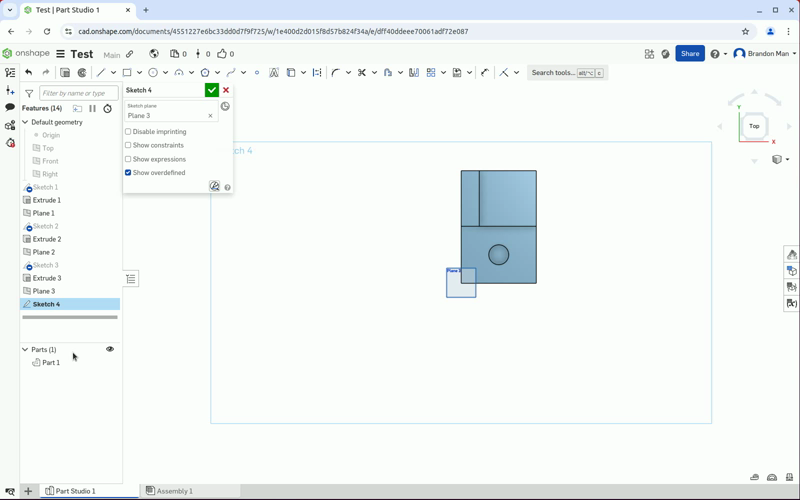
key(y)
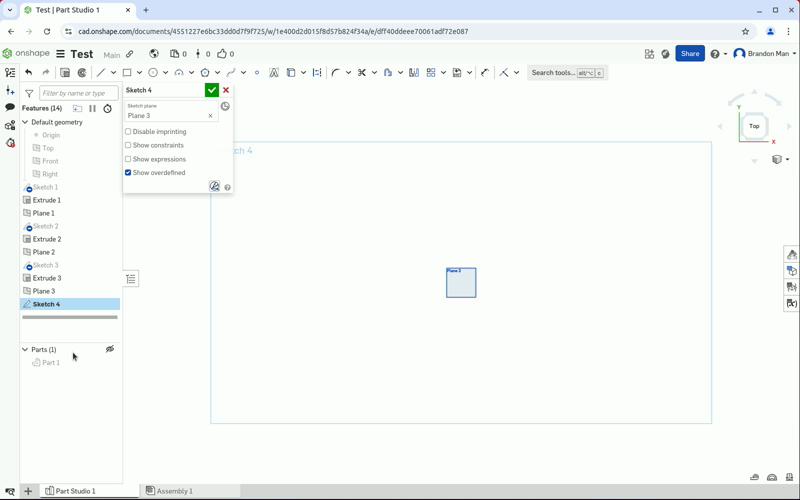
key(c)
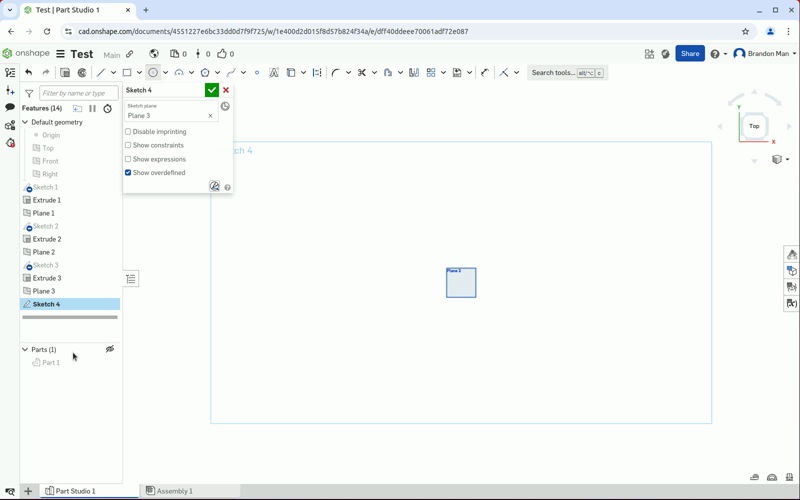
key_down(shift)
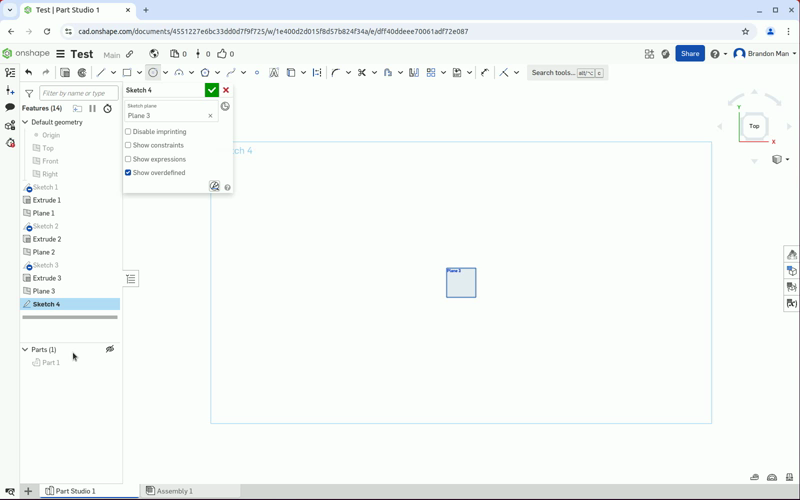
mouse_move(508, 198)
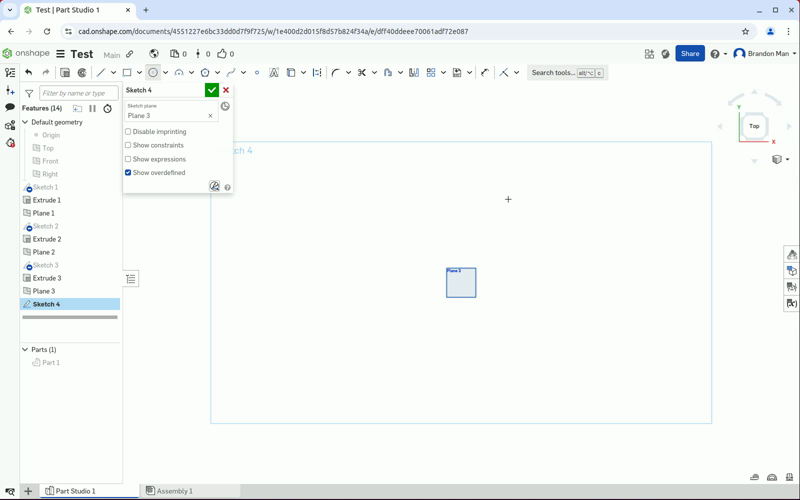
click(508, 198)
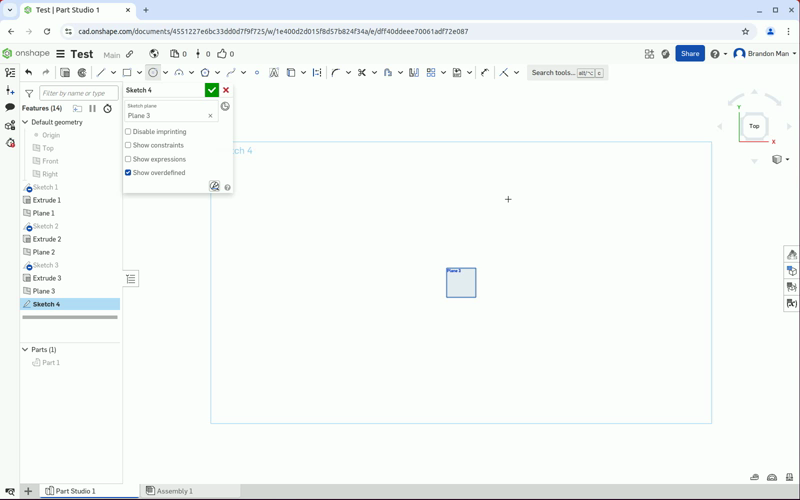
key_up(shift)
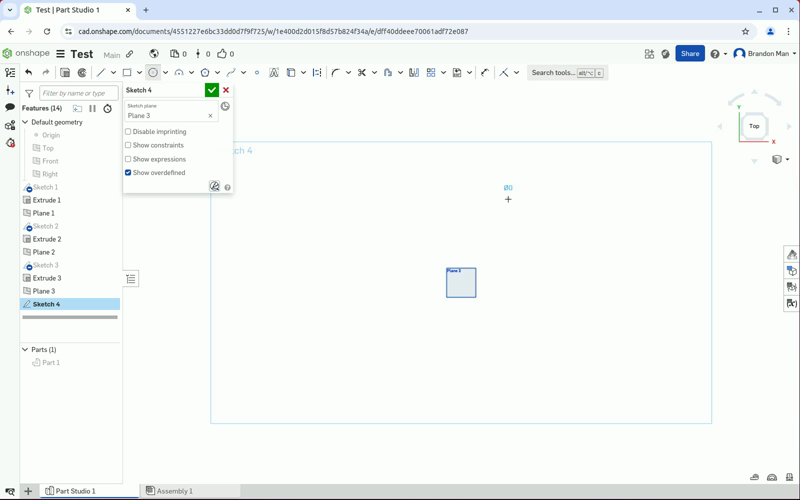
mouse_move(518, 198)
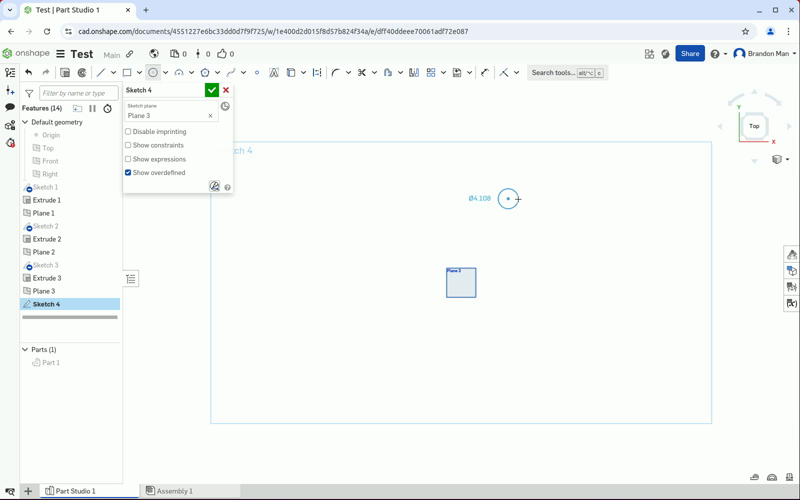
click(518, 198)
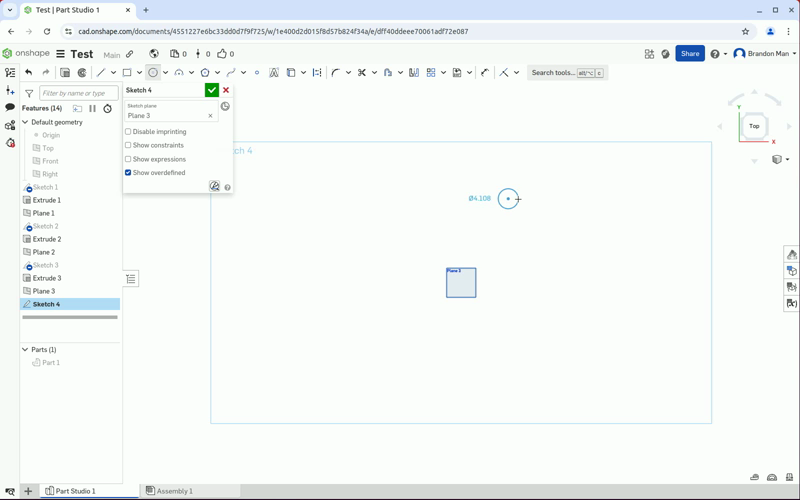
key(esc)
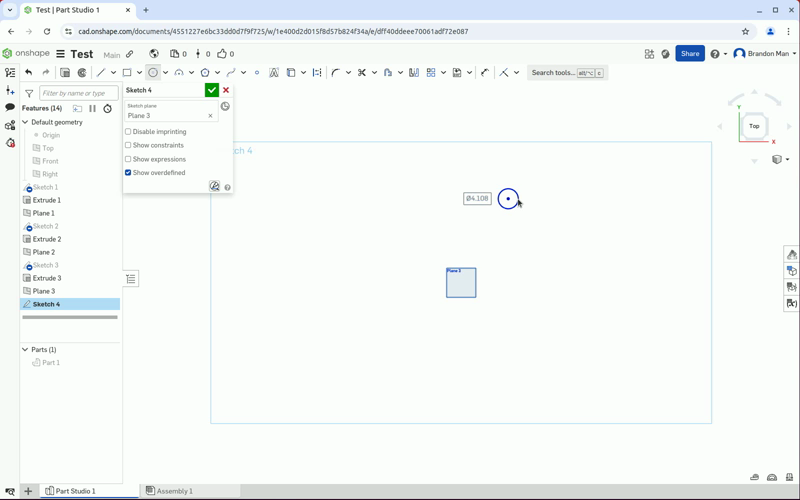
mouse_move(505, 196)
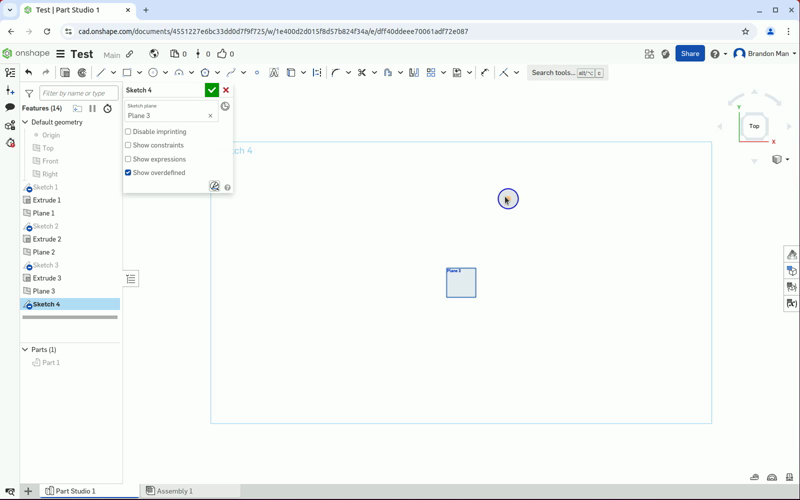
scroll(6)
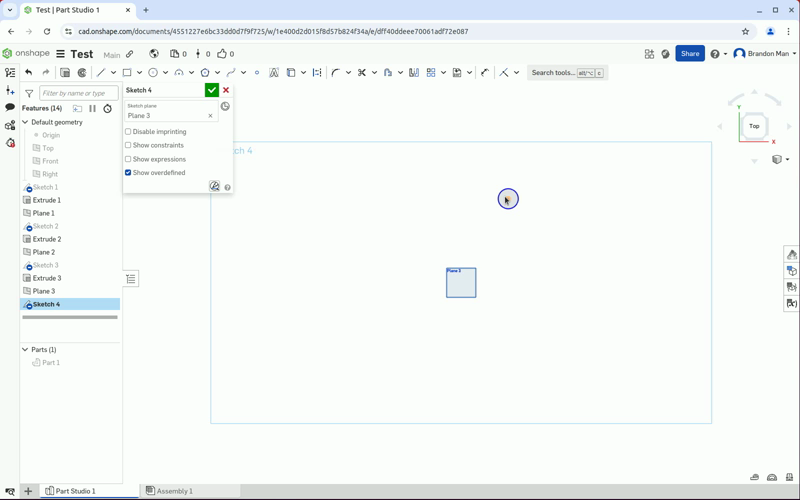
scroll(6)
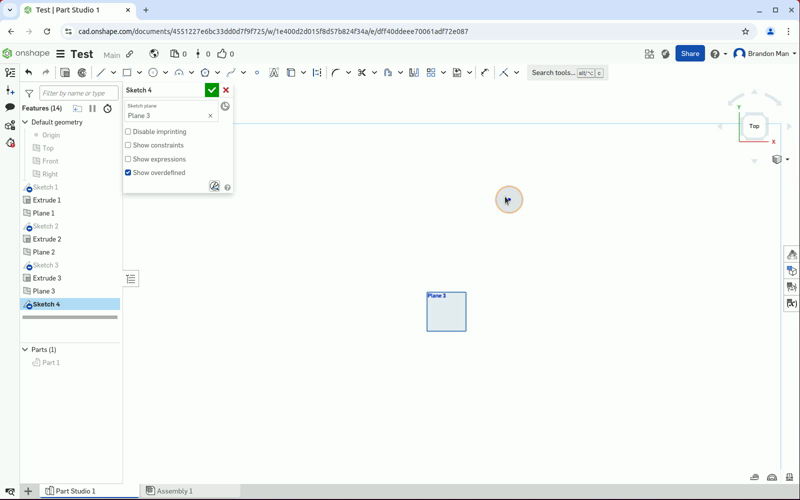
scroll(6)
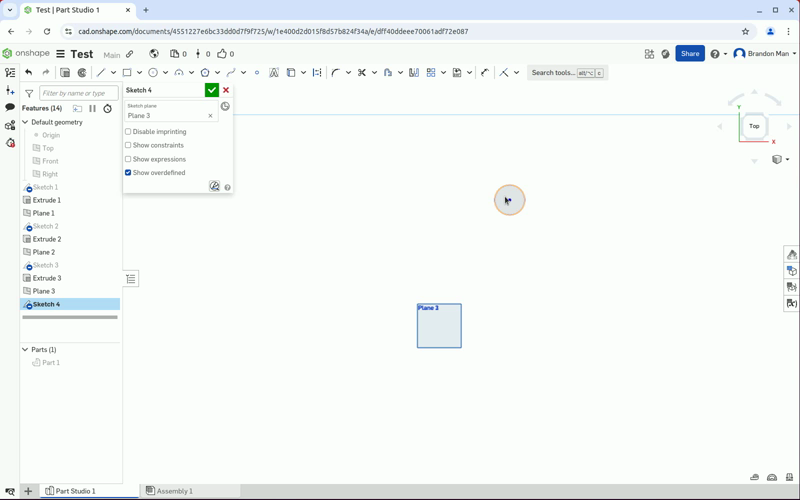
scroll(6)
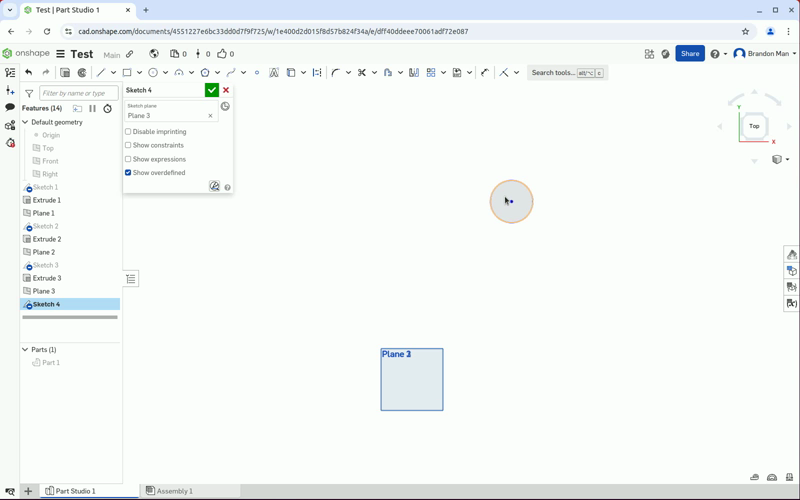
scroll(6)
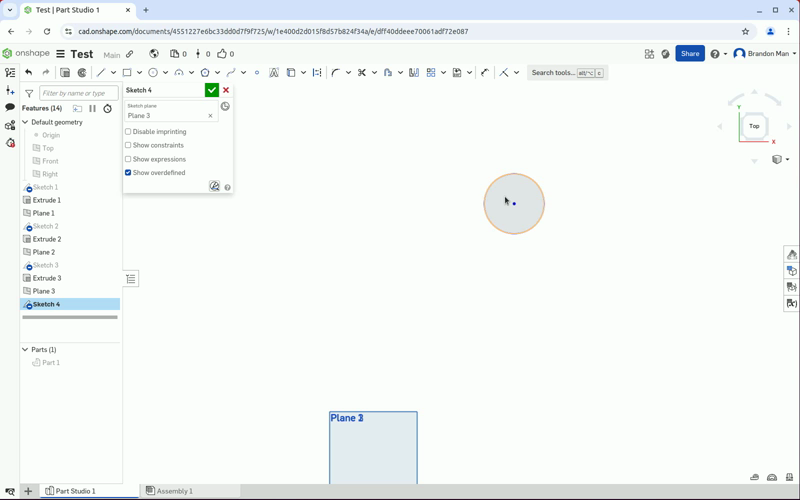
scroll(6)
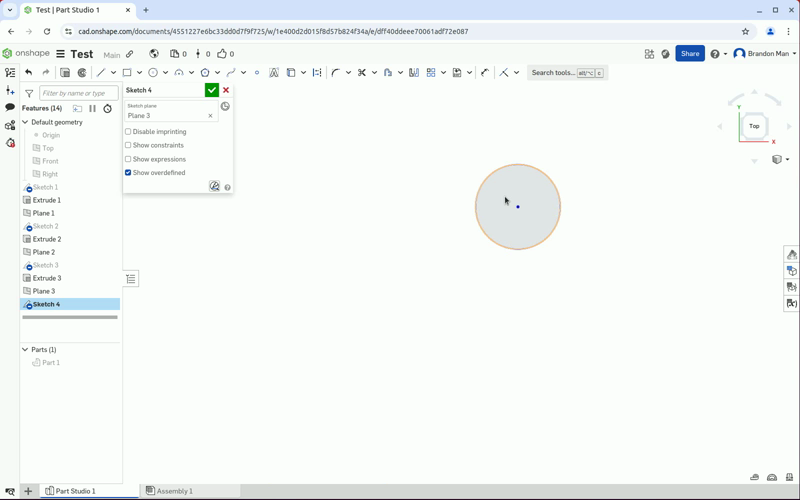
scroll(6)
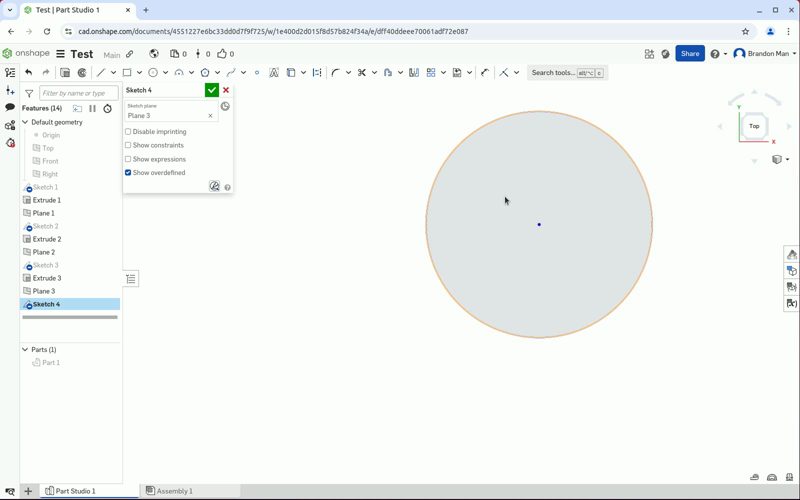
click(505, 196)
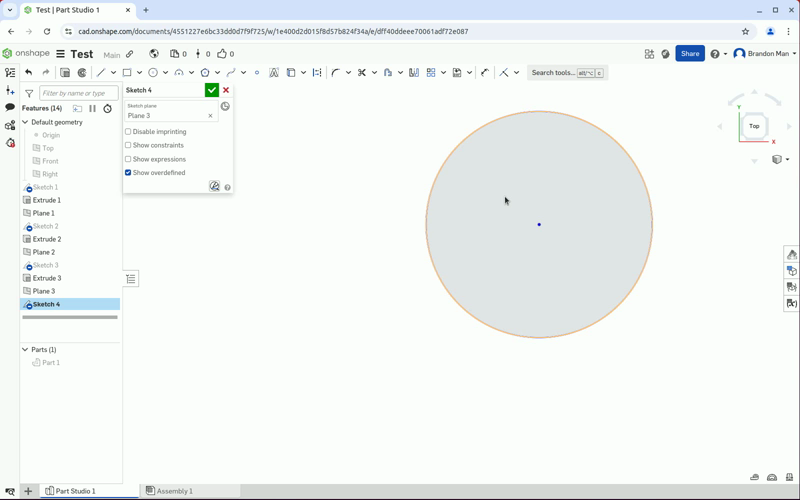
scroll(-6)
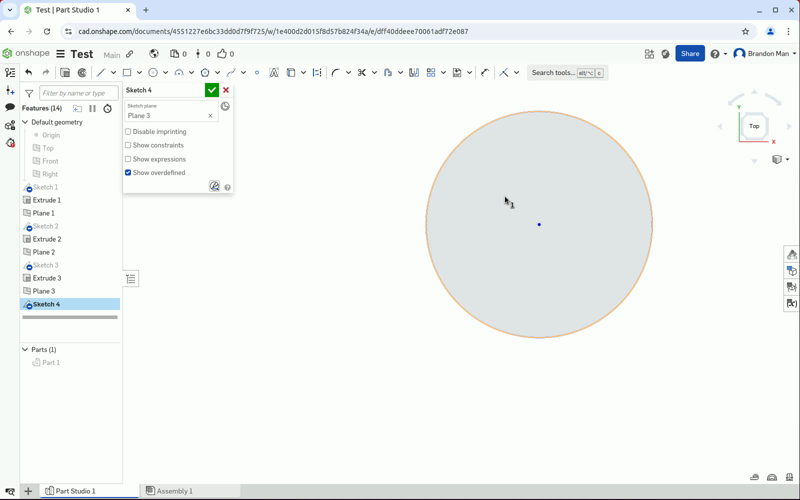
scroll(-6)
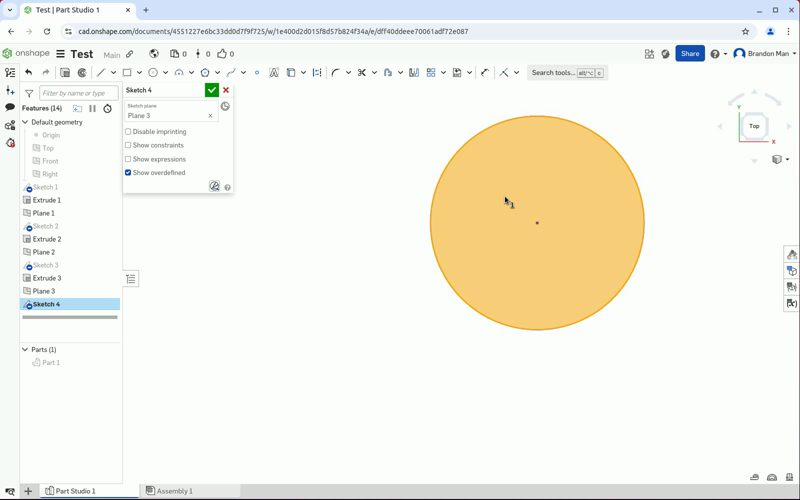
scroll(-6)
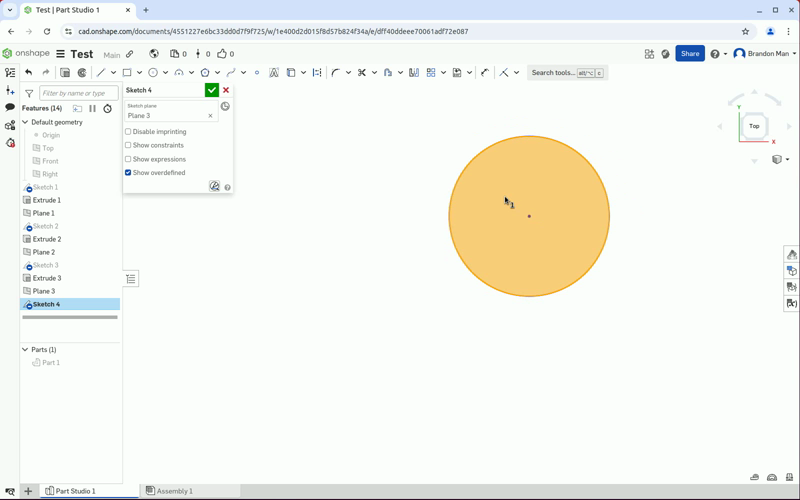
scroll(-6)
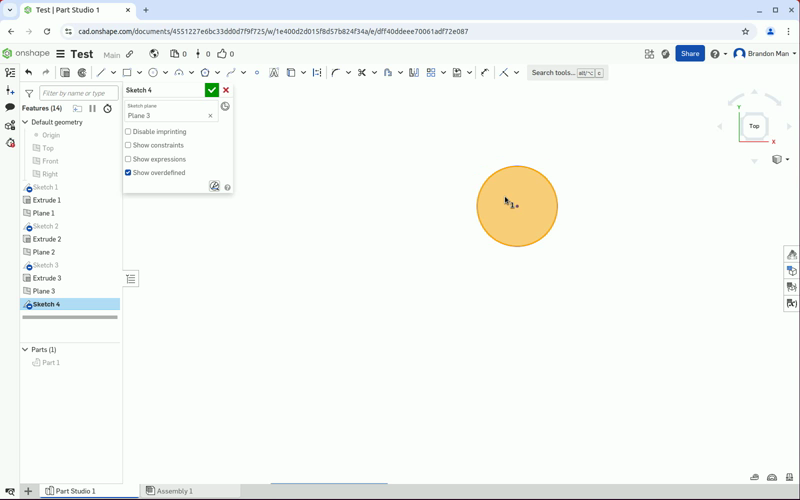
scroll(-6)
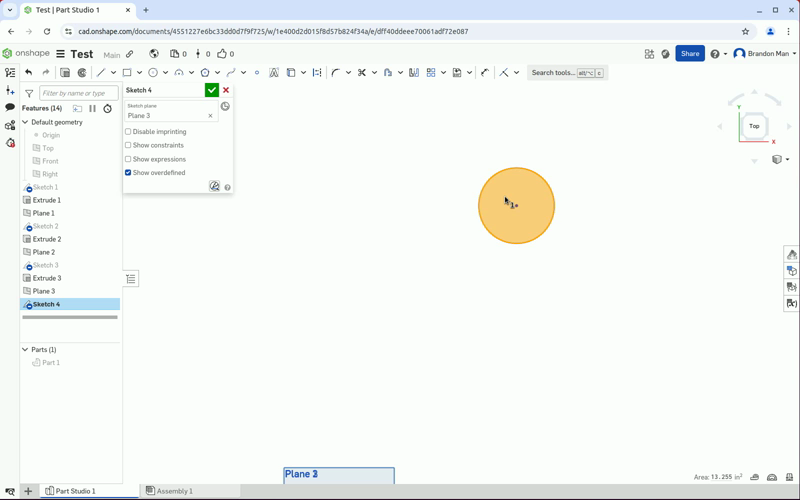
scroll(-6)
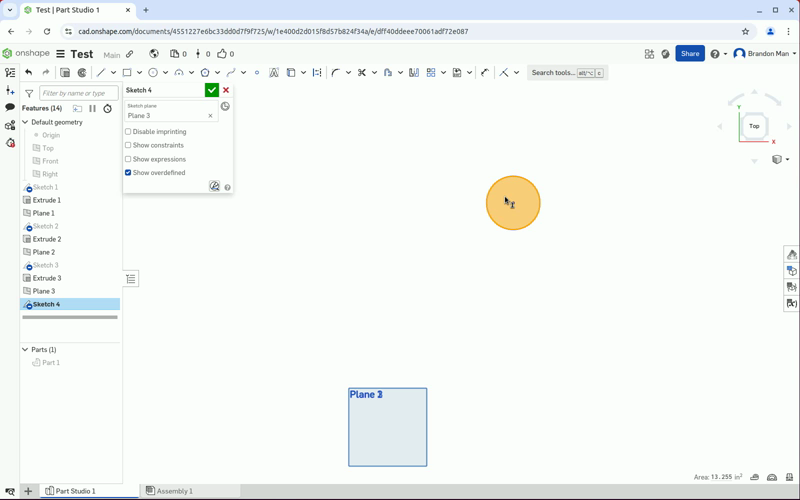
scroll(-6)
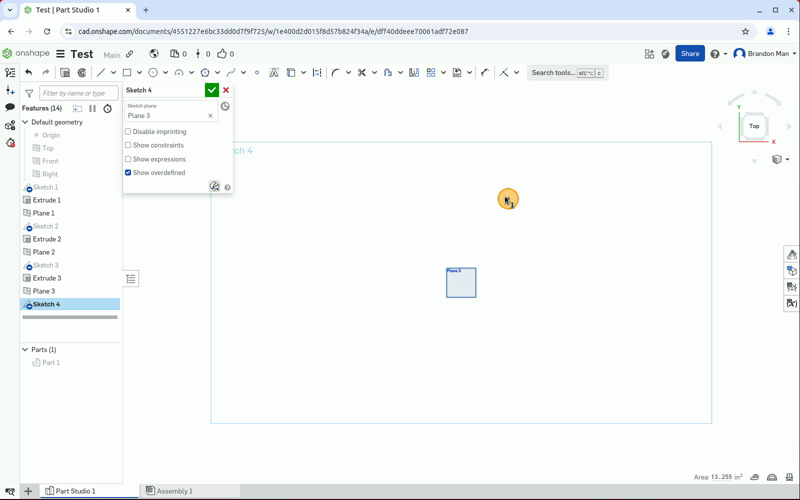
mouse_move(73, 352)
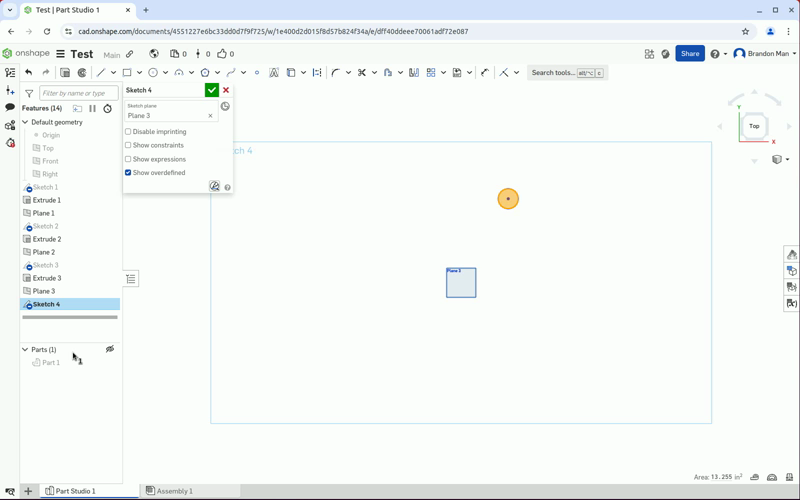
key(shift+y)
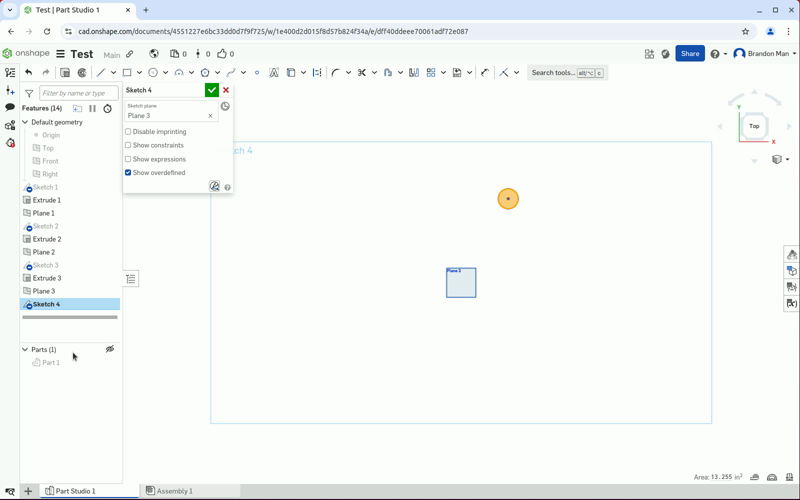
key(shift+e)
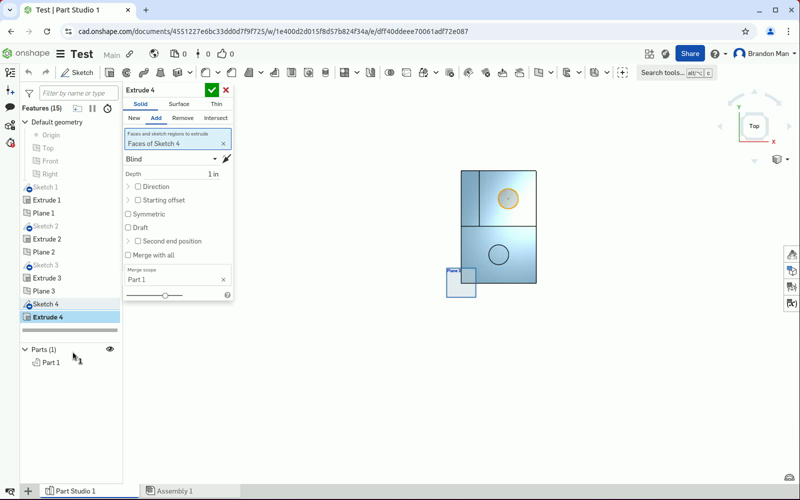
mouse_move(143, 106)
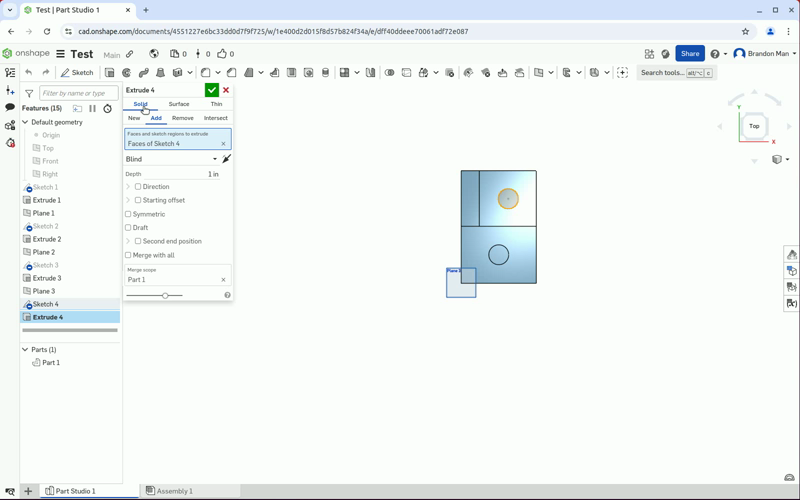
click(143, 106)
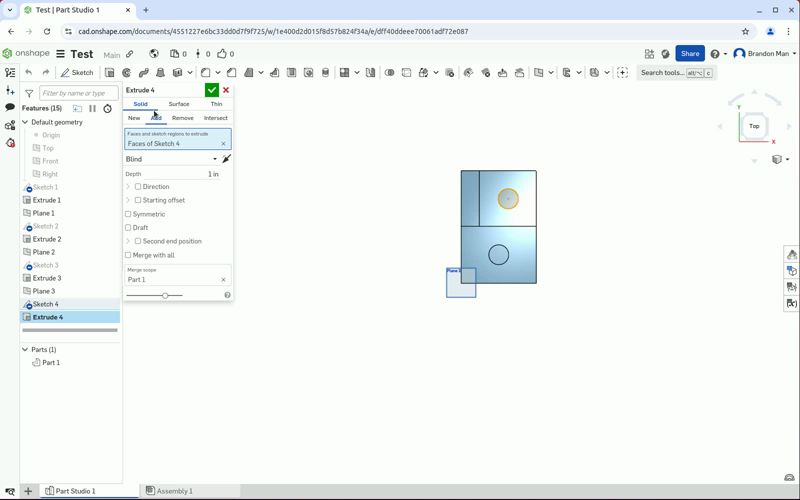
mouse_move(186, 120)
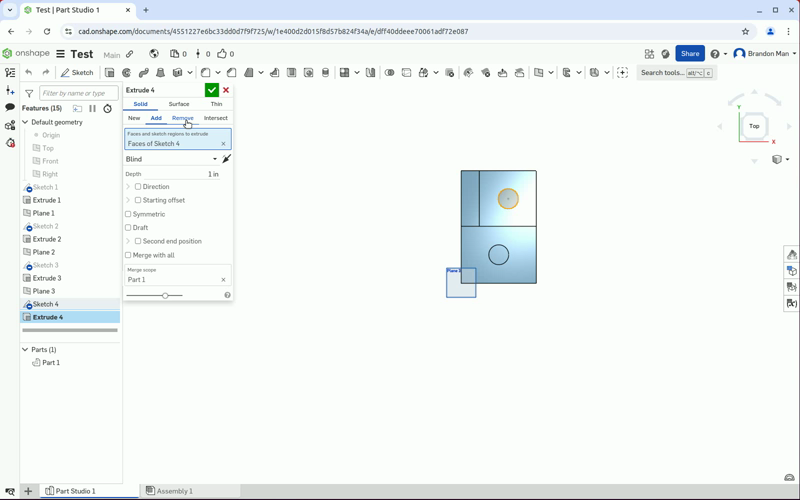
click(186, 120)
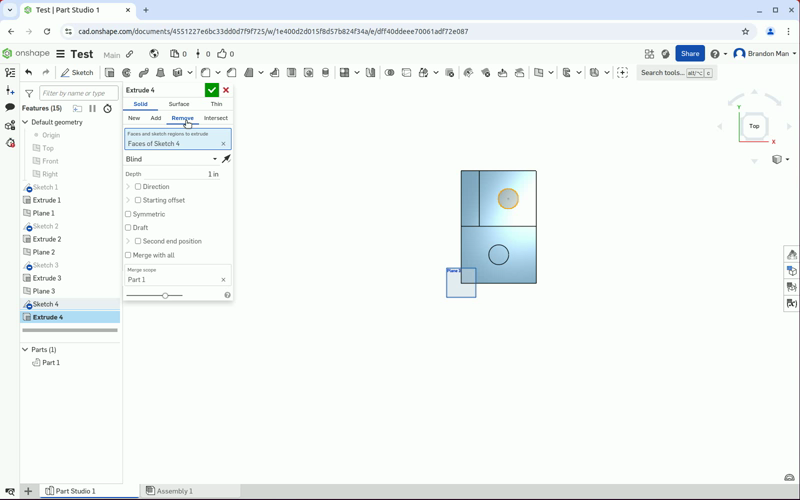
key(tab, 4)
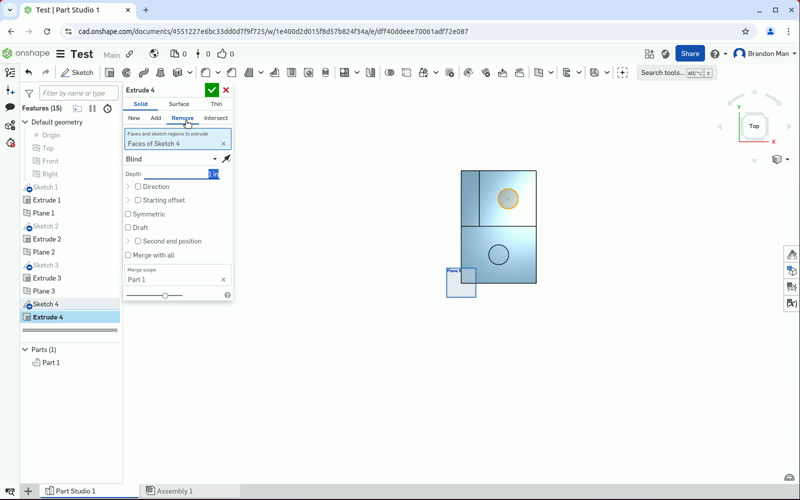
text(11.554)
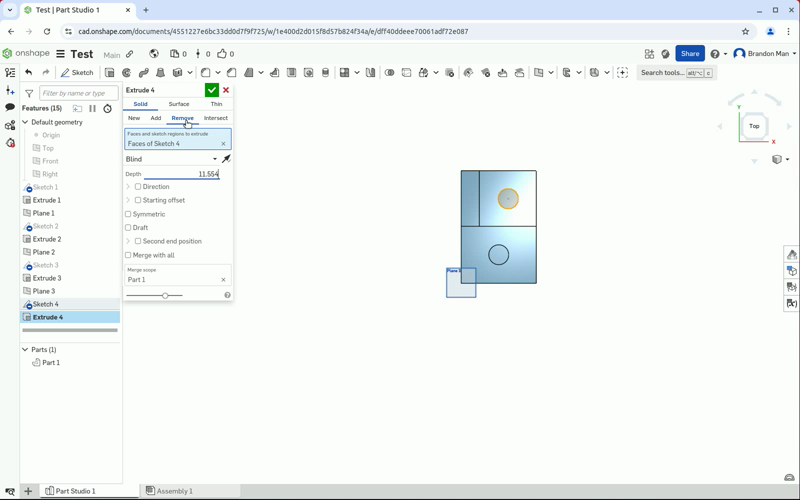
key(tab, 6)
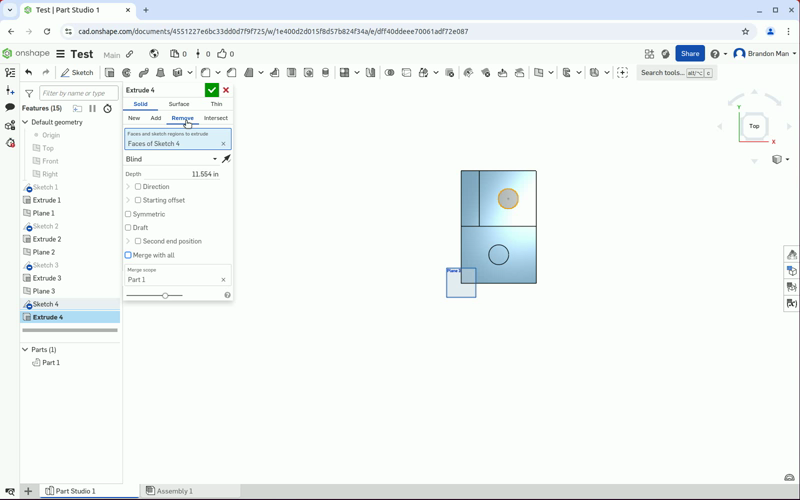
key(space)
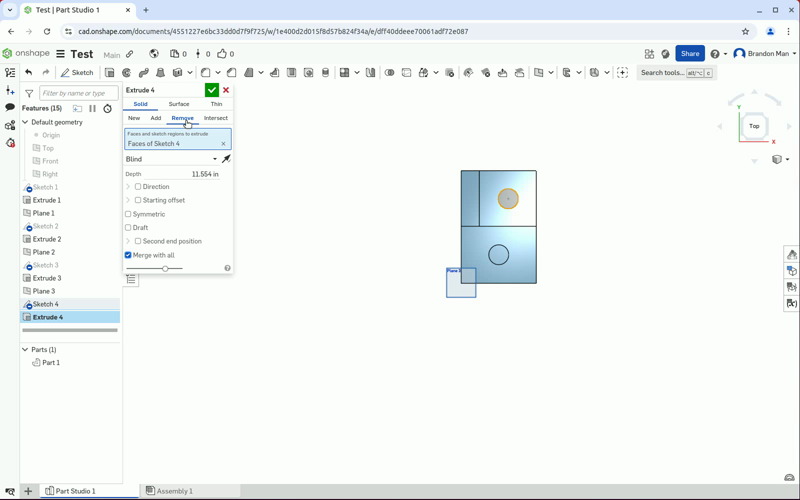
key(enter)
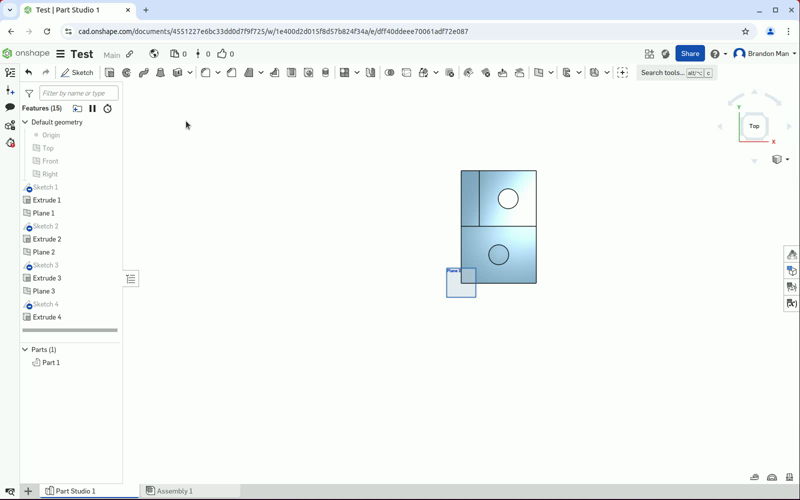
key(shift+h)
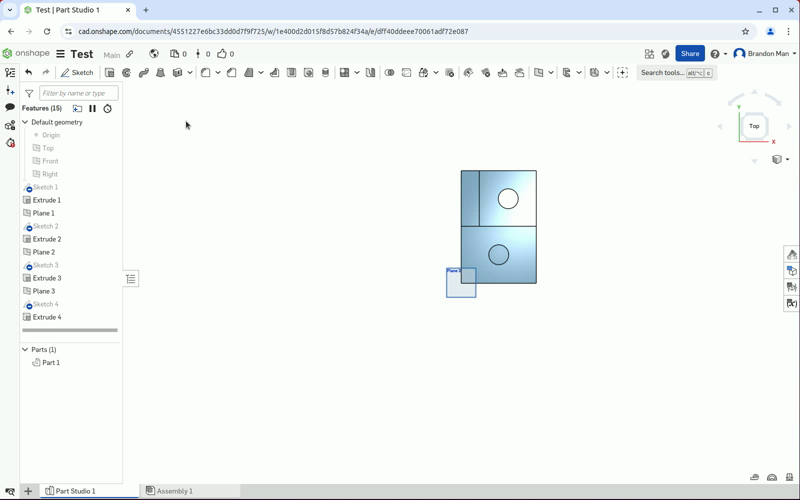
key(shift+h)
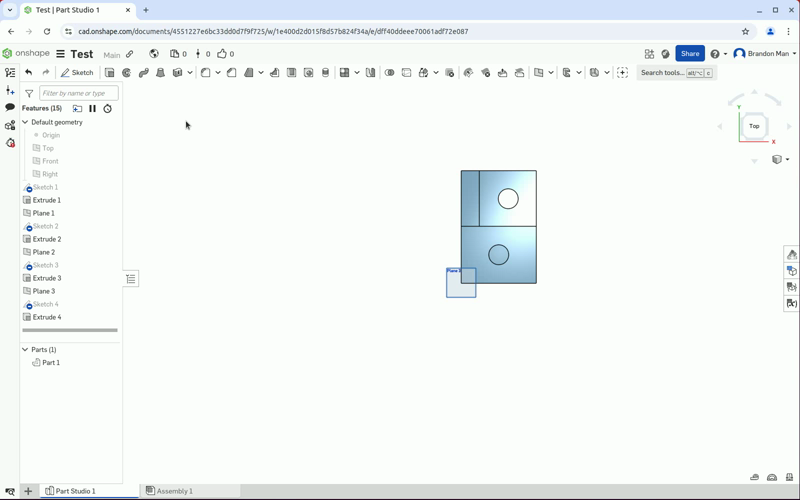
mouse_move(73, 189)
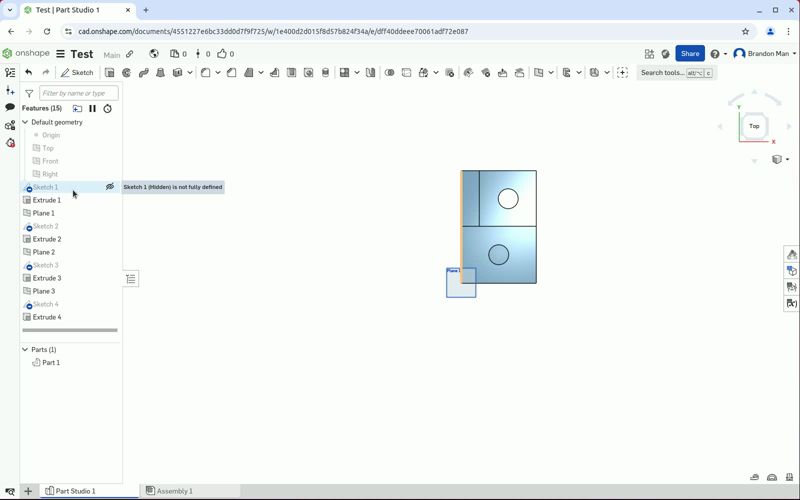
click(73, 189)
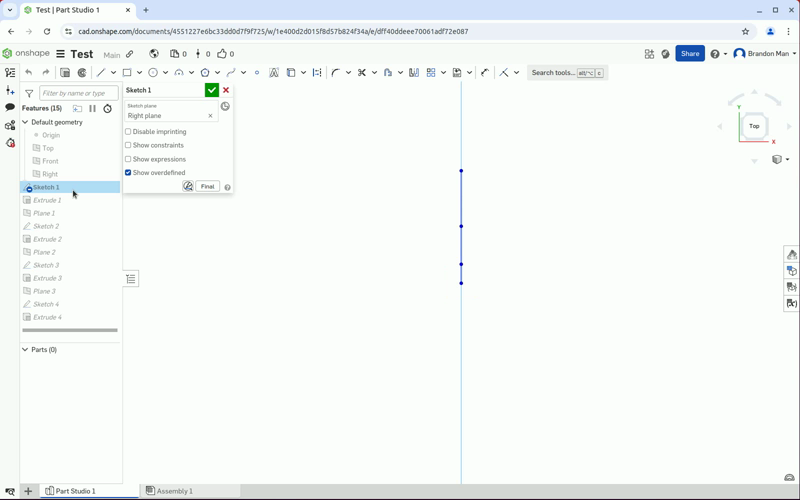
mouse_move(229, 92)
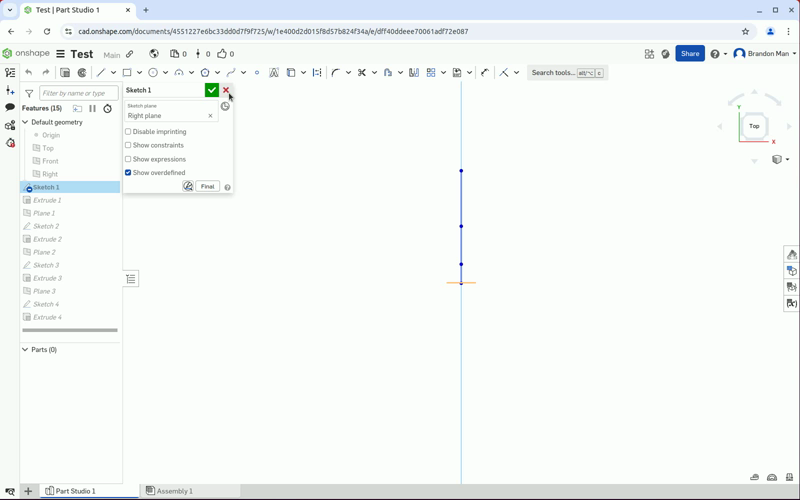
click(229, 92)
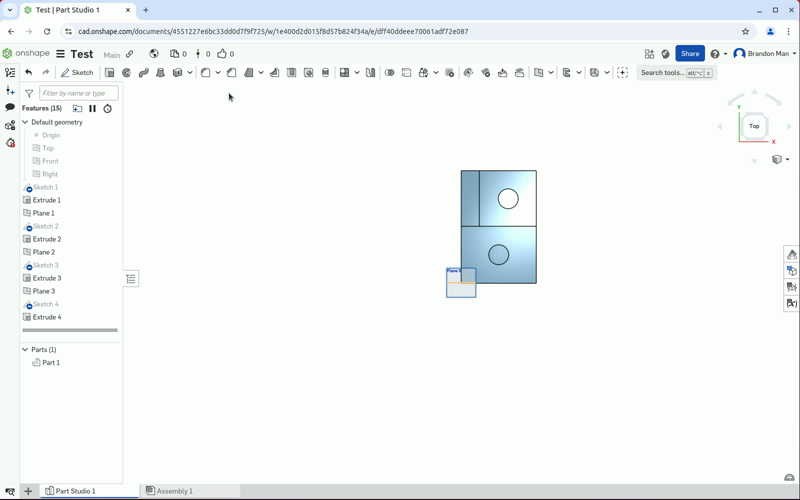
mouse_move(73, 352)
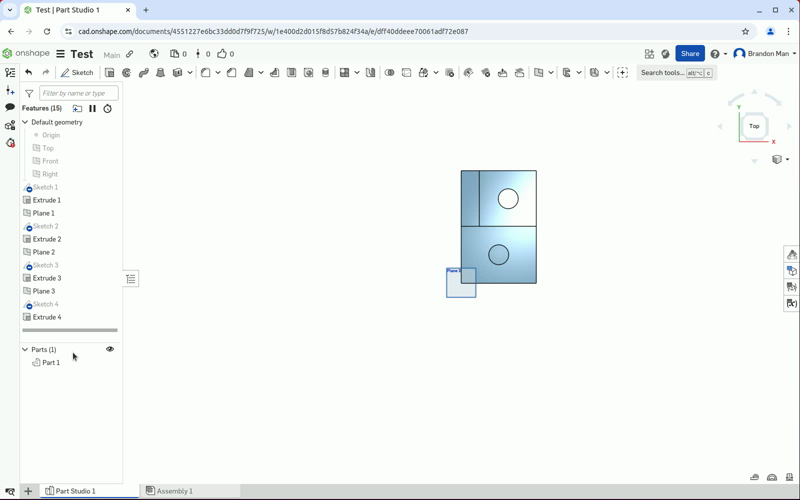
key(y)
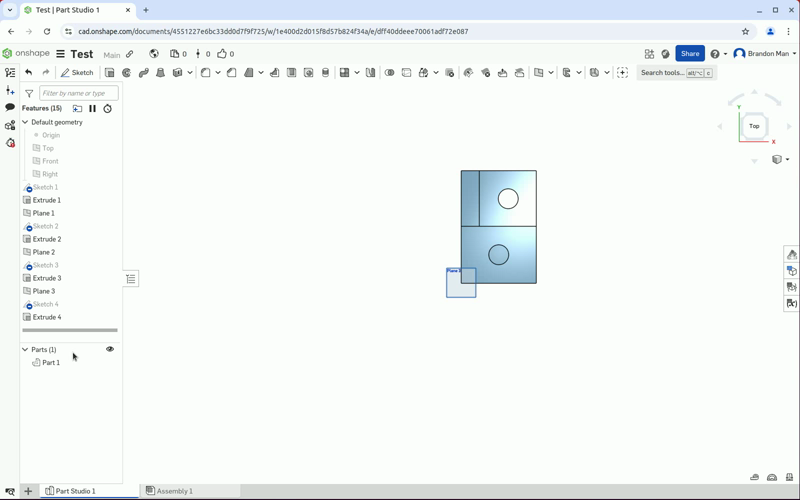
key(shift+p)
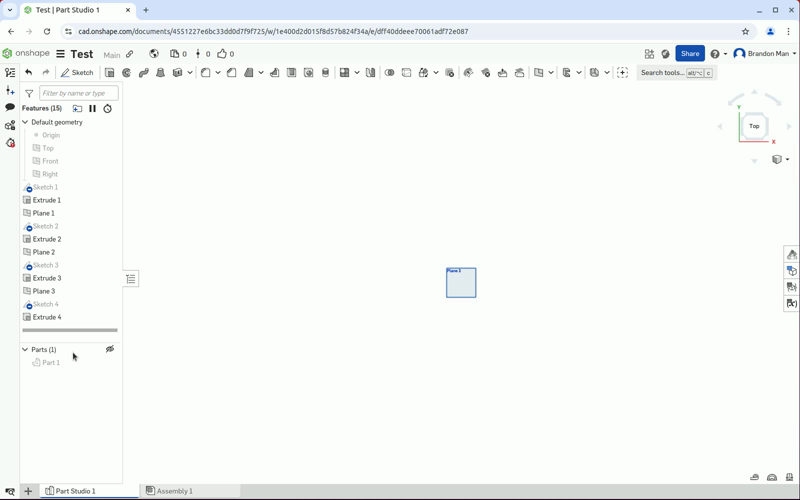
key(space)
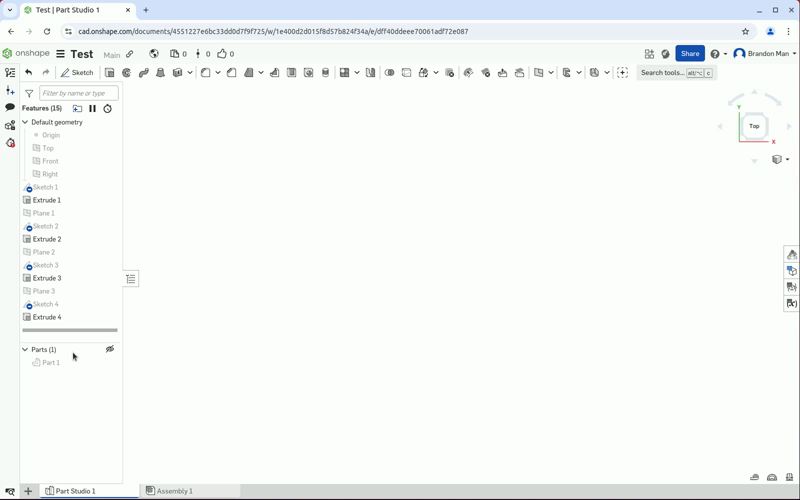
key_down(shift)
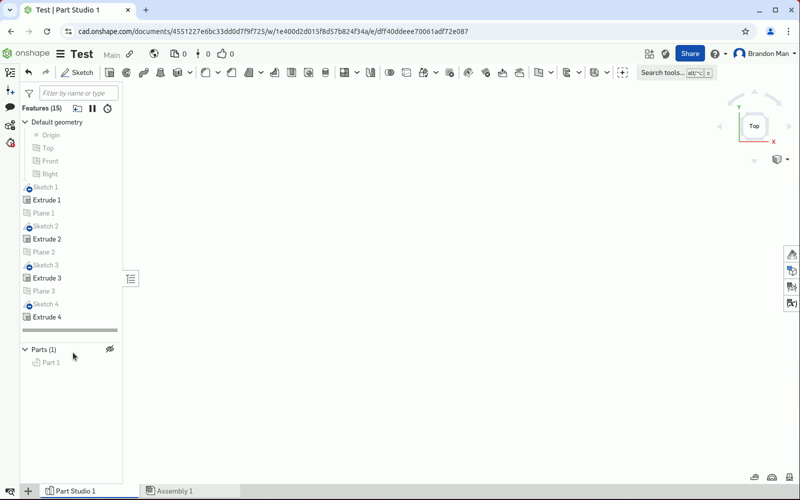
key(up)
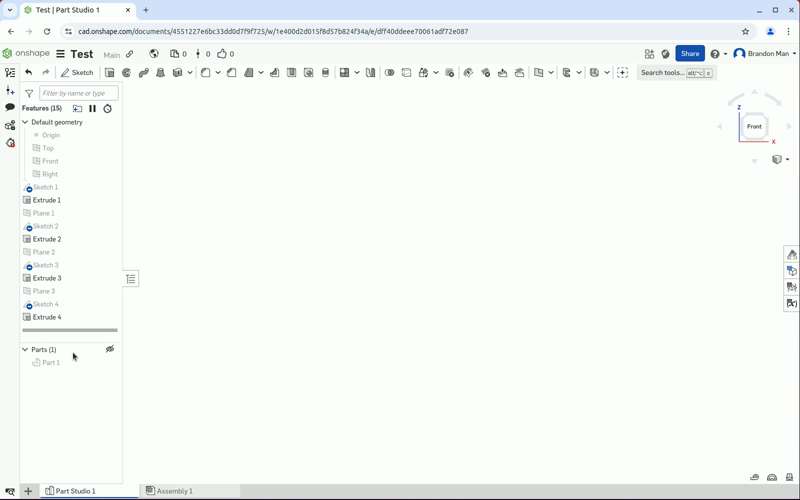
key_up(shift)
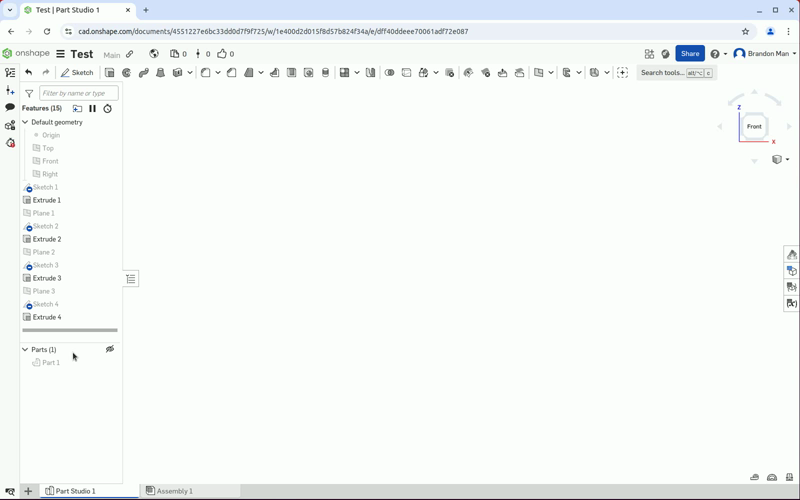
key(space)
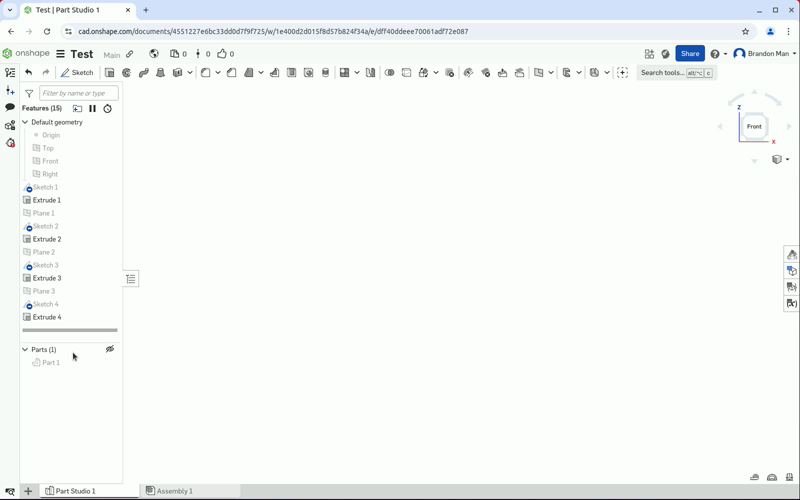
key_down(shift)
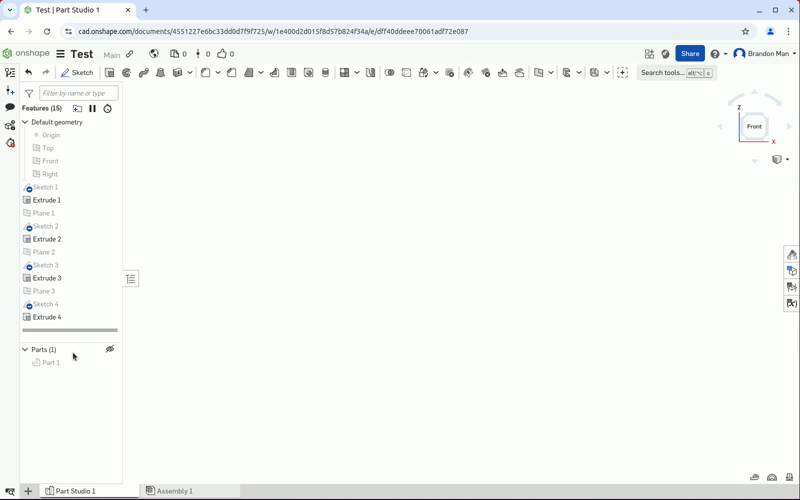
key(left)
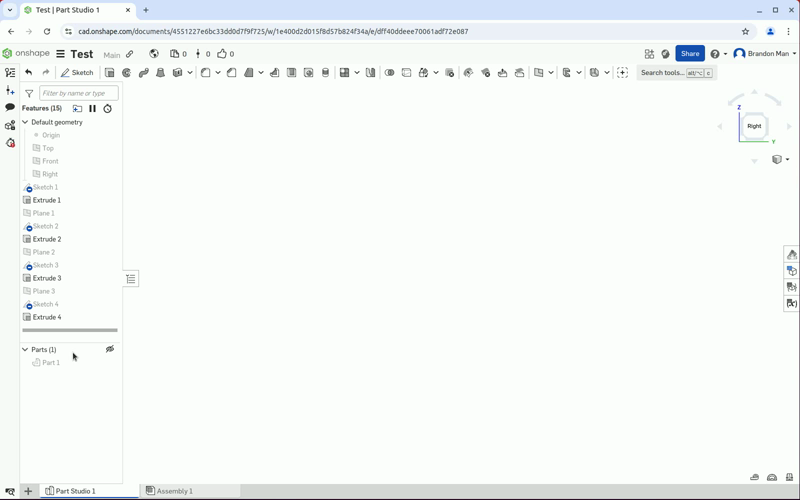
key_up(shift)
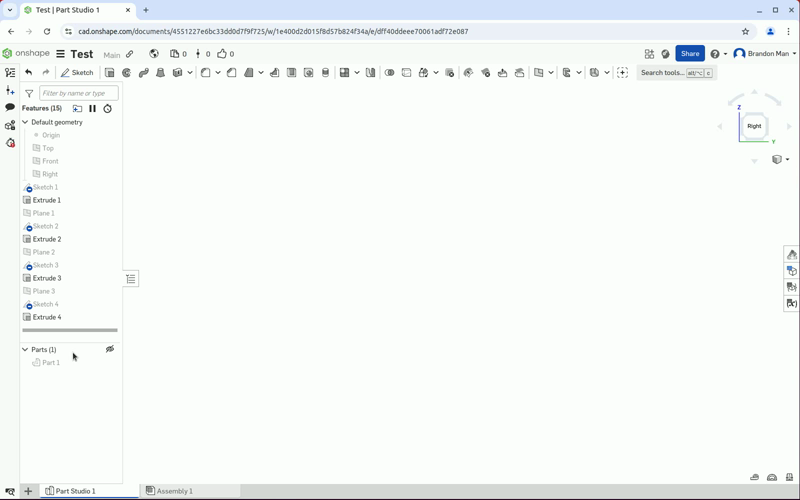
mouse_move(73, 352)
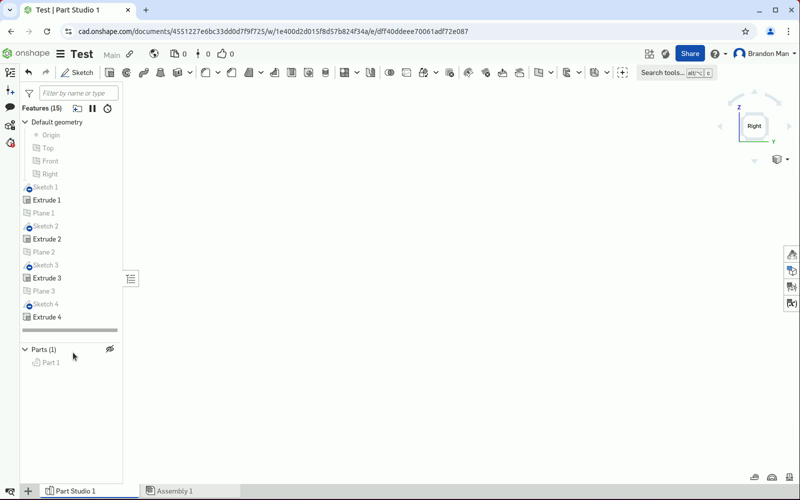
key(shift+y)
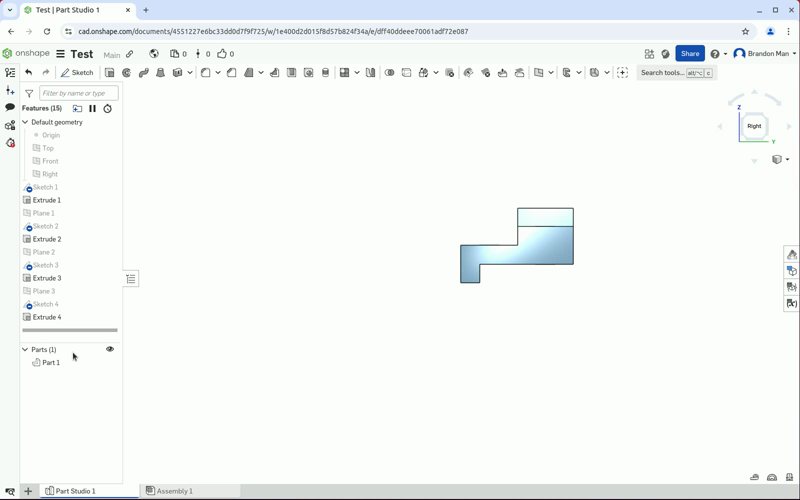
mouse_move(541, 75)
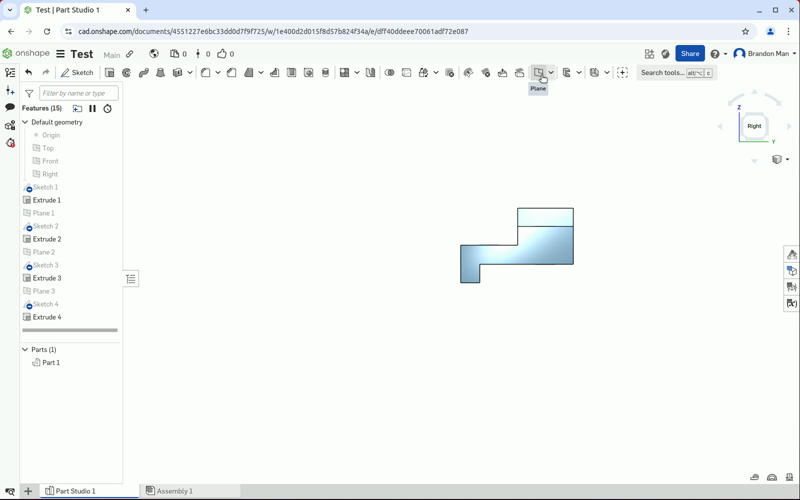
click(541, 75)
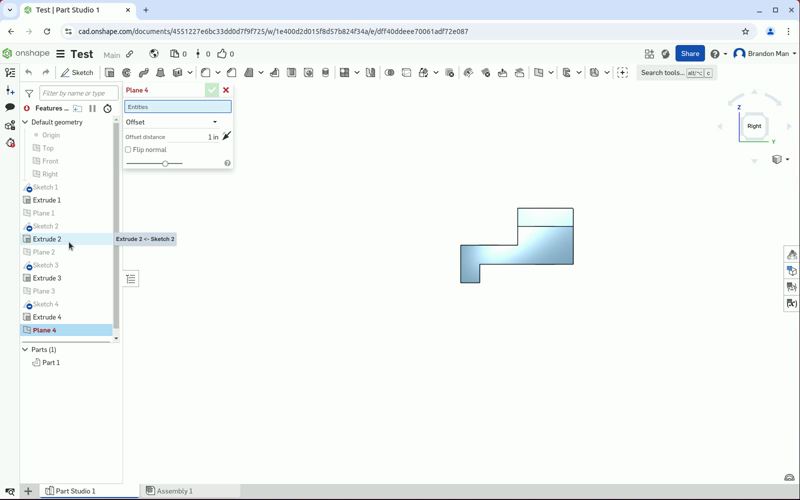
scroll(3)
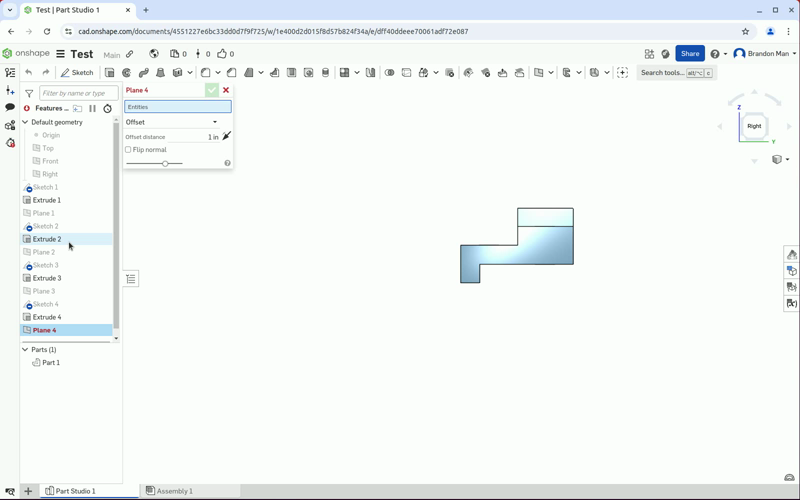
mouse_move(69, 176)
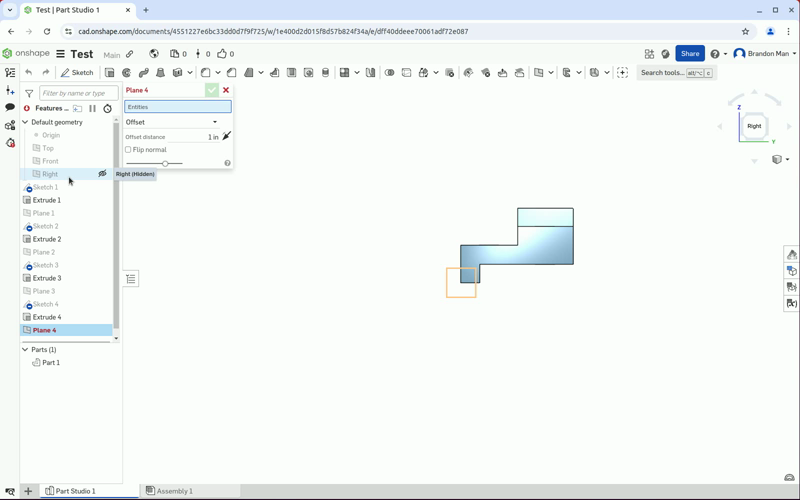
click(69, 176)
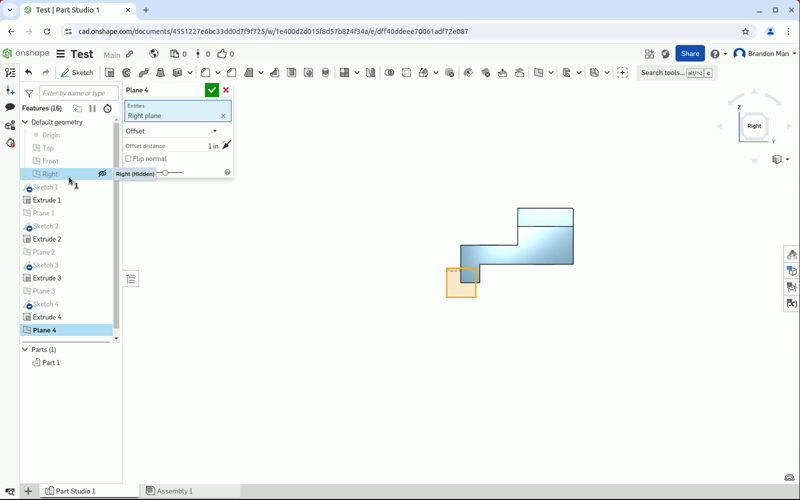
key(tab, 2)
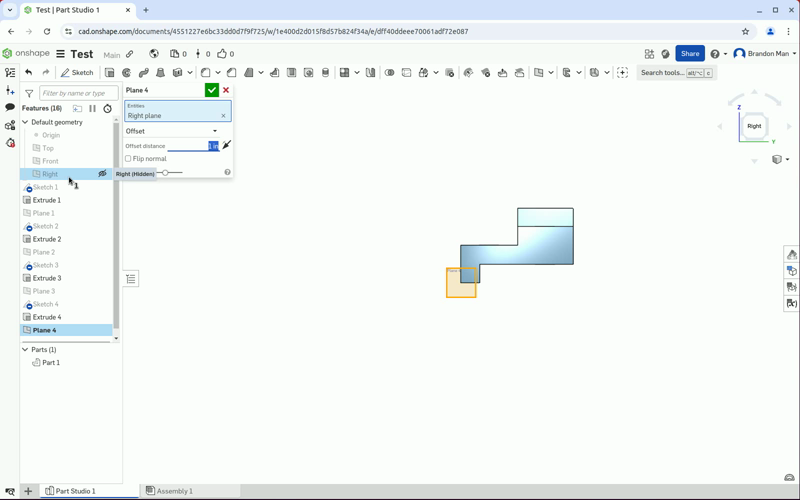
text(15.405)
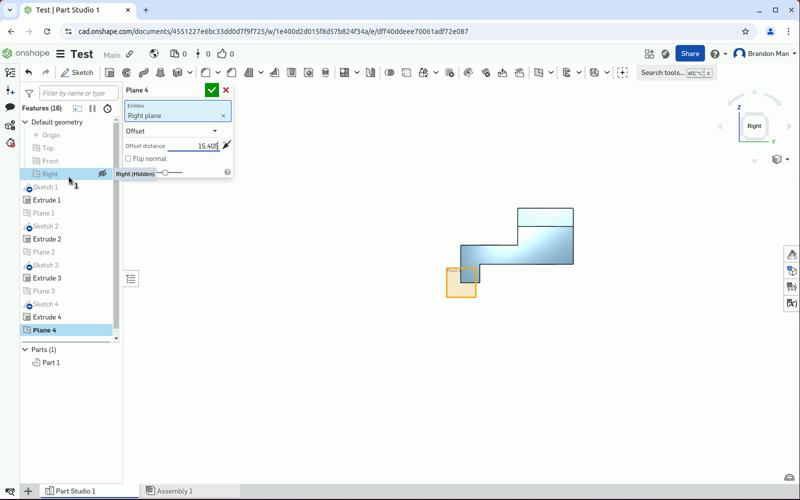
key(enter, 2)
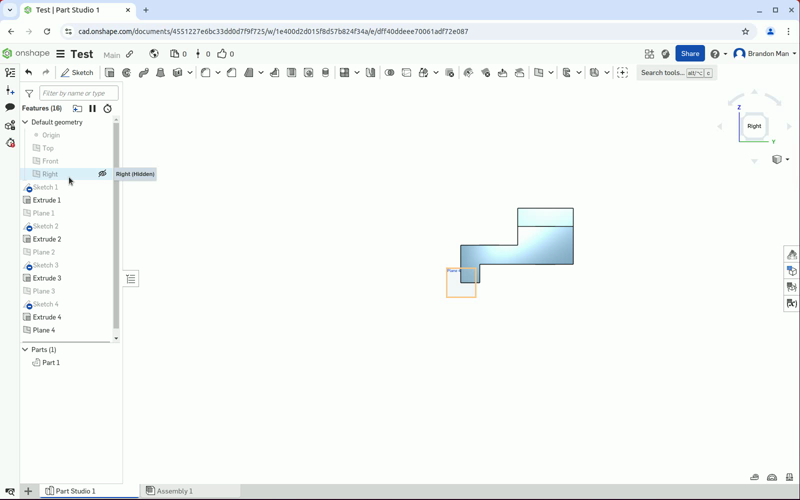
key(shift+s)
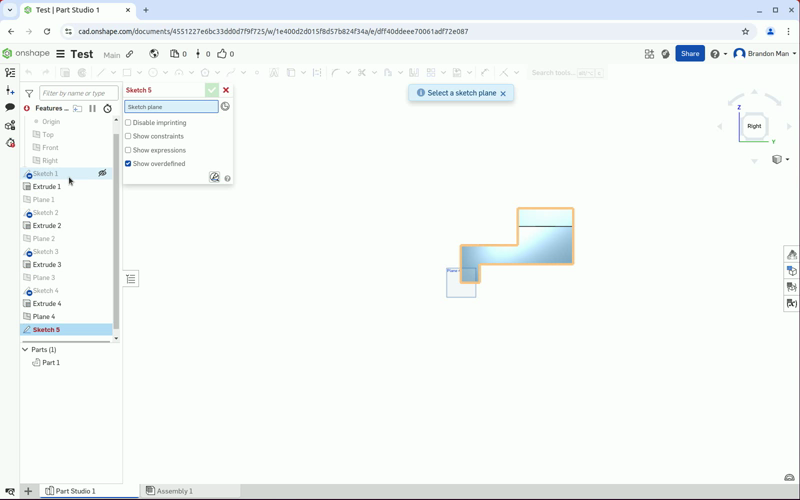
mouse_move(69, 319)
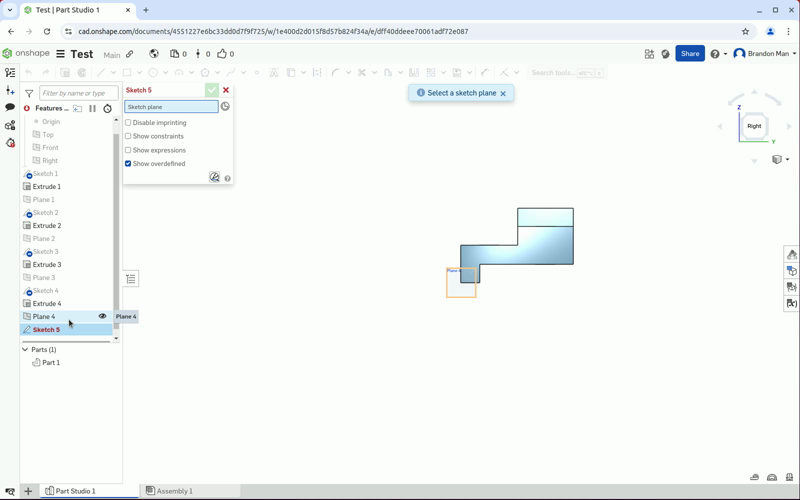
click(69, 319)
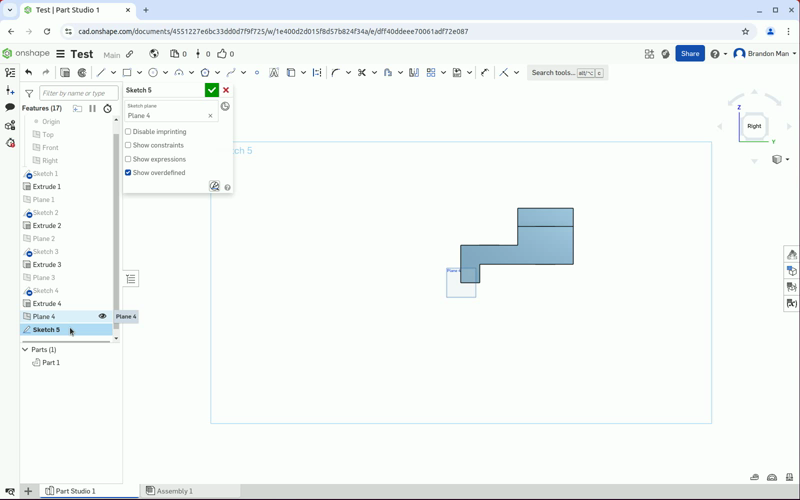
mouse_move(73, 352)
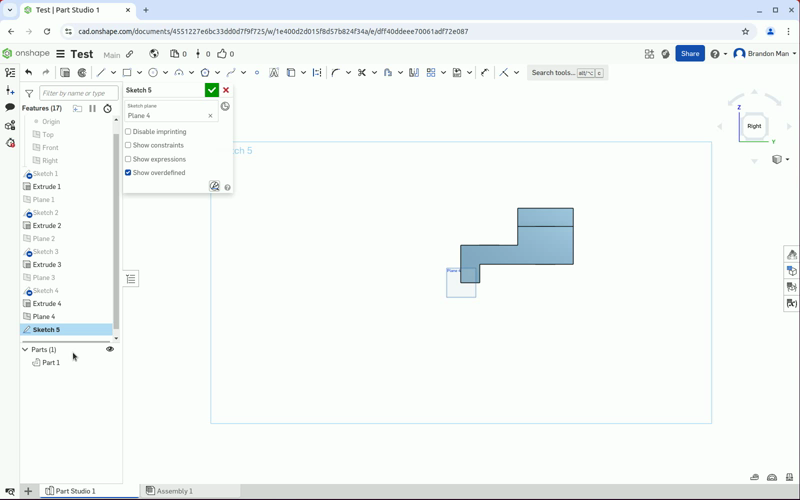
key(y)
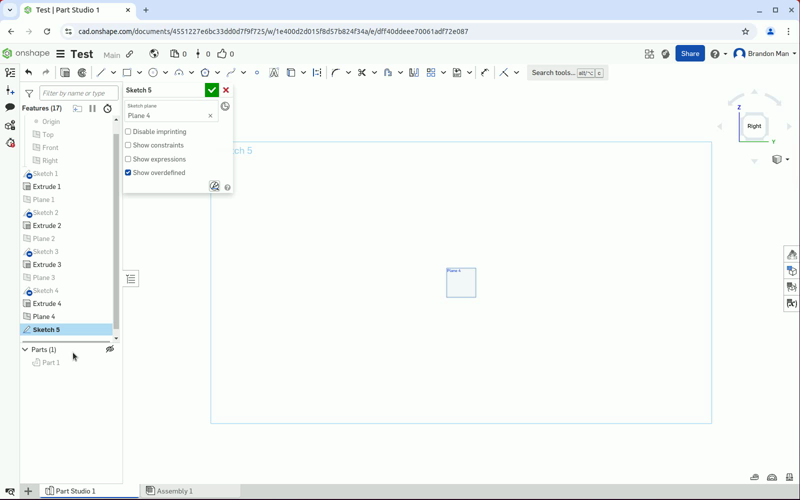
key(l)
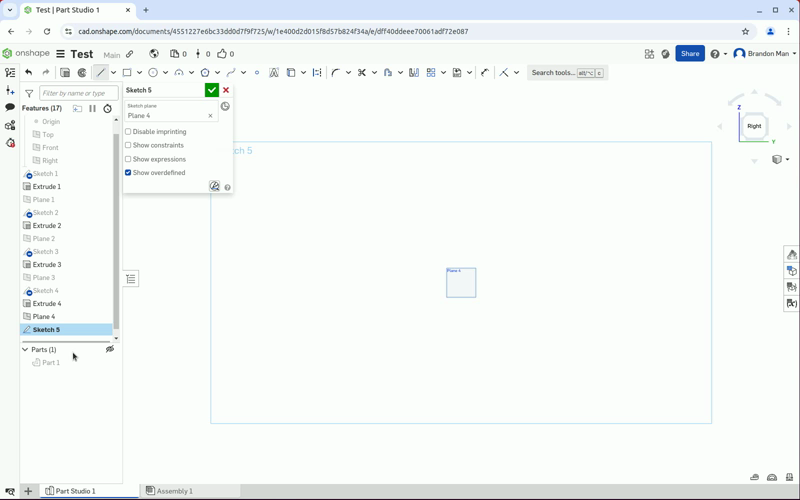
key_down(shift)
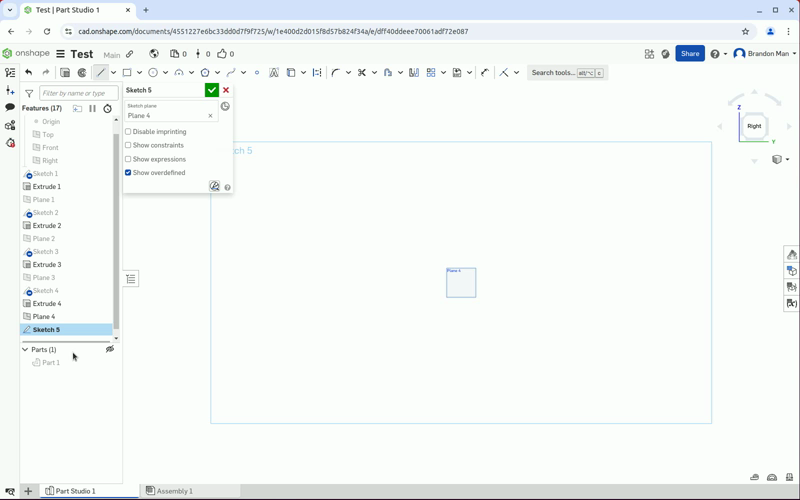
mouse_move(460, 282)
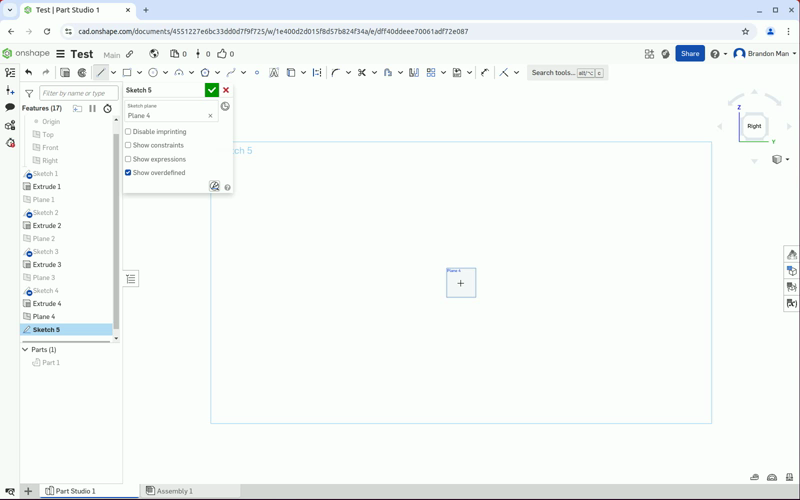
click(460, 282)
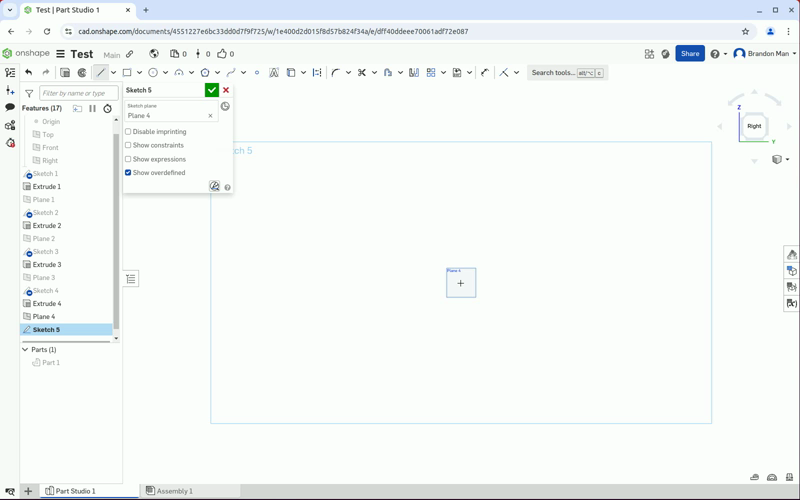
key_up(shift)
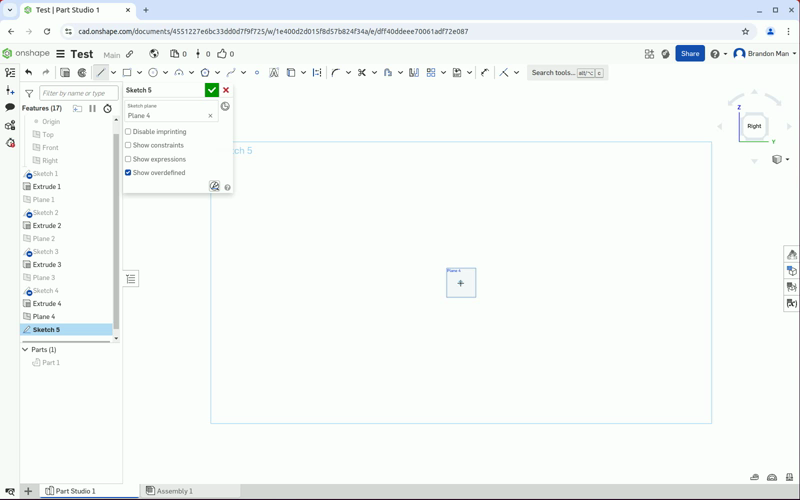
key_down(shift)
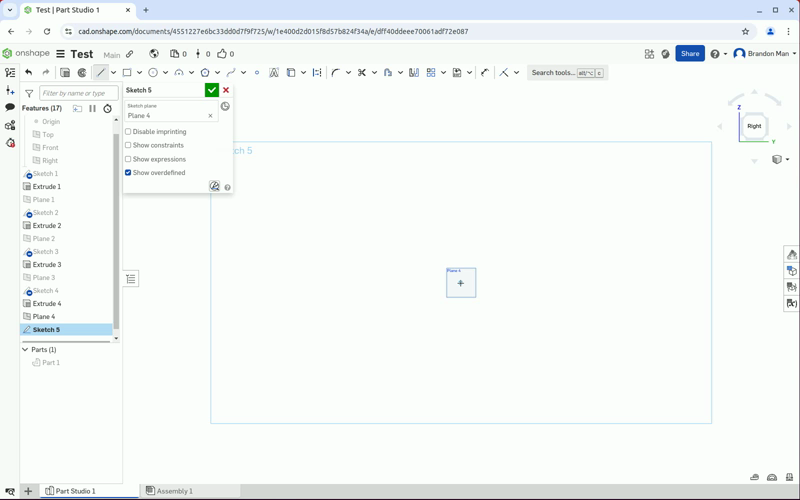
mouse_move(490, 282)
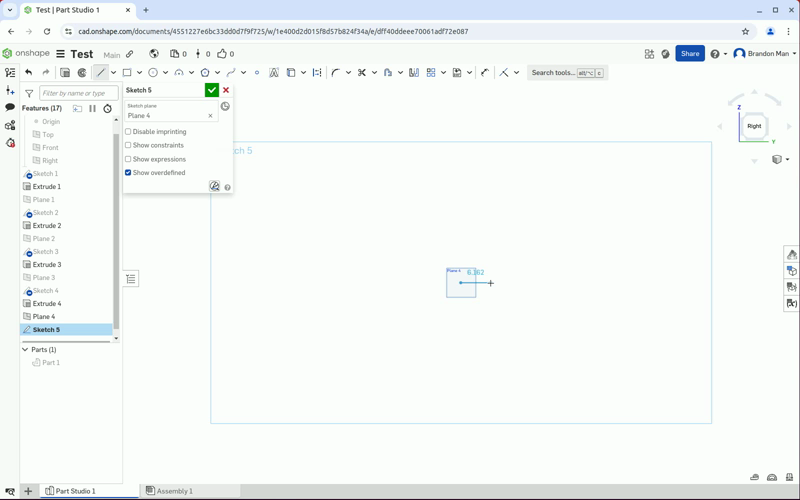
mouse_move(480, 282)
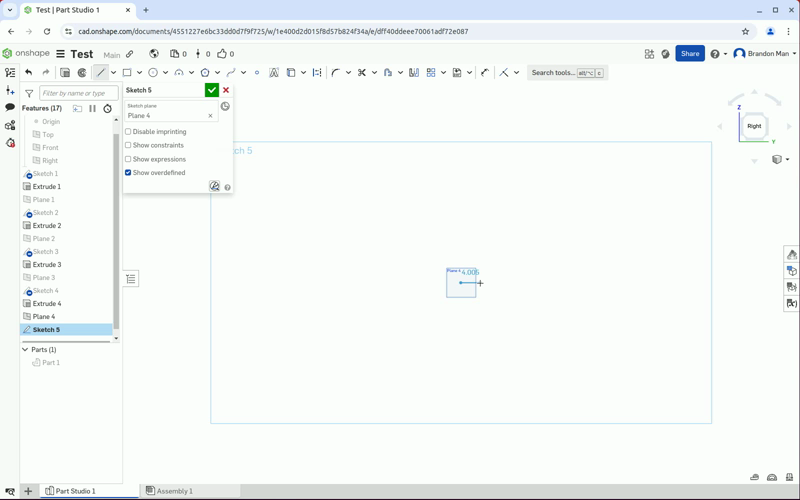
click(480, 282)
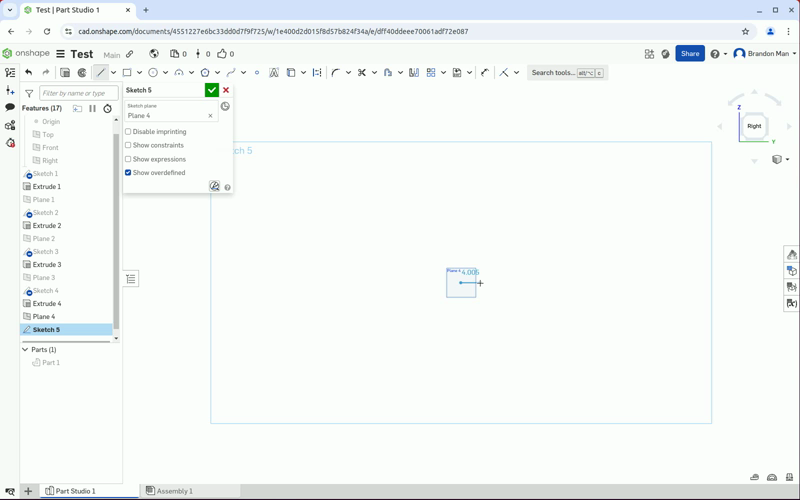
key_up(shift)
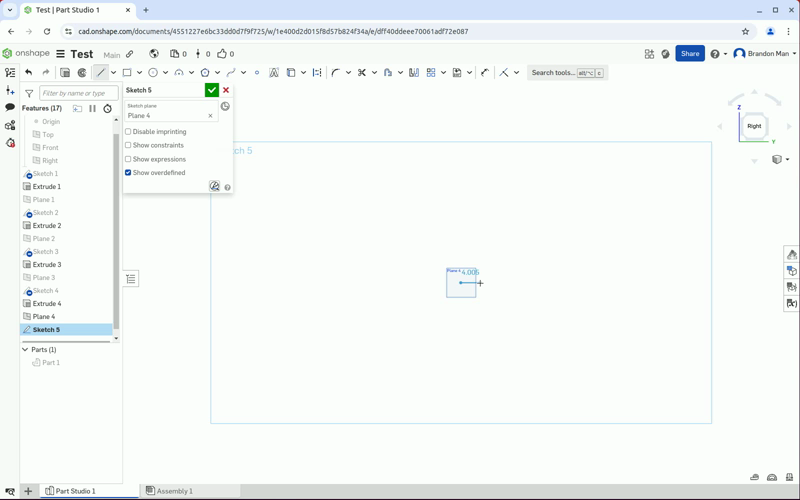
key_down(shift)
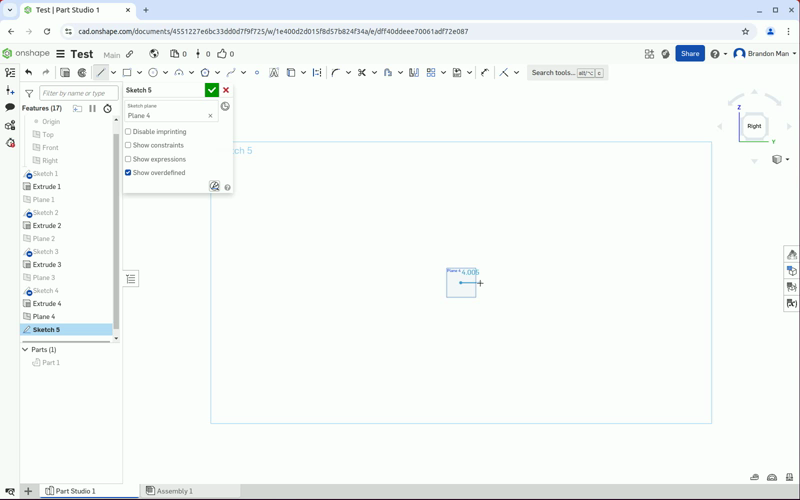
mouse_move(510, 282)
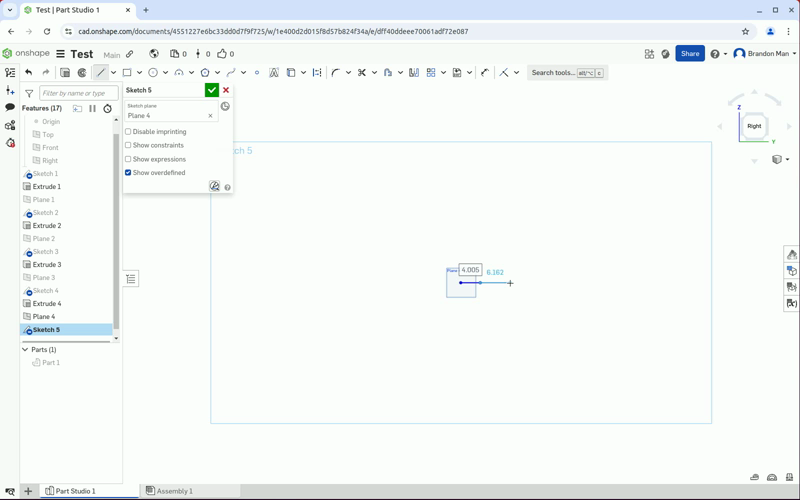
mouse_move(480, 263)
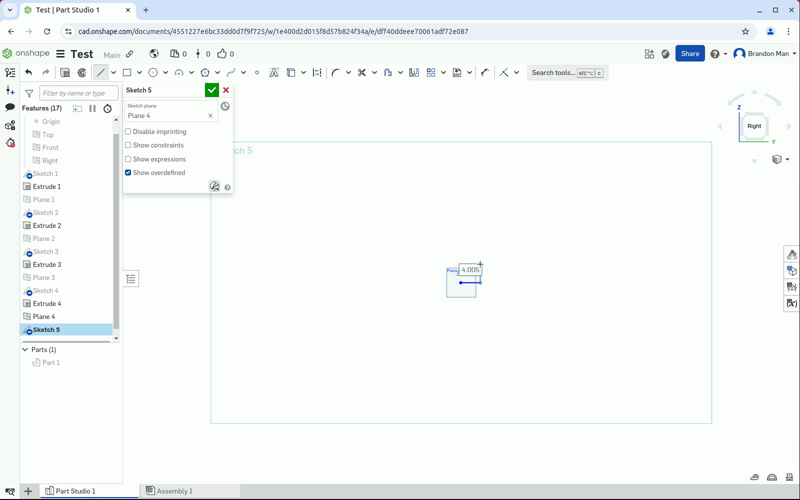
click(480, 263)
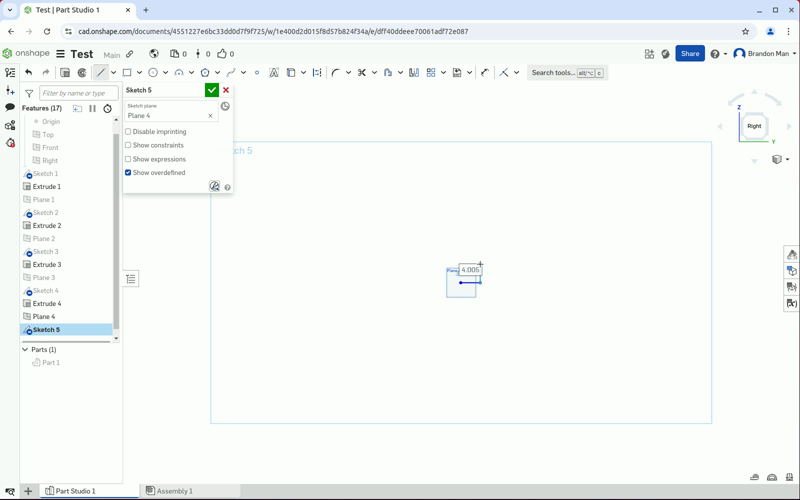
key_up(shift)
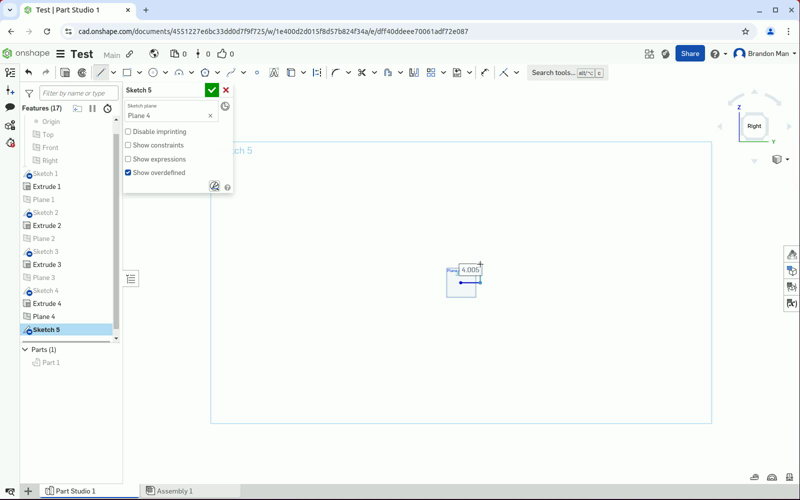
key_down(shift)
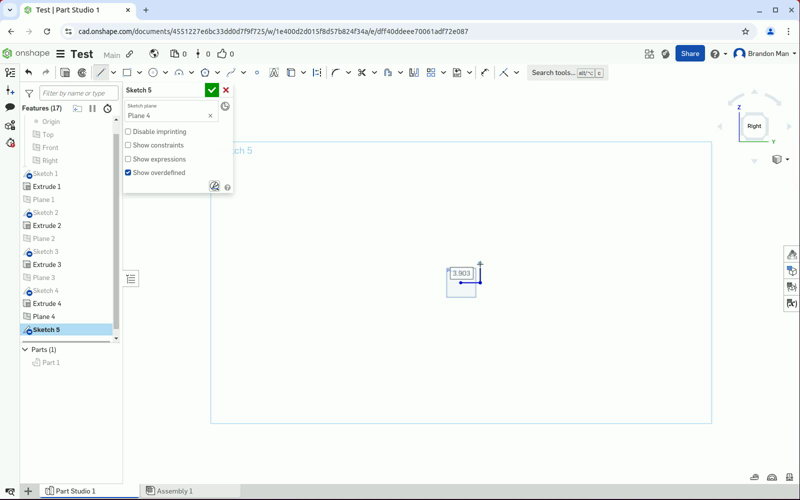
mouse_move(510, 263)
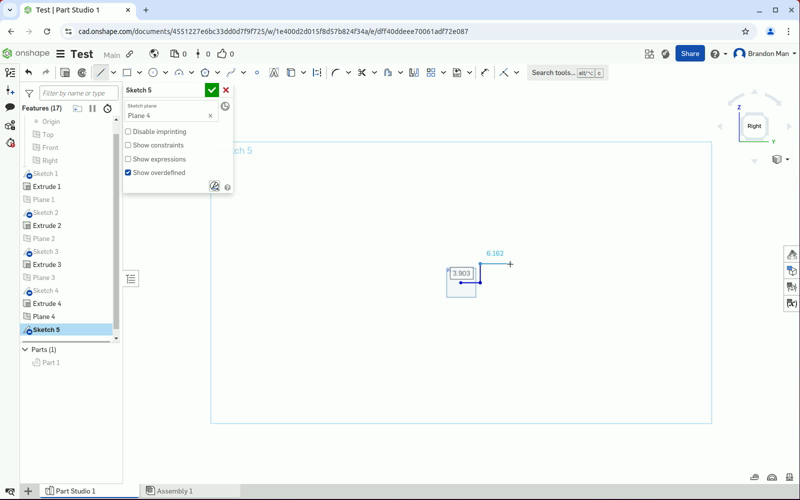
mouse_move(517, 263)
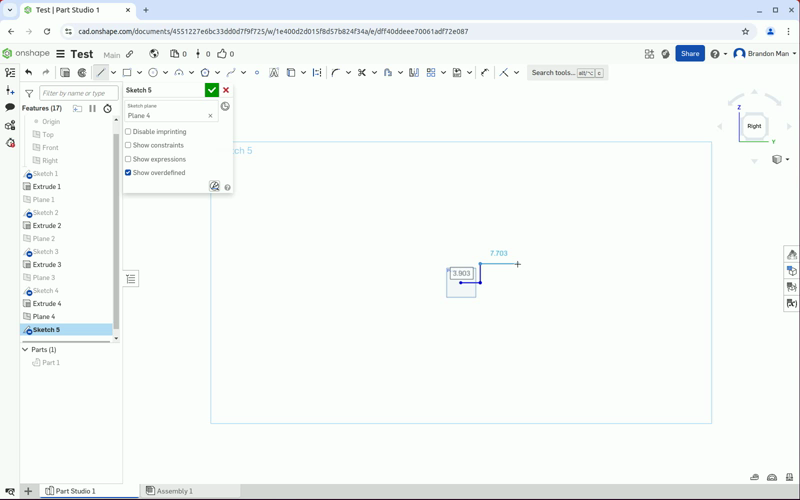
click(517, 263)
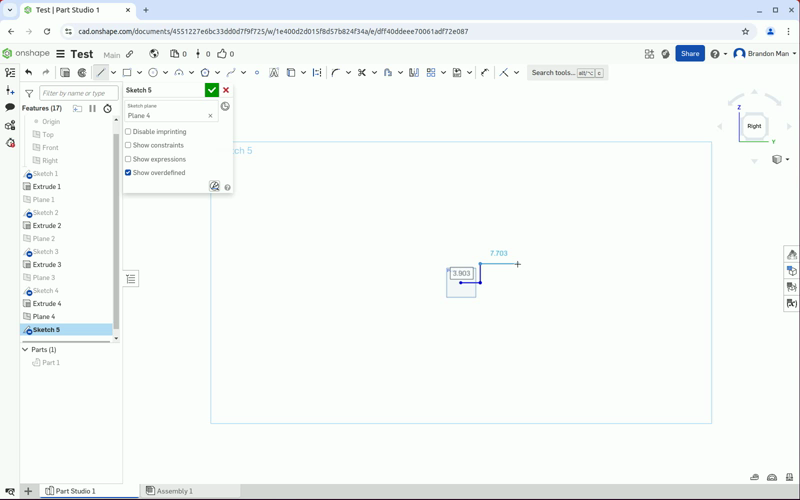
key_up(shift)
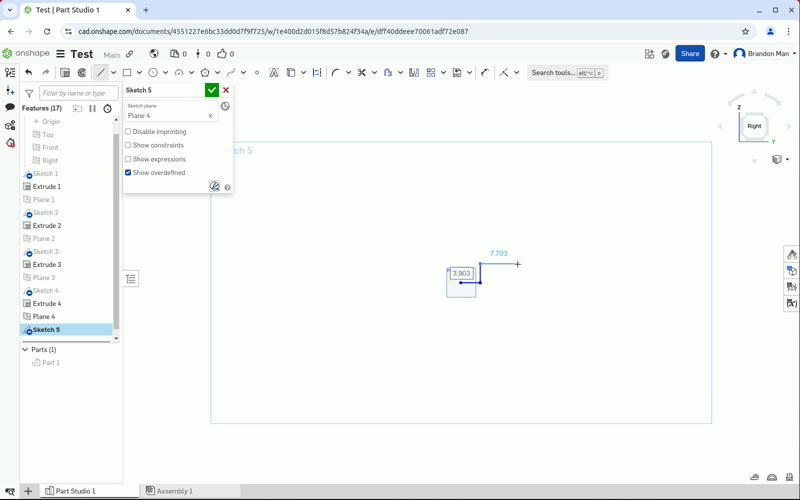
key_down(shift)
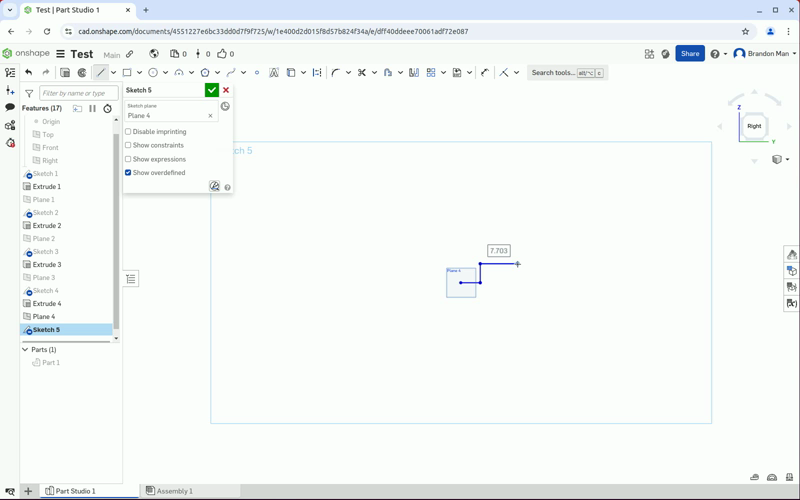
mouse_move(547, 263)
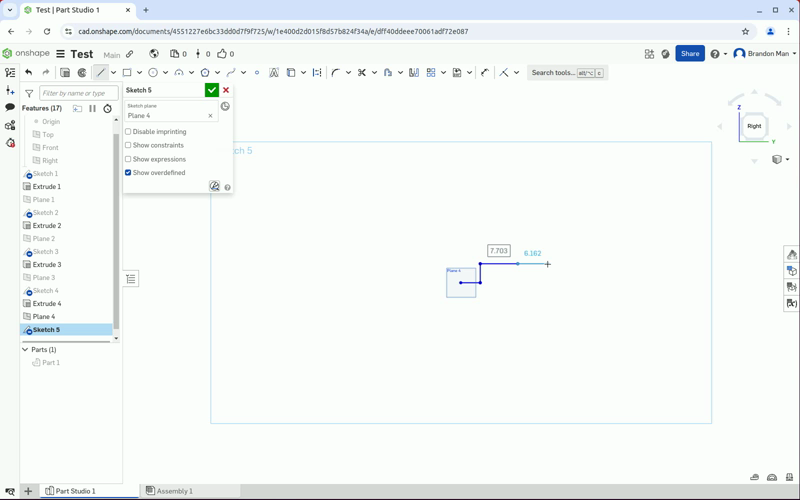
mouse_move(517, 245)
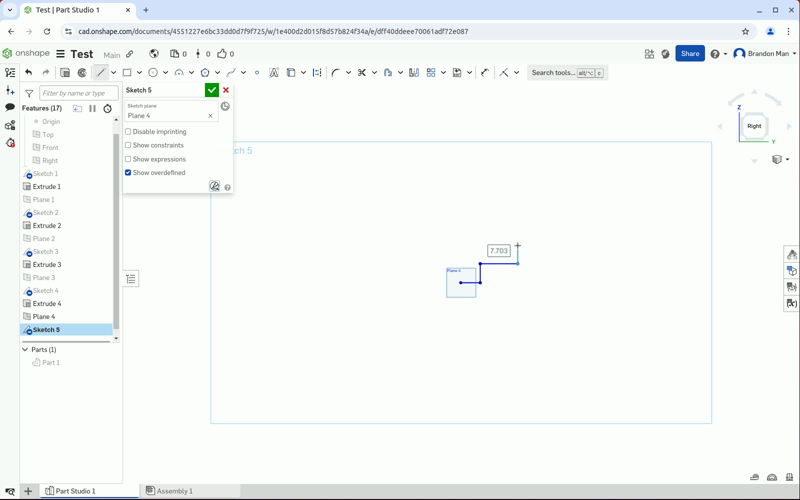
click(517, 245)
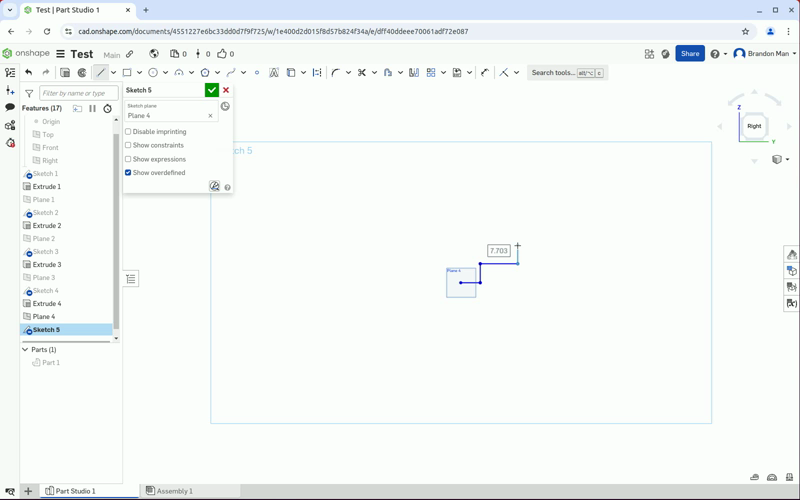
key_up(shift)
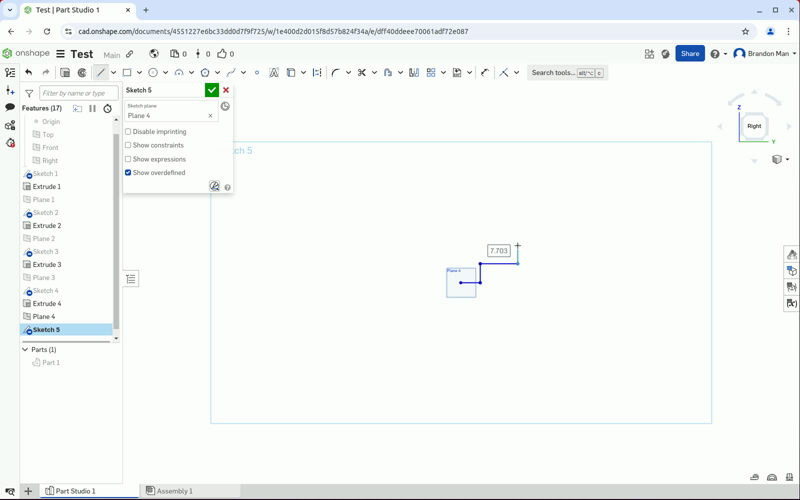
key_down(shift)
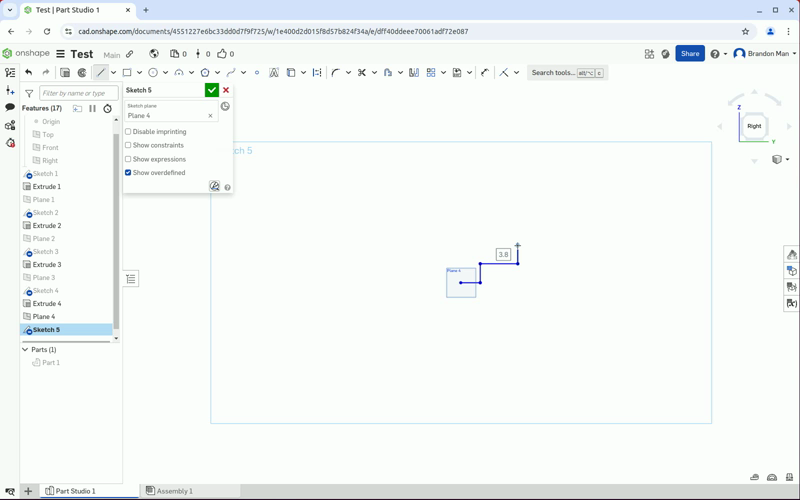
mouse_move(547, 245)
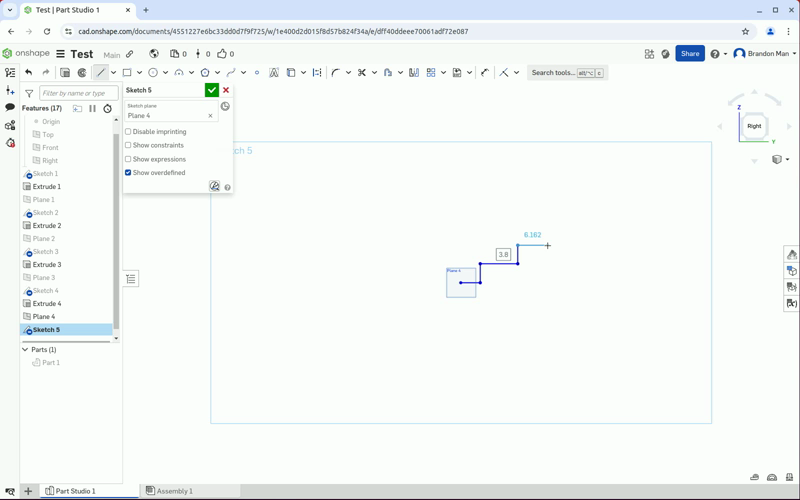
mouse_move(460, 245)
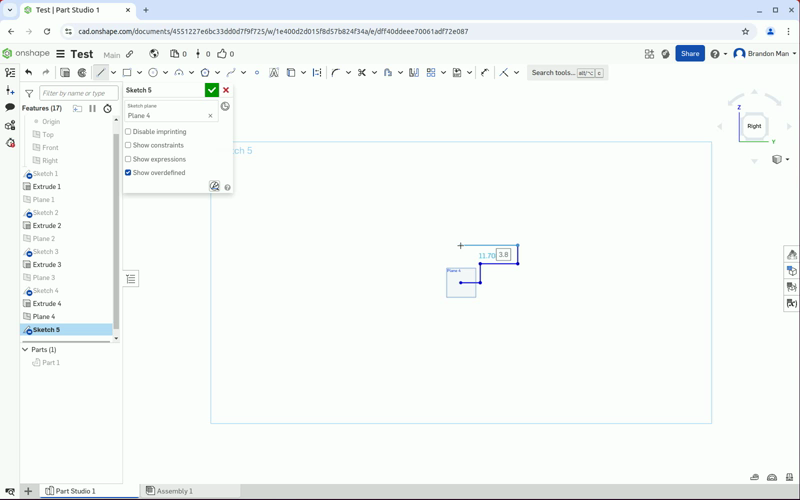
click(460, 245)
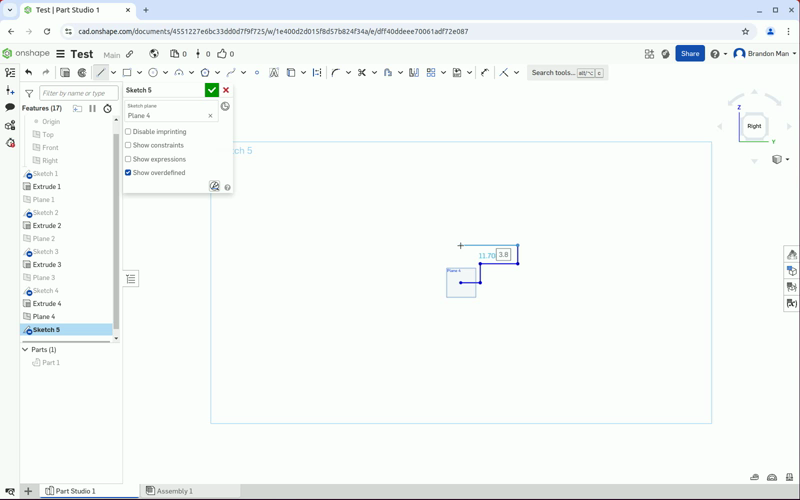
key_up(shift)
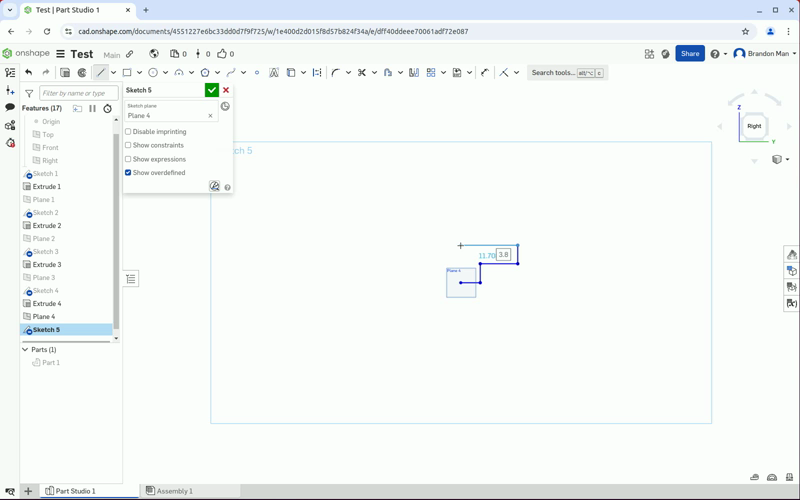
mouse_move(490, 245)
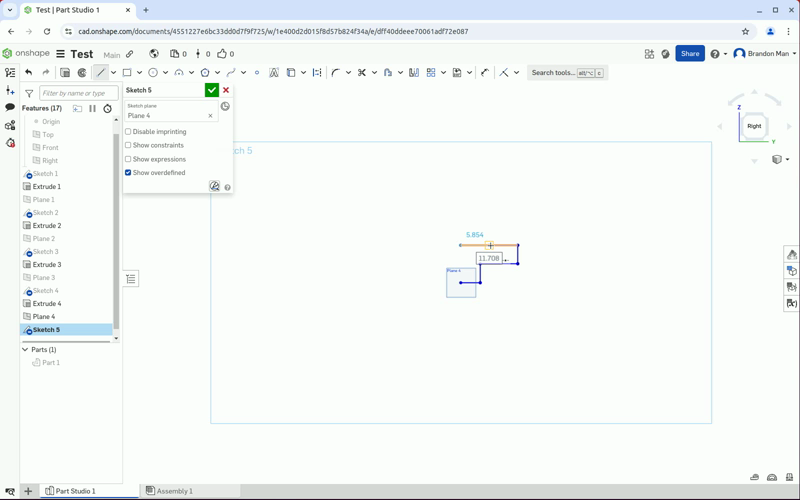
key_down(shift)
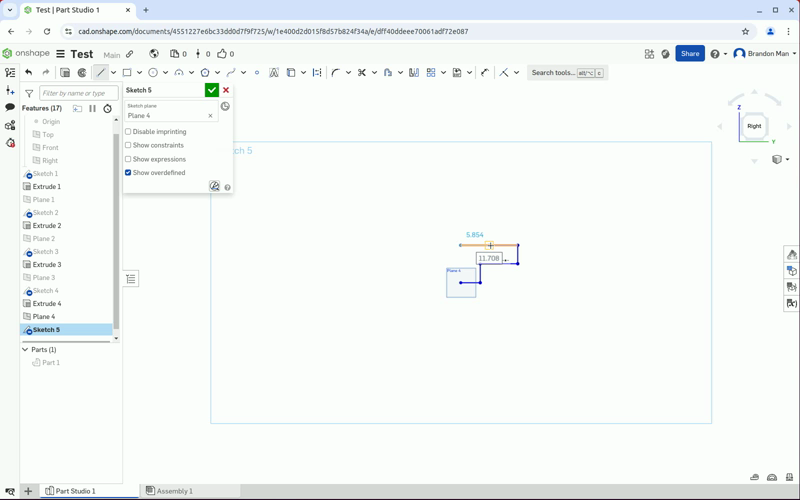
mouse_move(460, 282)
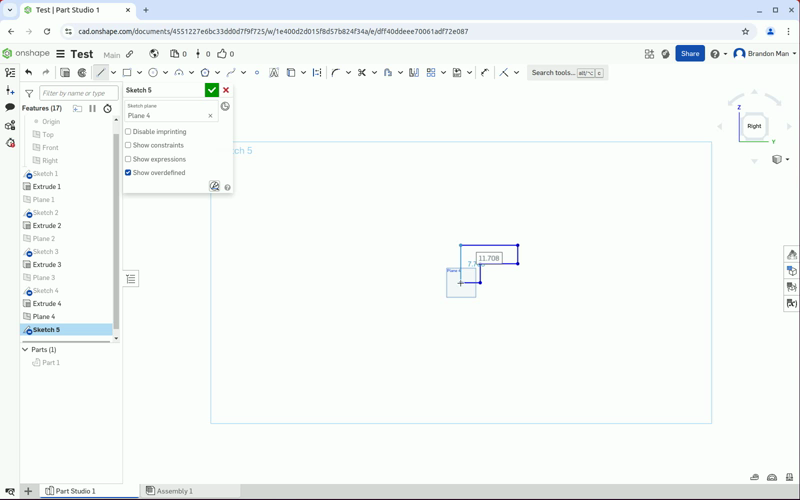
key_up(shift)
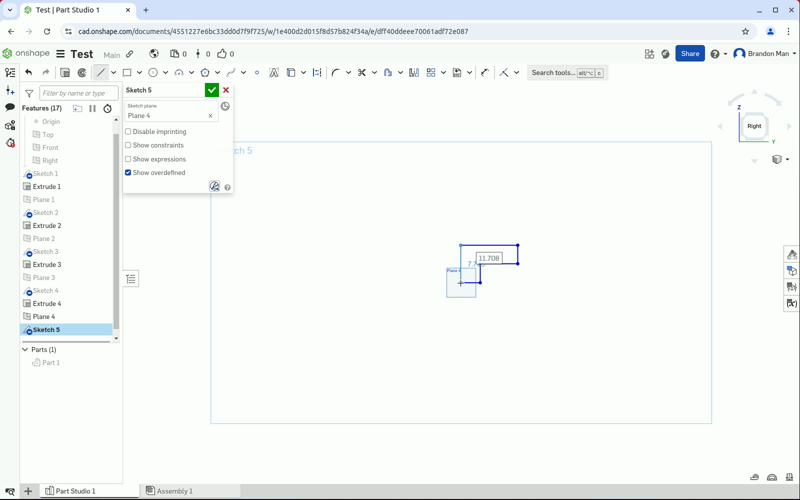
click(460, 282)
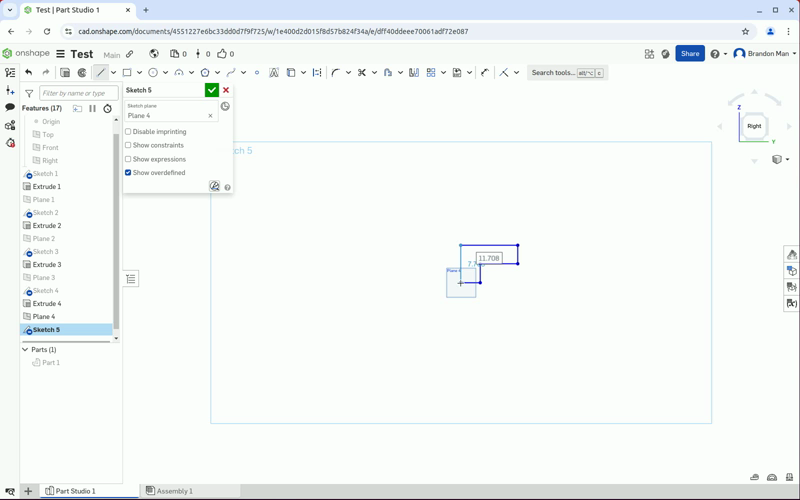
key(esc)
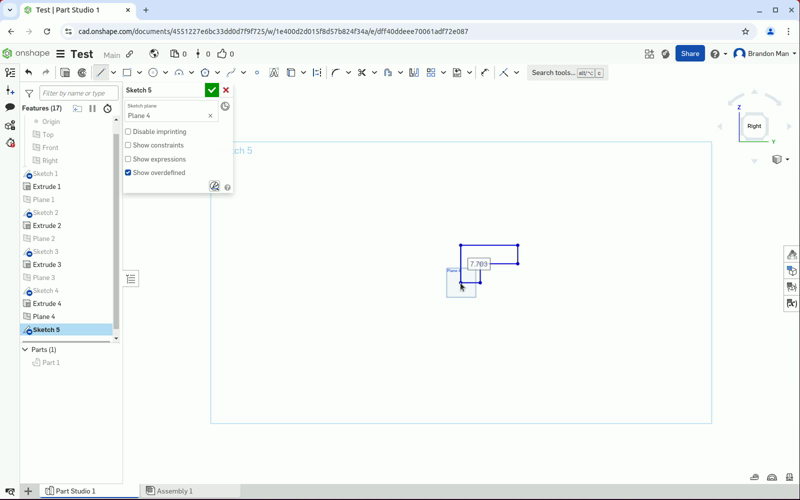
mouse_move(473, 251)
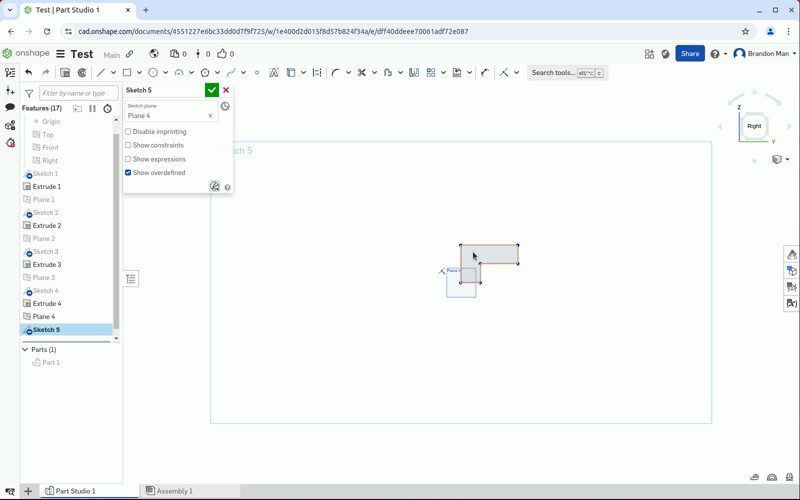
scroll(6)
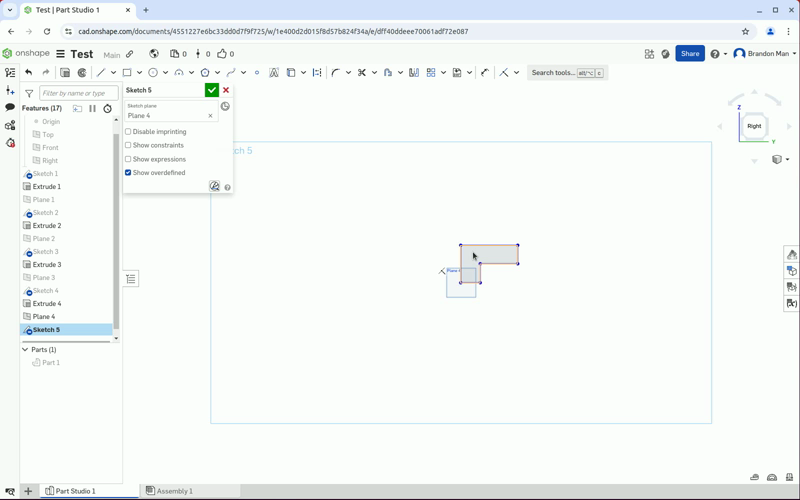
scroll(6)
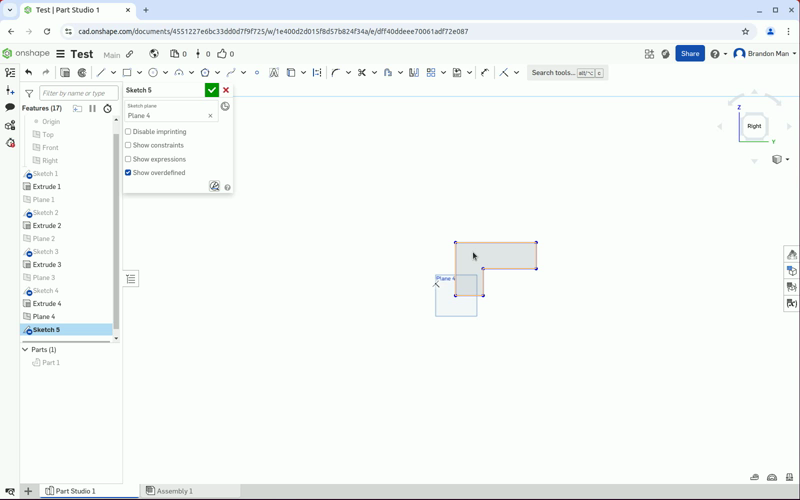
scroll(6)
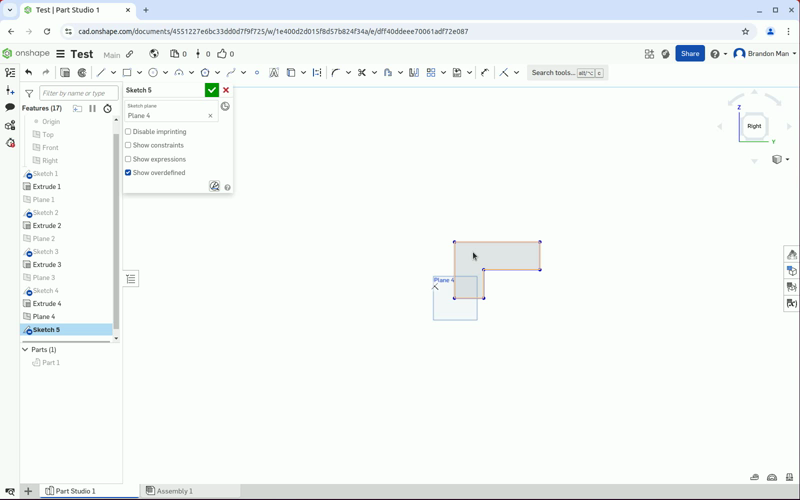
scroll(6)
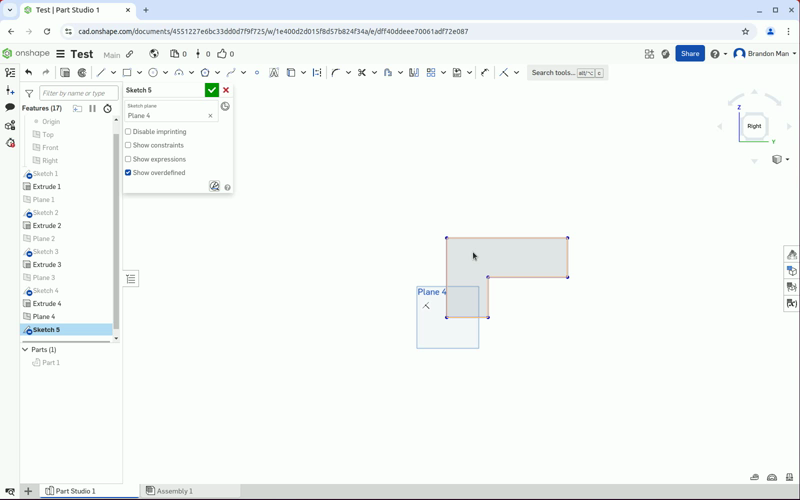
scroll(6)
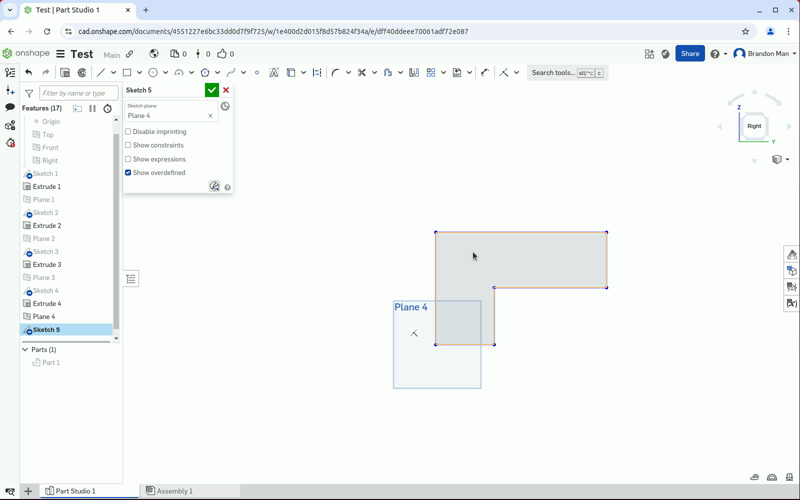
scroll(6)
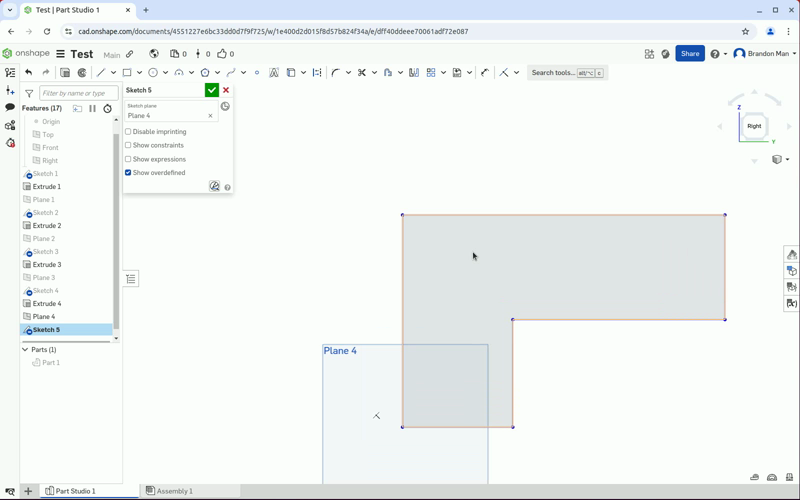
scroll(6)
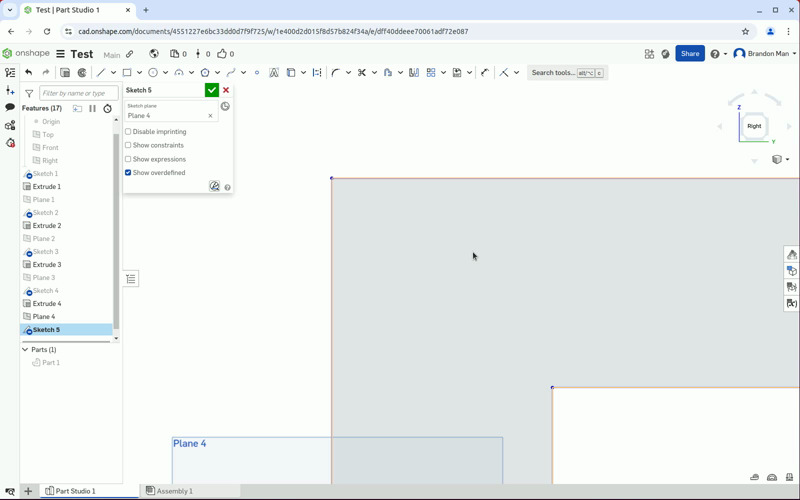
click(473, 251)
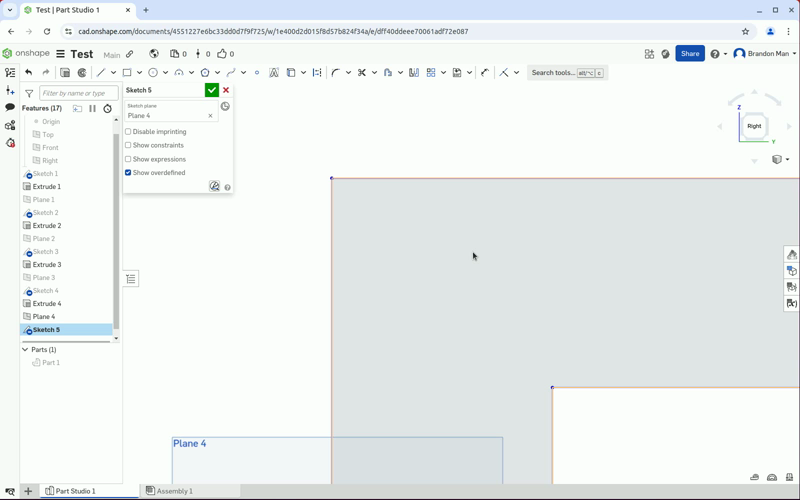
scroll(-6)
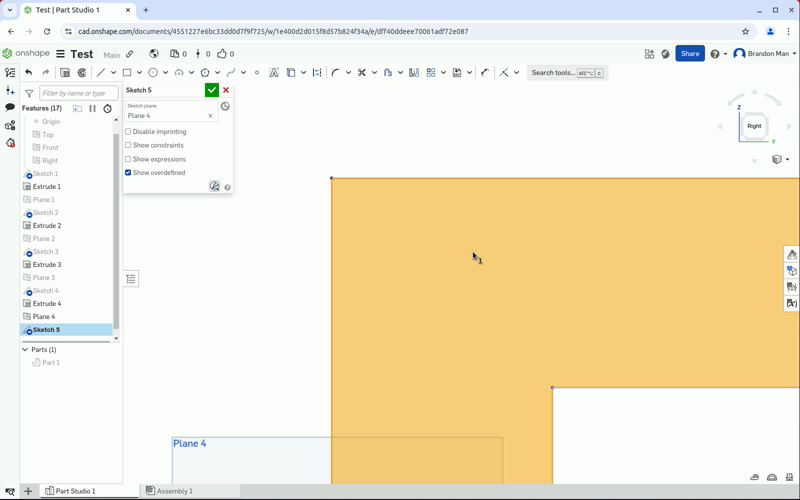
scroll(-6)
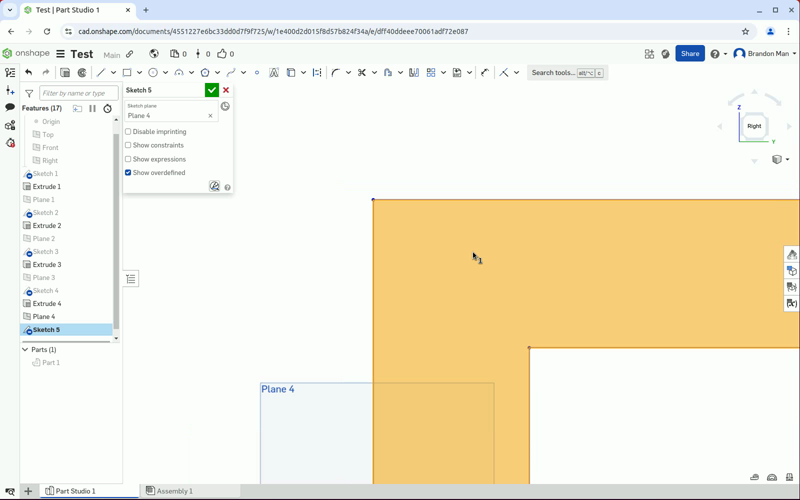
scroll(-6)
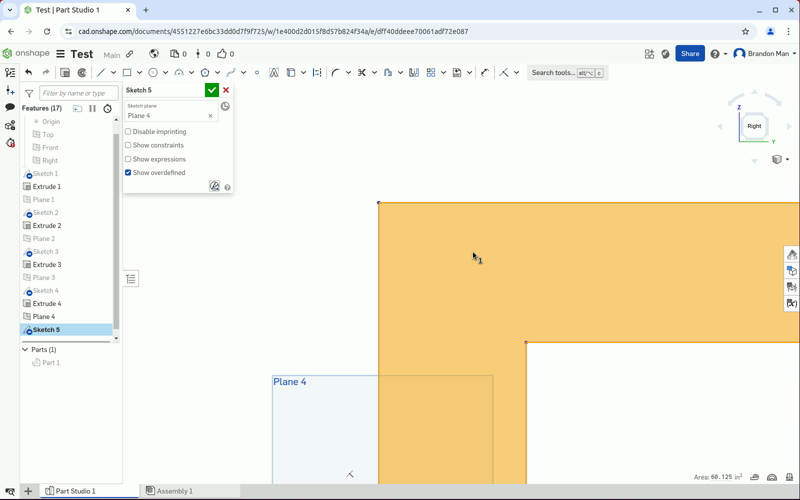
scroll(-6)
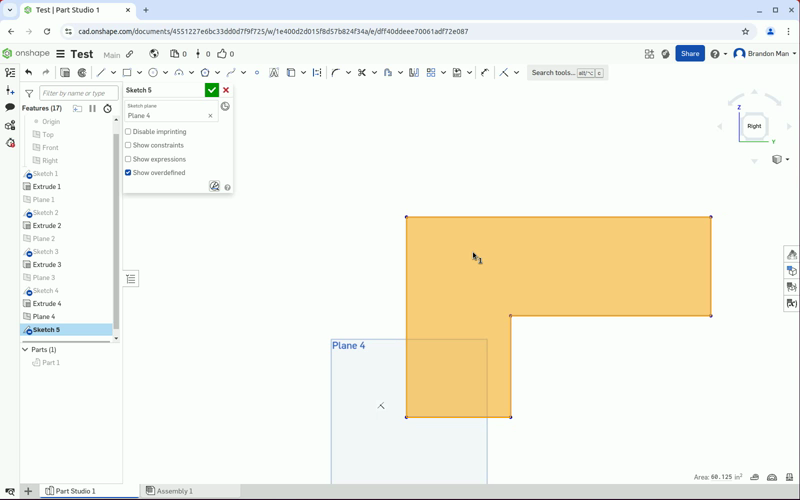
scroll(-6)
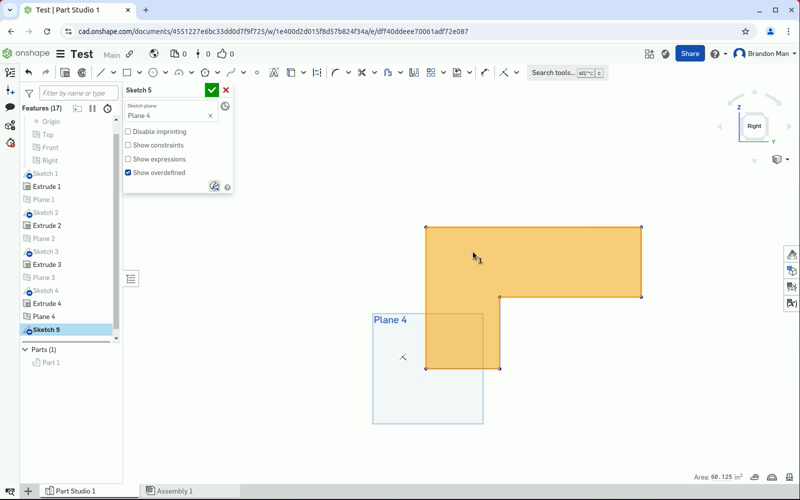
scroll(-6)
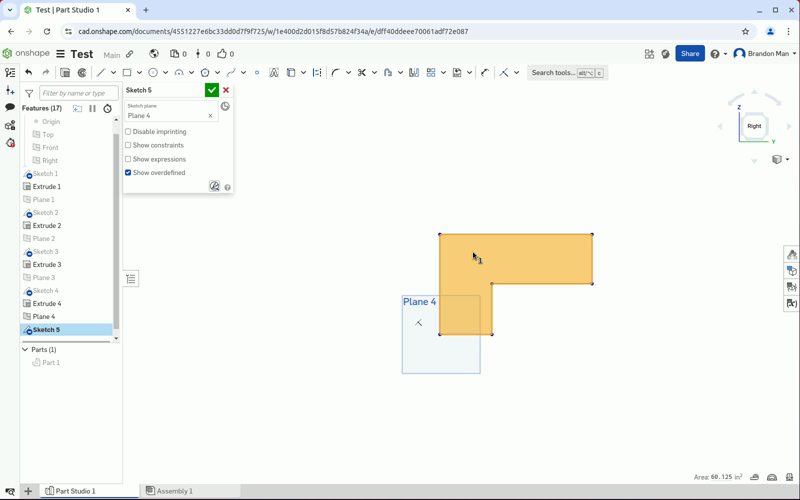
scroll(-6)
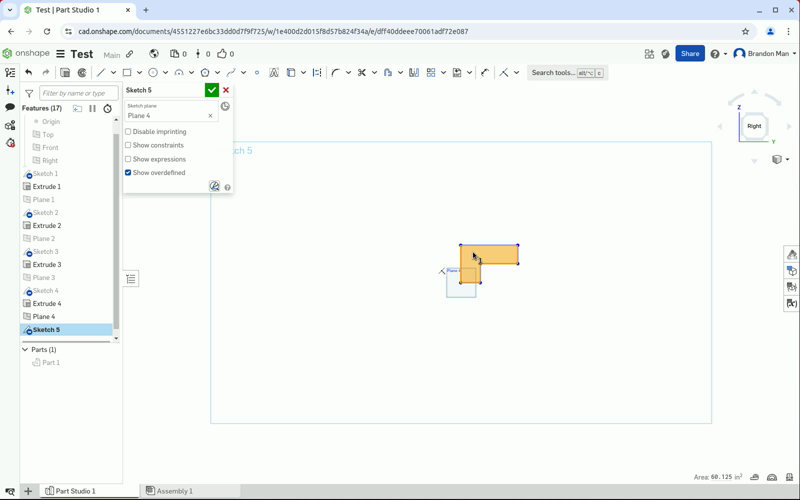
mouse_move(73, 352)
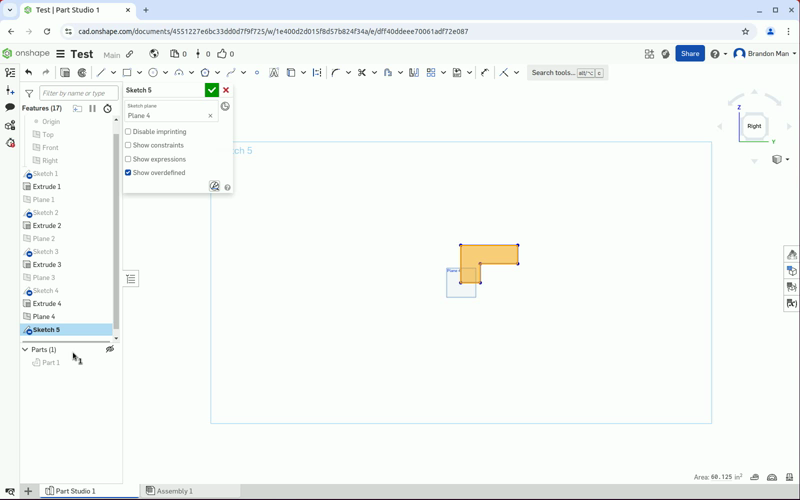
key(shift+y)
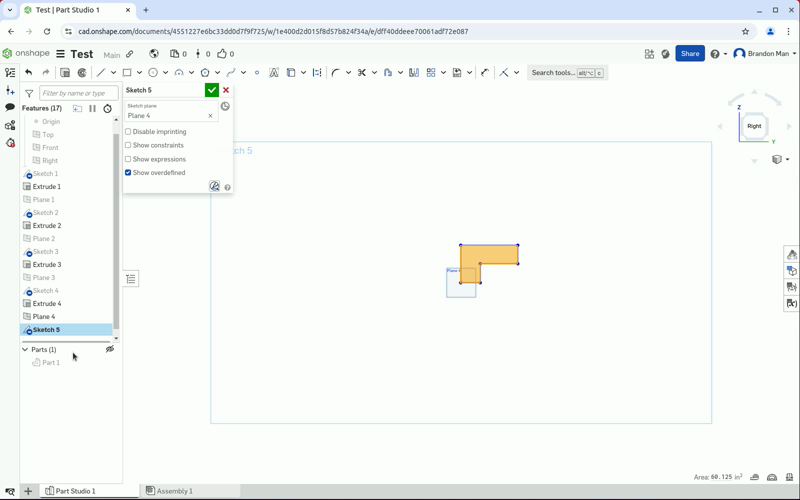
key(shift+e)
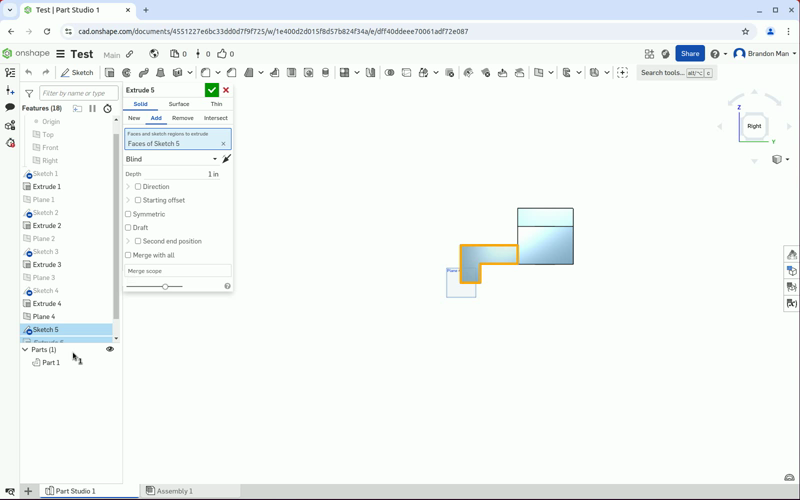
mouse_move(143, 106)
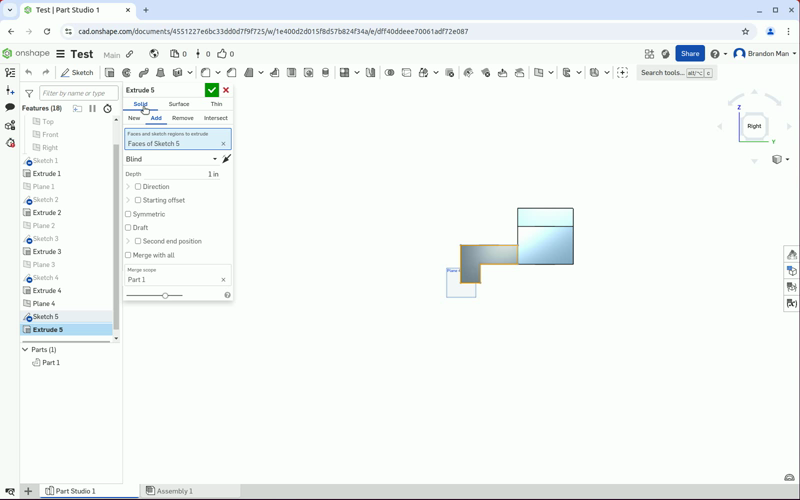
click(143, 106)
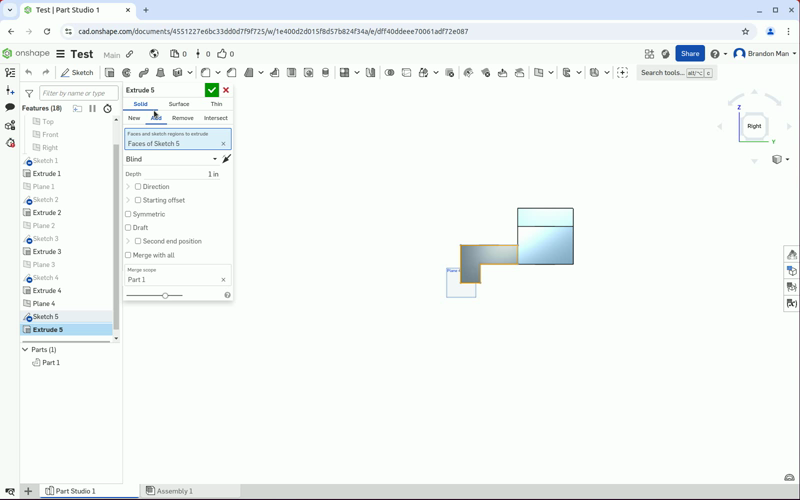
mouse_move(186, 120)
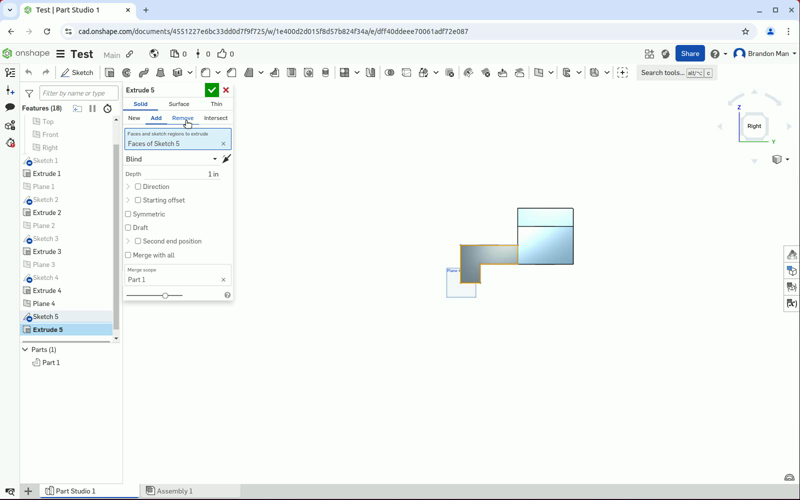
click(186, 120)
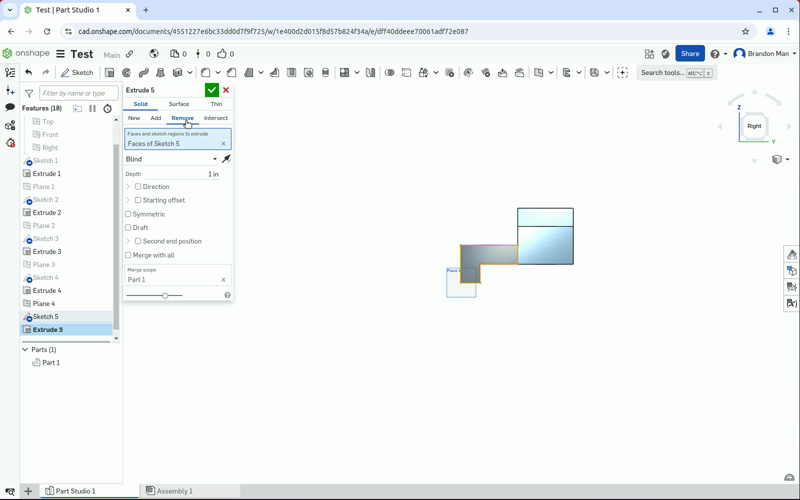
key(tab, 4)
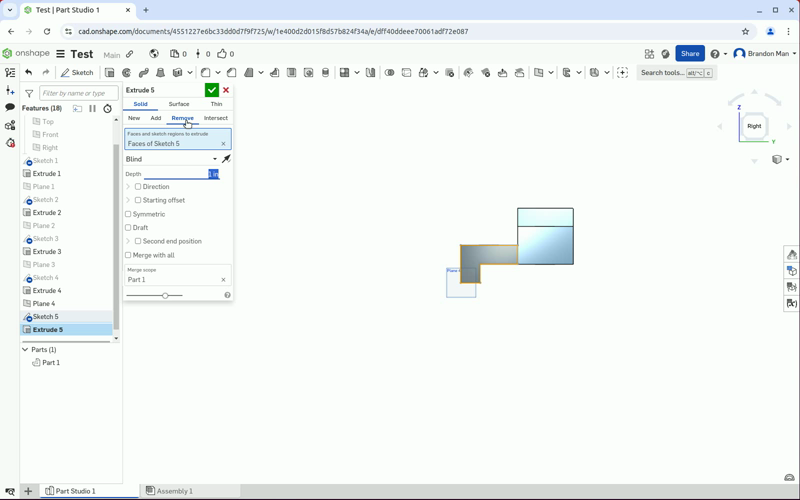
text(3.851)
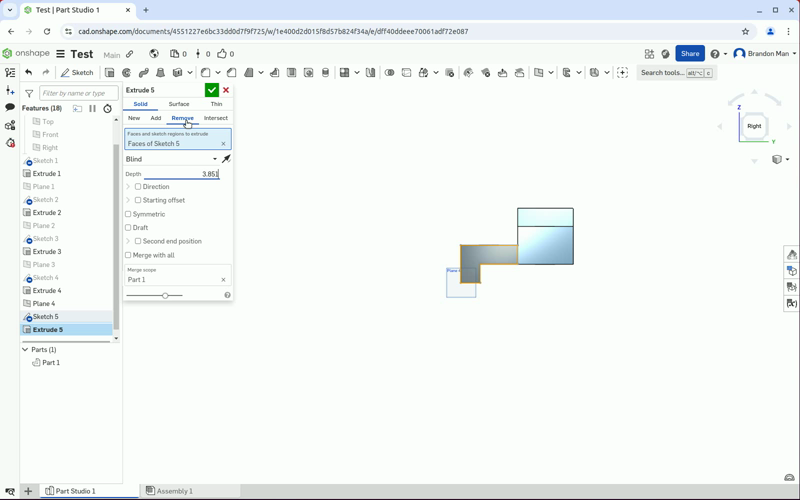
key(tab, 6)
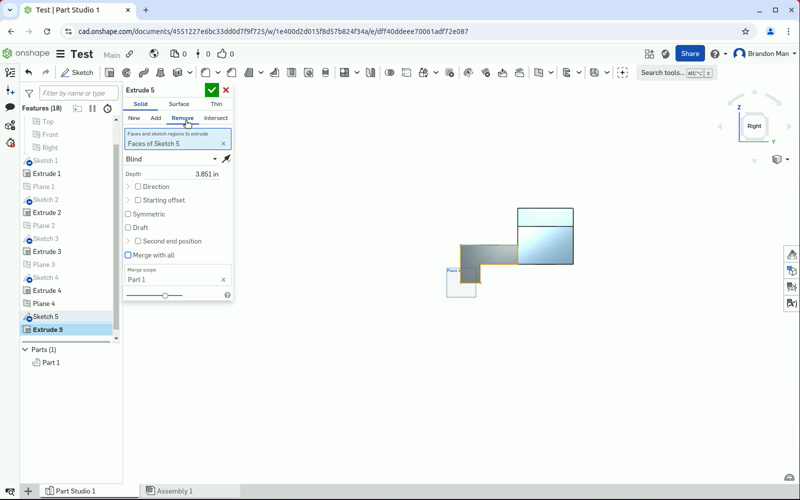
key(space)
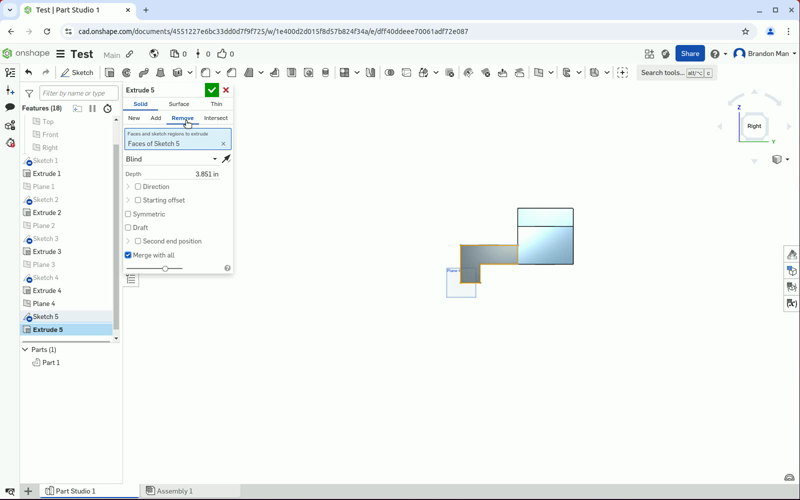
key(enter)
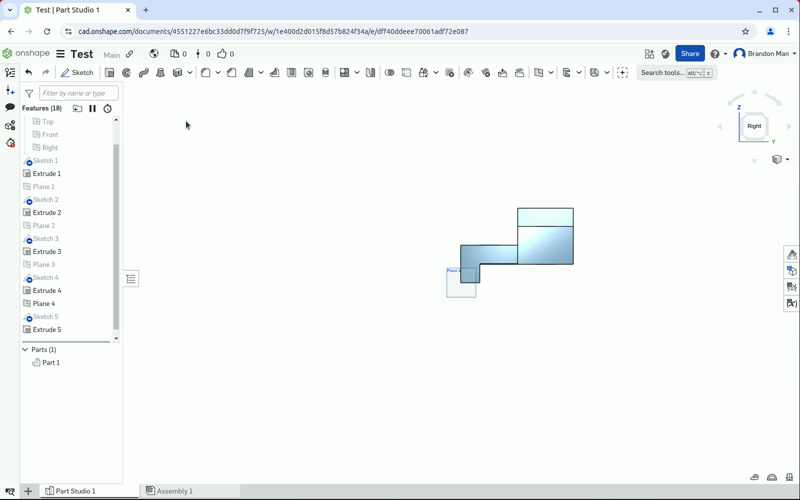
key(shift+h)
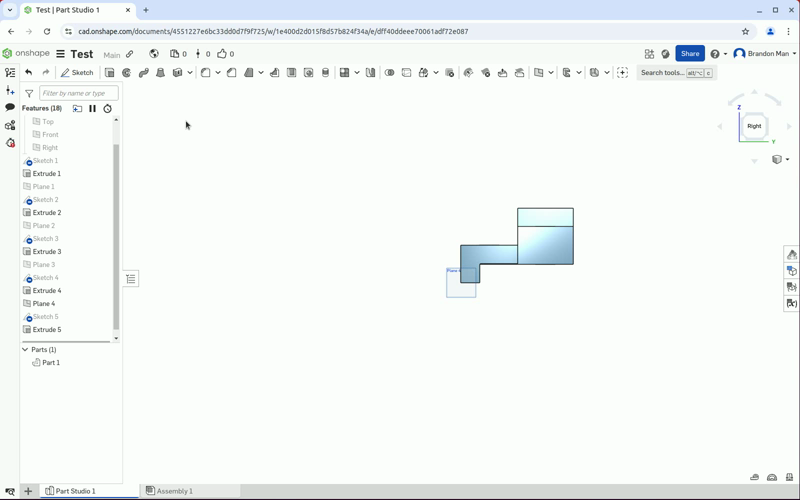
key(shift+h)
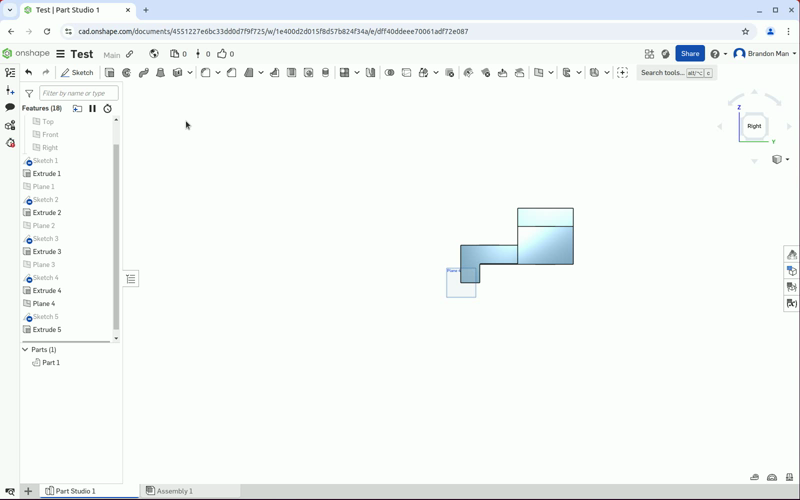
key(shift+7)
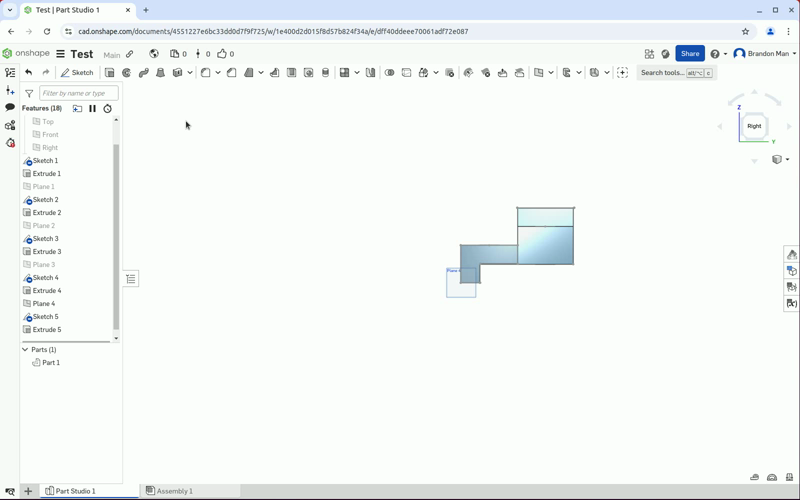
key(right, 2)
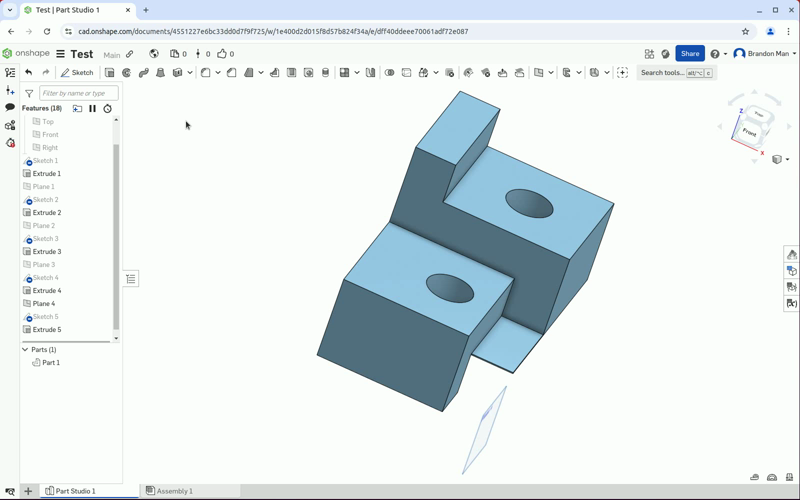
key(down, 2)
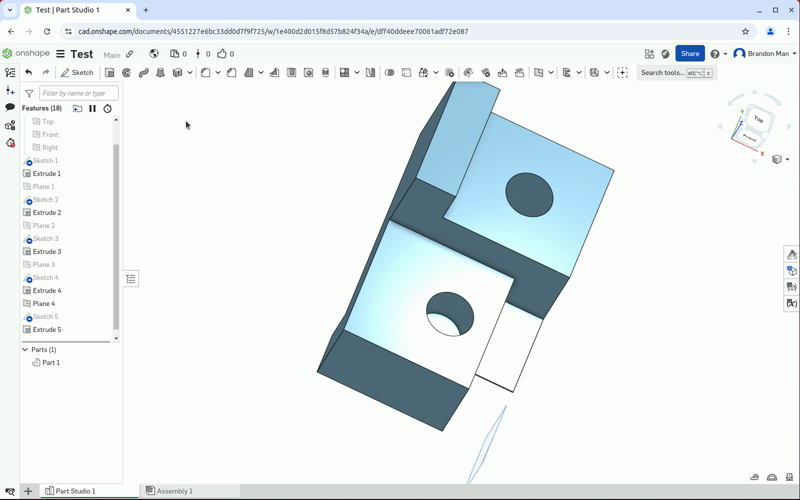
key(up, 2)
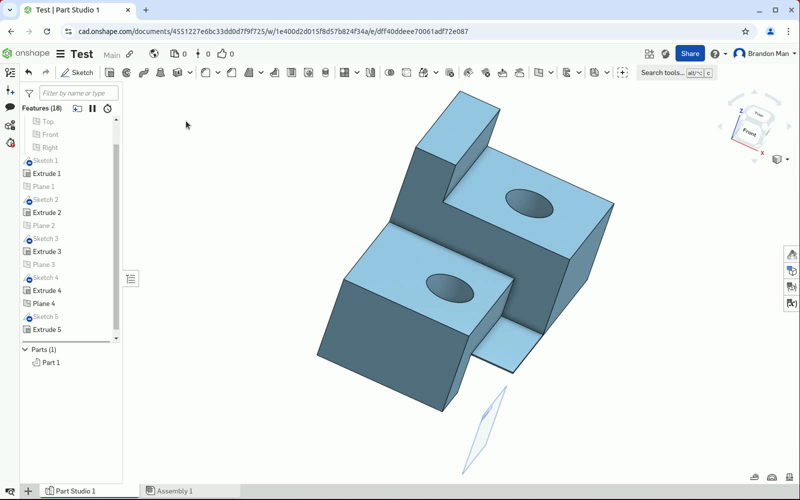
key(left, 2)
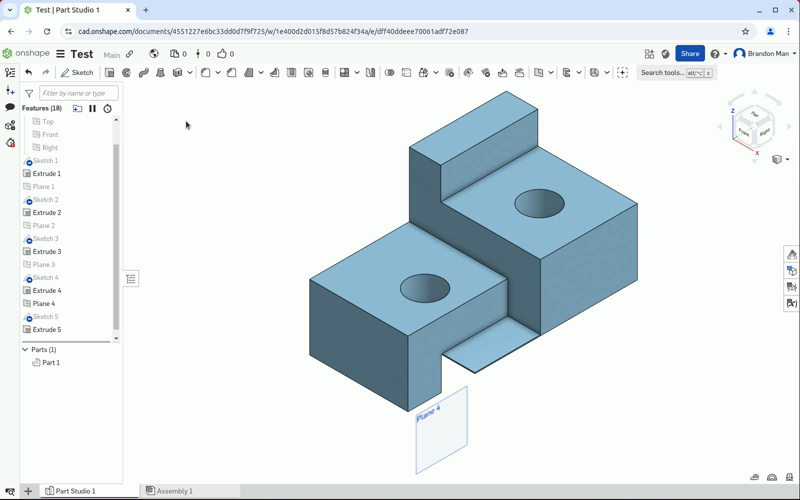
mouse_move(69, 163)
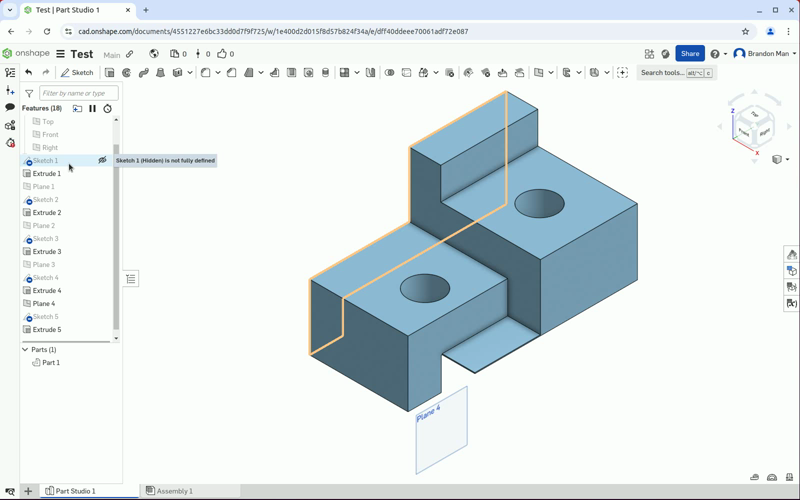
click(69, 163)